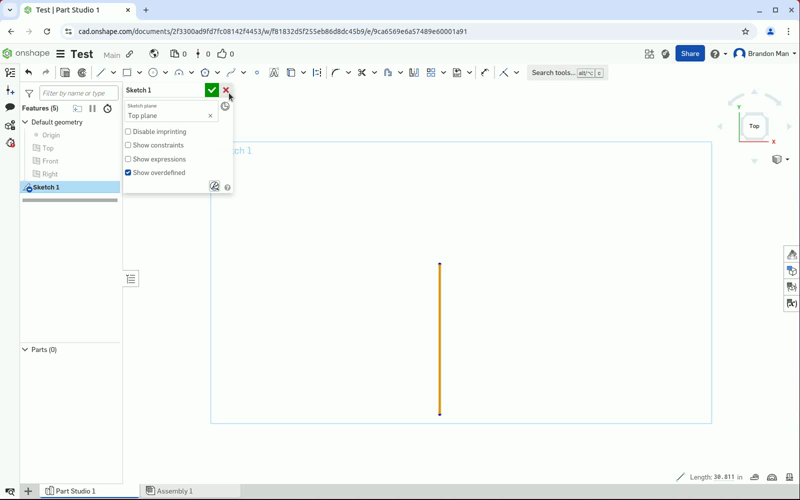
key(shift+h)
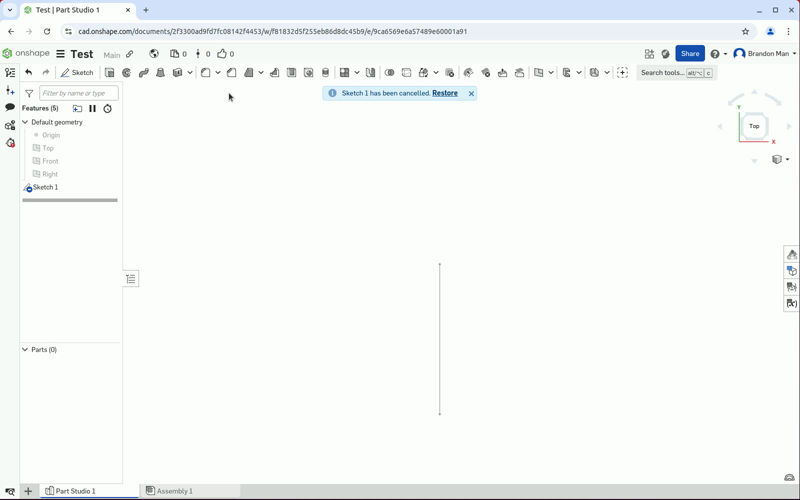
mouse_move(73, 352)
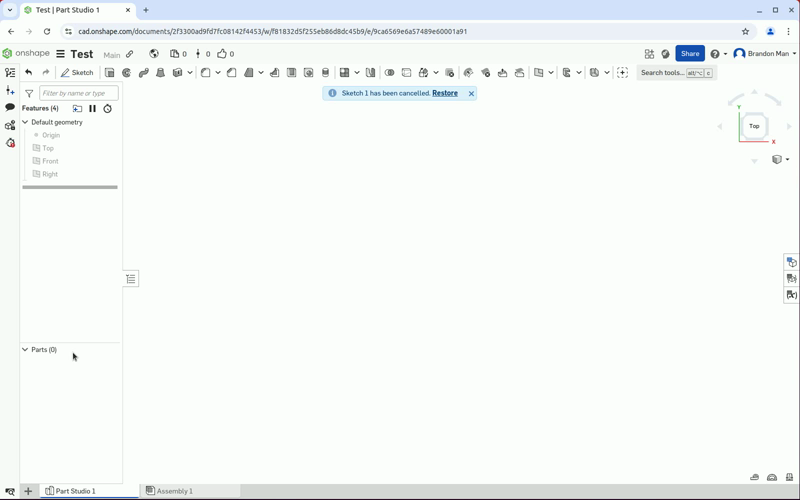
key(y)
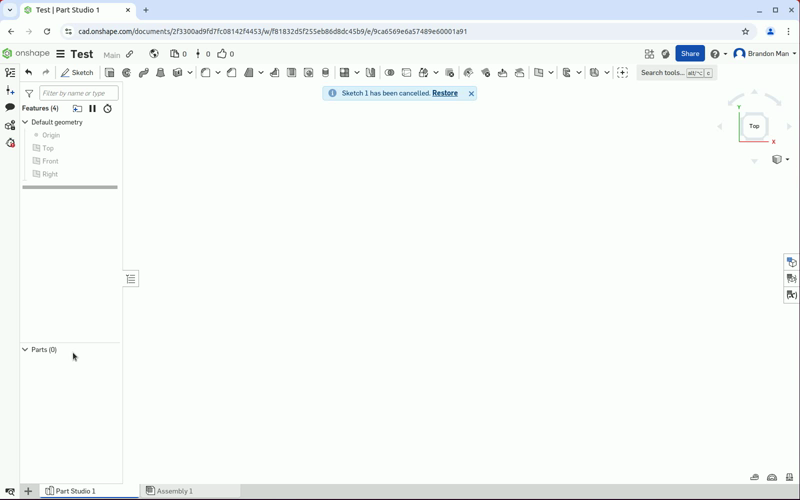
key(shift+p)
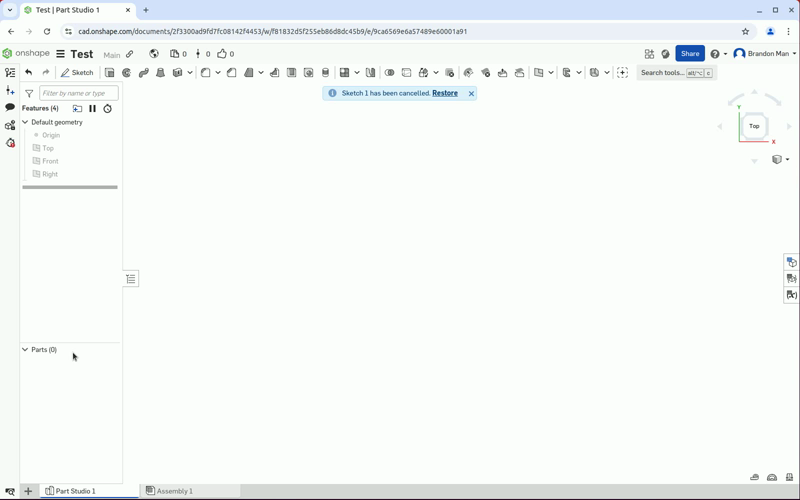
key(space)
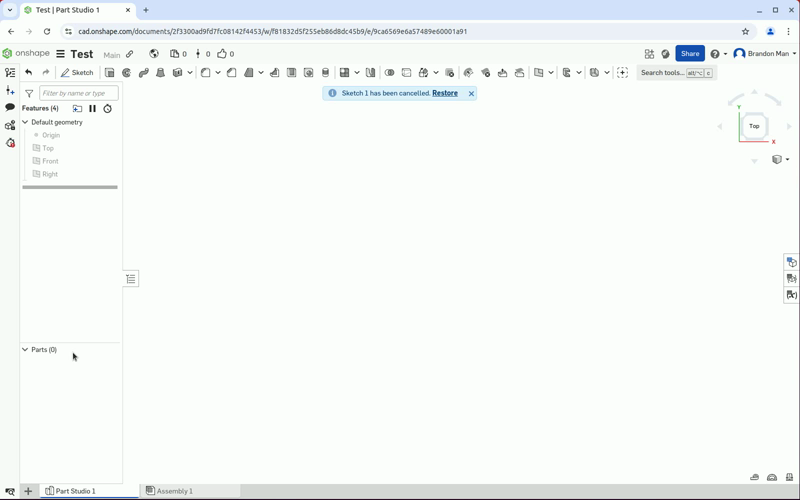
key_down(shift)
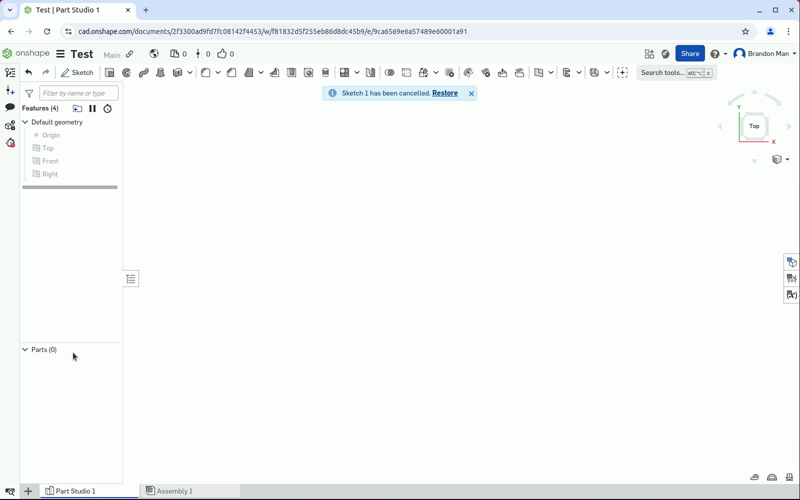
key(up)
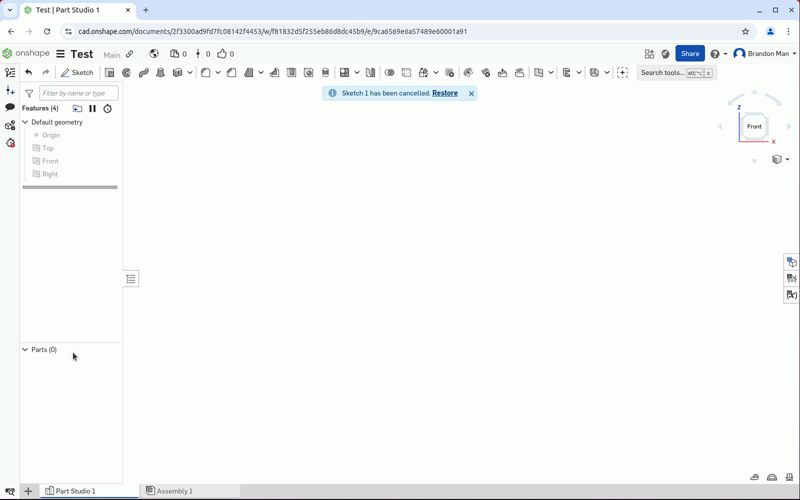
key_up(shift)
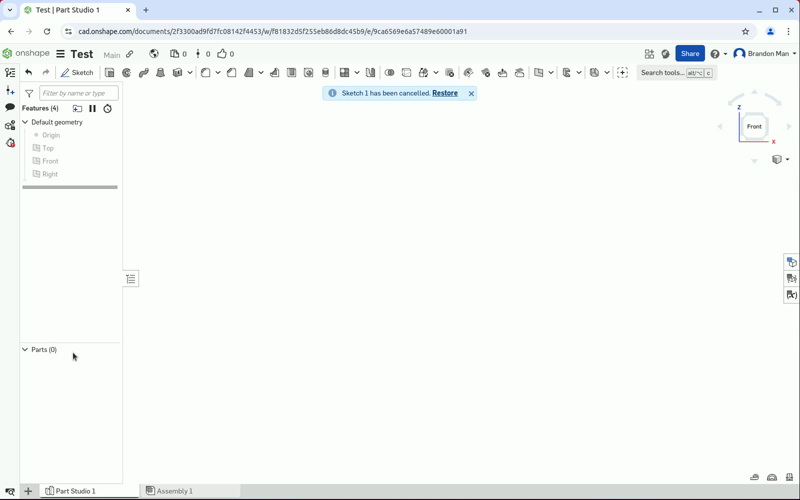
mouse_move(73, 352)
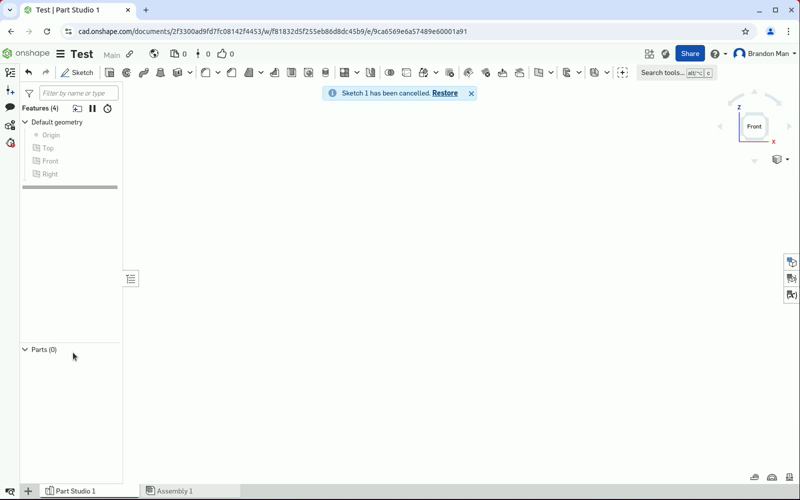
key(shift+y)
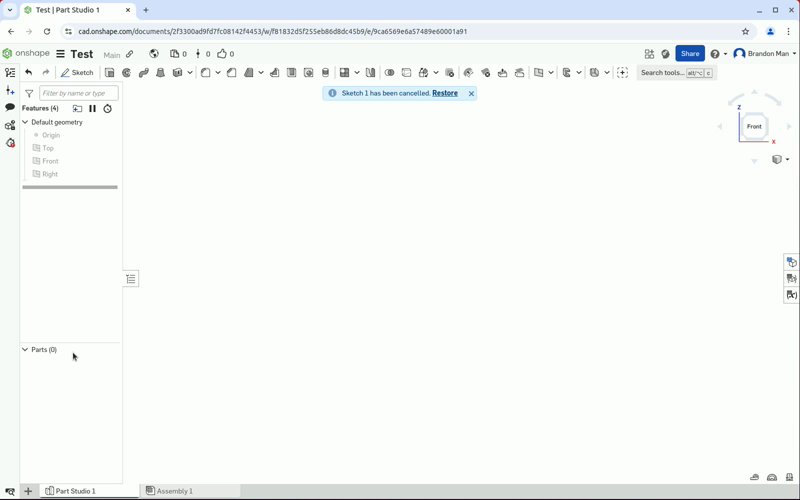
key(shift+s)
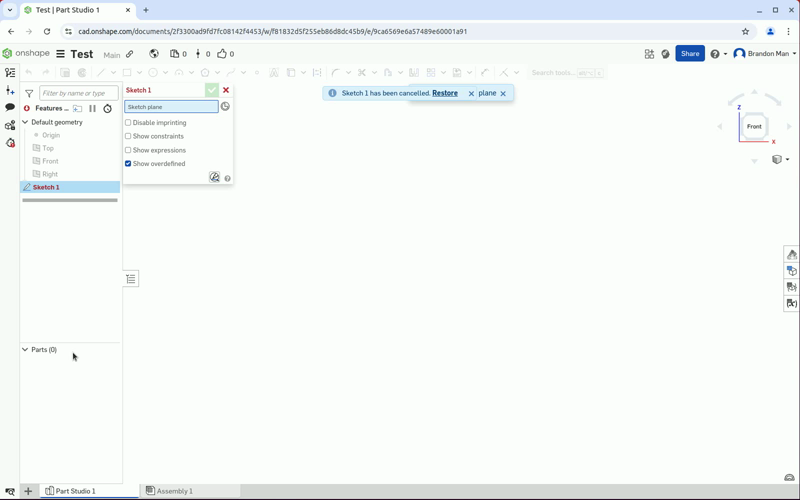
mouse_move(73, 163)
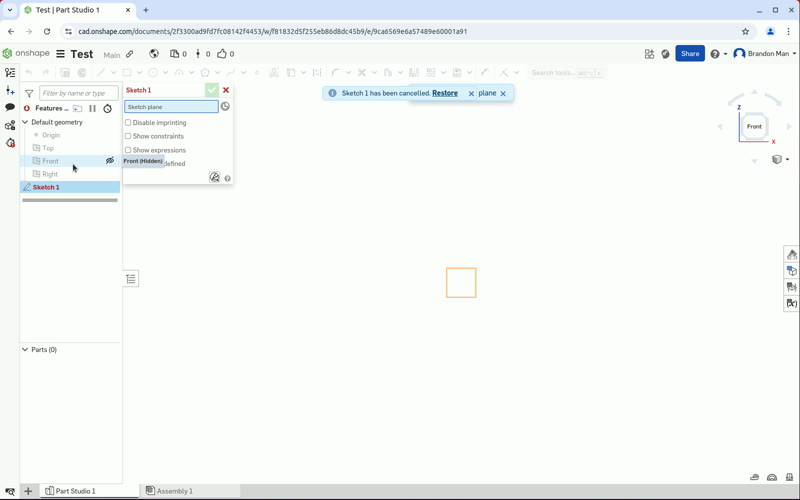
click(73, 163)
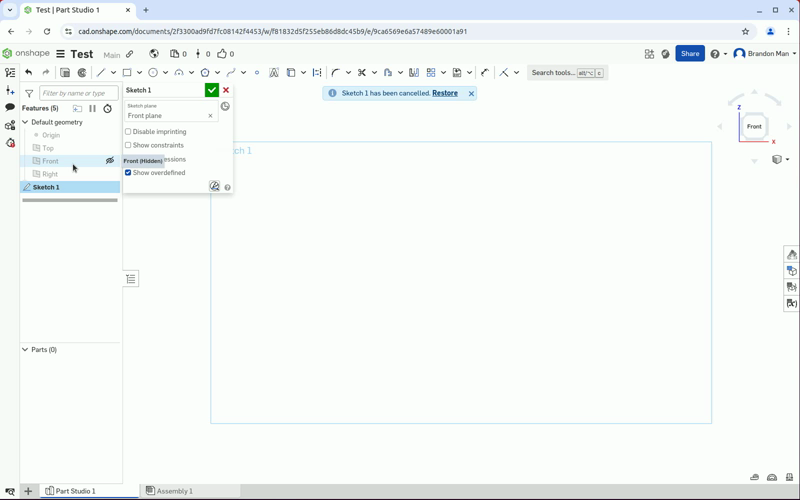
mouse_move(73, 352)
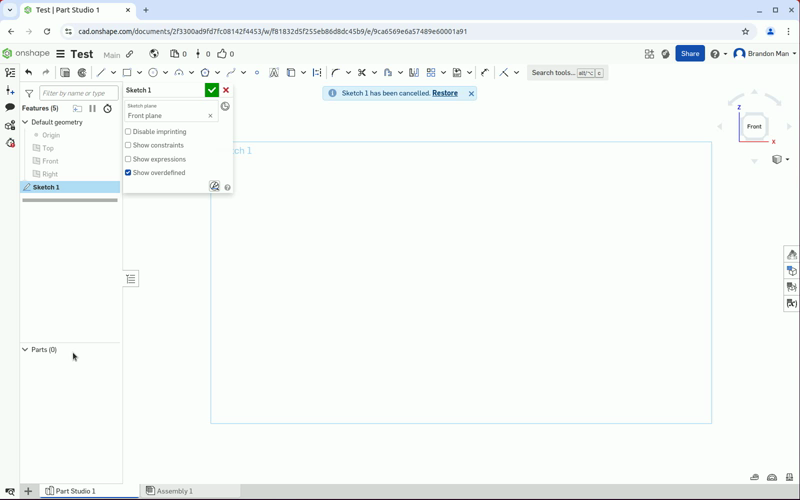
key(y)
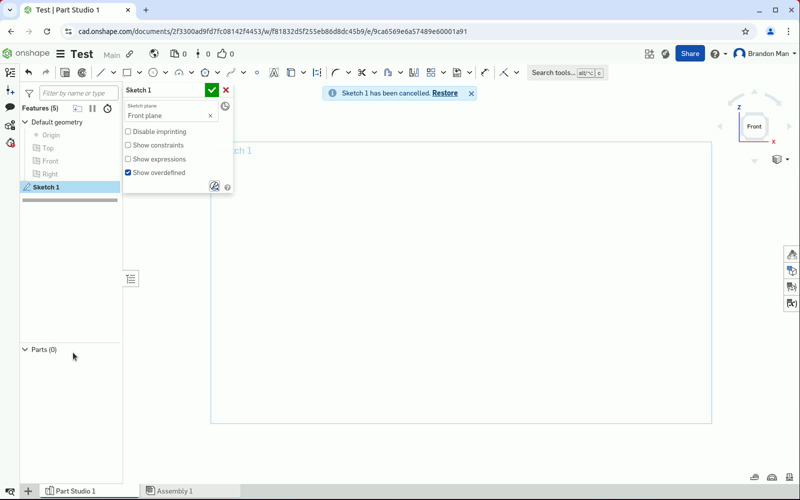
key(l)
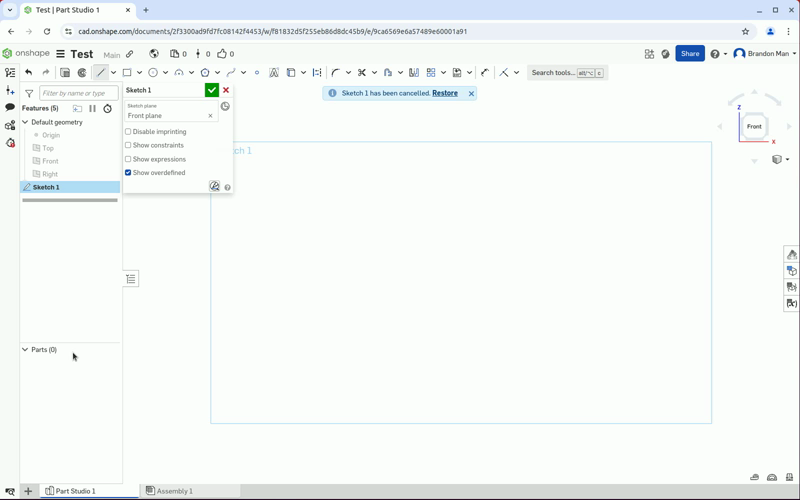
key_down(shift)
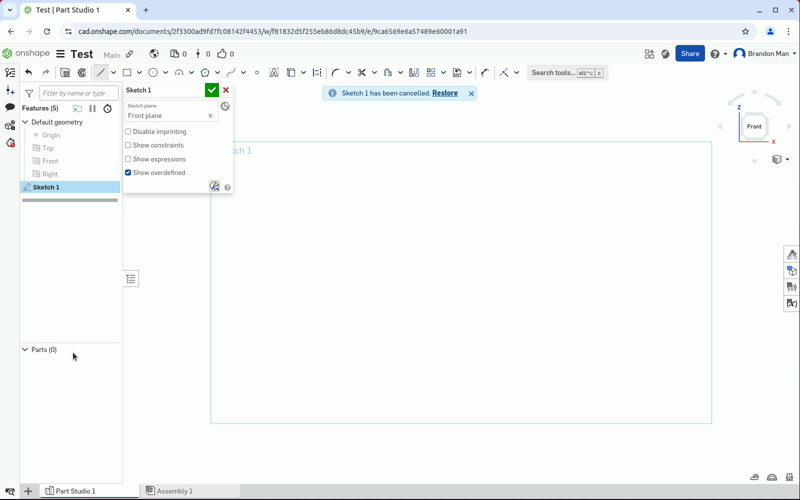
mouse_move(498, 287)
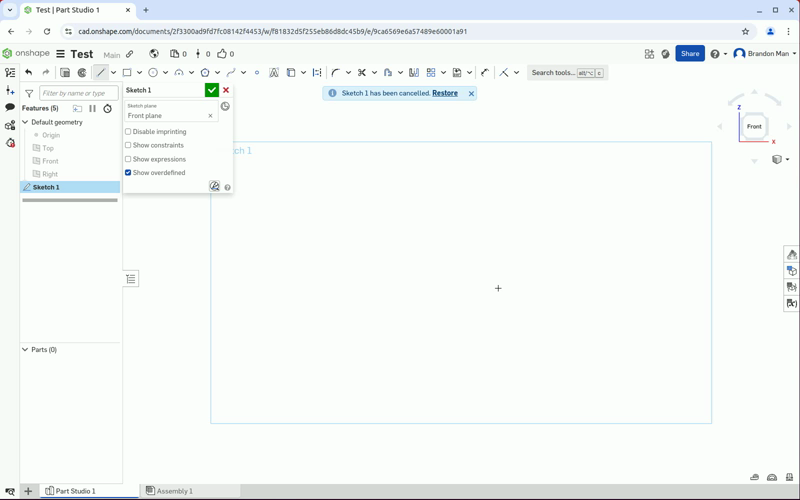
click(498, 287)
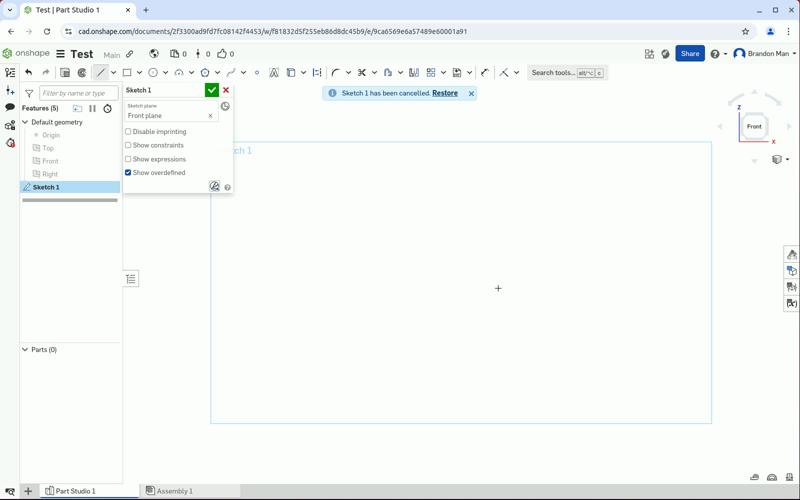
key_up(shift)
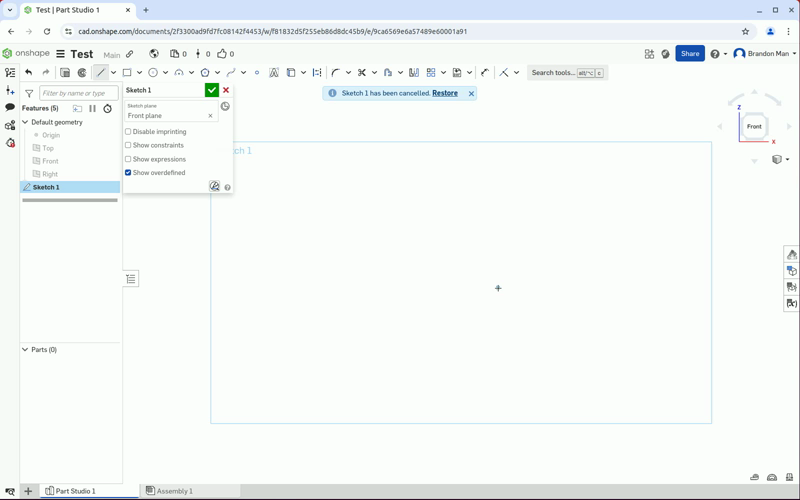
key_down(shift)
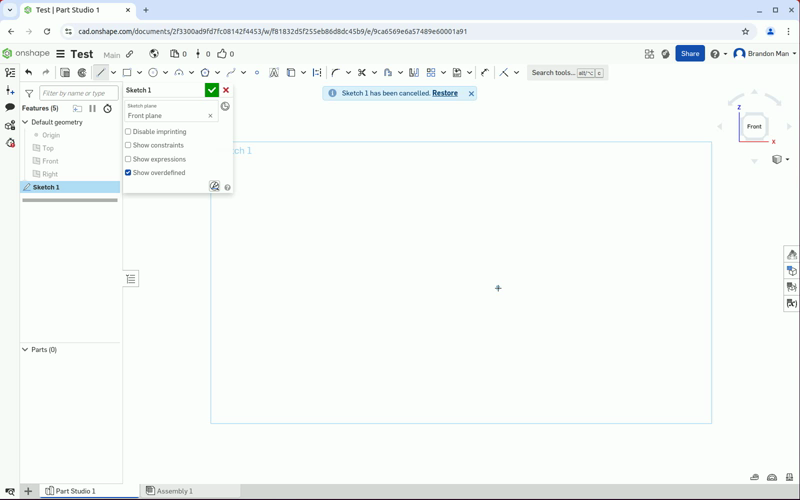
mouse_move(528, 287)
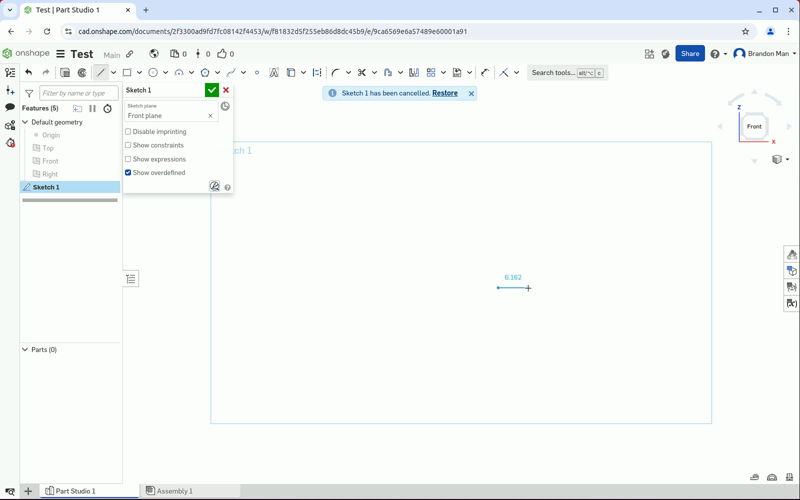
mouse_move(515, 287)
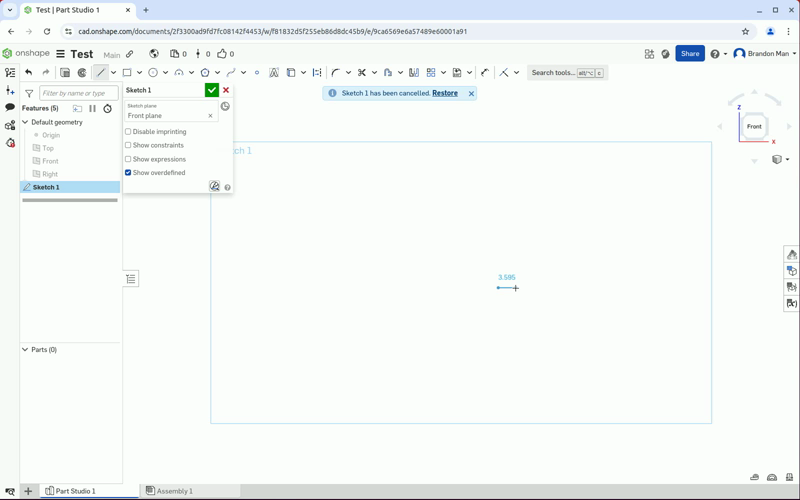
click(515, 287)
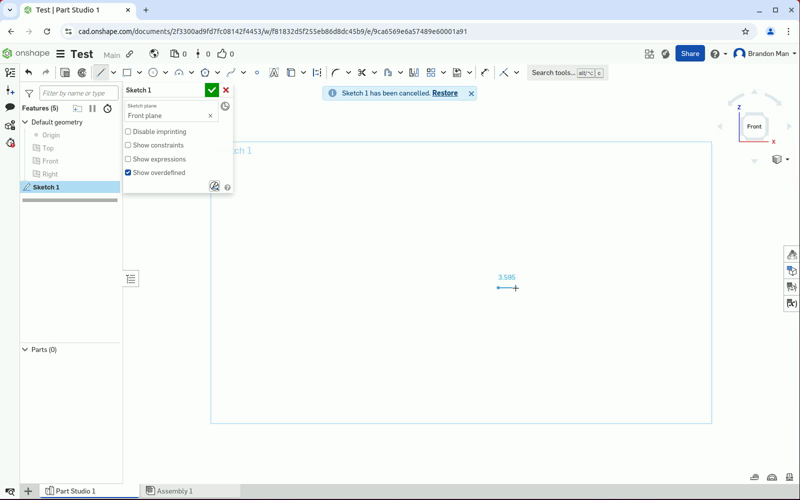
key_up(shift)
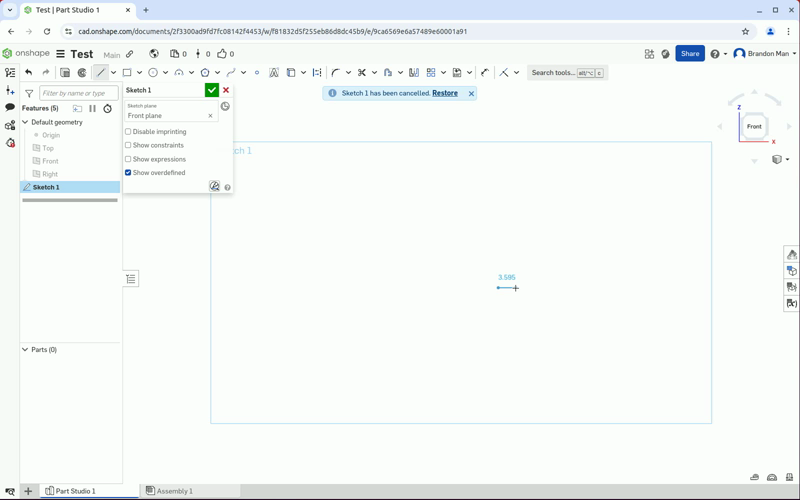
key(esc)
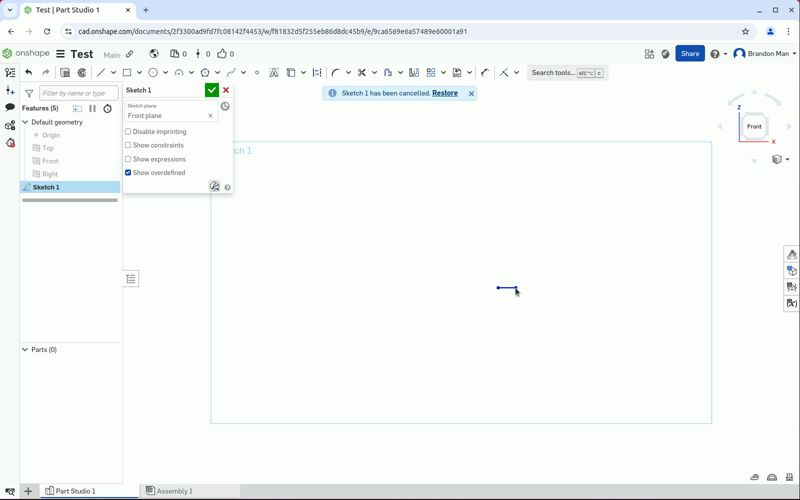
key(a)
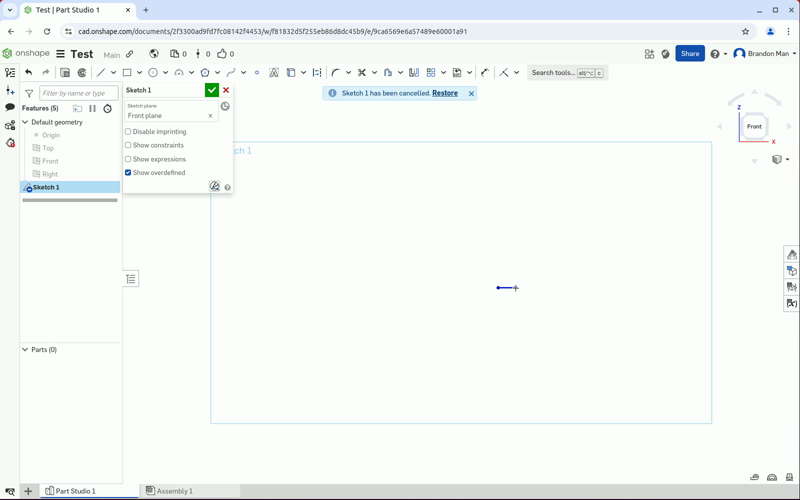
mouse_move(515, 287)
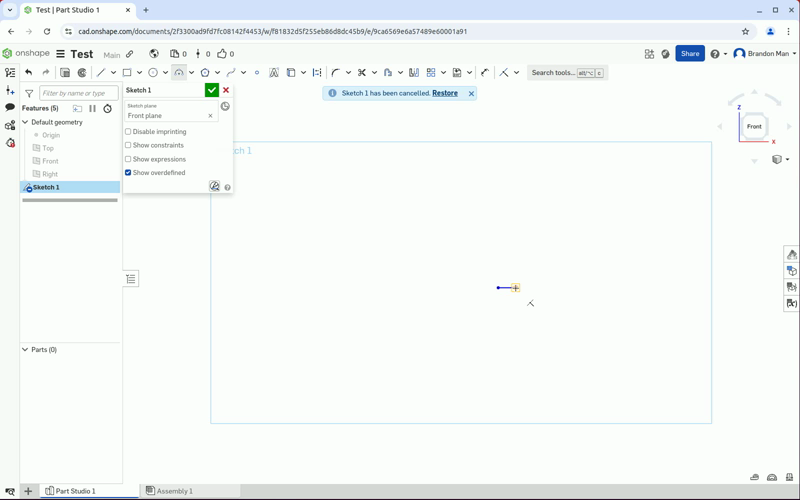
click(515, 287)
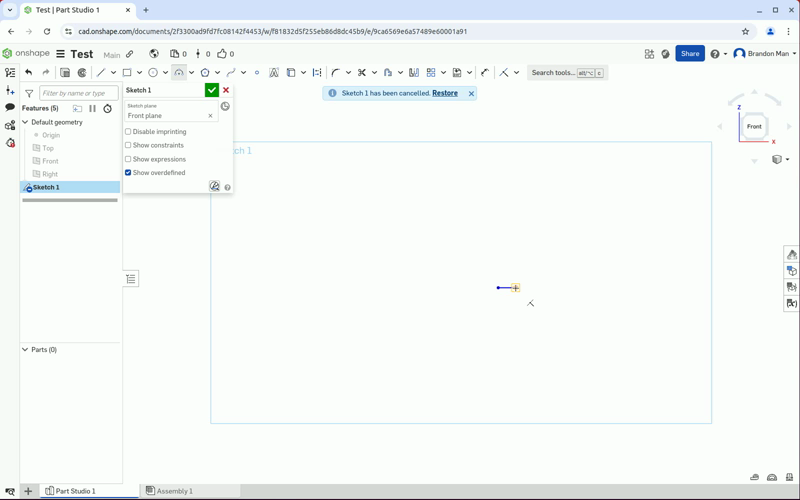
key_down(shift)
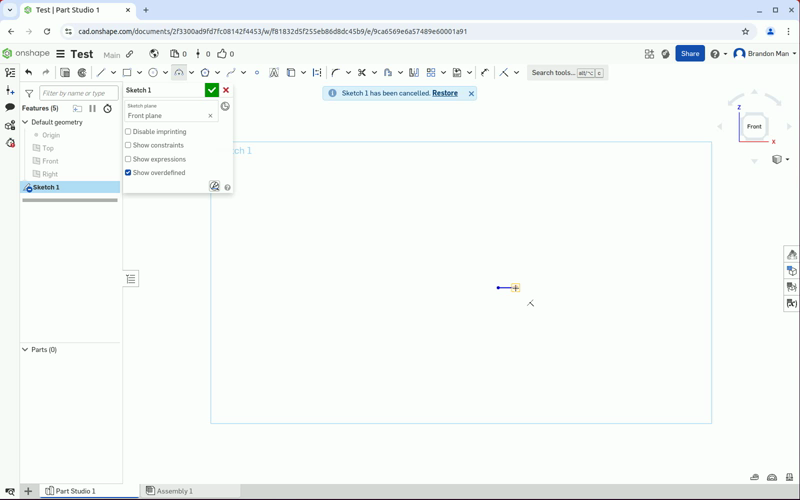
mouse_move(515, 278)
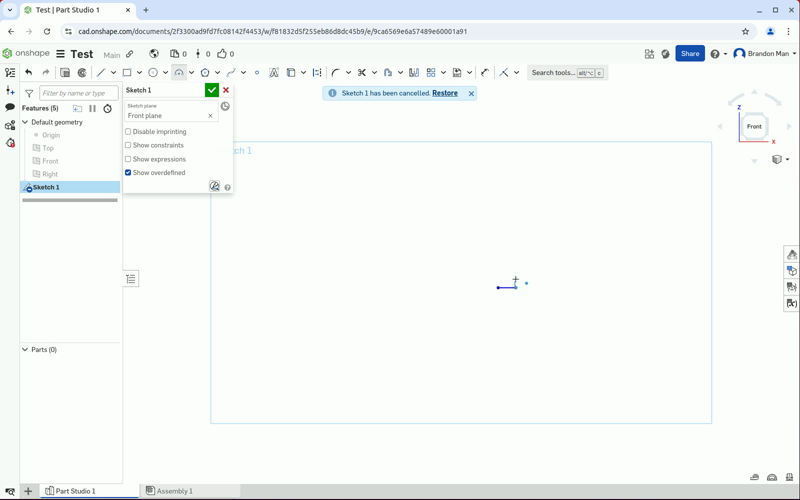
click(515, 278)
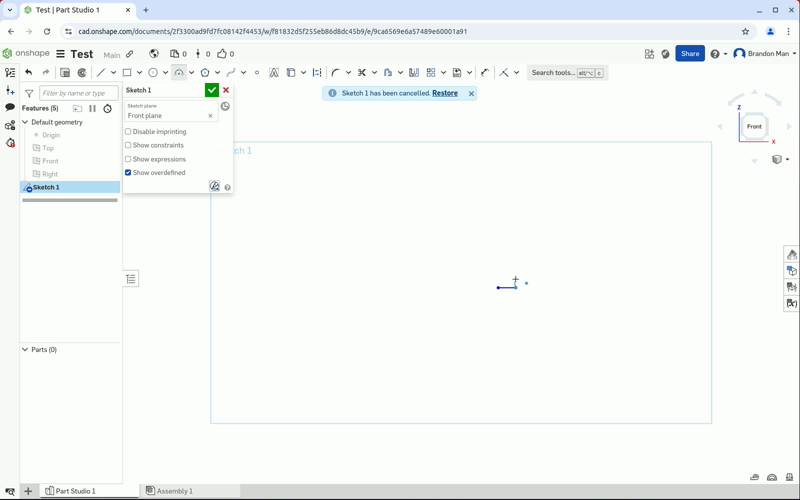
mouse_move(515, 283)
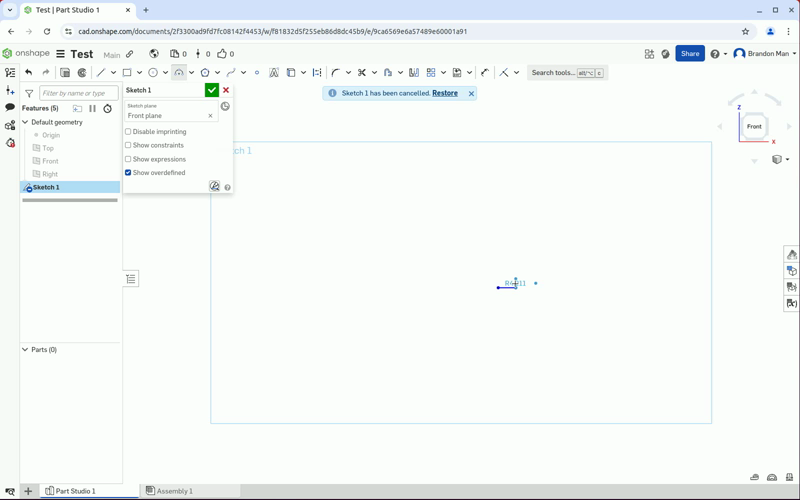
click(515, 283)
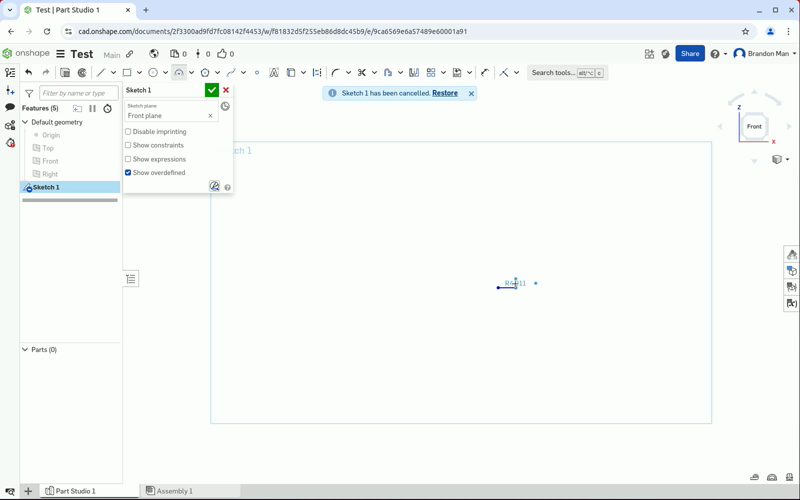
key_up(shift)
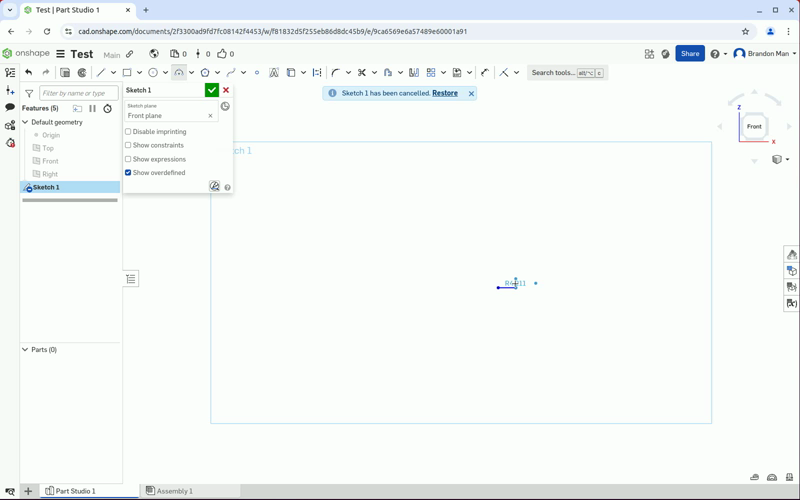
key(esc)
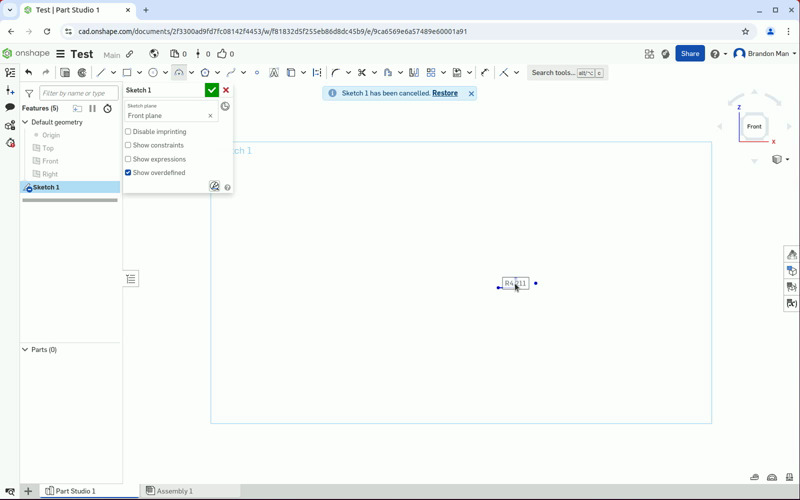
key(l)
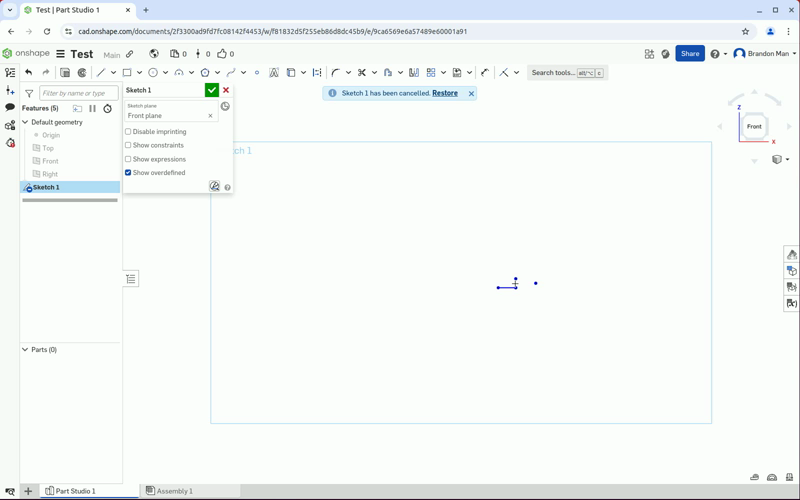
mouse_move(515, 278)
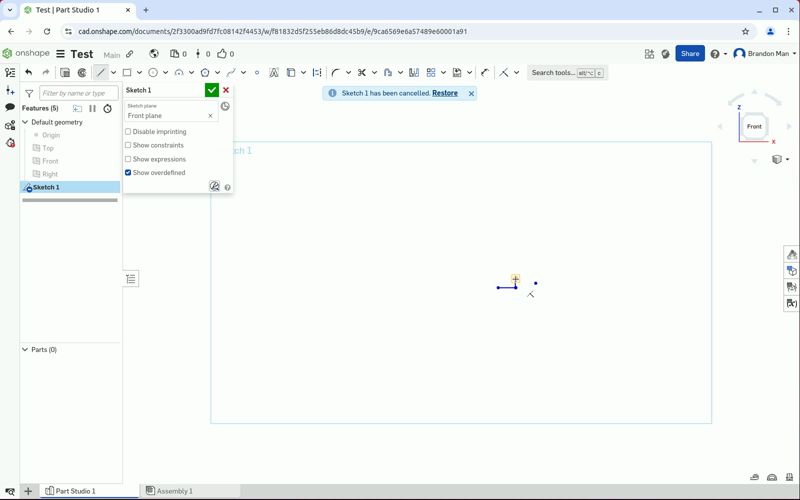
click(515, 278)
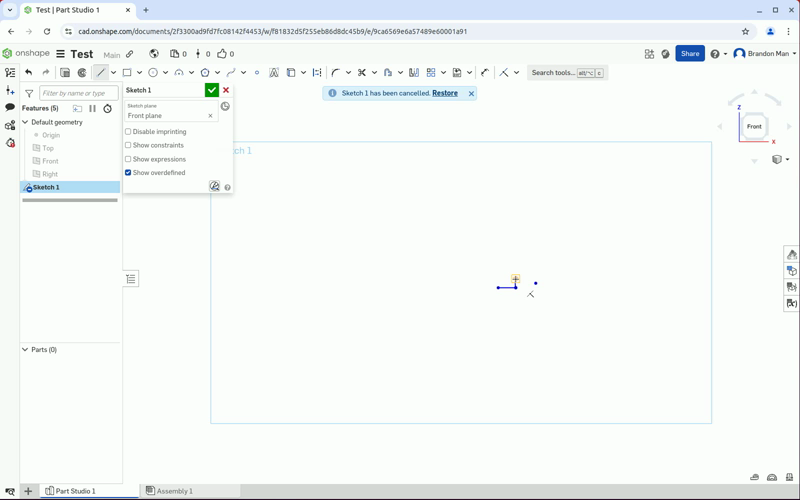
key_down(shift)
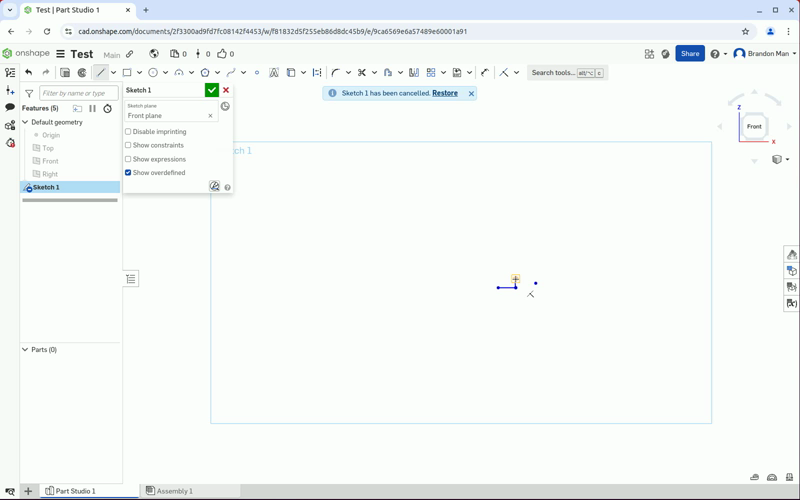
mouse_move(545, 278)
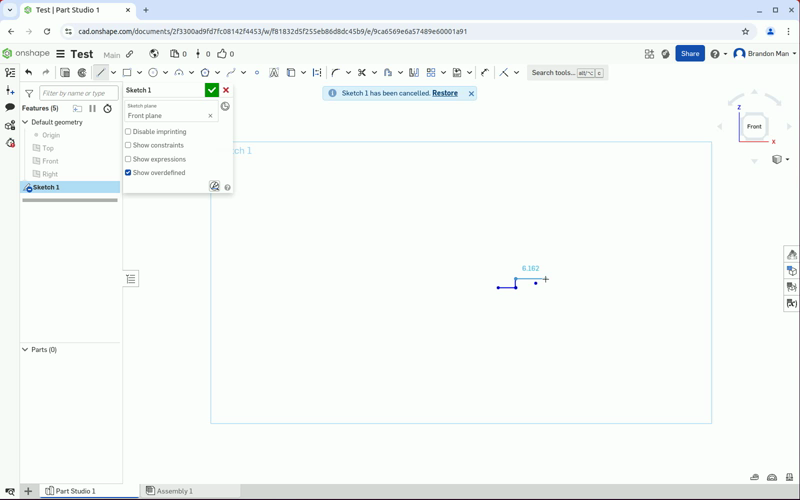
mouse_move(498, 278)
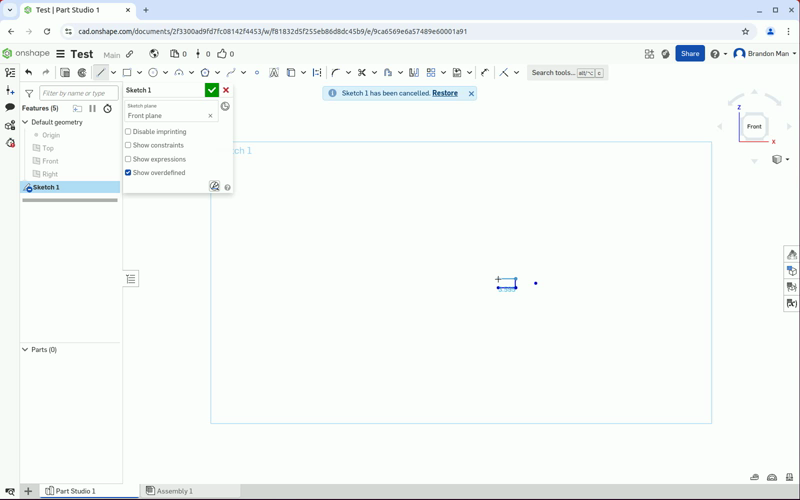
click(498, 278)
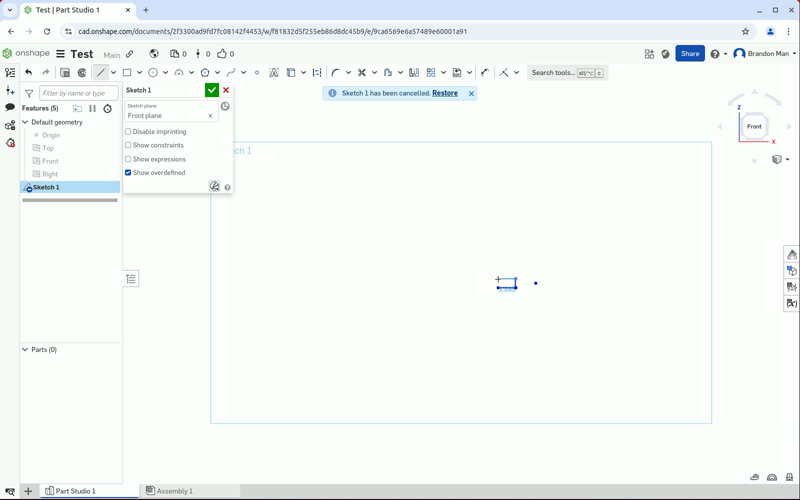
key_up(shift)
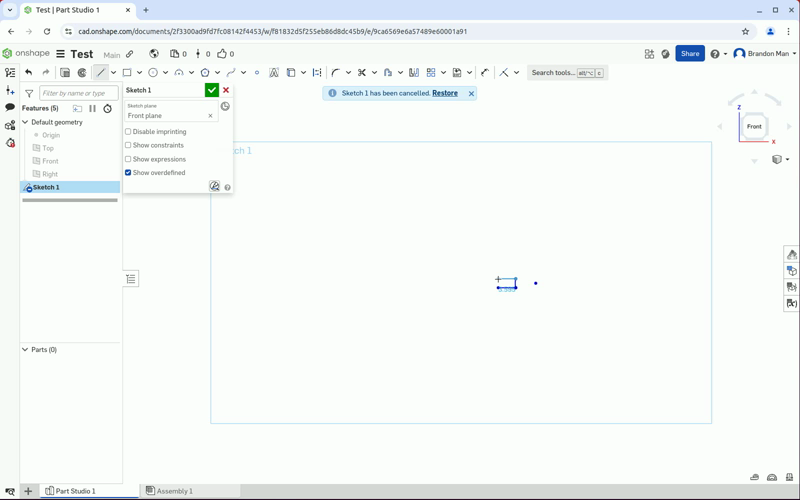
key_down(shift)
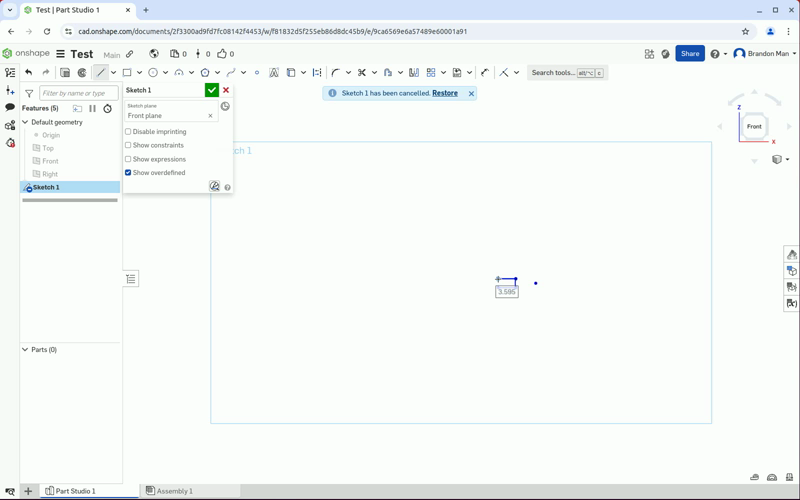
mouse_move(528, 278)
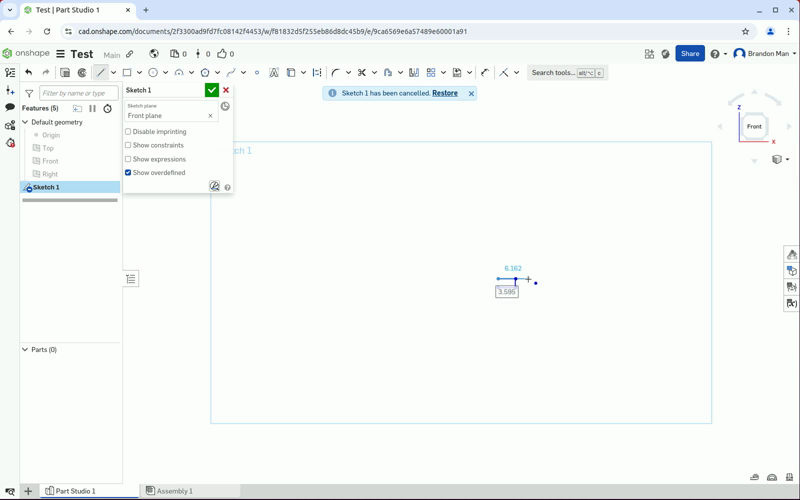
mouse_move(498, 283)
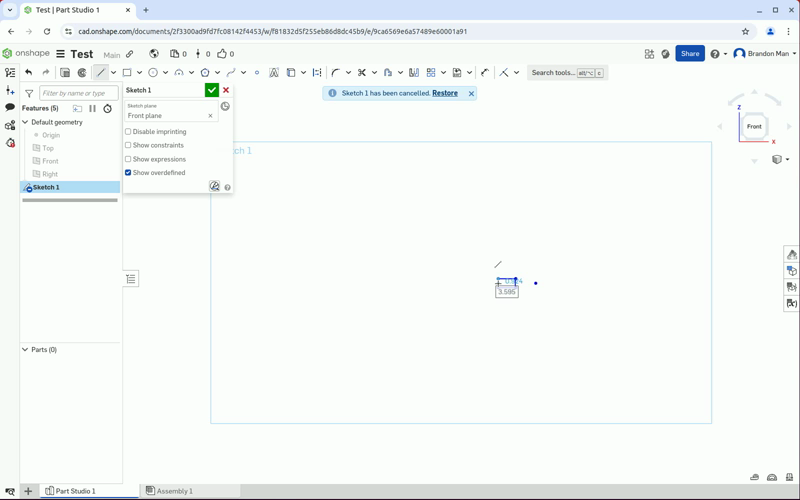
scroll(6)
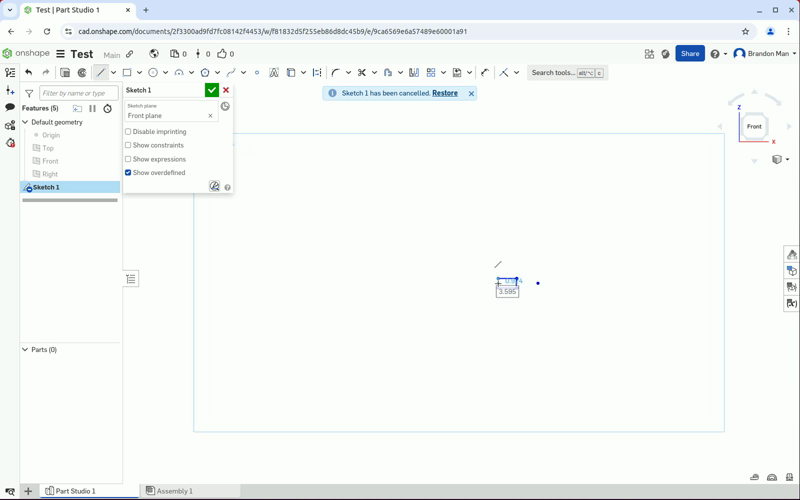
scroll(6)
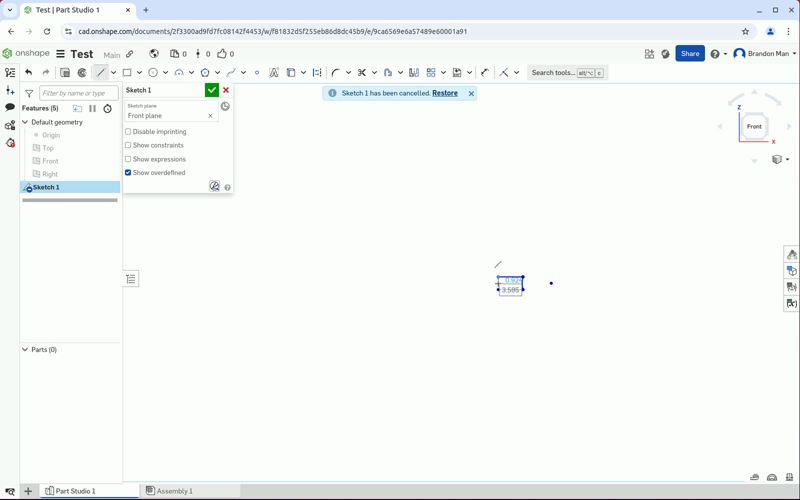
scroll(6)
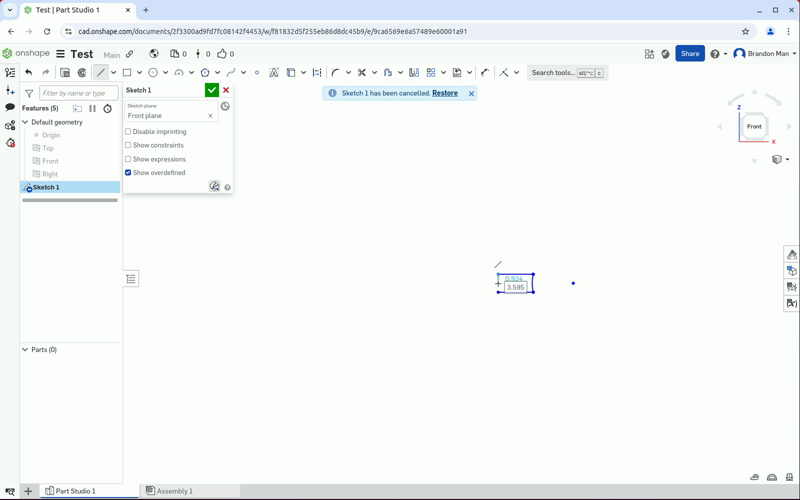
scroll(6)
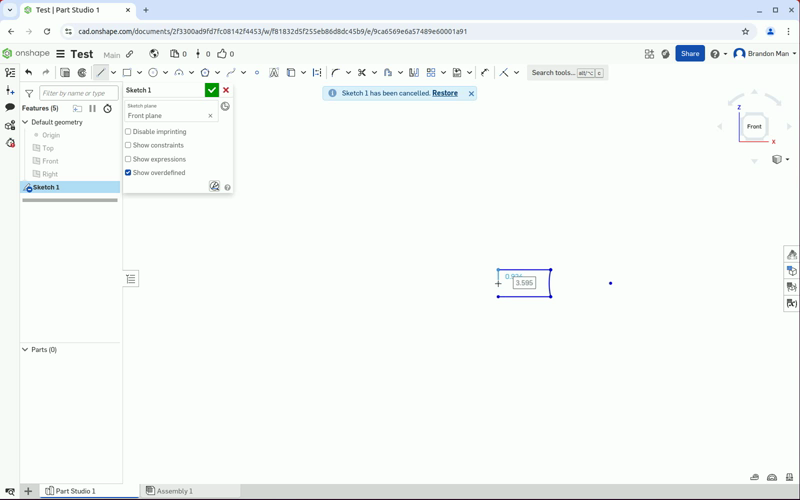
scroll(6)
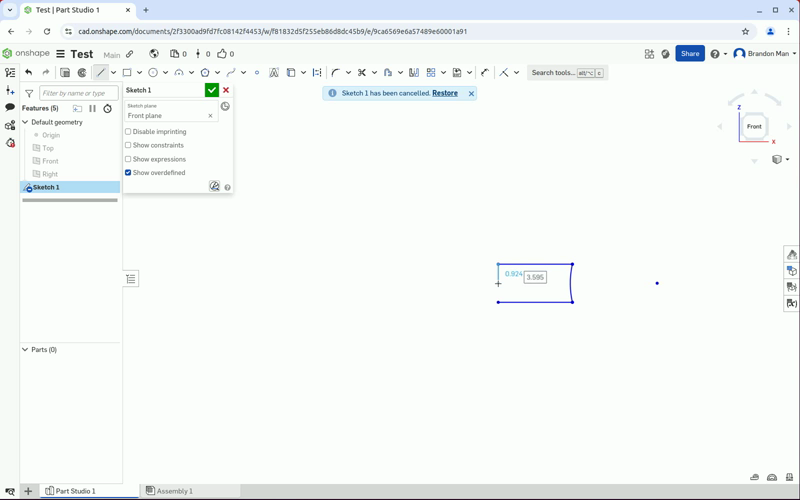
scroll(6)
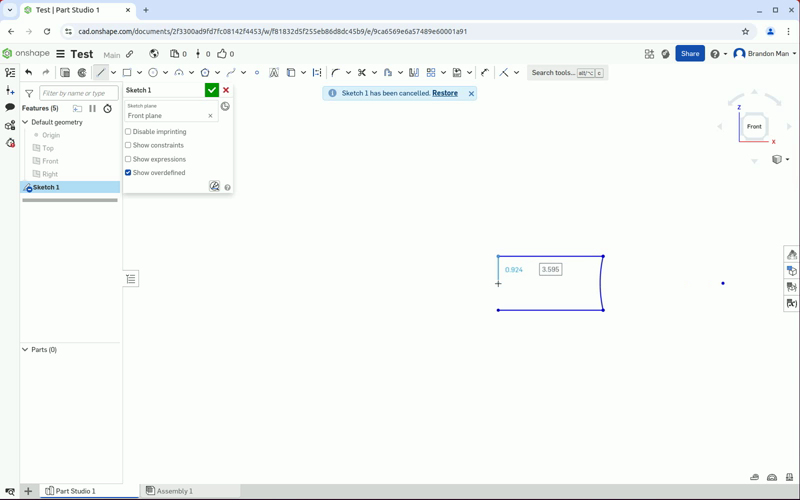
scroll(6)
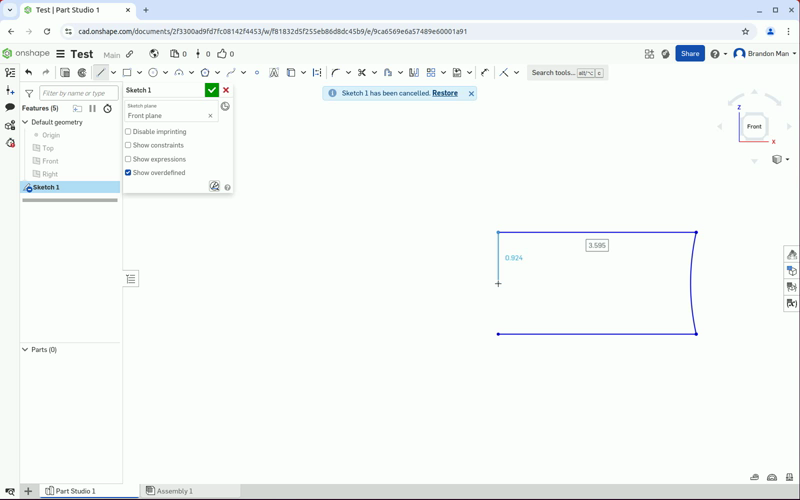
click(498, 283)
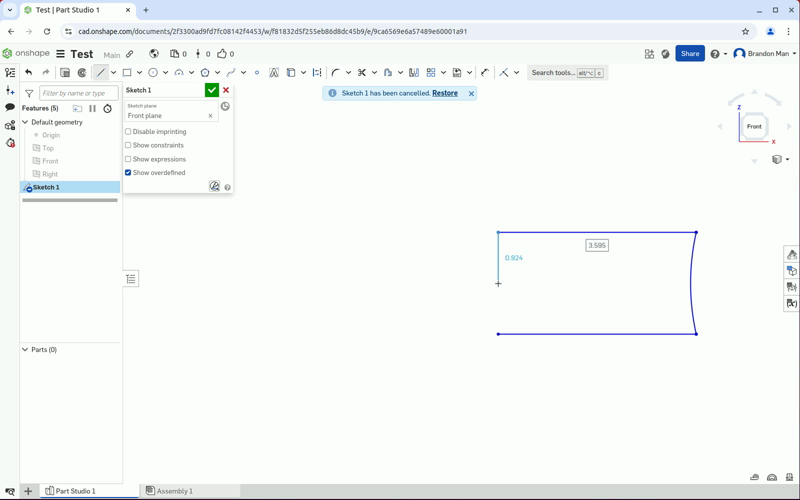
scroll(-6)
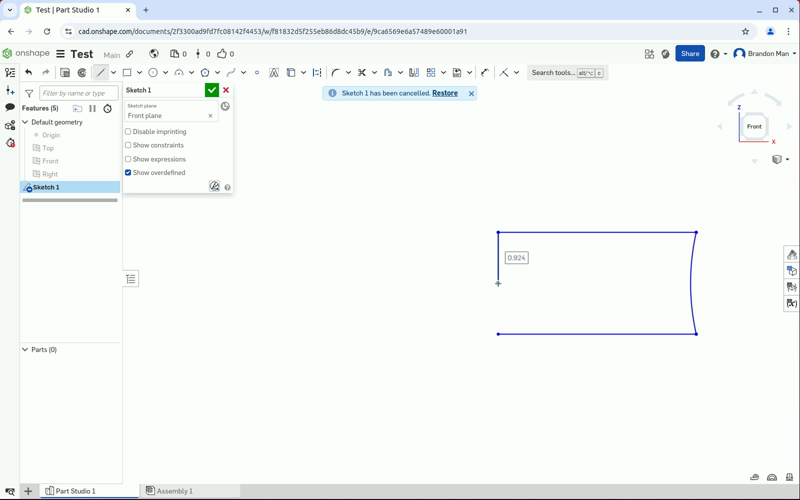
scroll(-6)
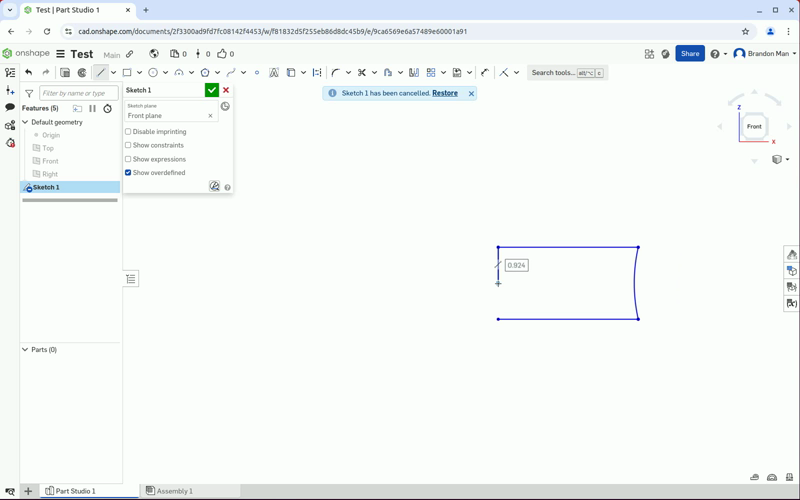
scroll(-6)
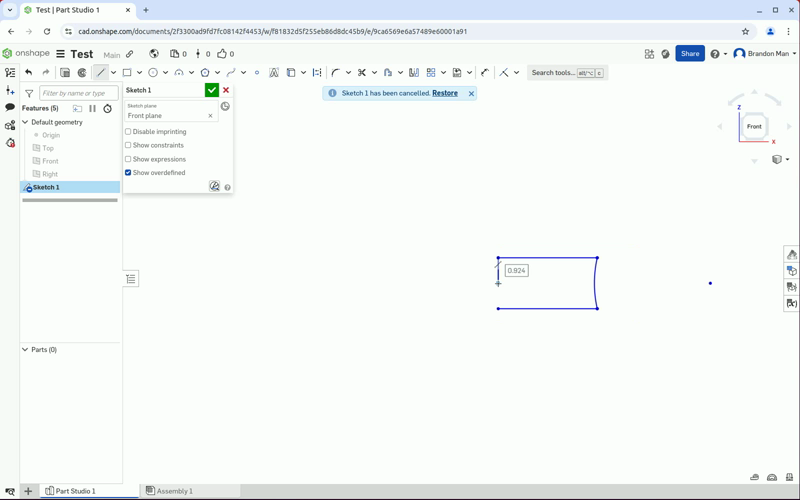
scroll(-6)
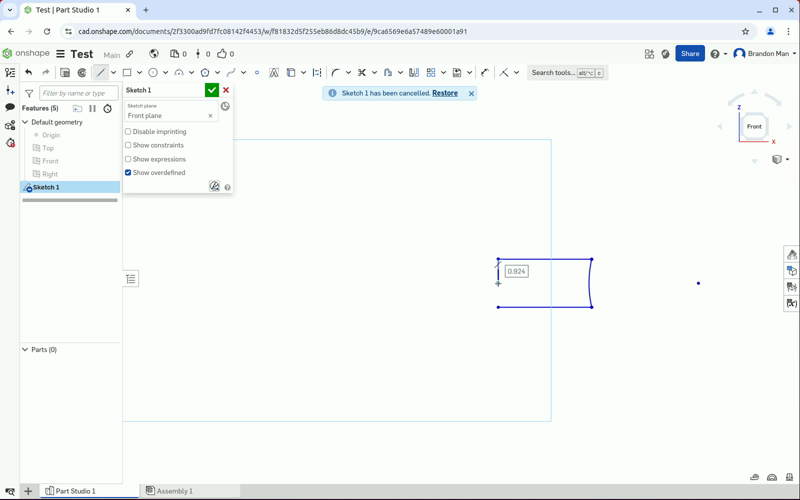
scroll(-6)
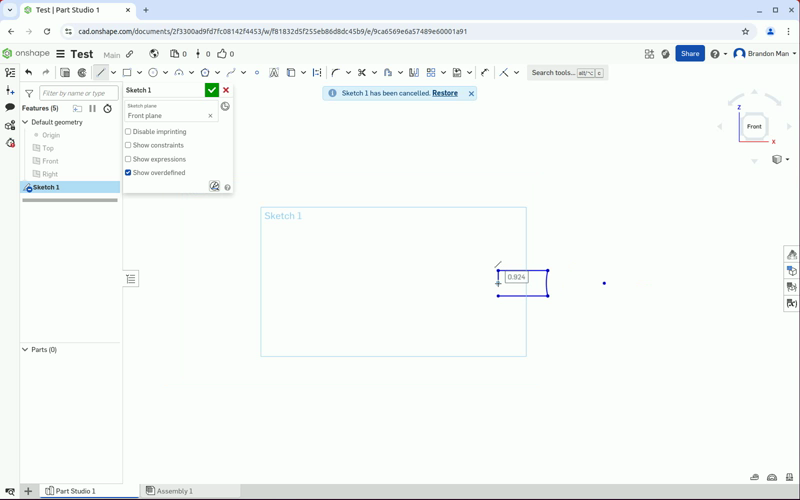
scroll(-6)
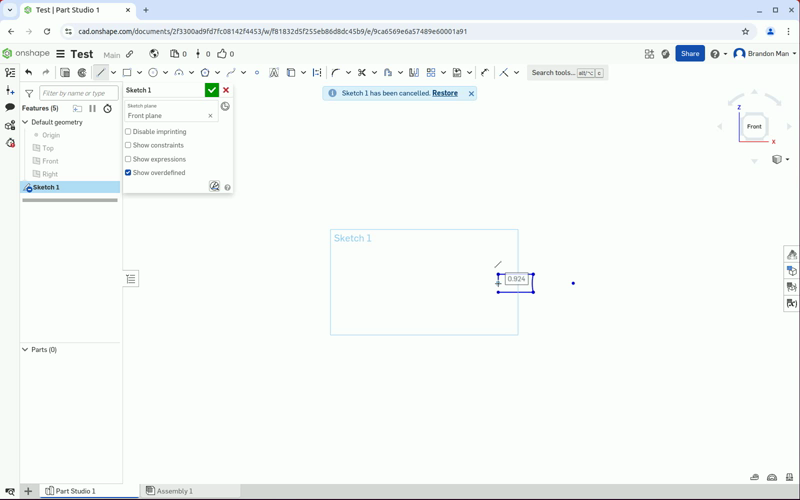
scroll(-6)
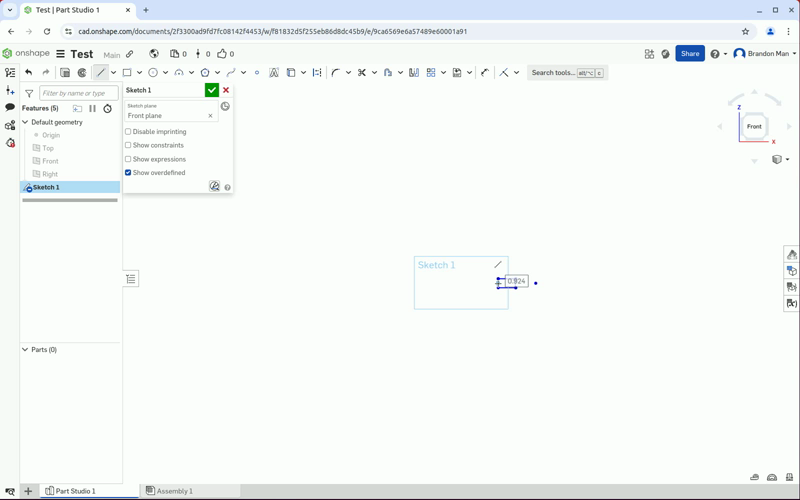
key_up(shift)
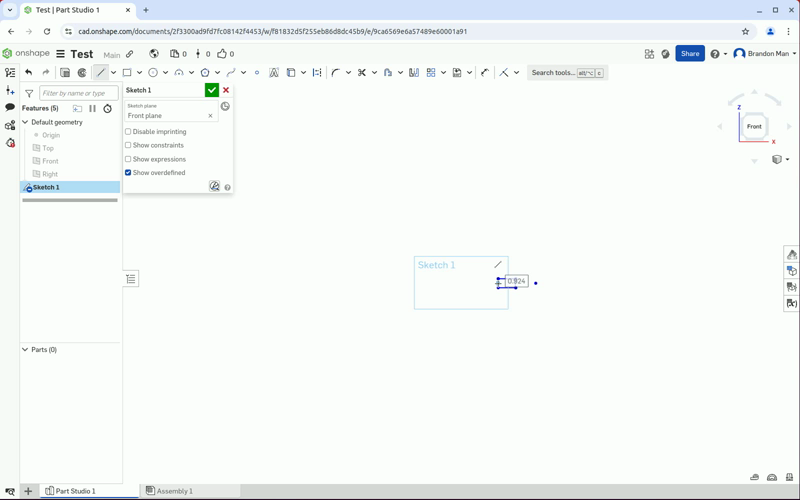
mouse_move(528, 283)
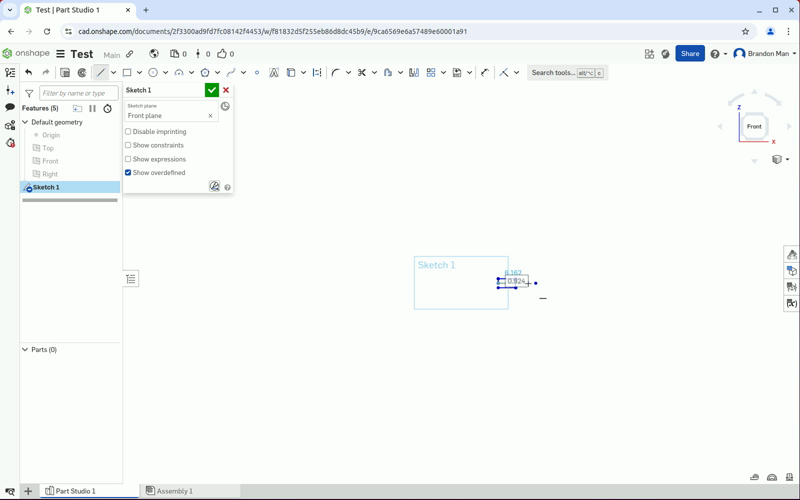
key_down(shift)
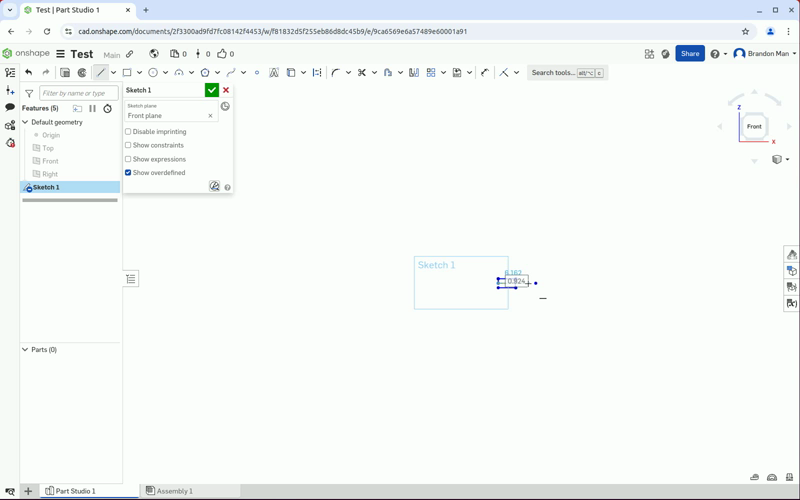
mouse_move(498, 287)
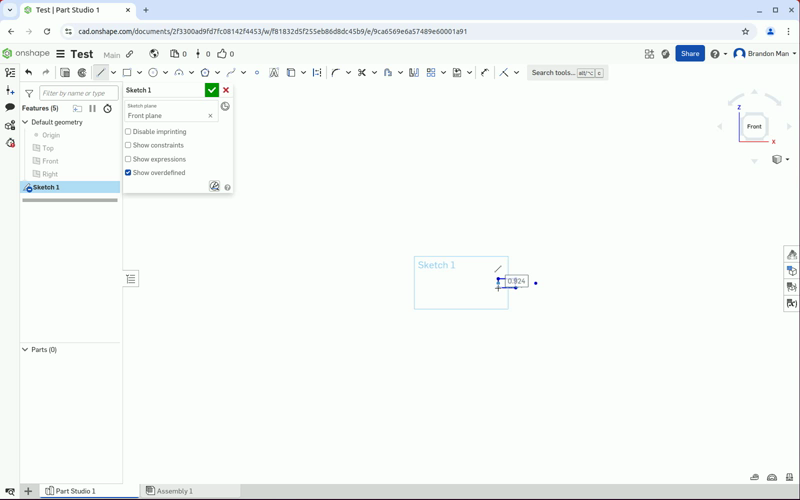
scroll(6)
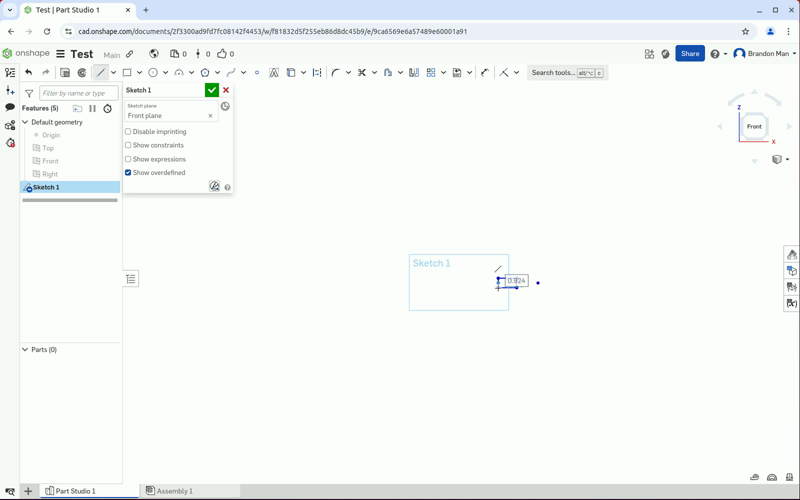
scroll(6)
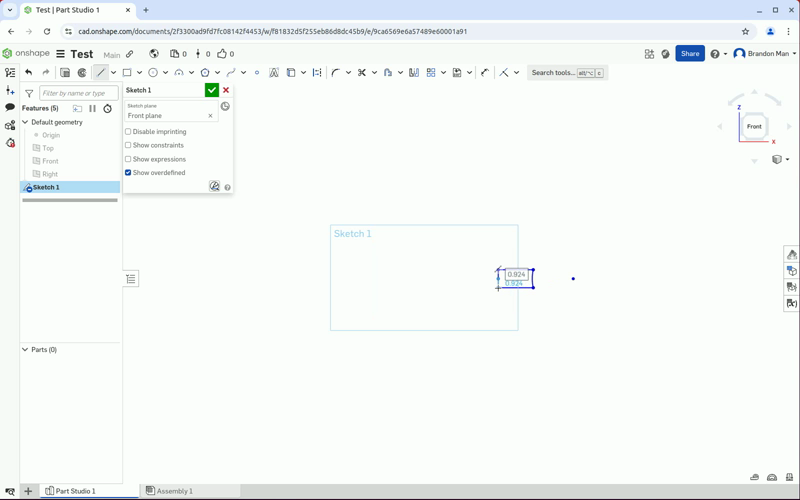
scroll(6)
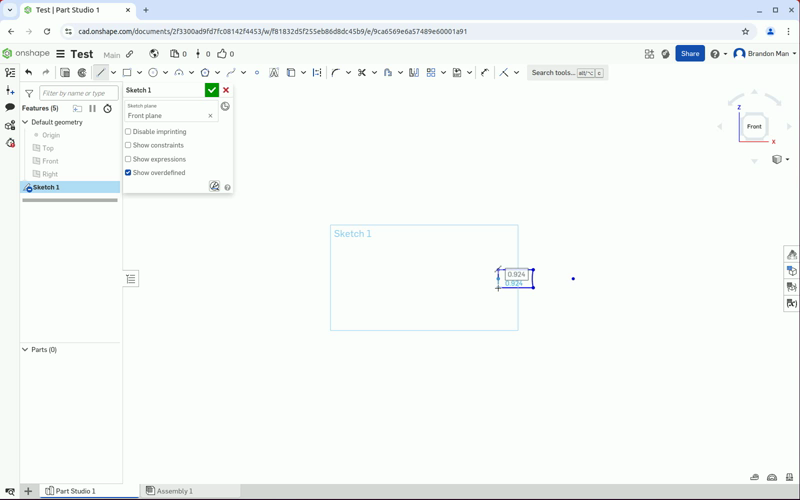
scroll(6)
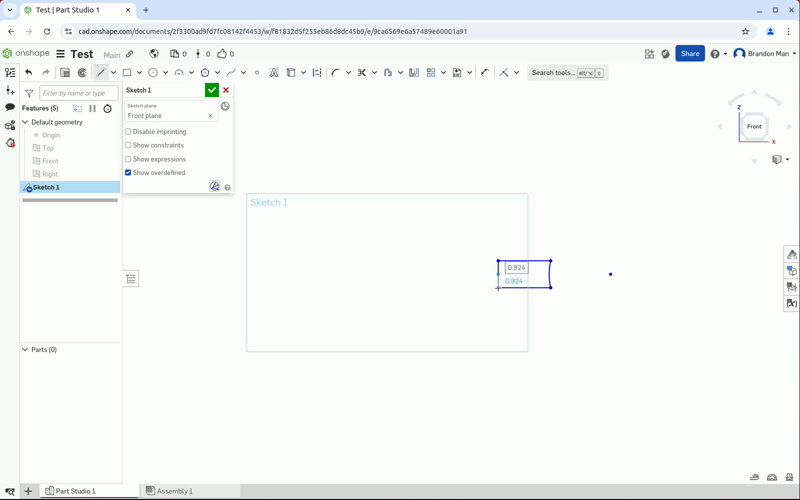
scroll(6)
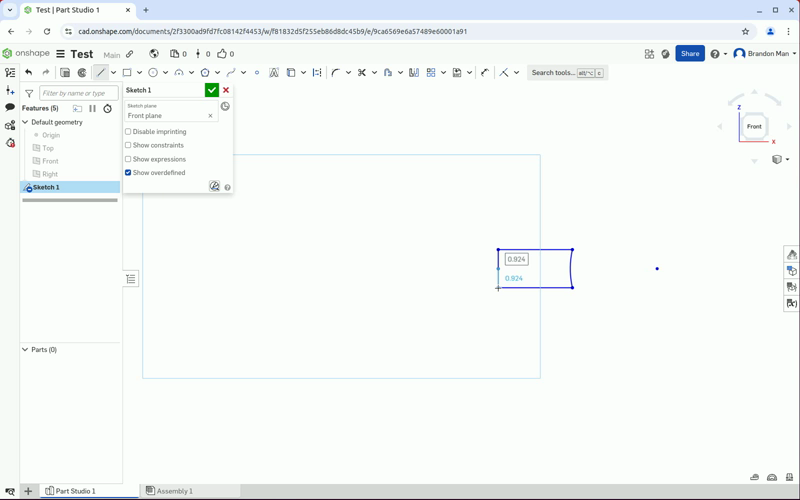
scroll(6)
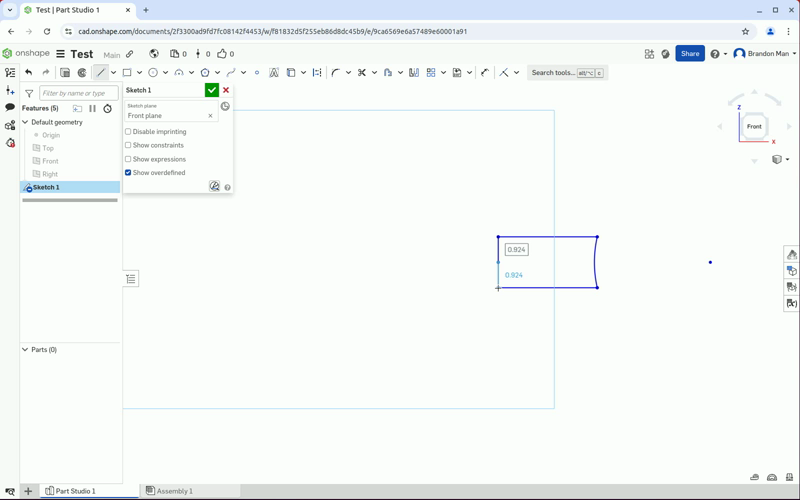
scroll(6)
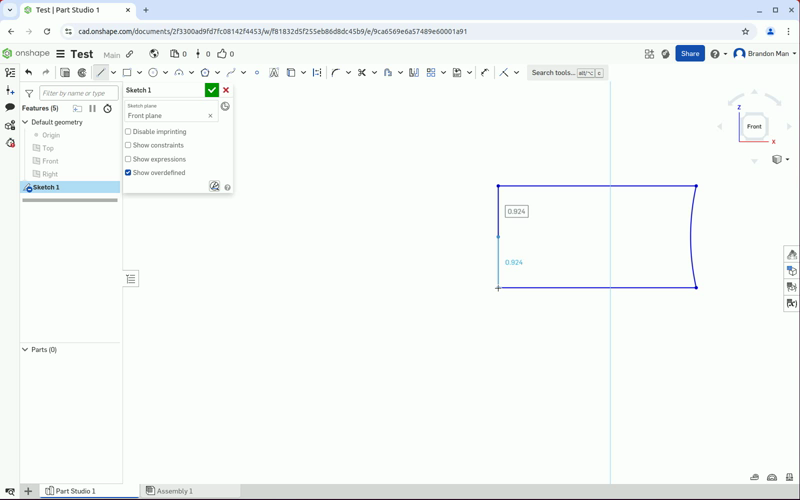
key_up(shift)
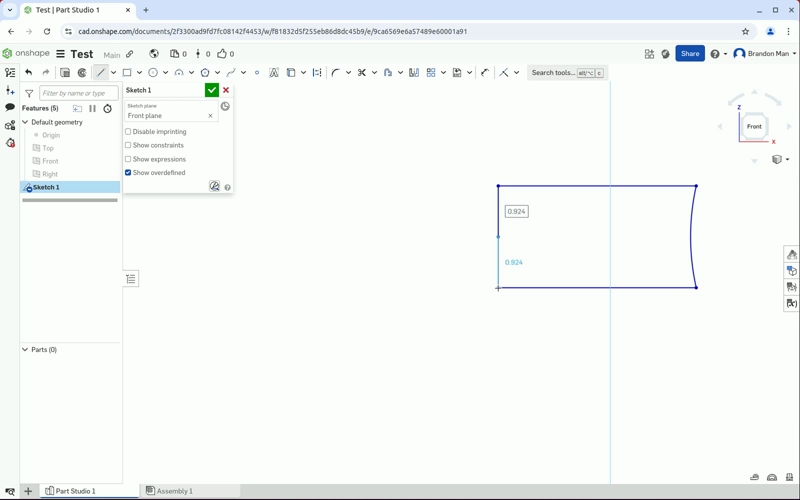
click(498, 287)
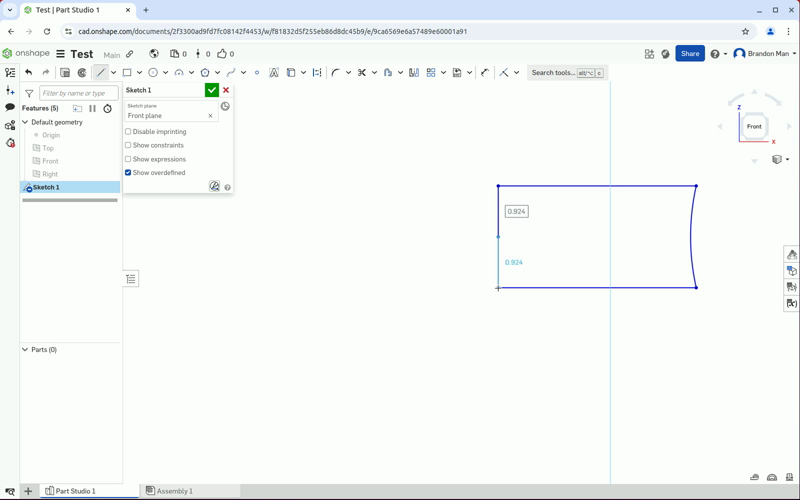
scroll(-6)
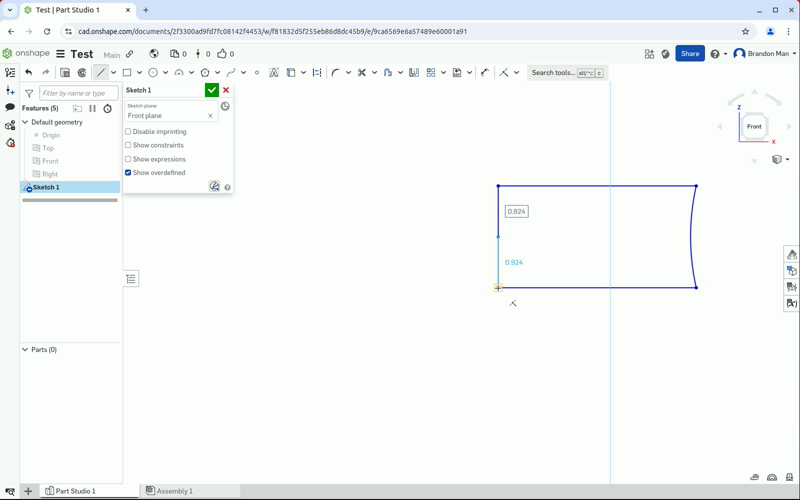
scroll(-6)
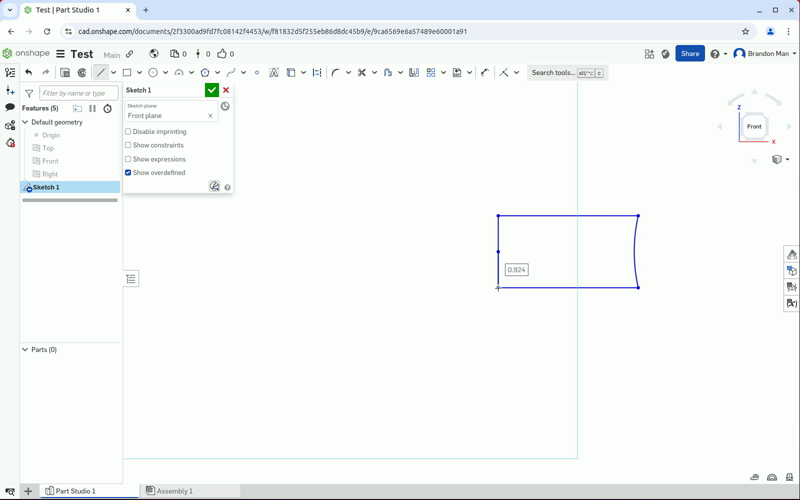
scroll(-6)
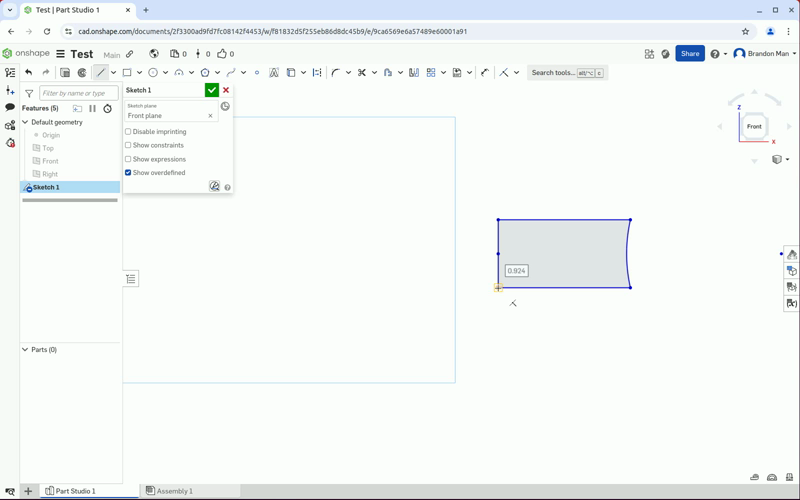
scroll(-6)
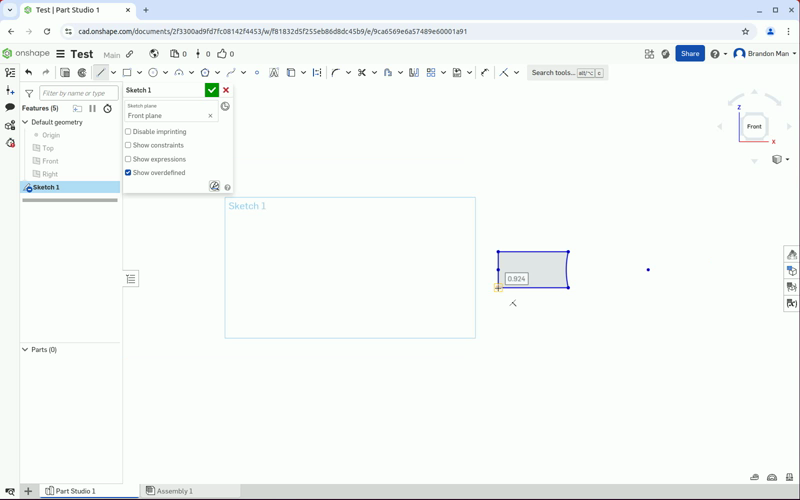
scroll(-6)
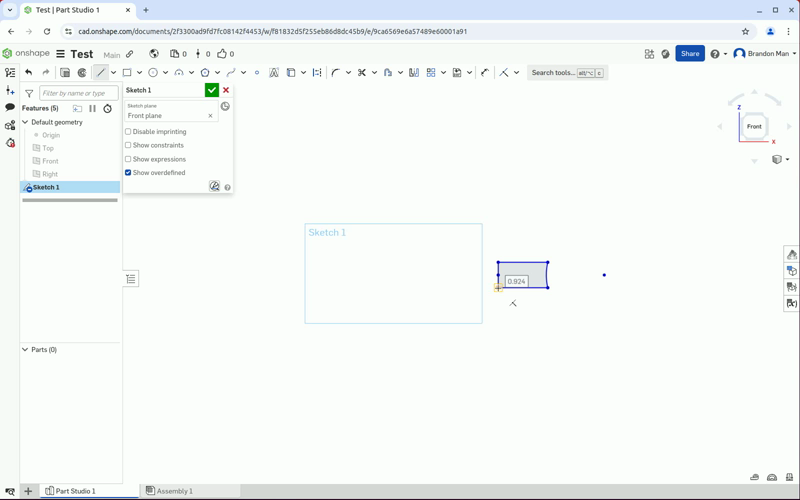
scroll(-6)
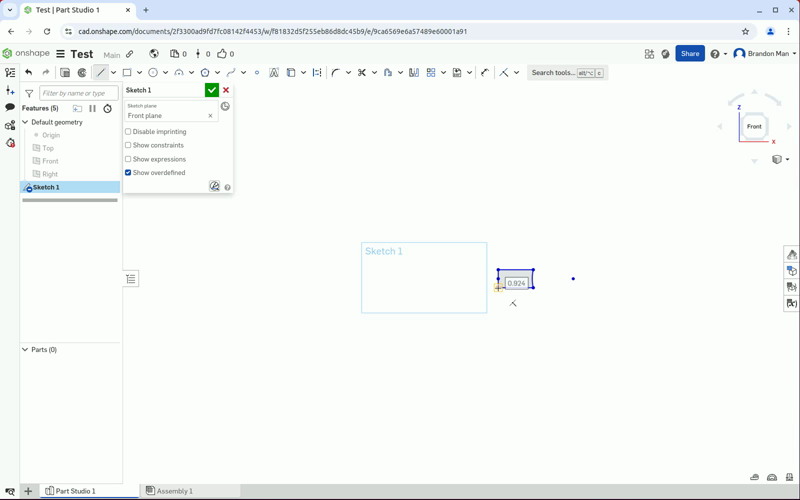
scroll(-6)
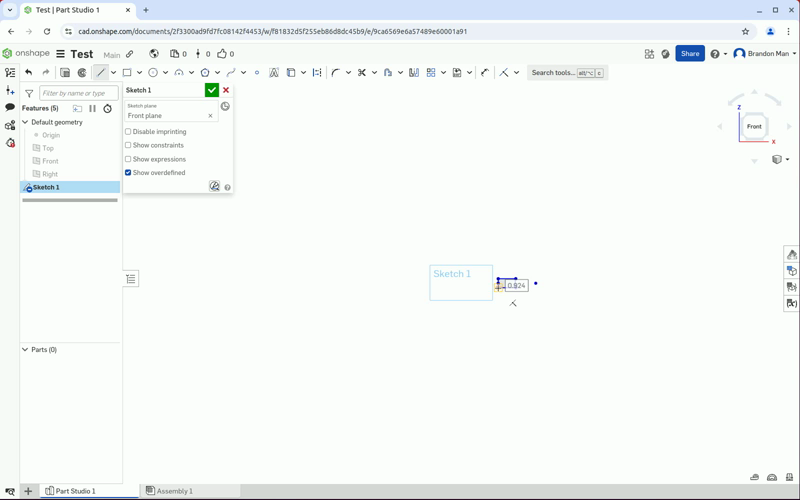
key(esc)
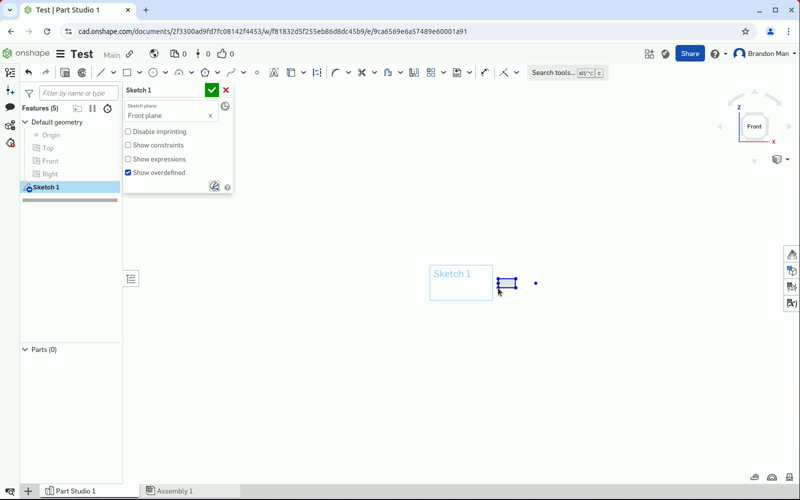
mouse_move(507, 282)
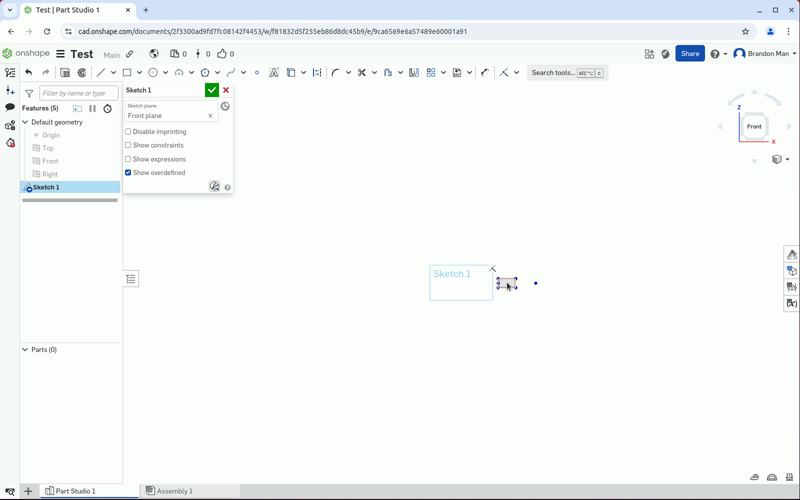
scroll(6)
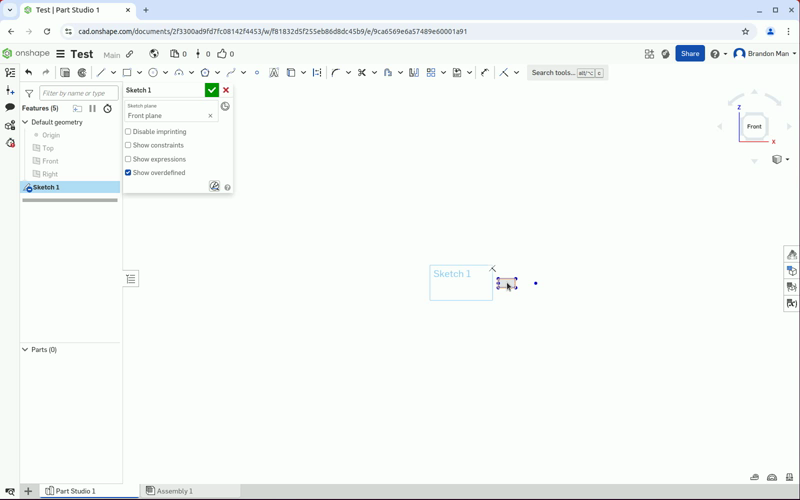
scroll(6)
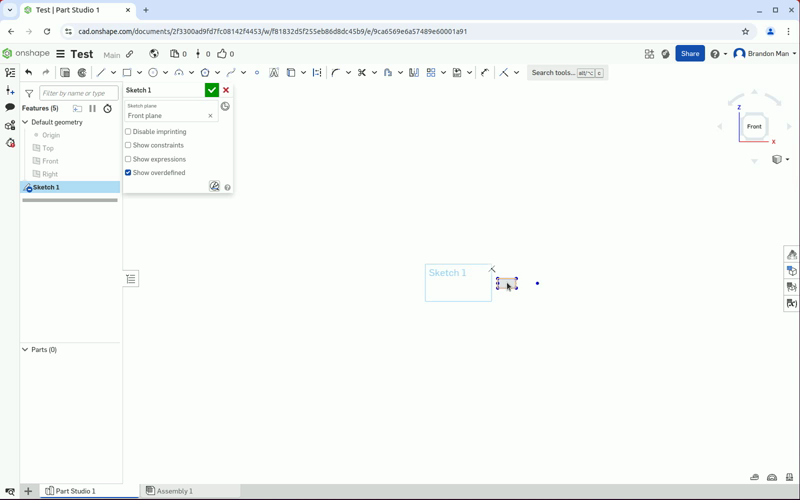
scroll(6)
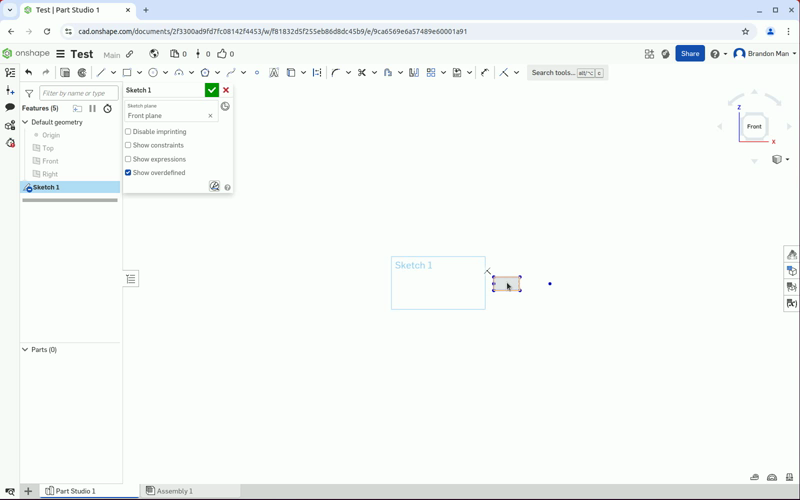
scroll(6)
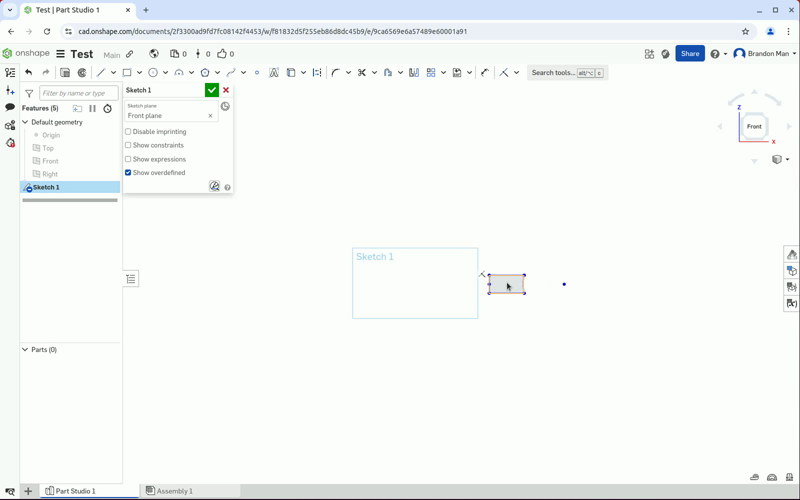
scroll(6)
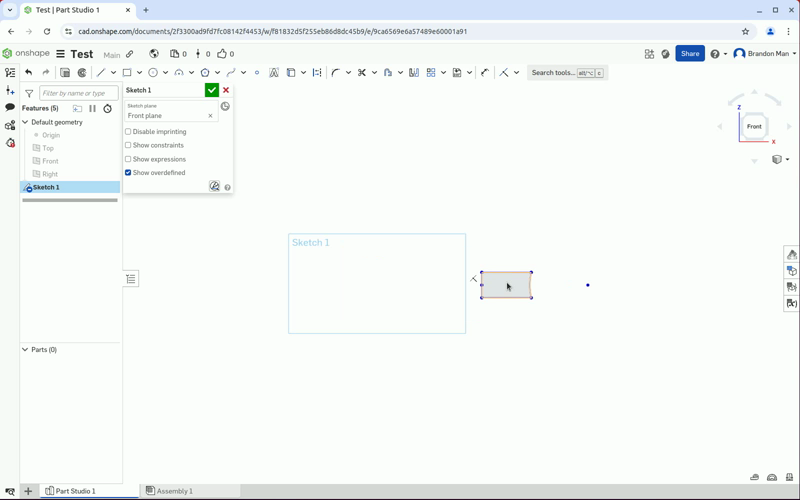
scroll(6)
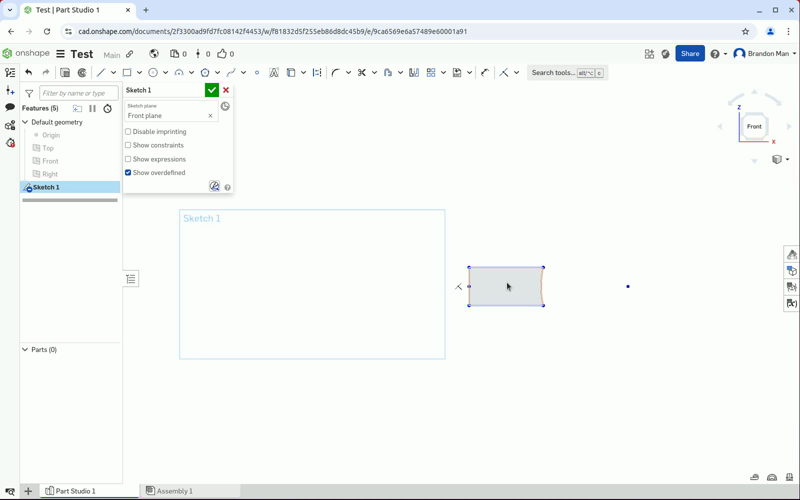
scroll(6)
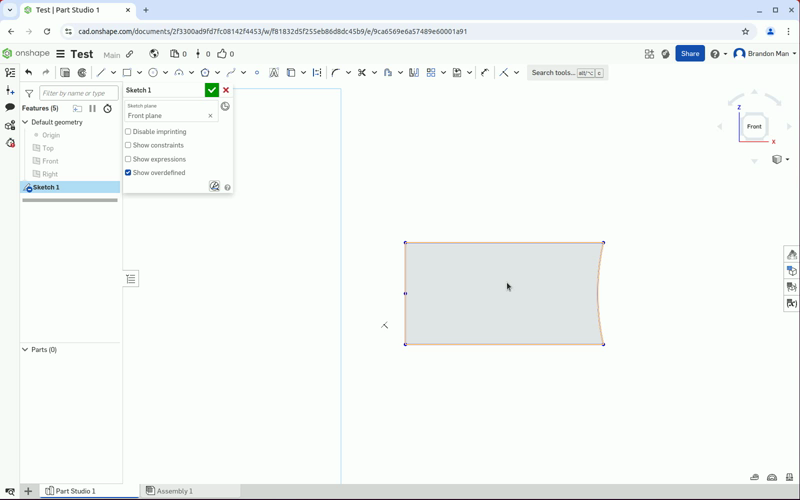
click(507, 282)
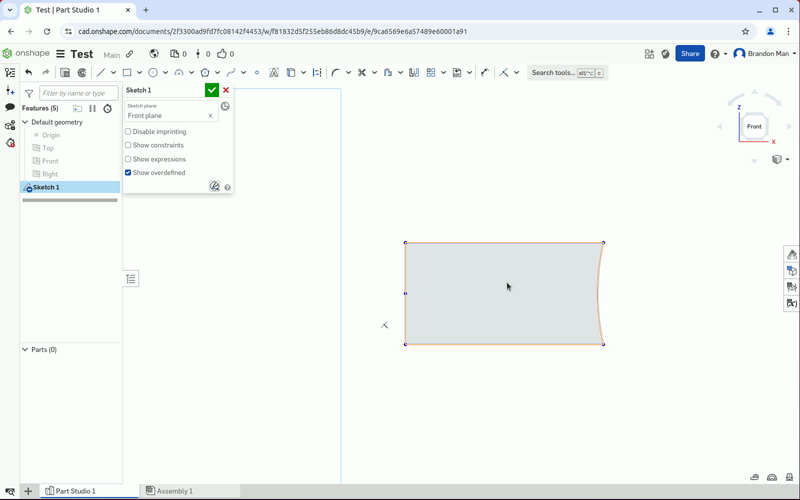
scroll(-6)
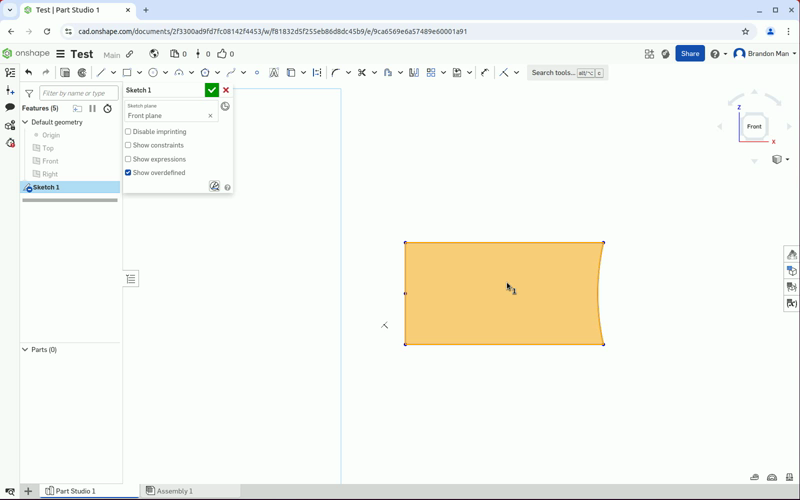
scroll(-6)
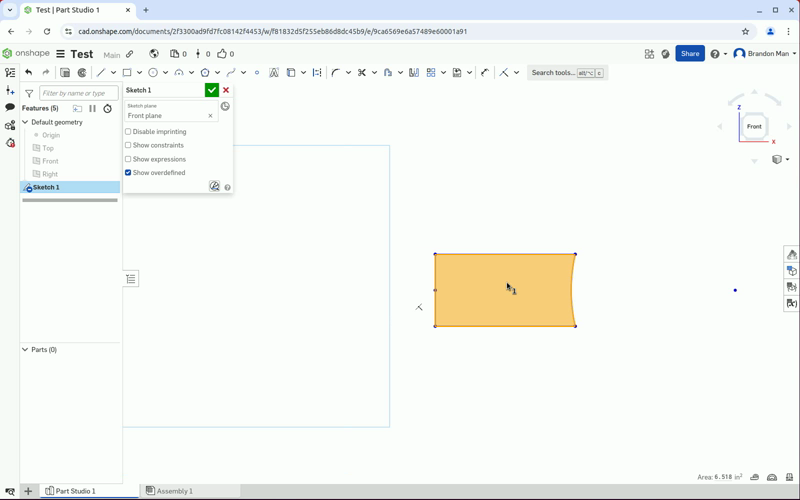
scroll(-6)
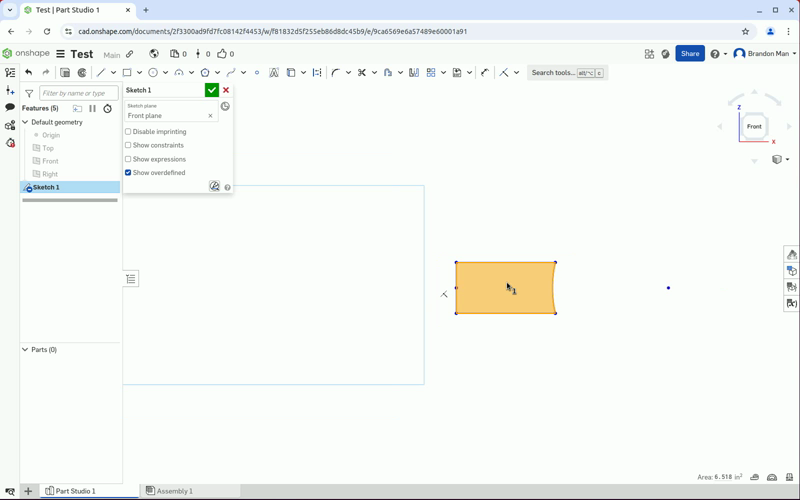
scroll(-6)
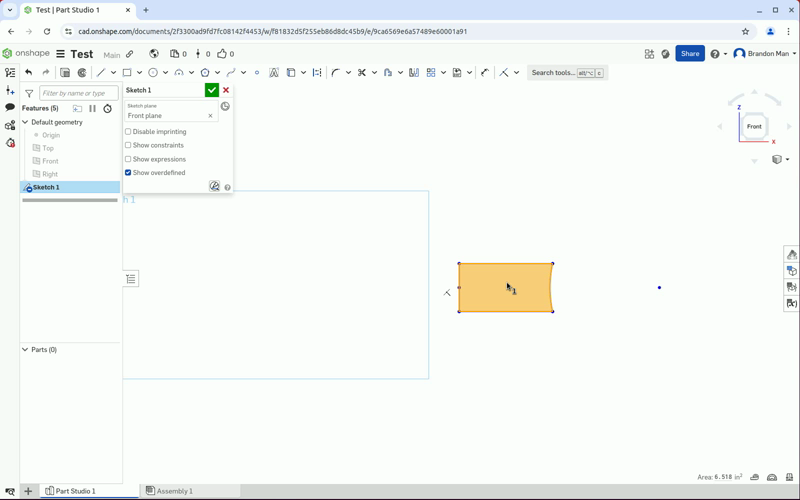
scroll(-6)
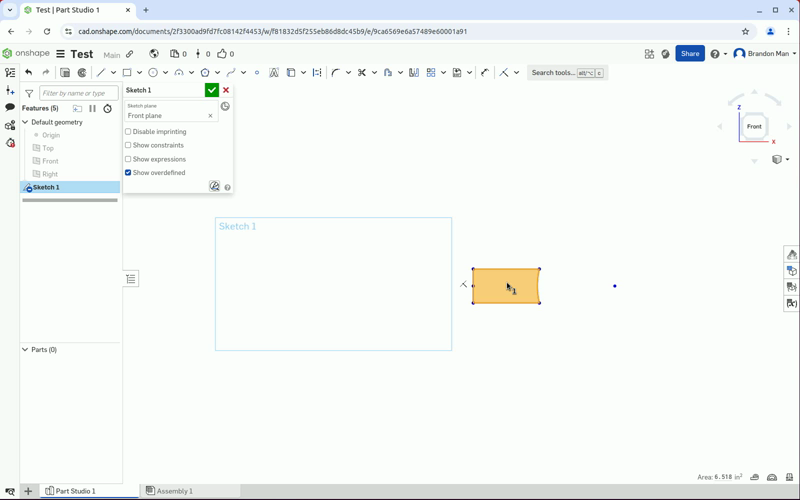
scroll(-6)
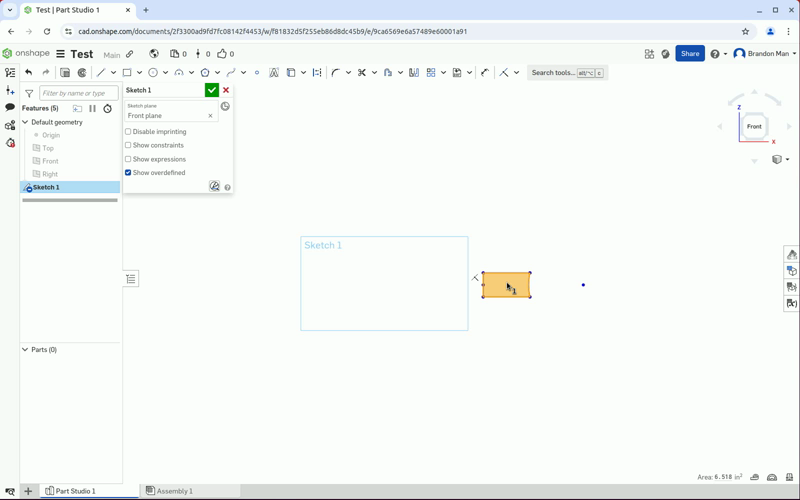
scroll(-6)
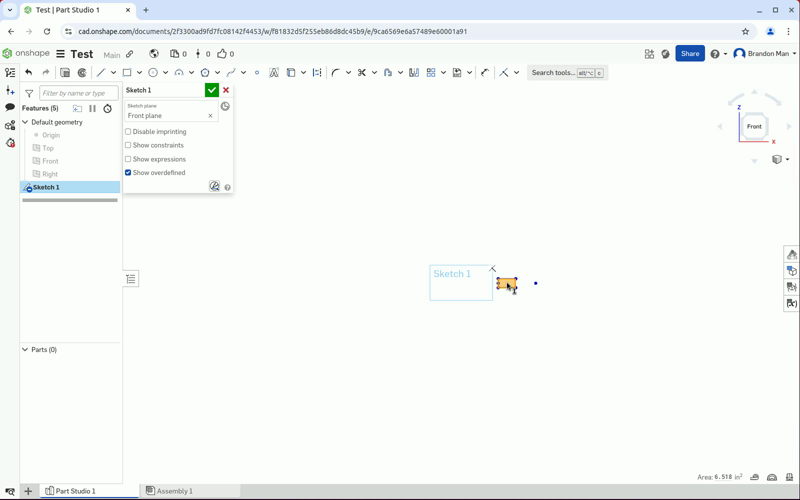
mouse_move(73, 352)
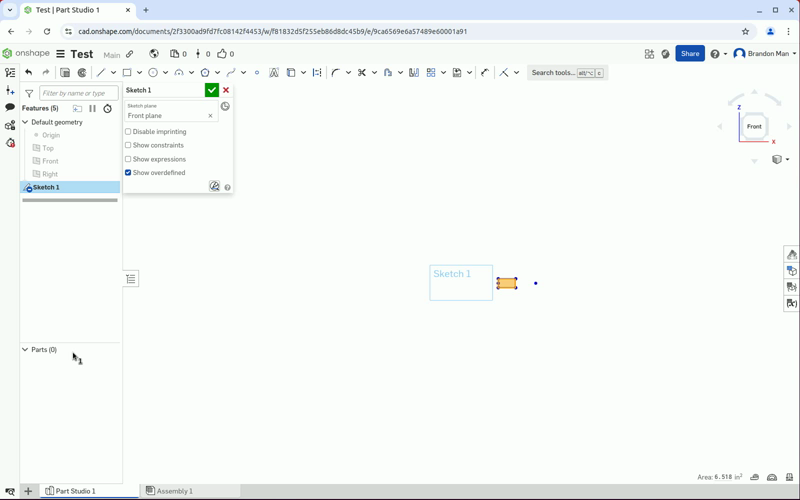
key(shift+y)
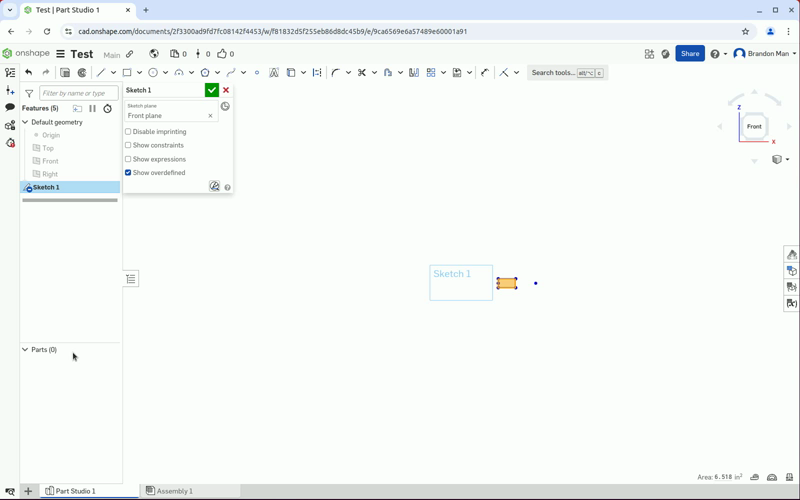
key(shift+e)
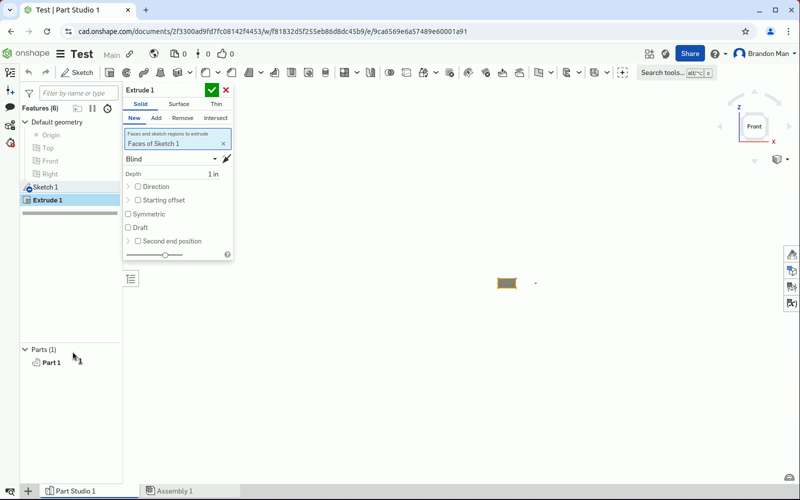
mouse_move(143, 106)
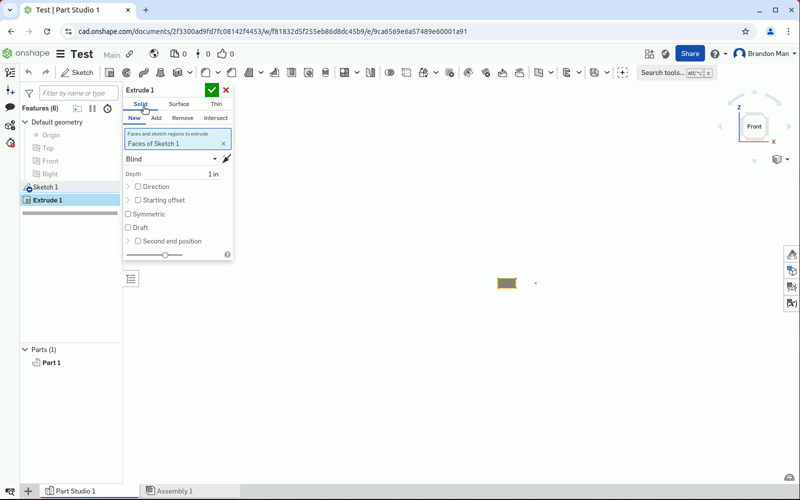
click(143, 106)
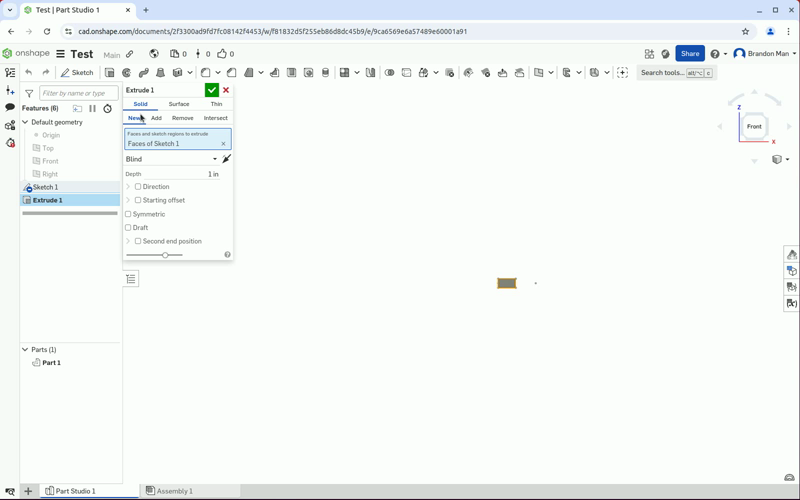
mouse_move(137, 120)
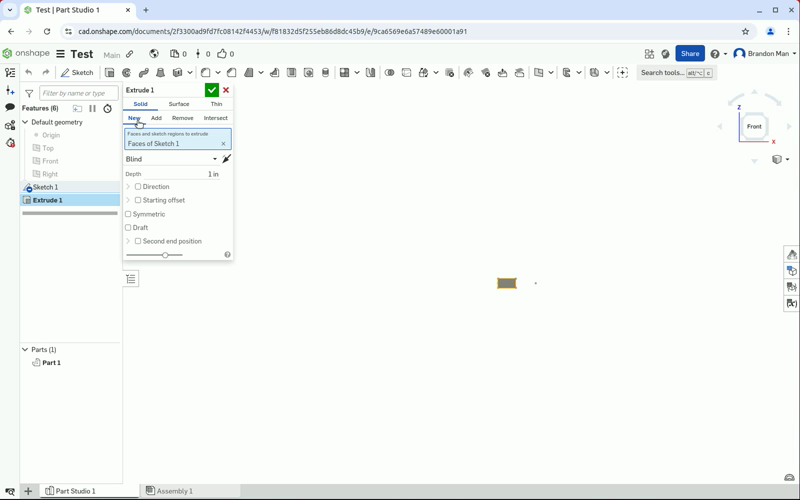
click(137, 120)
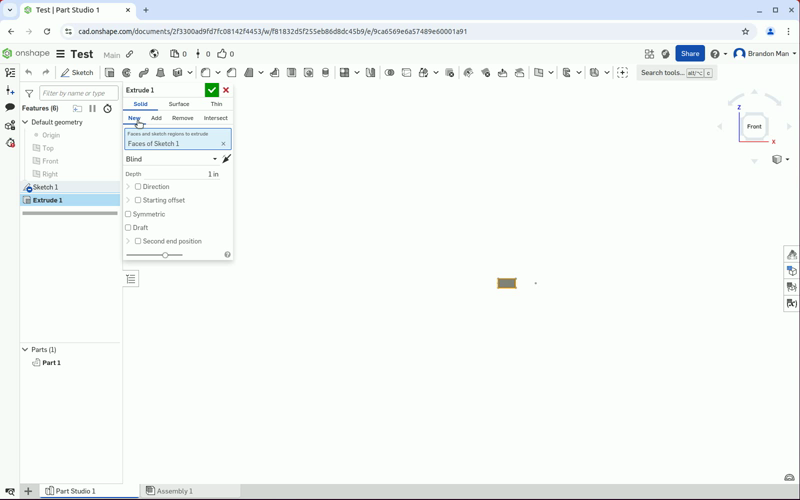
key(tab, 4)
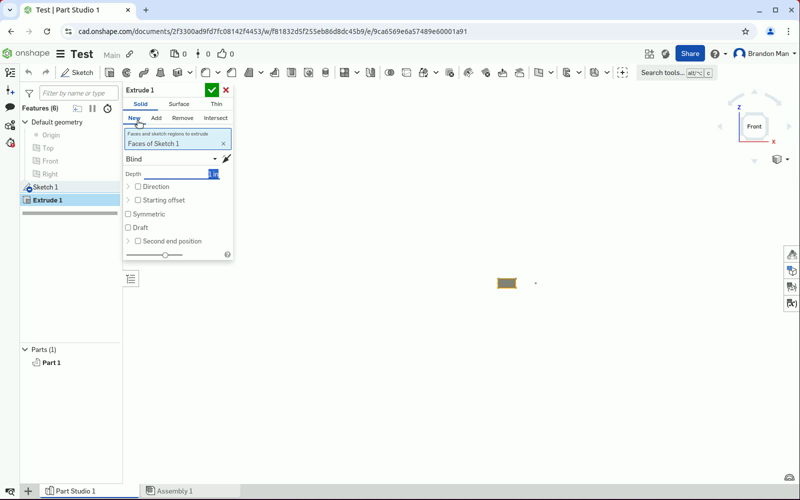
text(0.963)
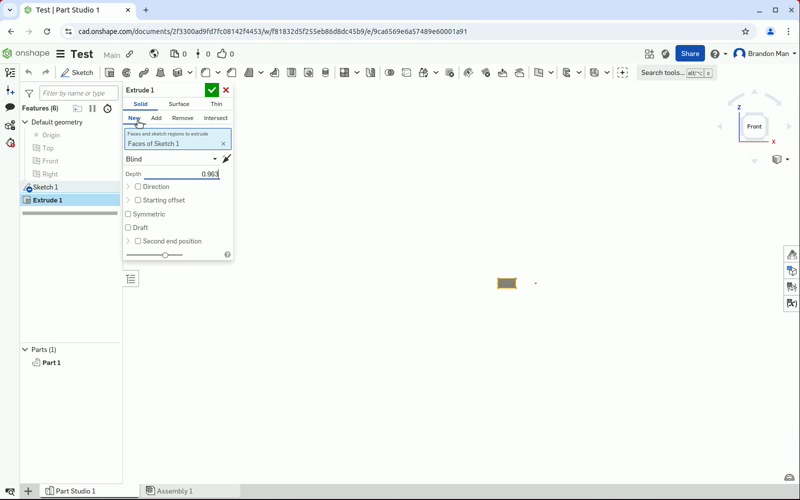
key(enter)
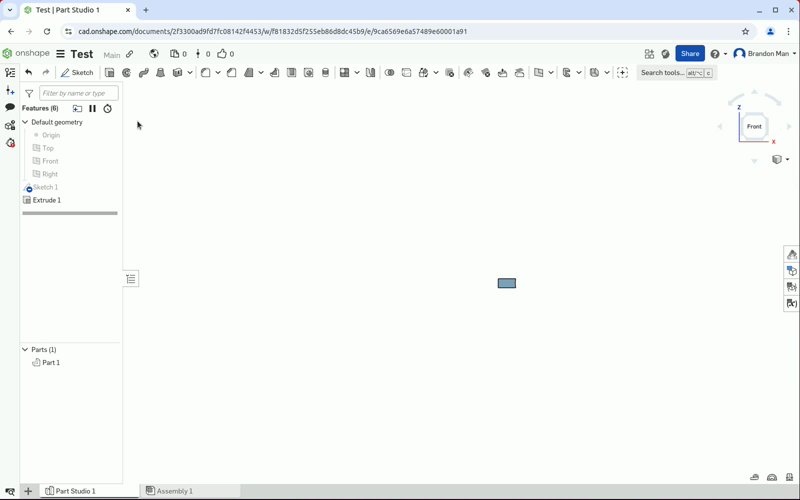
key(shift+h)
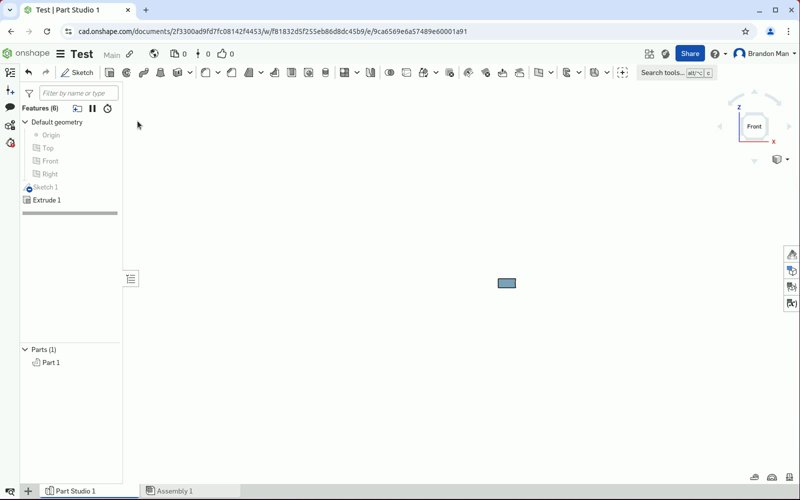
key(shift+h)
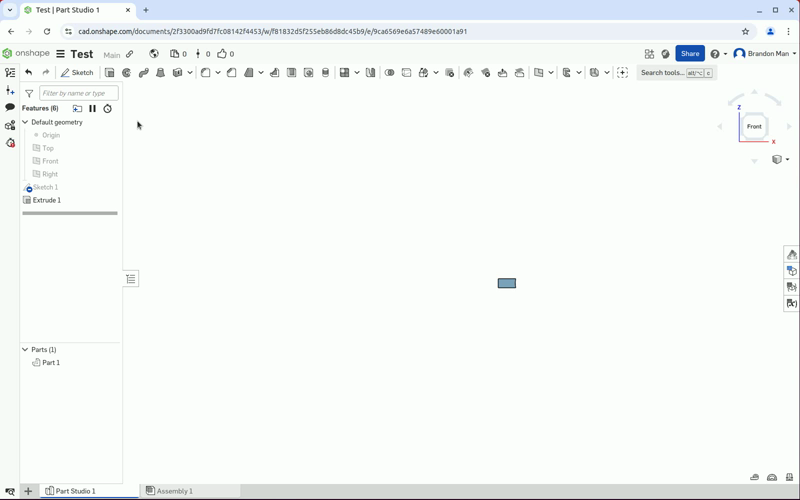
mouse_move(73, 189)
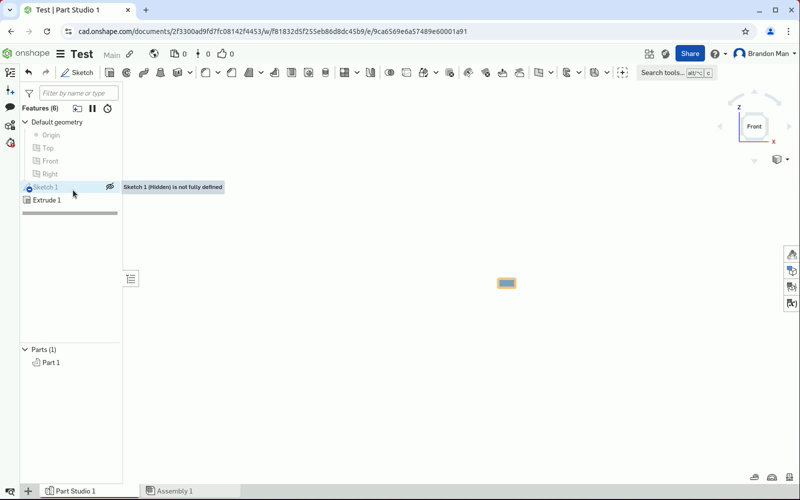
click(73, 189)
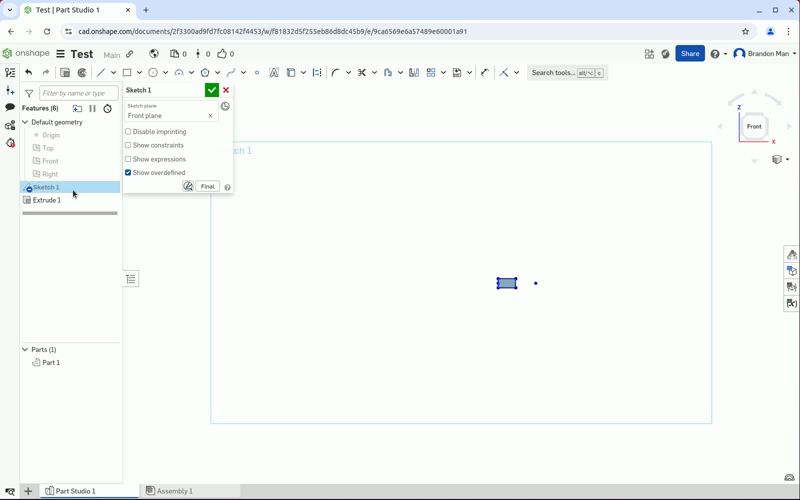
mouse_move(229, 92)
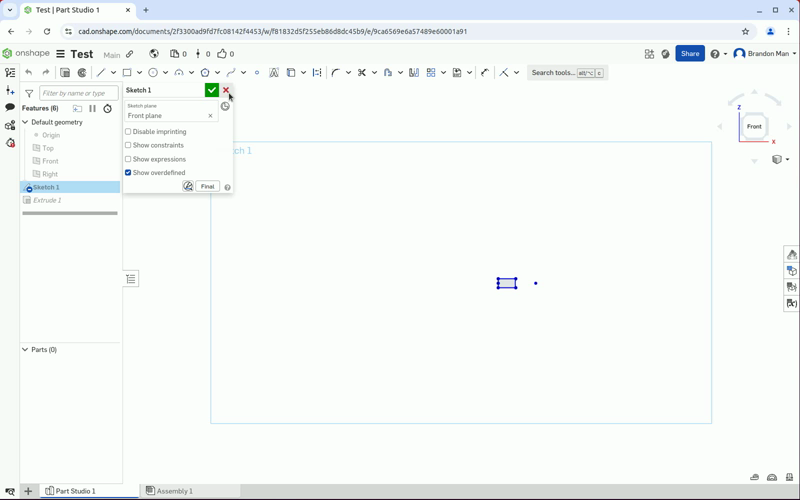
click(229, 92)
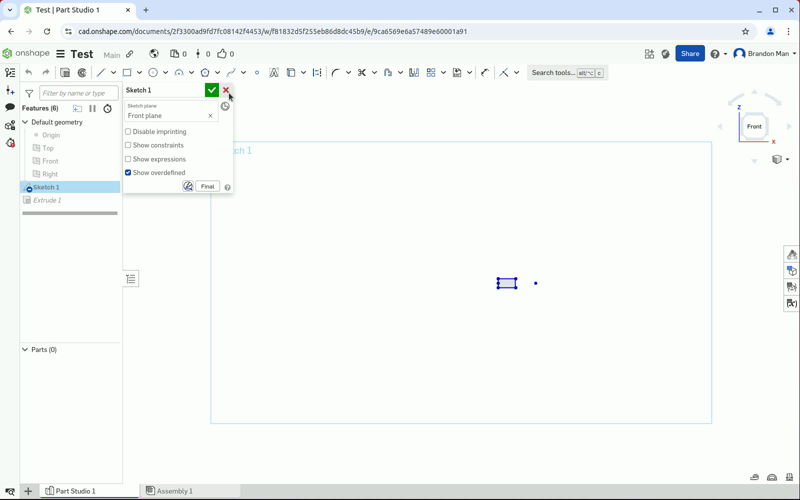
key(shift+s)
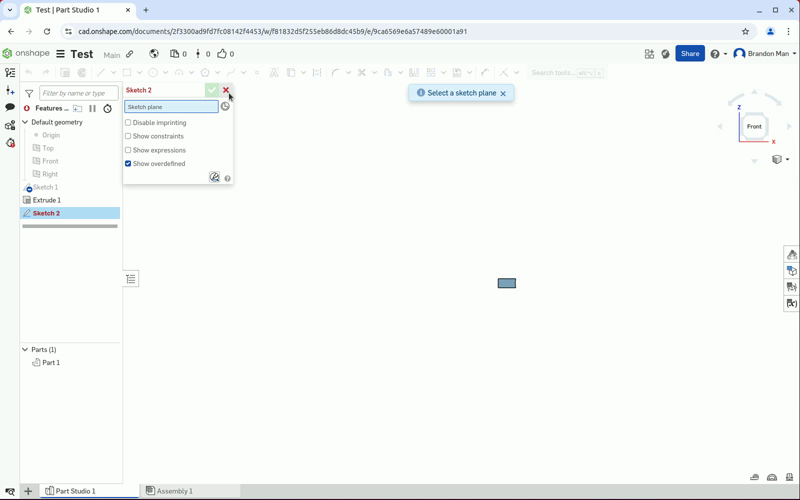
mouse_move(73, 163)
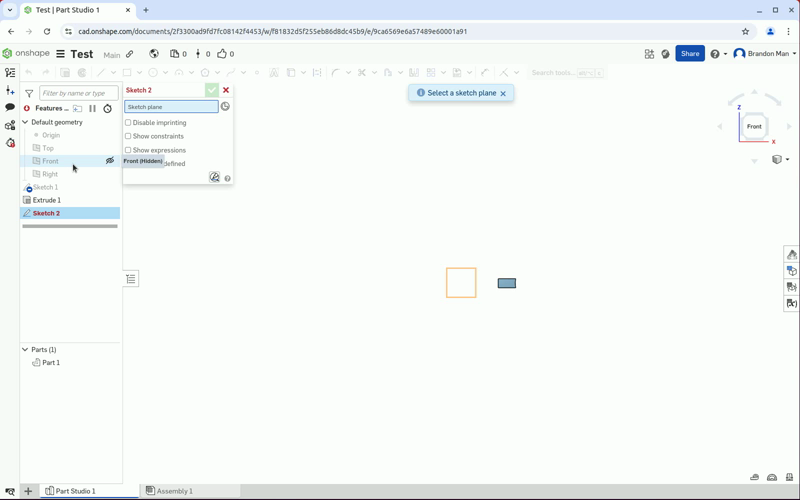
click(73, 163)
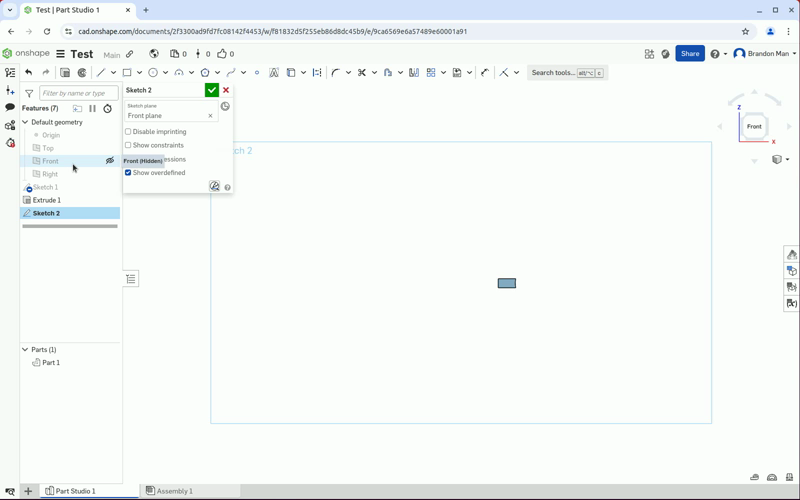
mouse_move(73, 352)
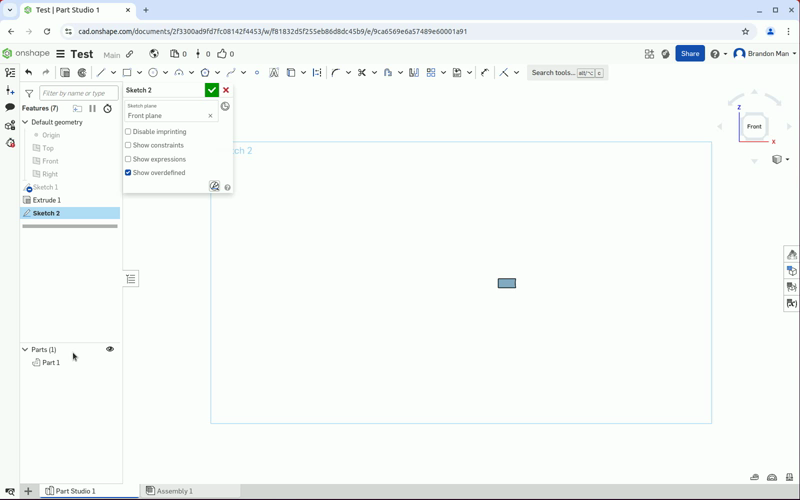
key(y)
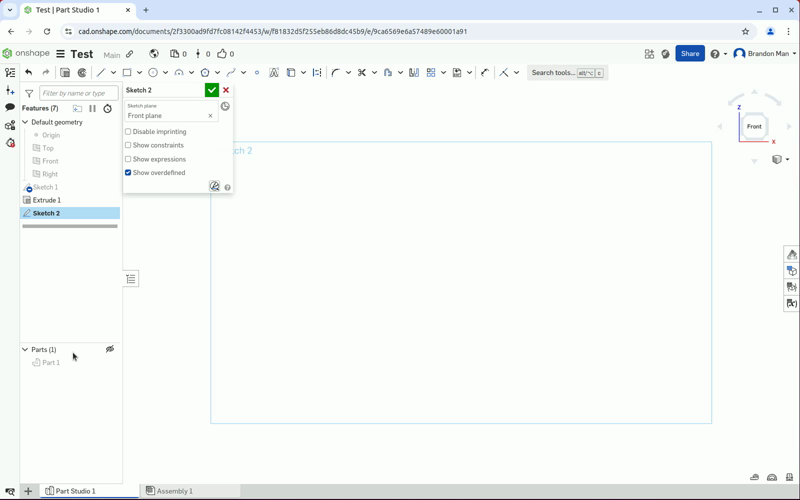
key(l)
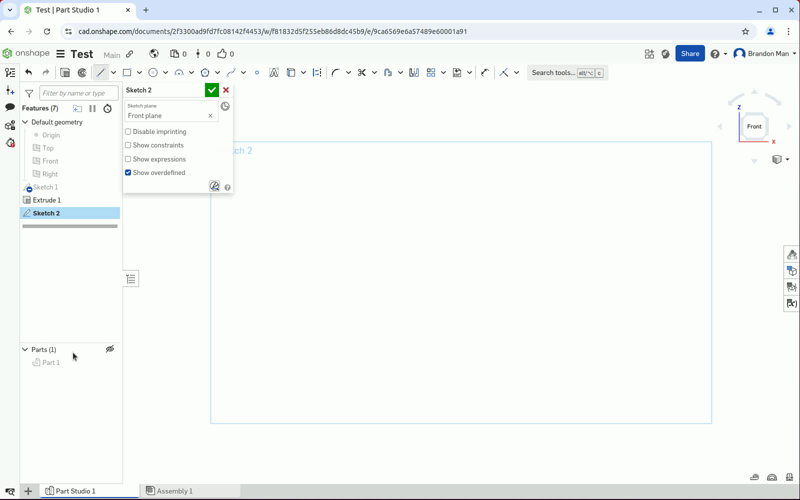
key_down(shift)
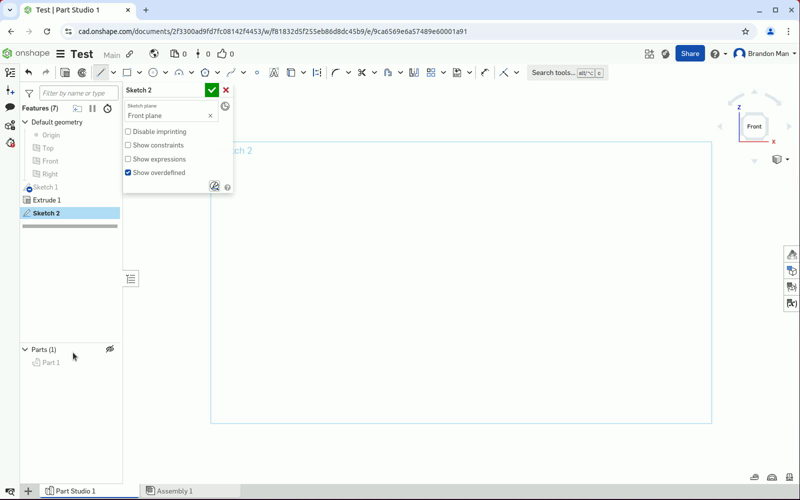
mouse_move(552, 287)
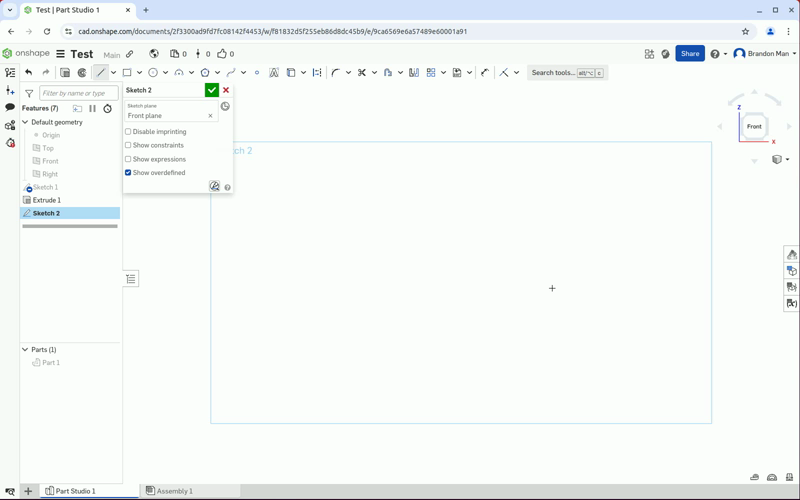
click(552, 287)
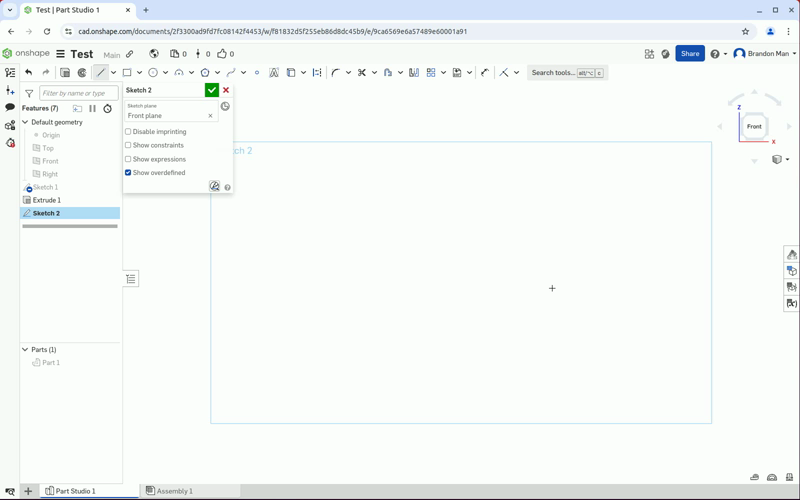
key_up(shift)
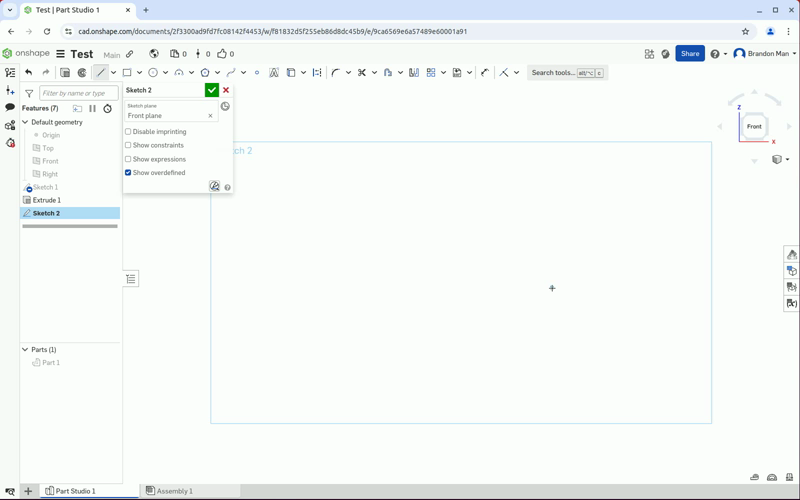
key_down(shift)
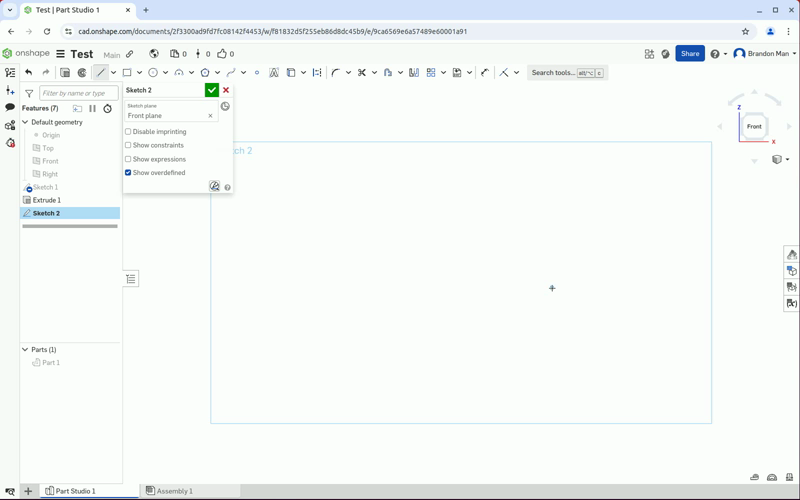
mouse_move(582, 287)
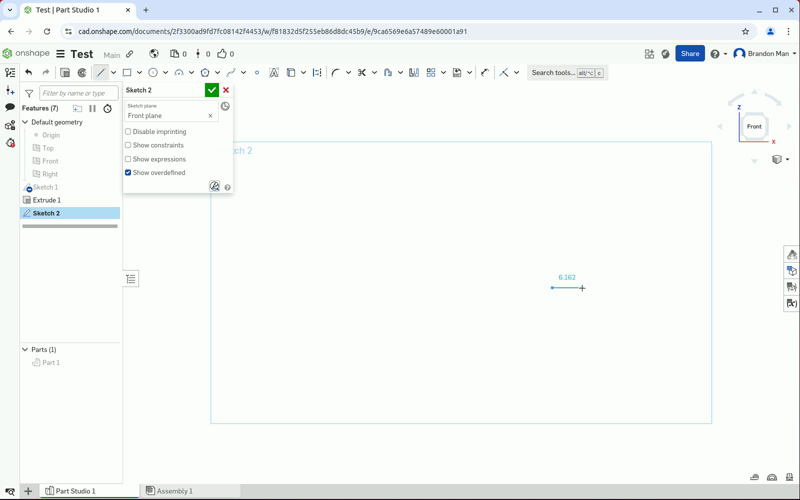
mouse_move(569, 287)
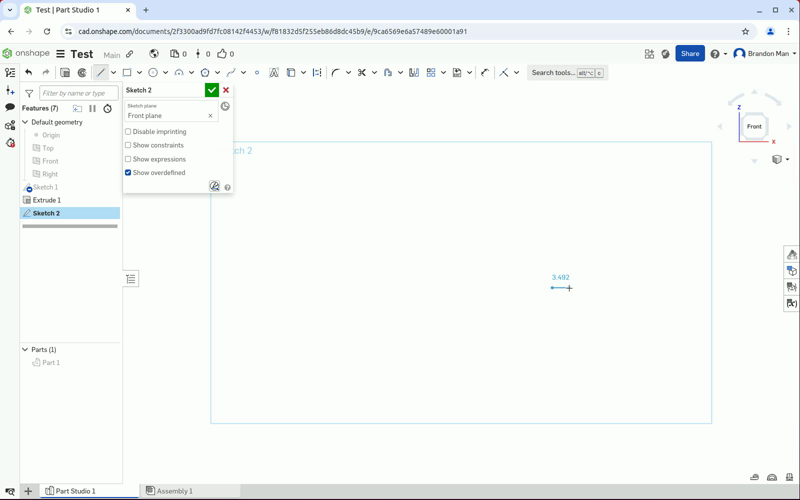
click(569, 287)
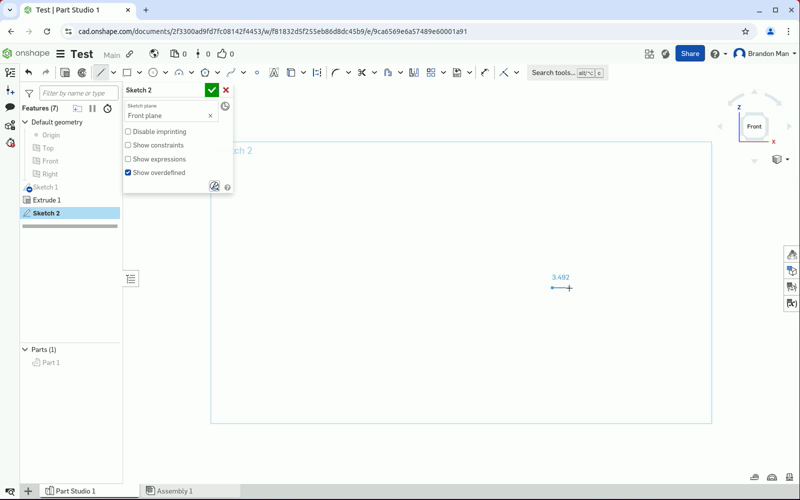
key_up(shift)
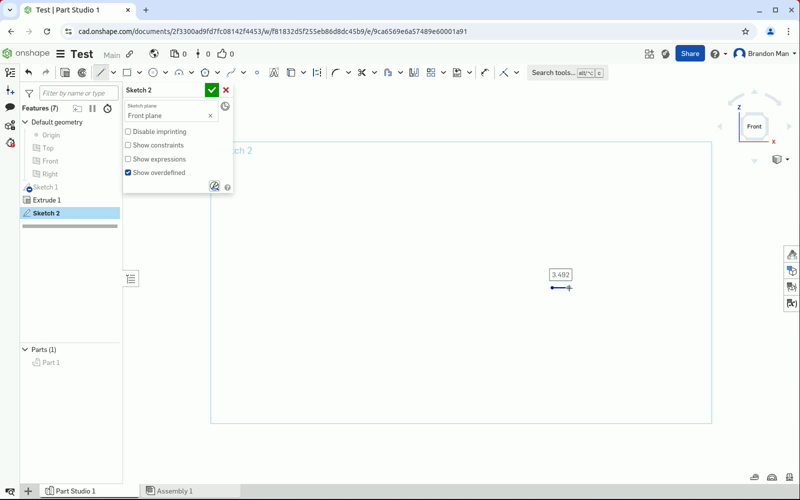
key_down(shift)
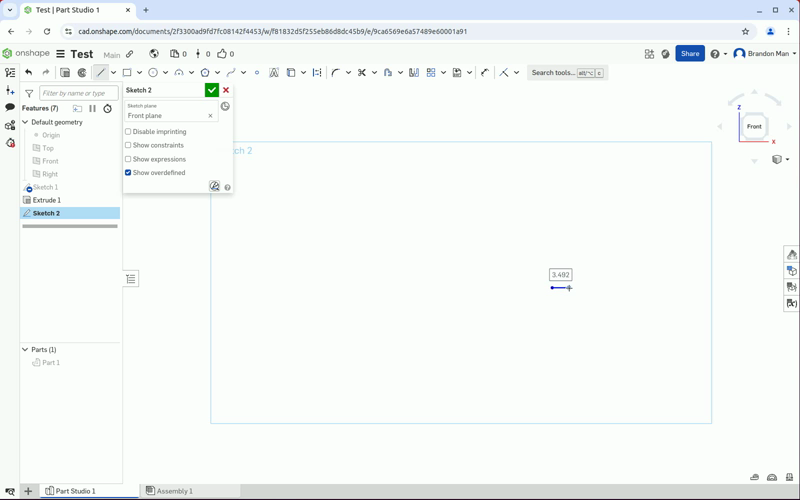
mouse_move(589, 287)
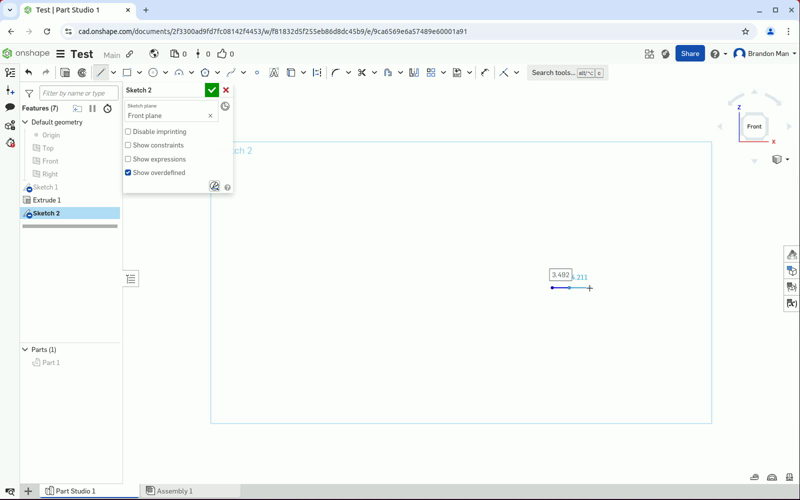
mouse_move(569, 283)
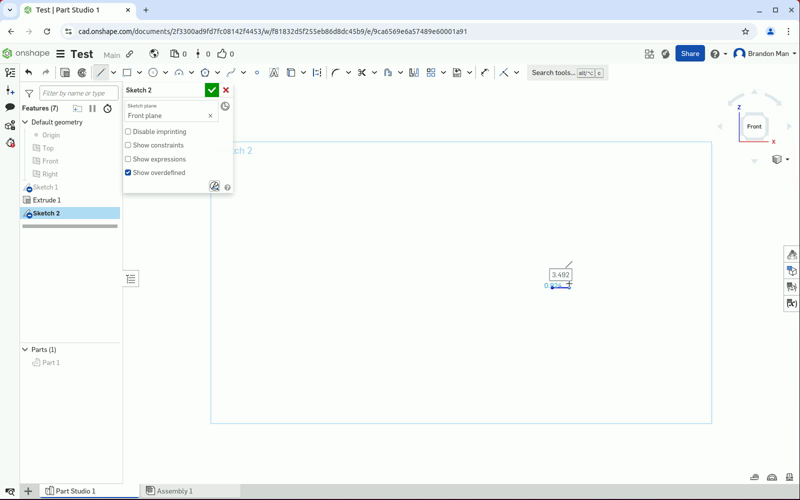
scroll(6)
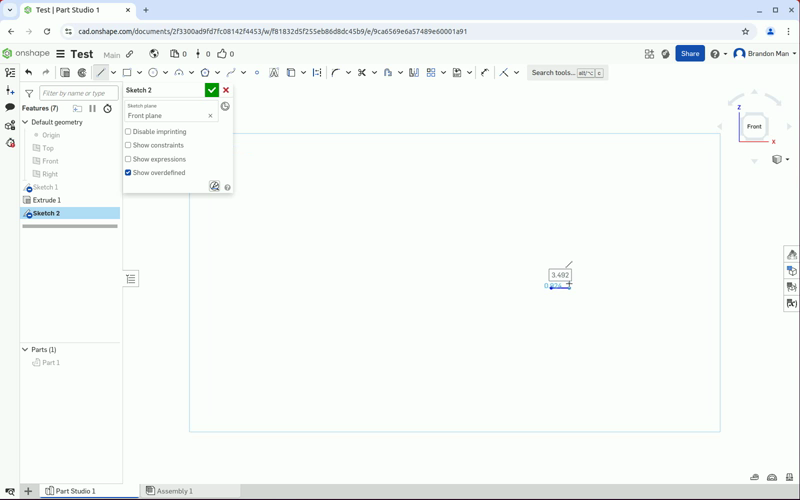
scroll(6)
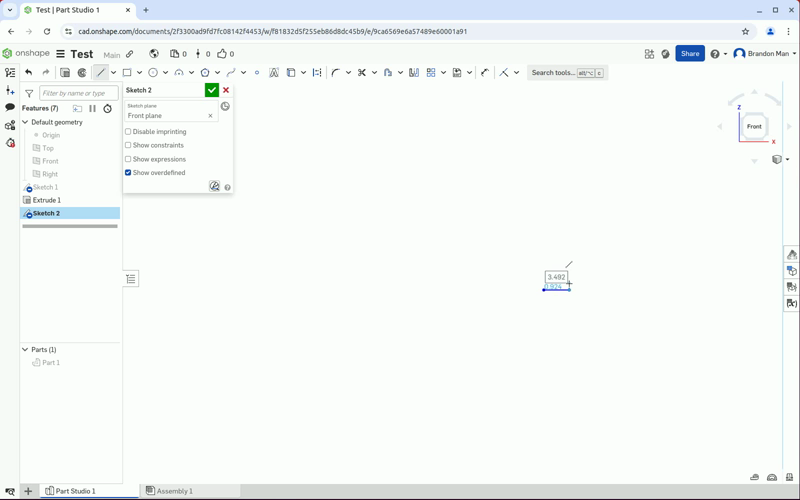
scroll(6)
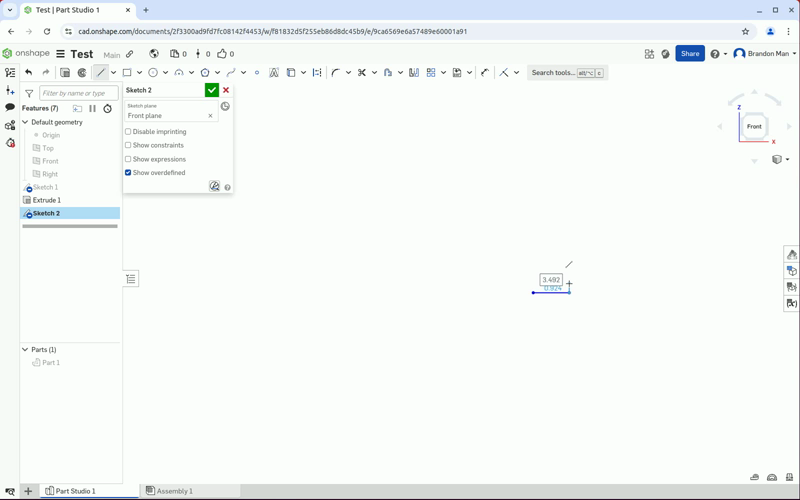
scroll(6)
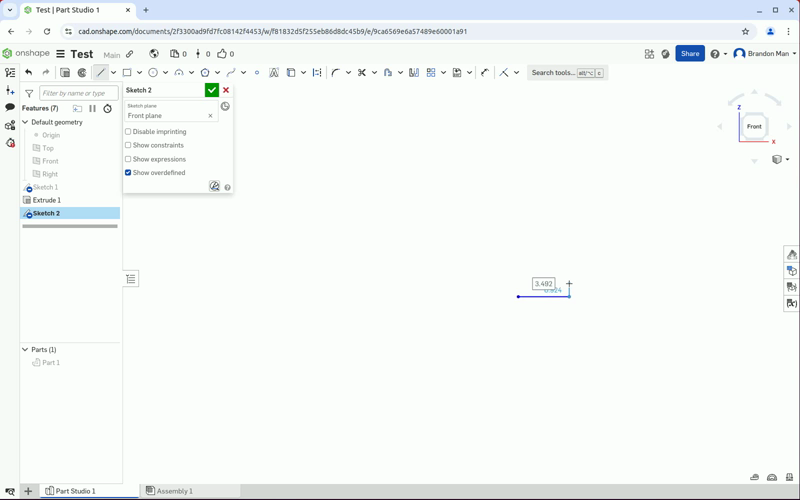
scroll(6)
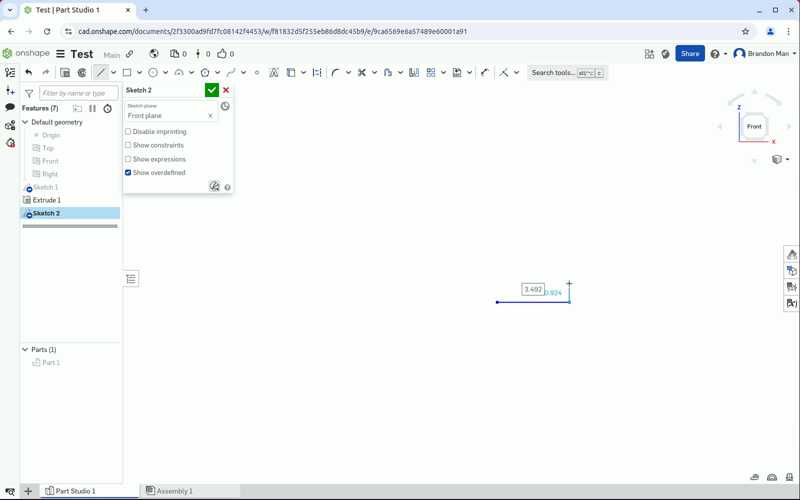
scroll(6)
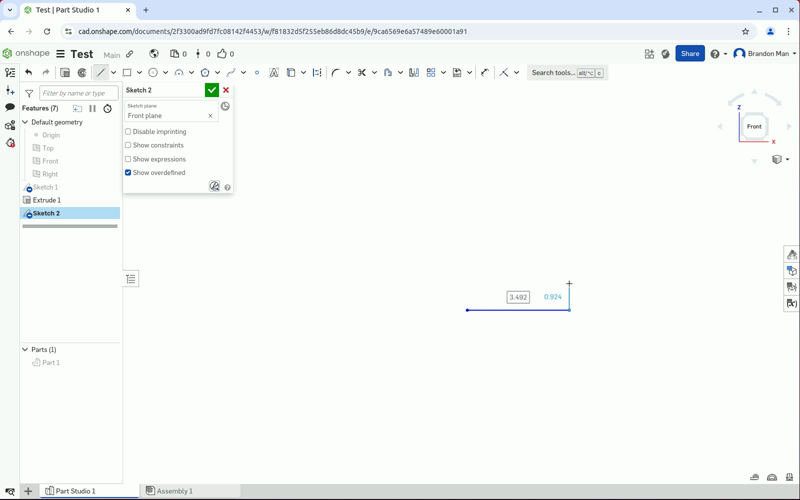
scroll(6)
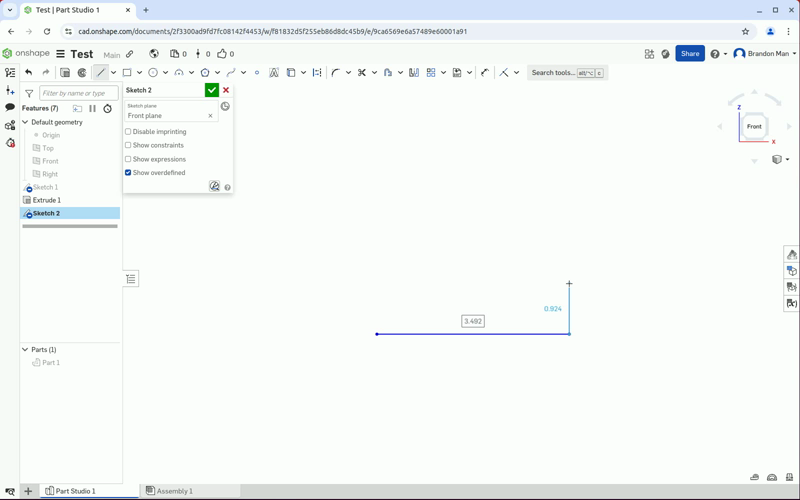
click(569, 283)
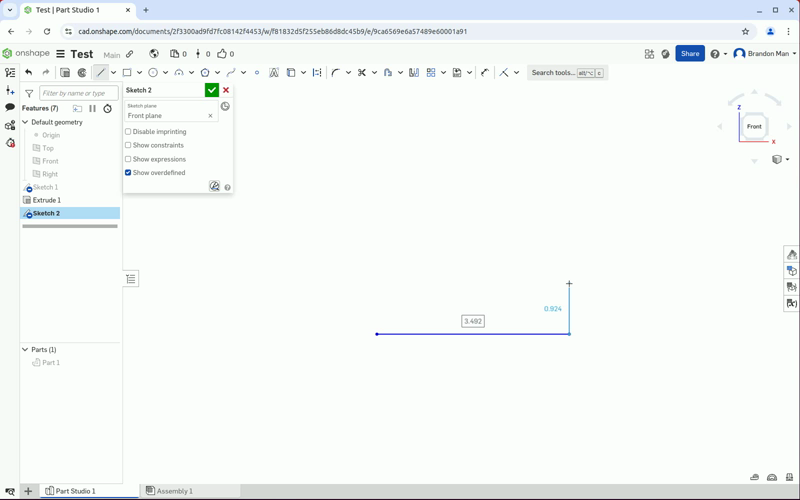
scroll(-6)
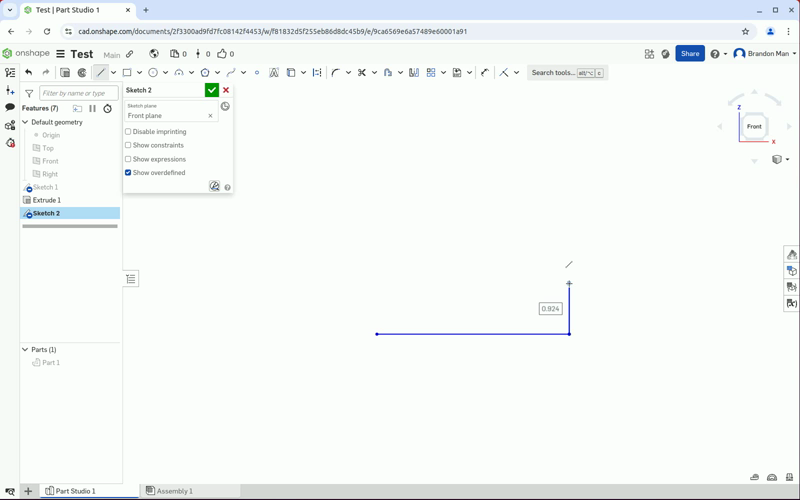
scroll(-6)
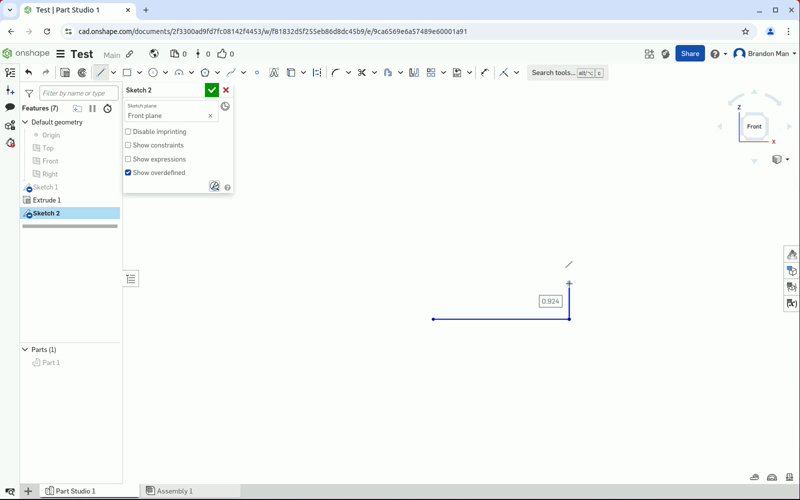
scroll(-6)
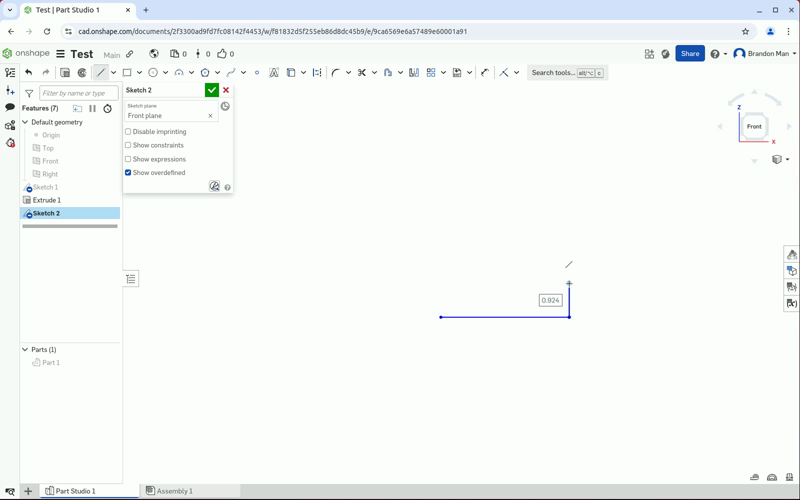
scroll(-6)
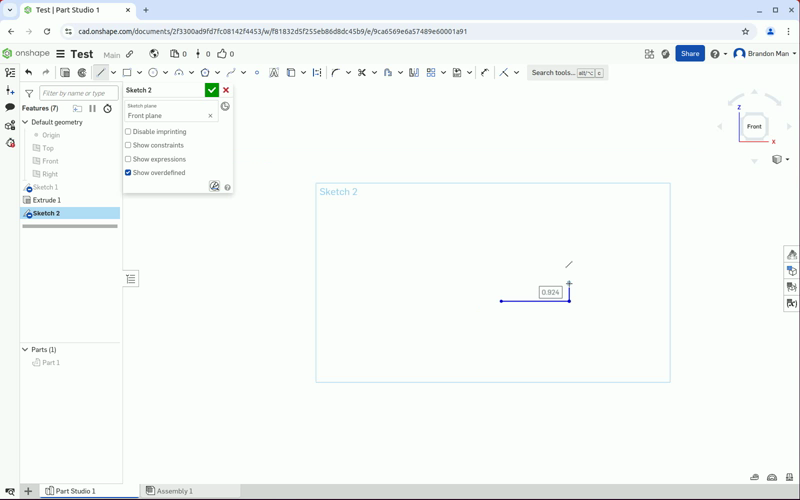
scroll(-6)
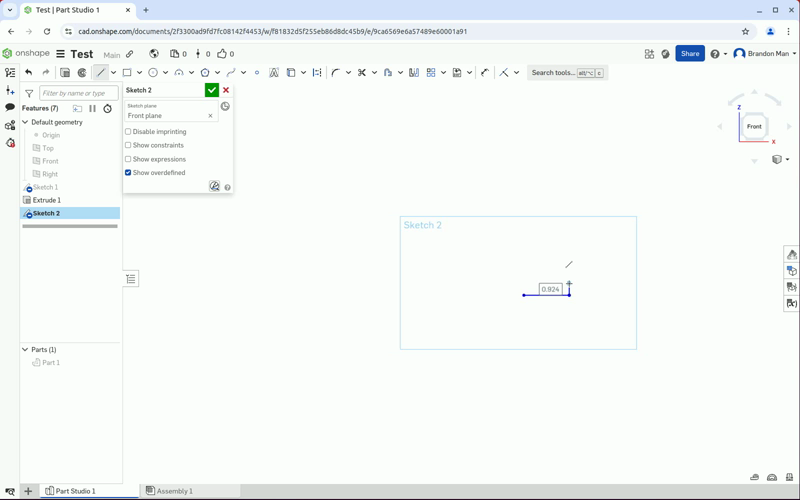
scroll(-6)
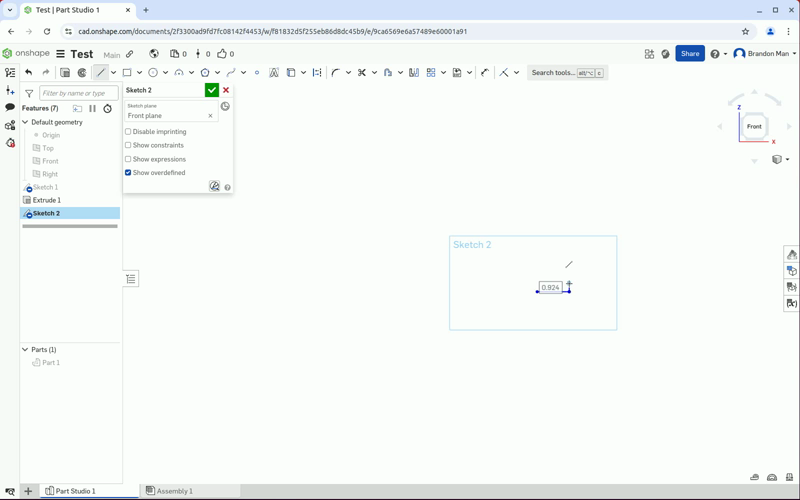
scroll(-6)
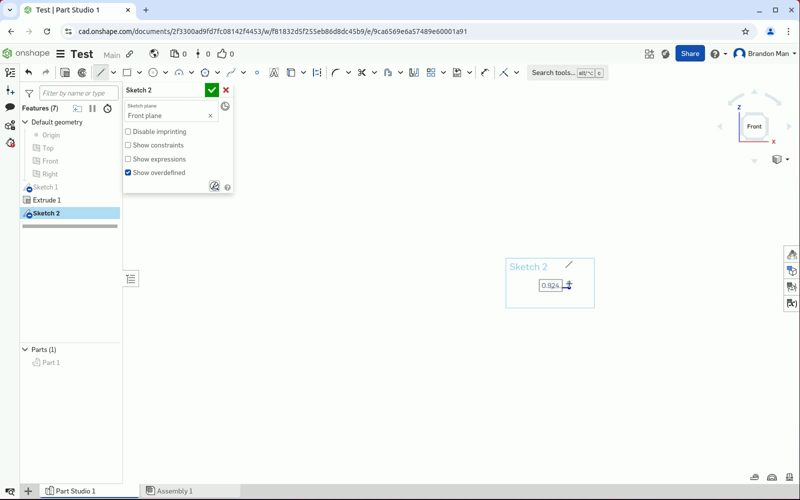
key_up(shift)
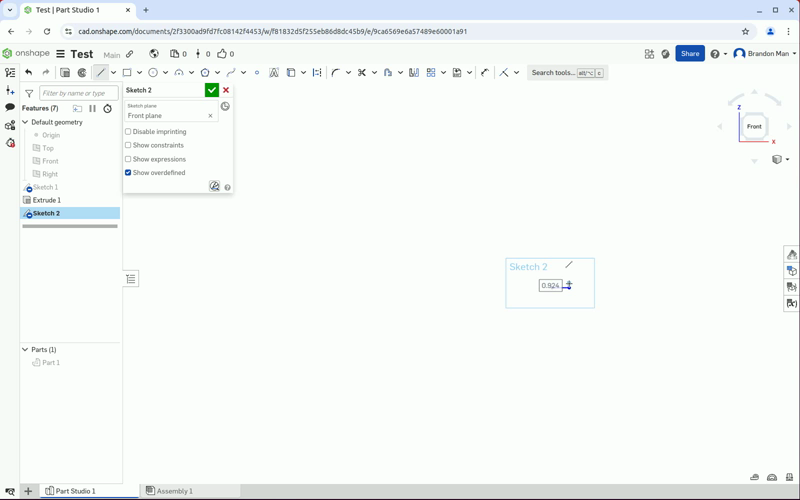
key_down(shift)
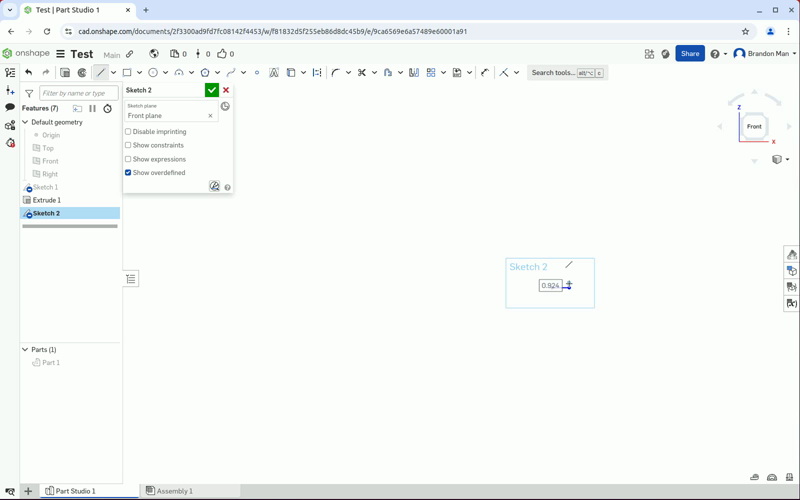
mouse_move(589, 283)
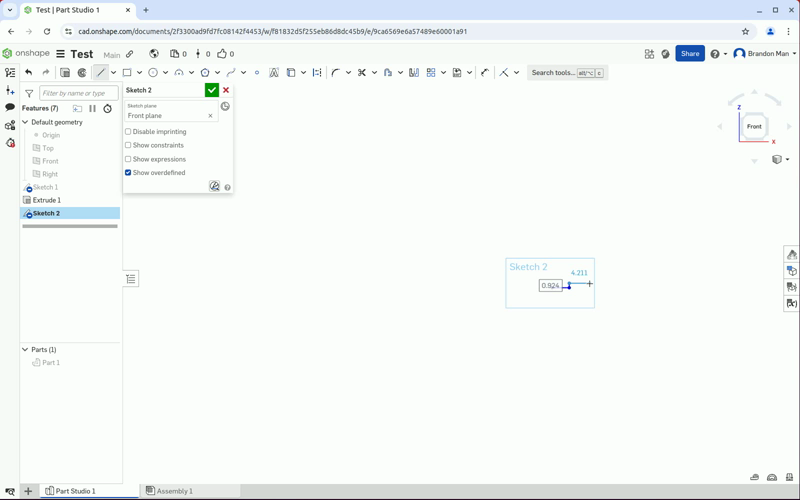
mouse_move(569, 278)
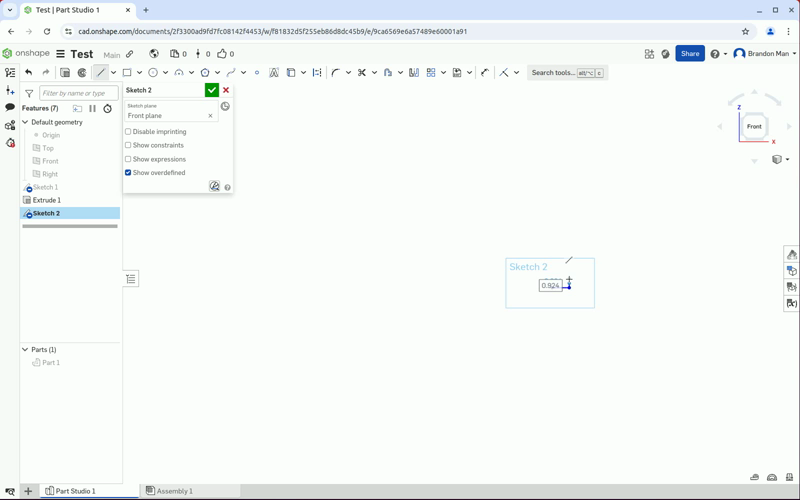
scroll(6)
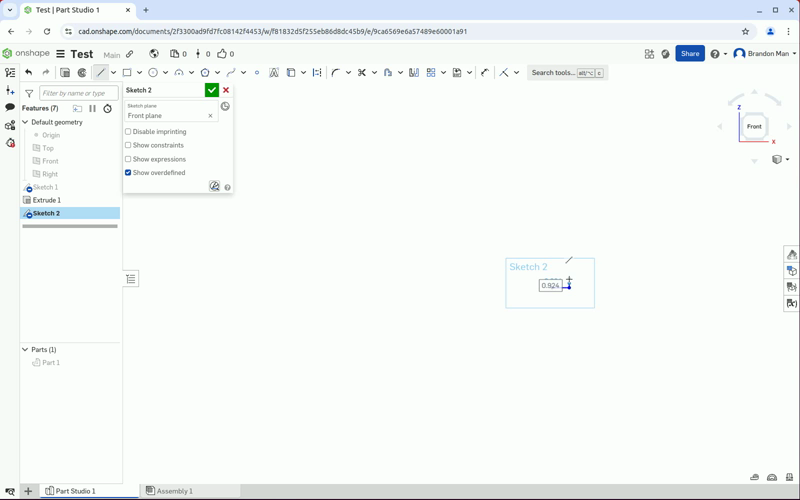
scroll(6)
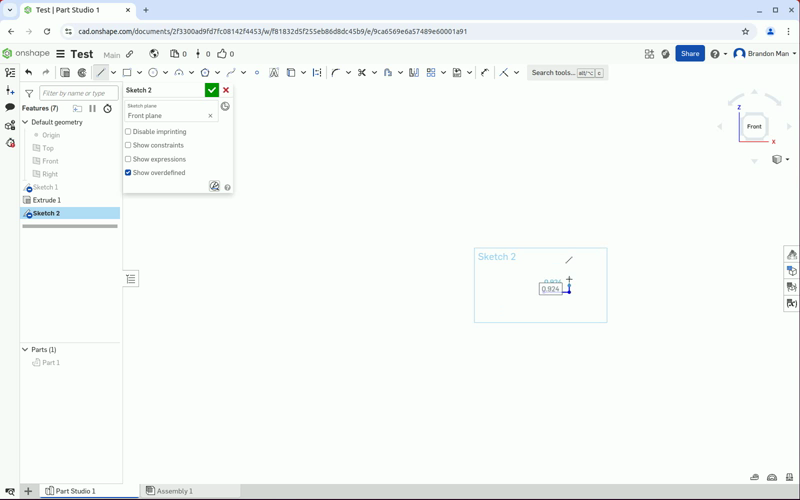
scroll(6)
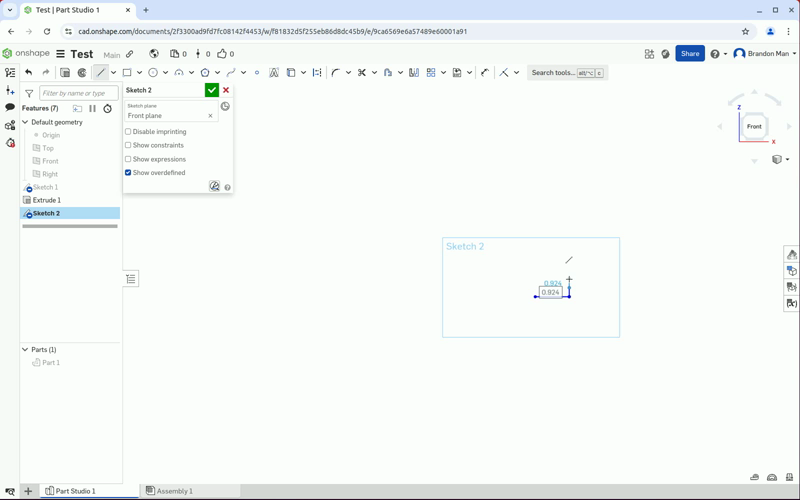
scroll(6)
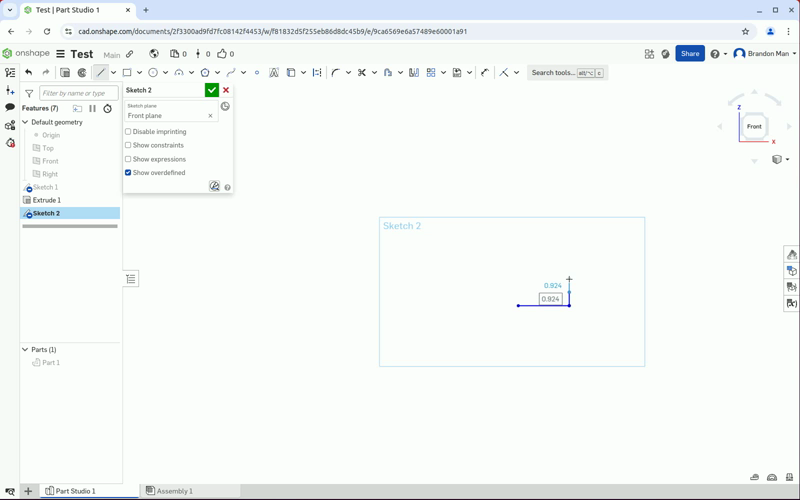
scroll(6)
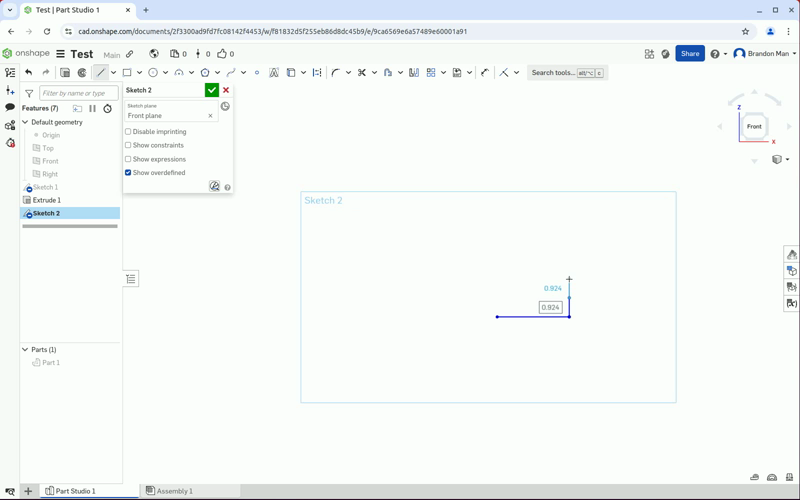
scroll(6)
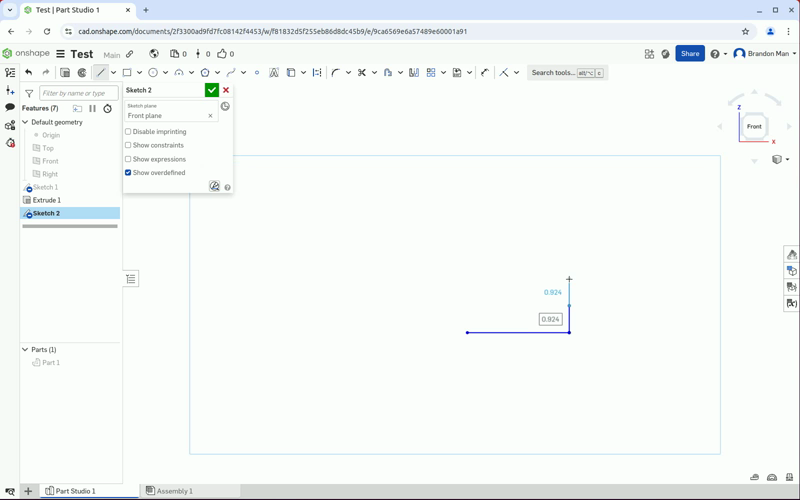
scroll(6)
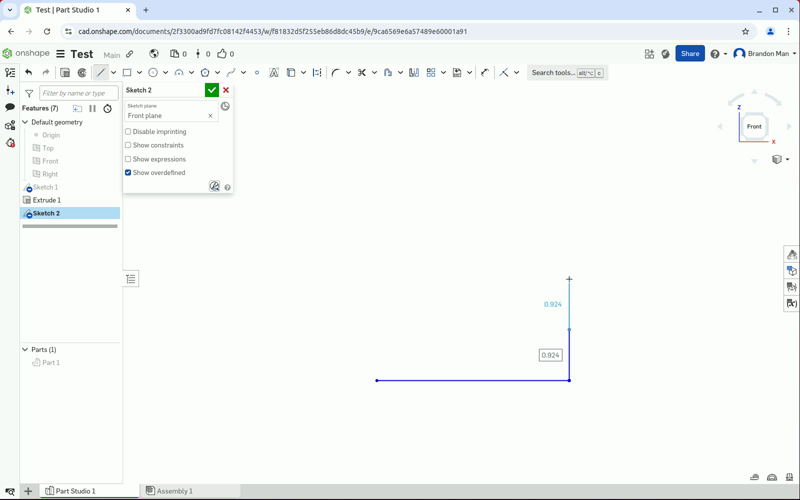
click(569, 278)
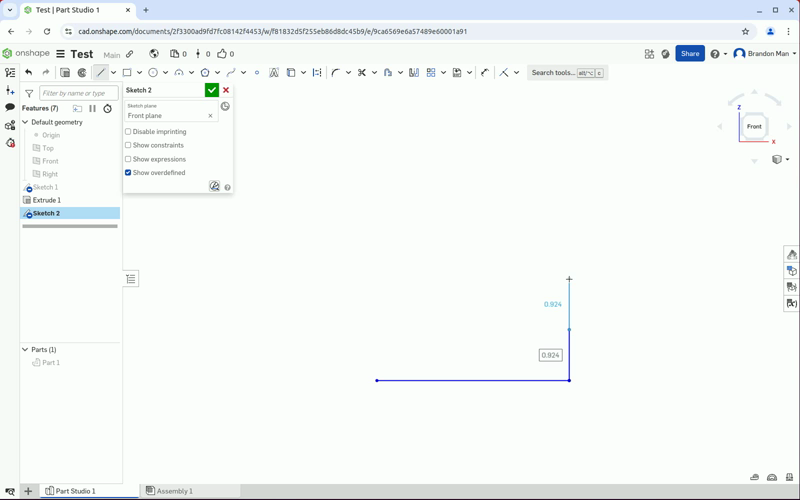
scroll(-6)
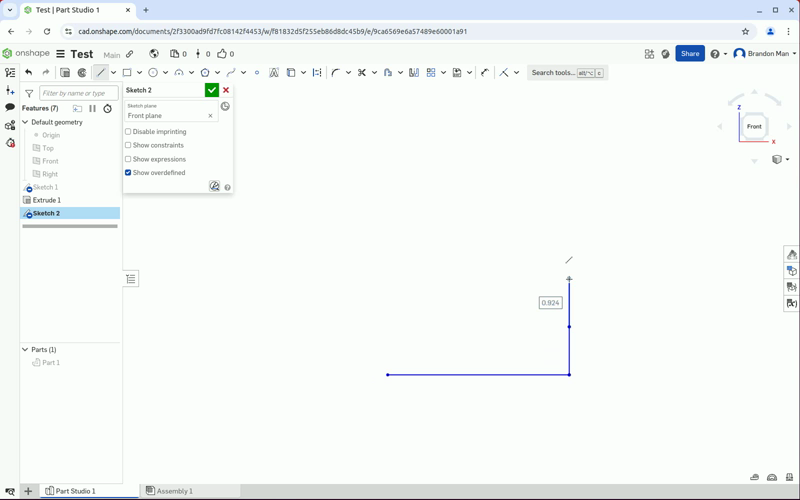
scroll(-6)
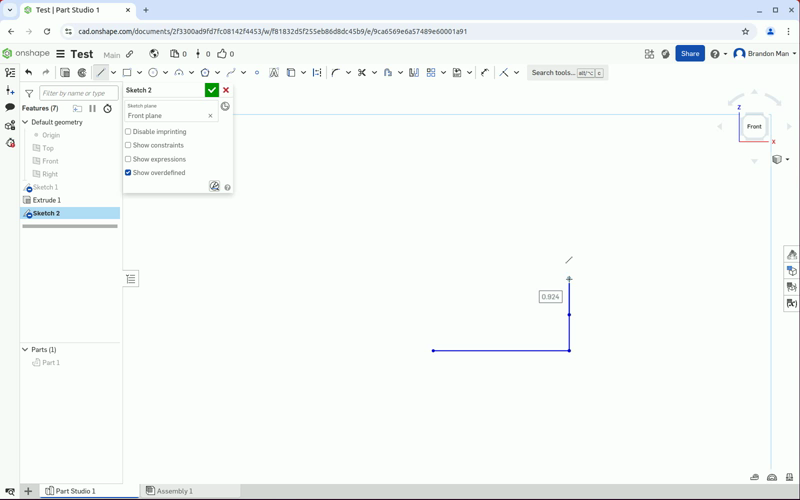
scroll(-6)
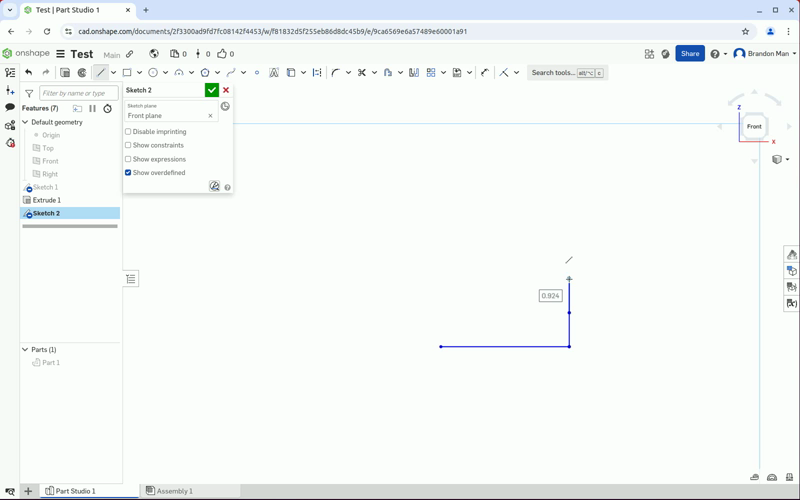
scroll(-6)
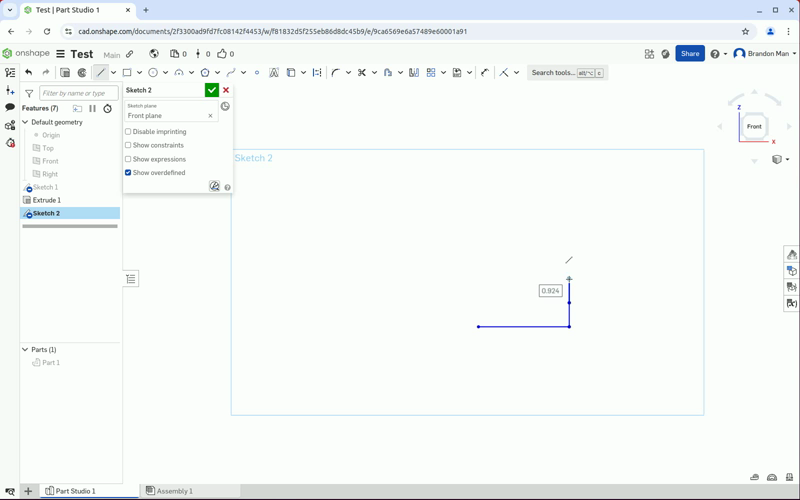
scroll(-6)
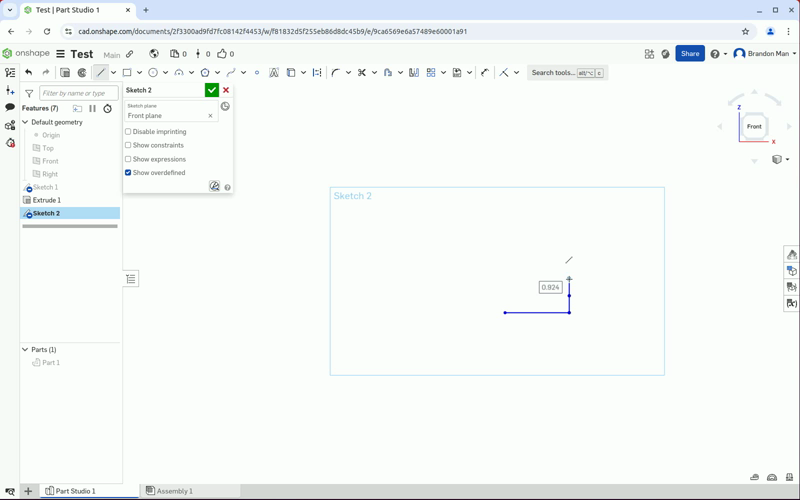
scroll(-6)
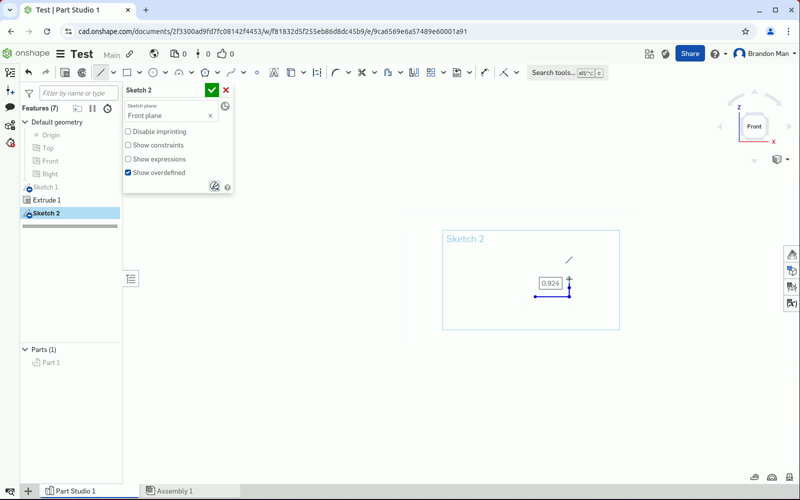
scroll(-6)
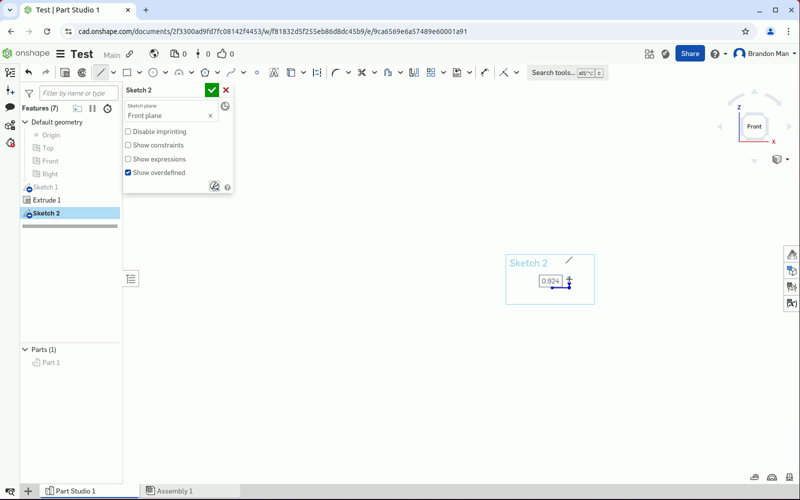
key_up(shift)
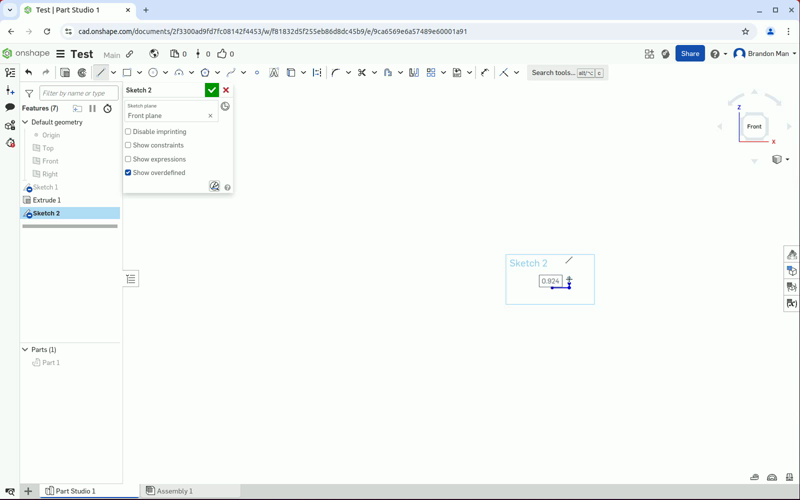
key_down(shift)
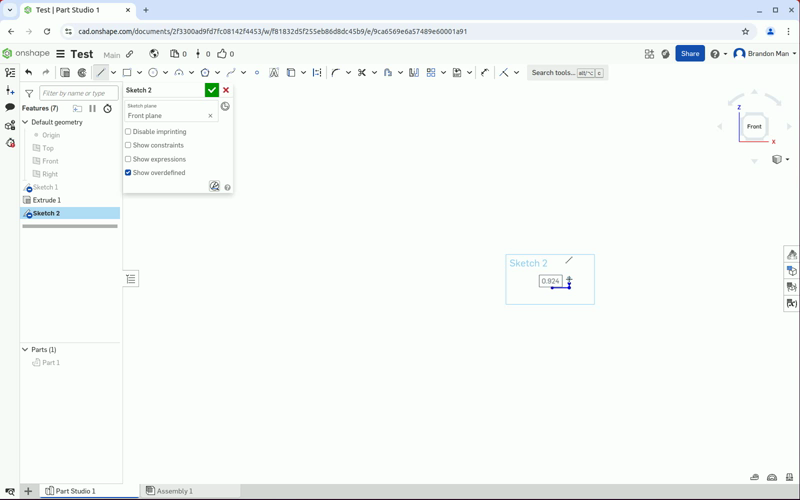
mouse_move(589, 278)
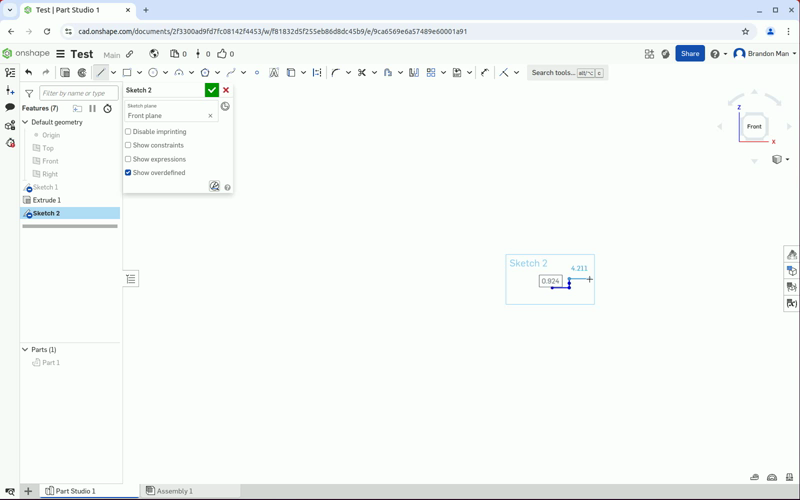
mouse_move(552, 278)
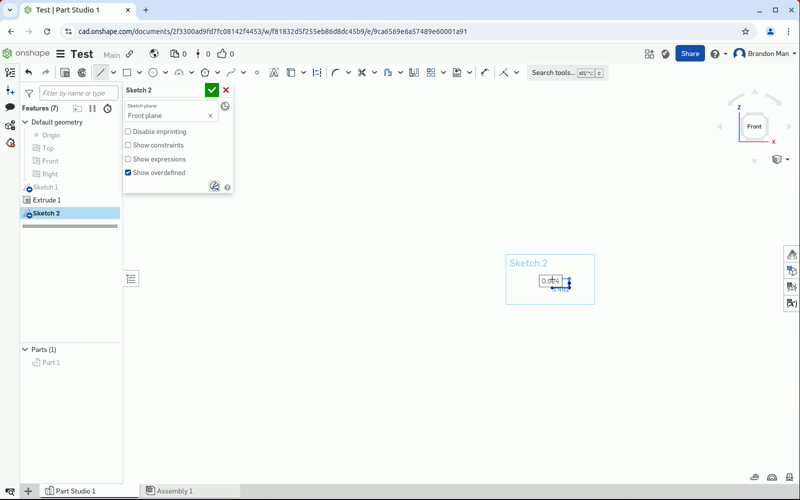
click(552, 278)
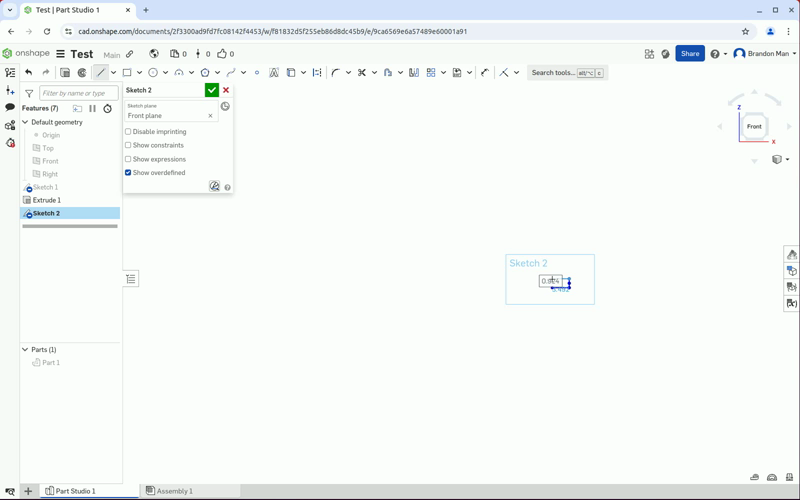
key_up(shift)
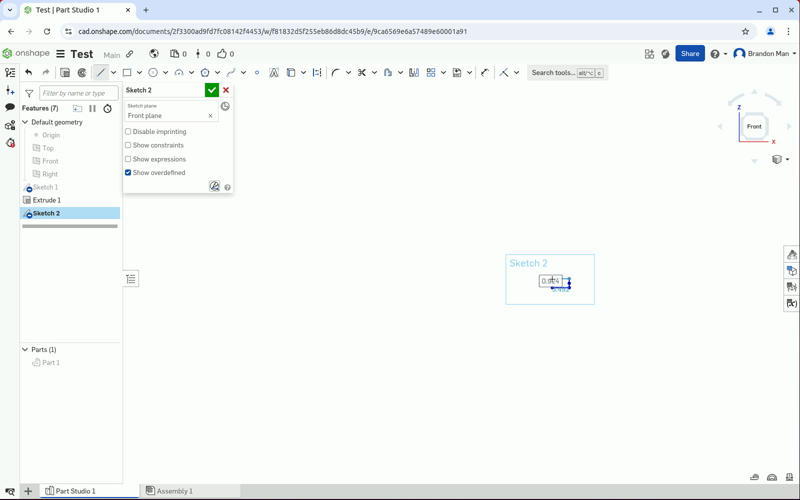
key(esc)
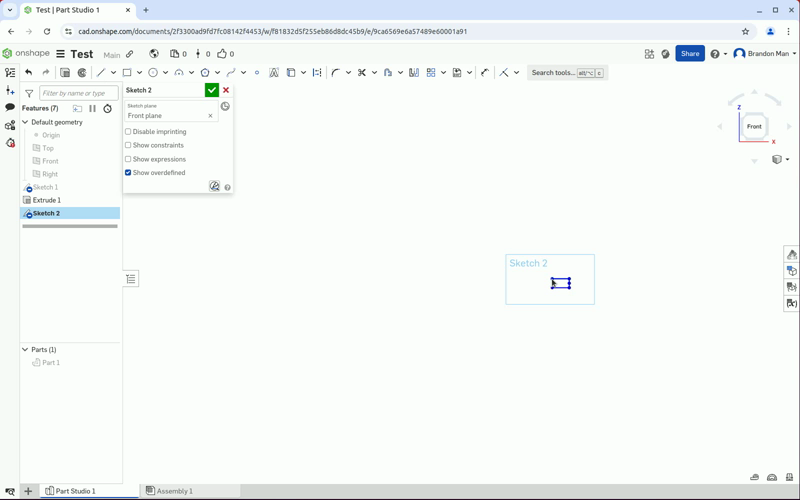
key(a)
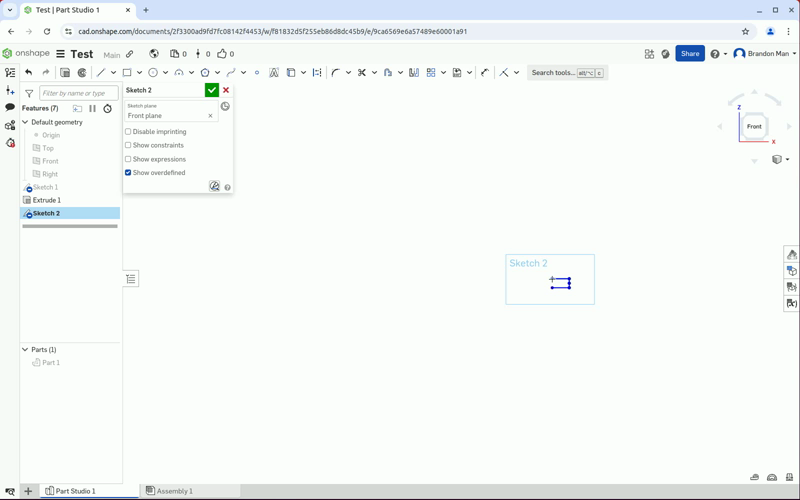
mouse_move(552, 278)
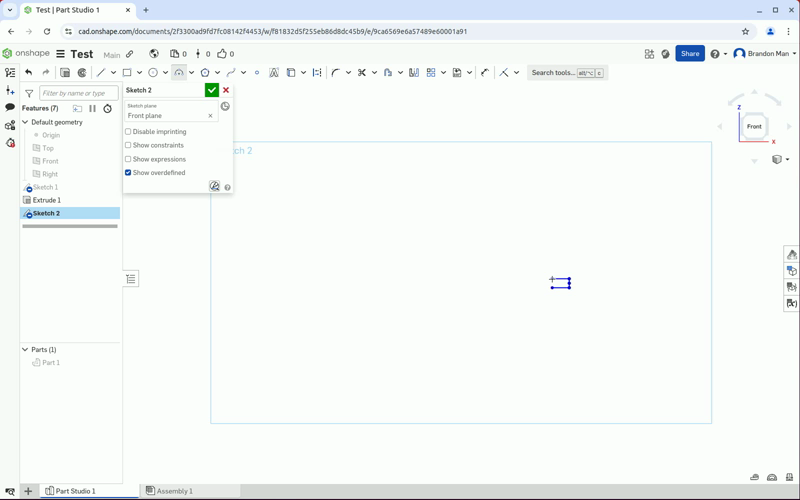
click(552, 278)
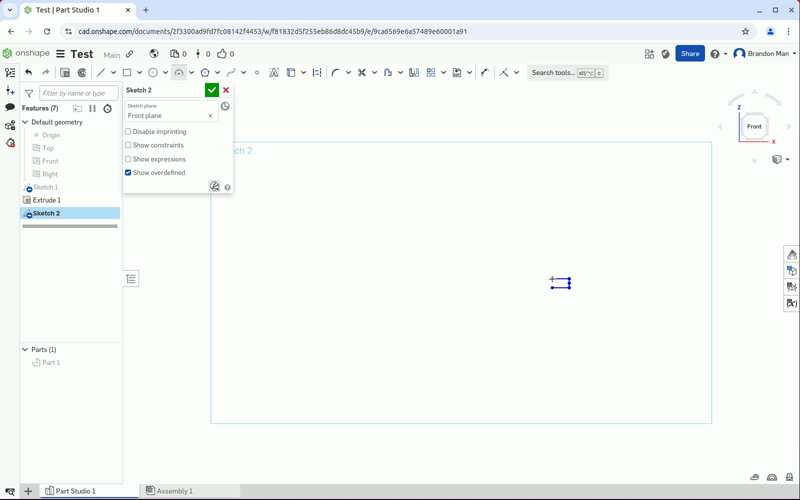
mouse_move(552, 287)
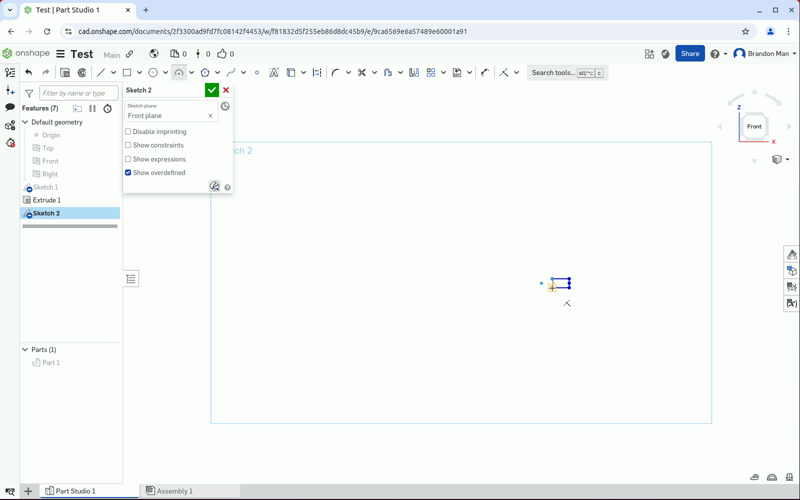
click(552, 287)
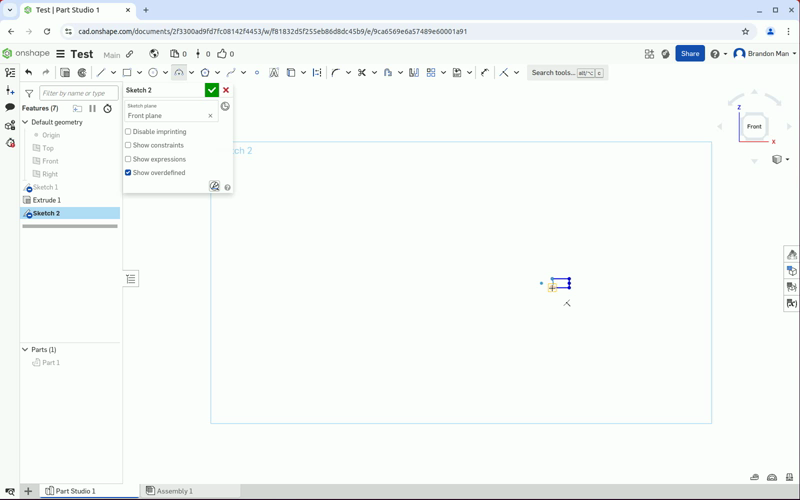
key_down(shift)
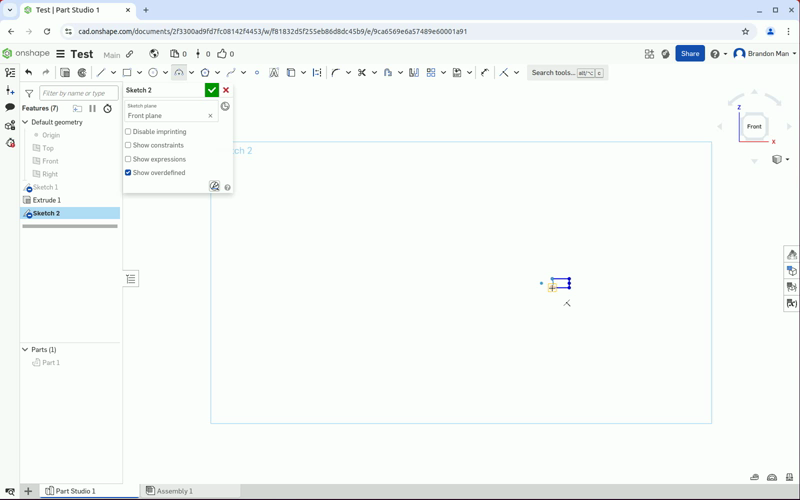
mouse_move(552, 283)
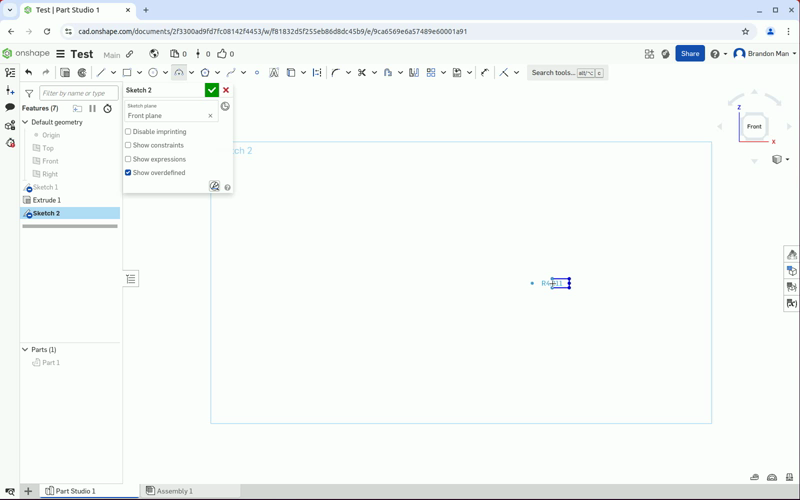
click(552, 283)
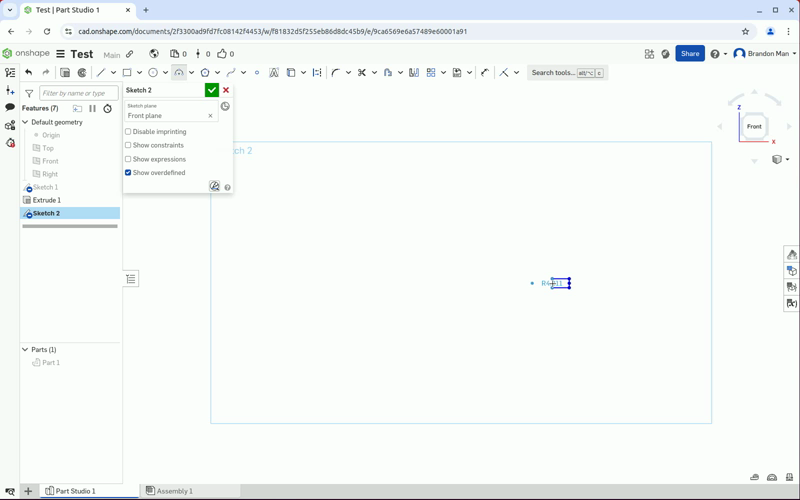
key_up(shift)
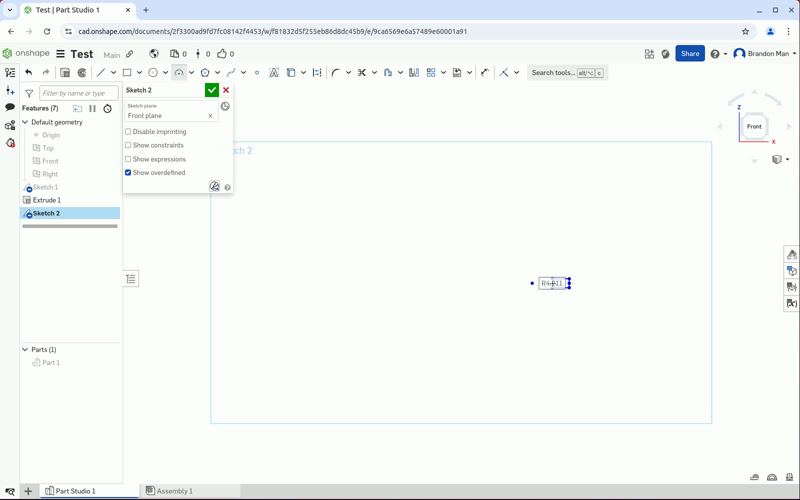
key(esc)
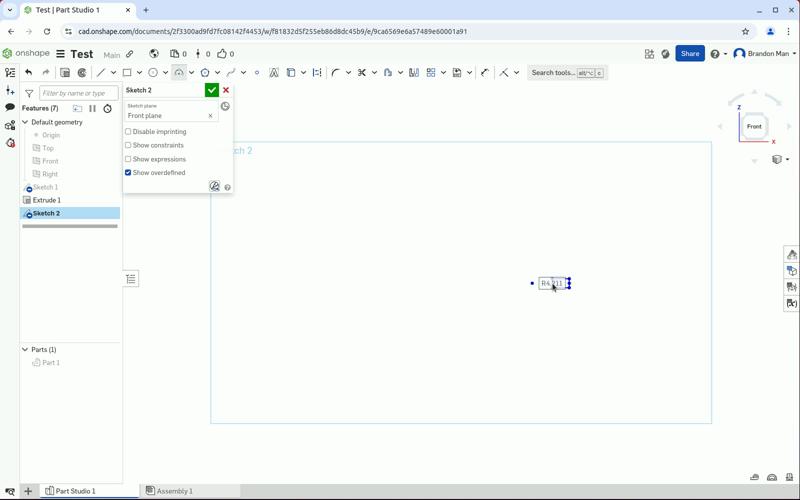
mouse_move(560, 279)
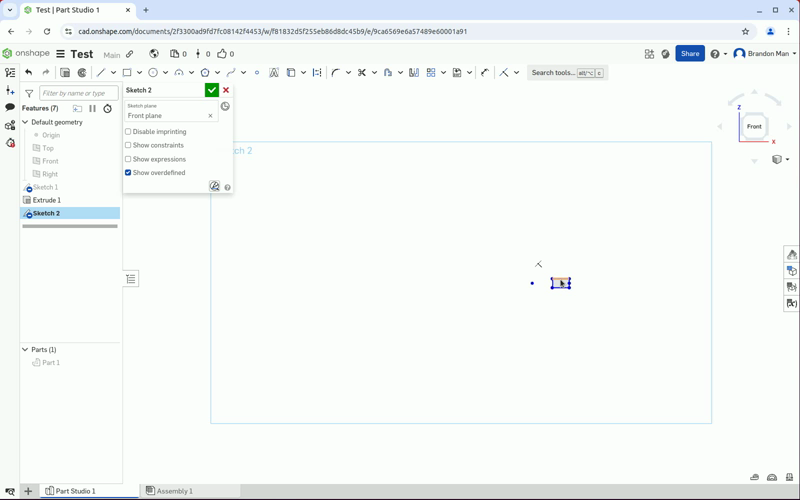
scroll(6)
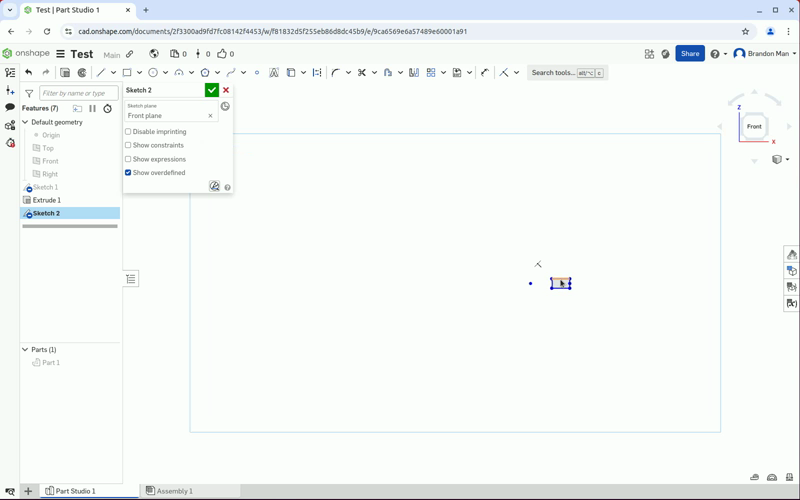
scroll(6)
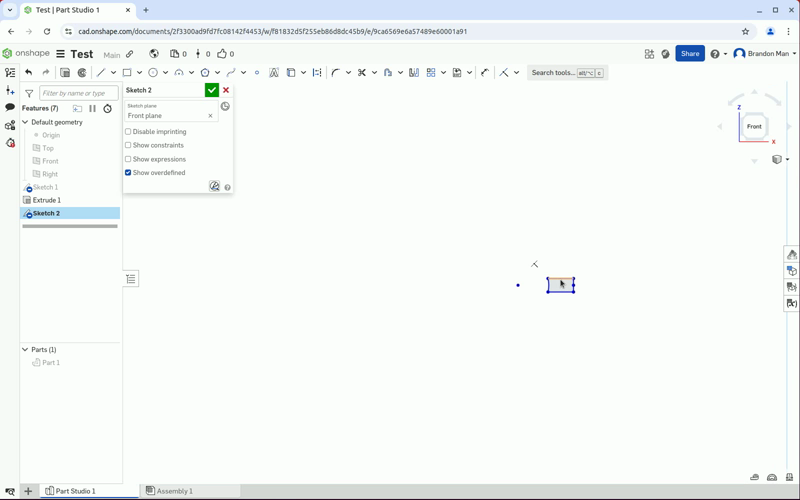
scroll(6)
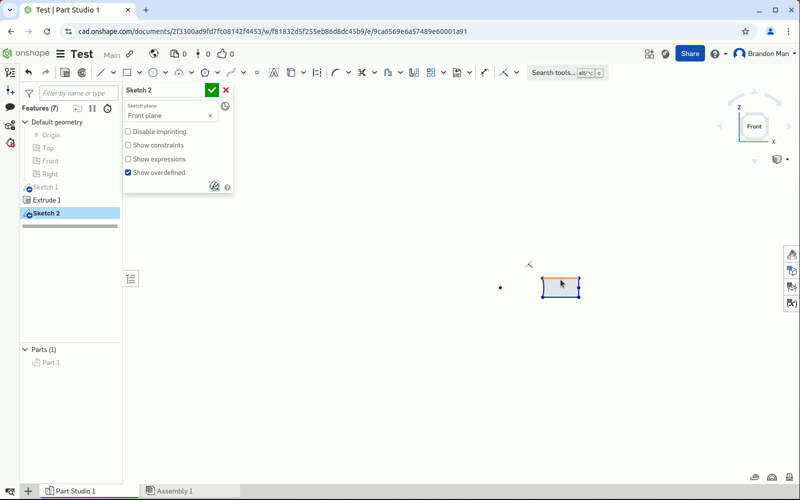
scroll(6)
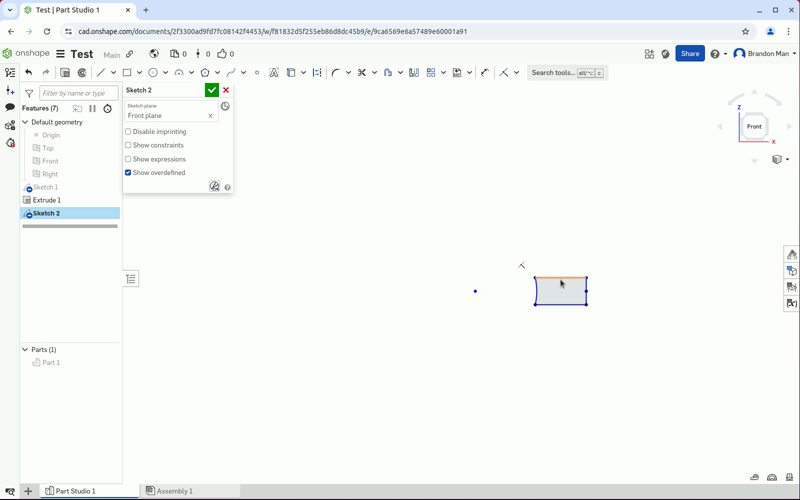
scroll(6)
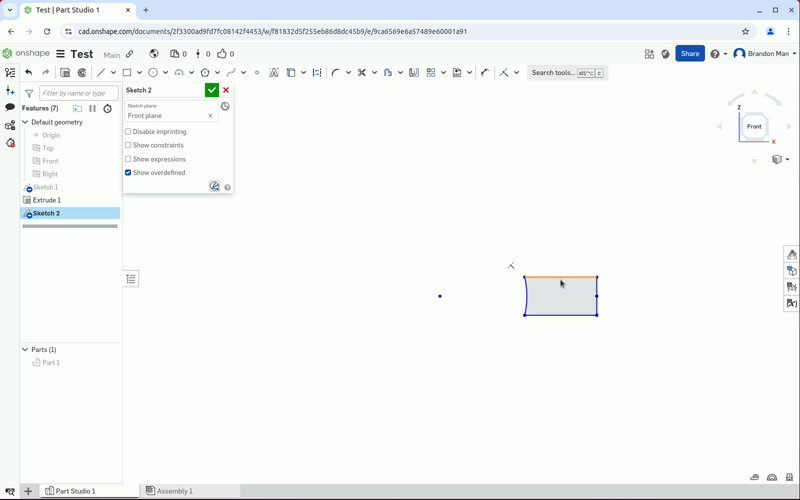
scroll(6)
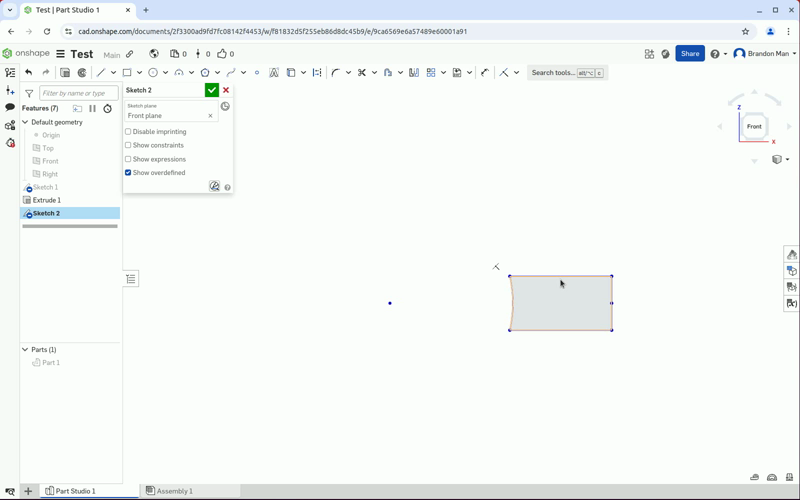
scroll(6)
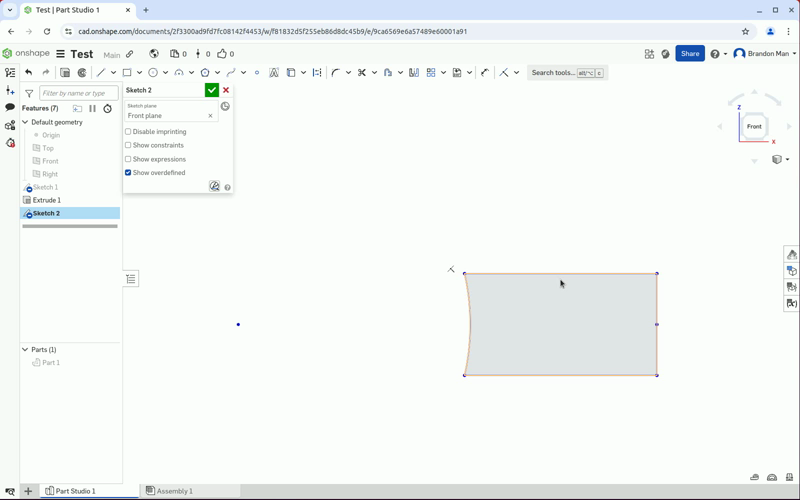
click(560, 279)
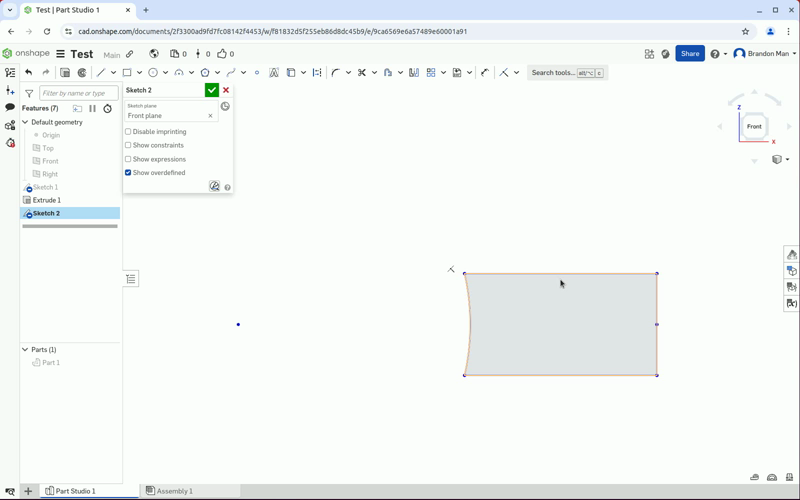
scroll(-6)
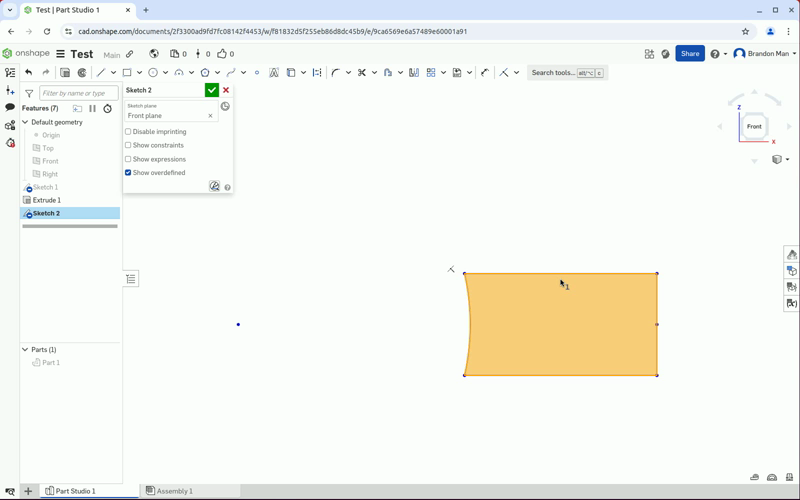
scroll(-6)
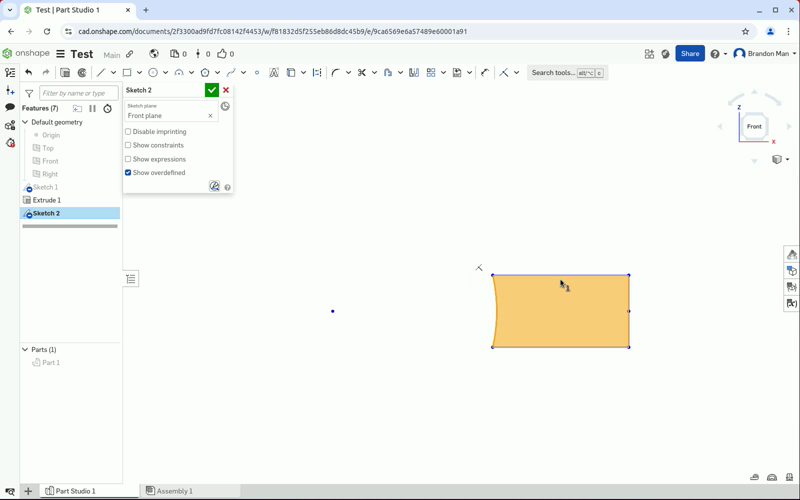
scroll(-6)
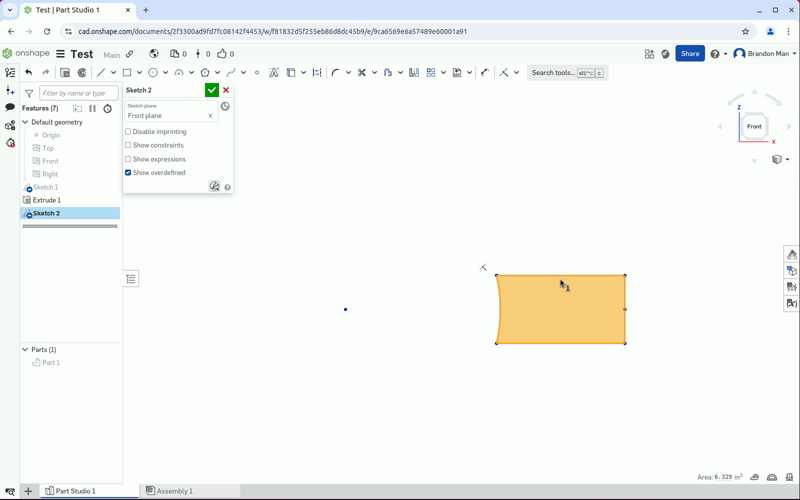
scroll(-6)
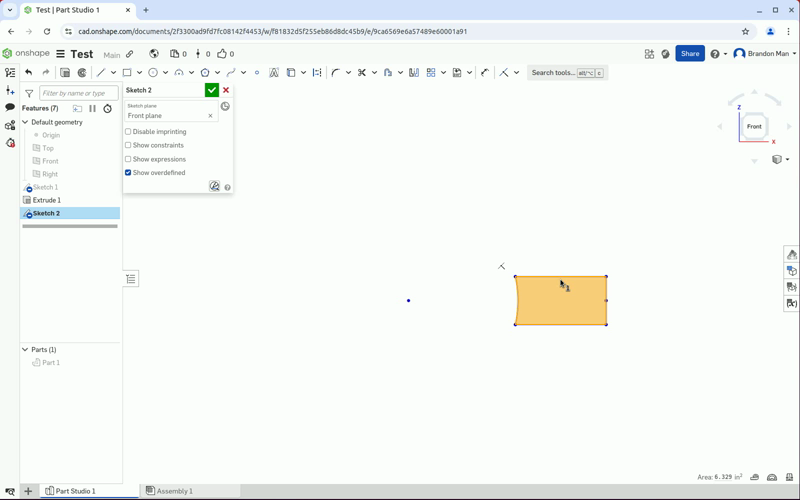
scroll(-6)
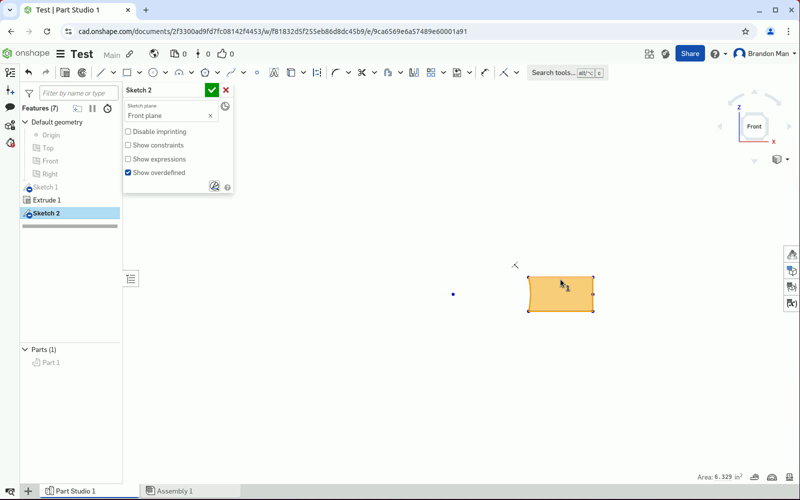
scroll(-6)
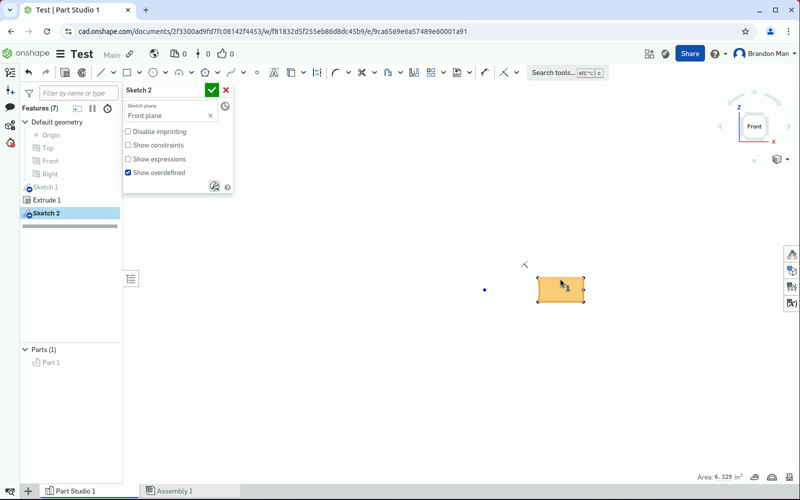
scroll(-6)
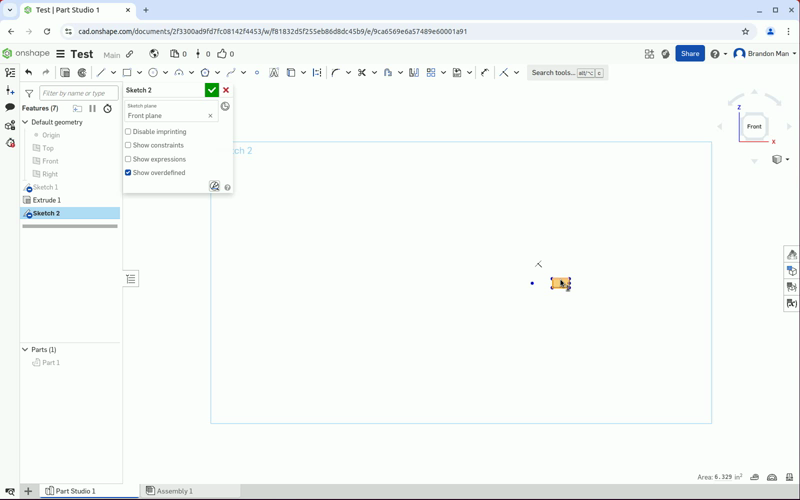
mouse_move(73, 352)
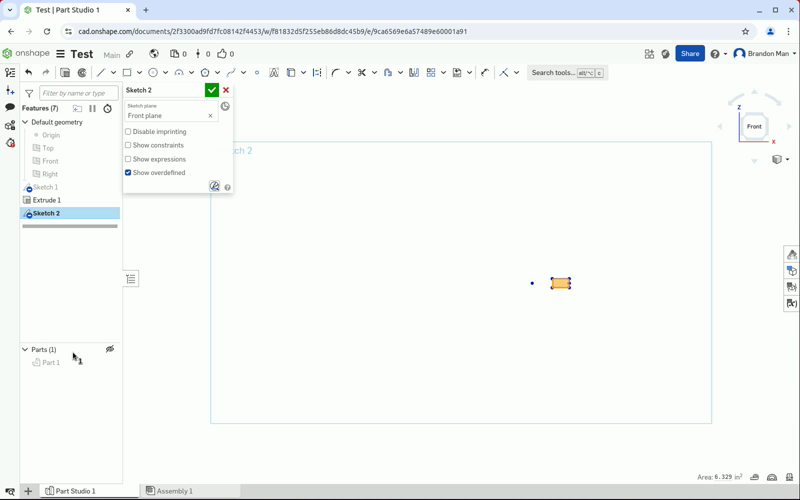
key(shift+y)
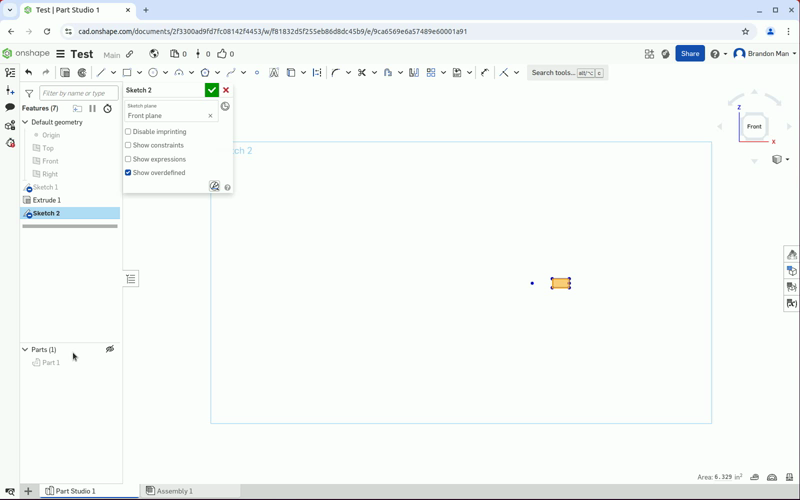
key(shift+e)
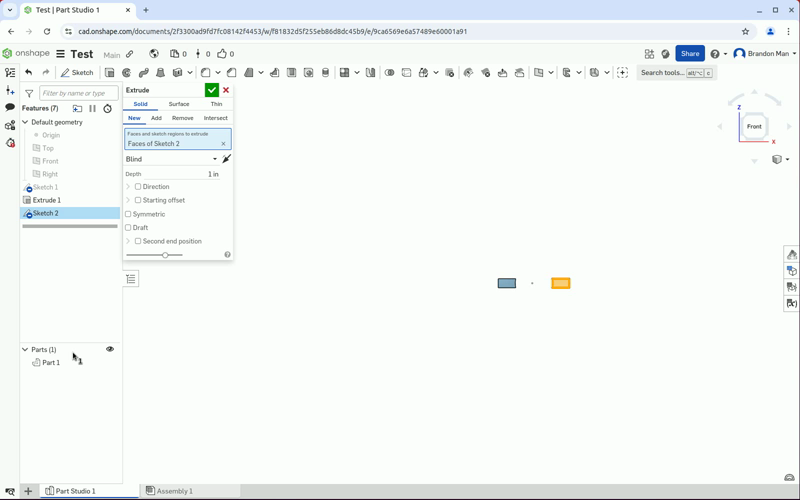
mouse_move(143, 106)
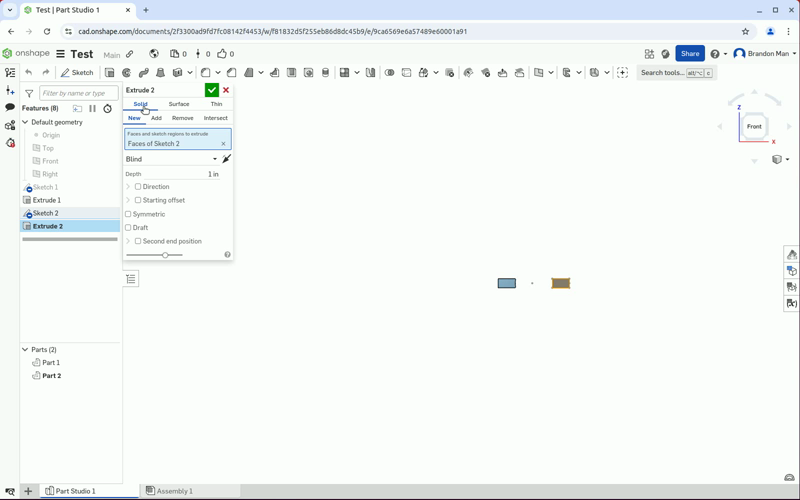
click(143, 106)
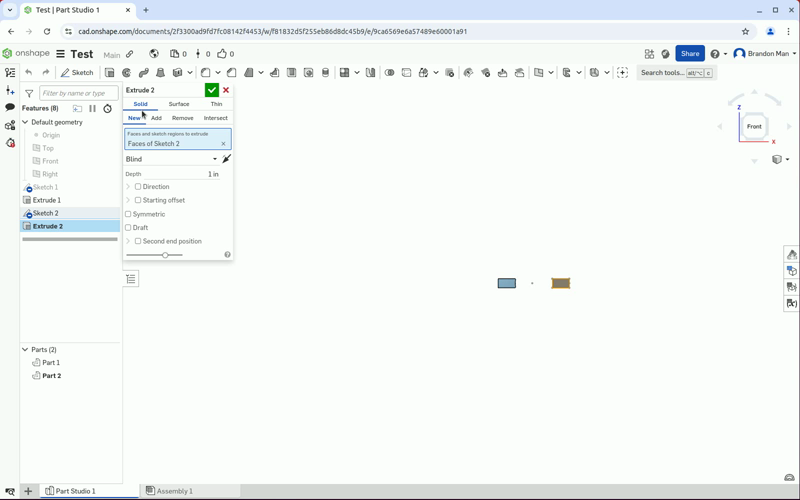
mouse_move(137, 120)
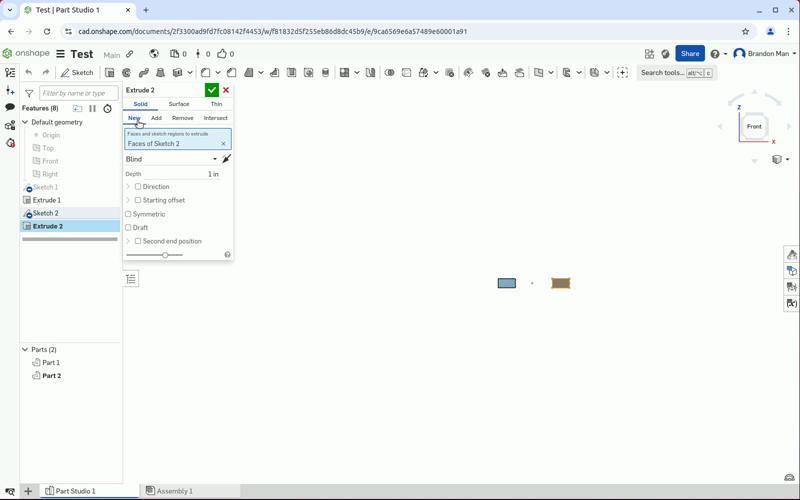
click(137, 120)
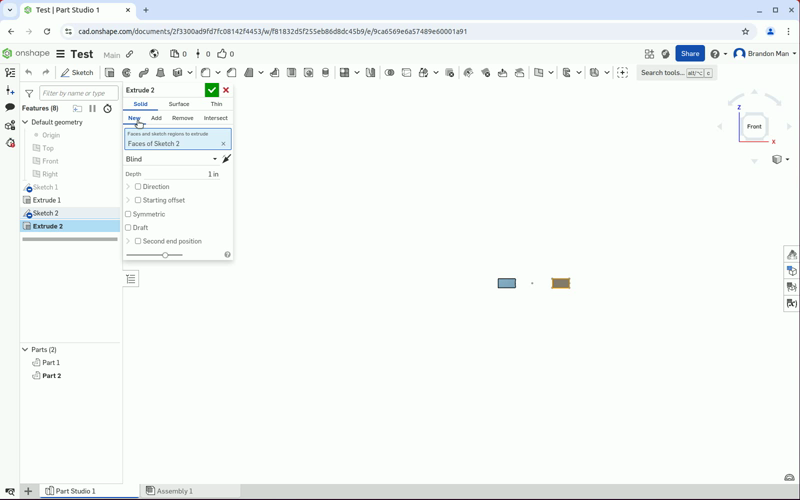
key(tab, 4)
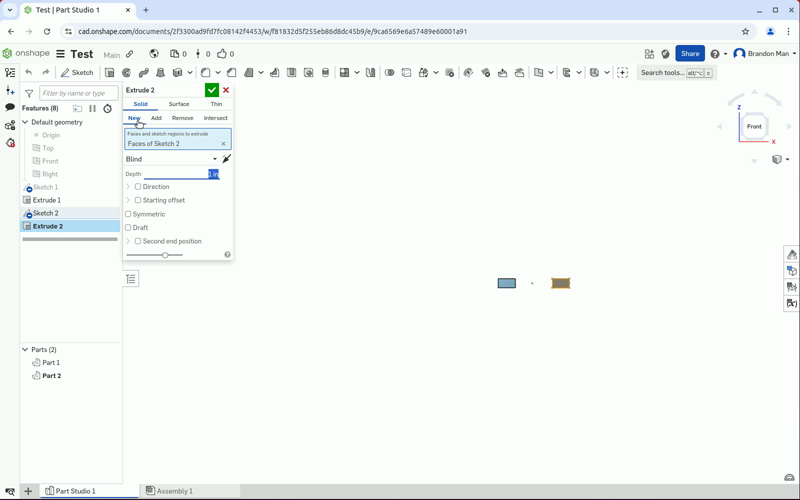
text(0.963)
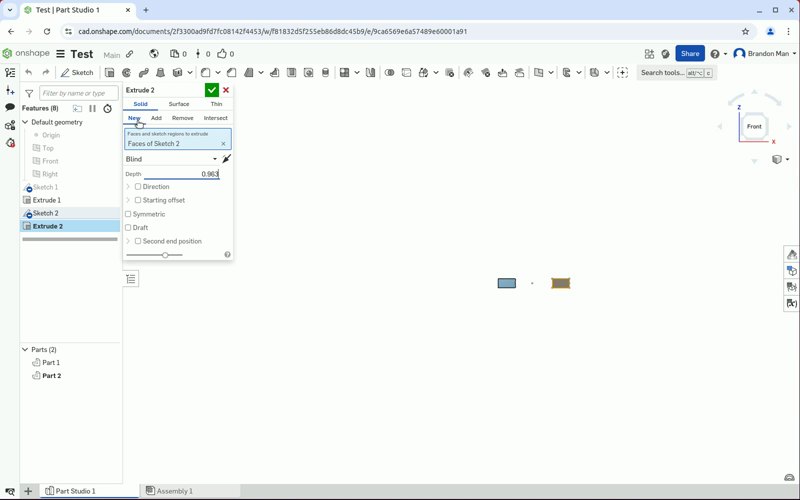
key(enter)
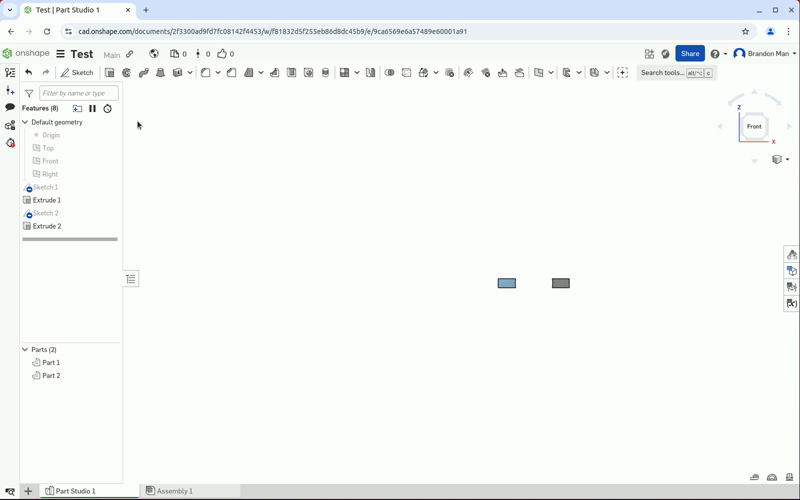
key(shift+h)
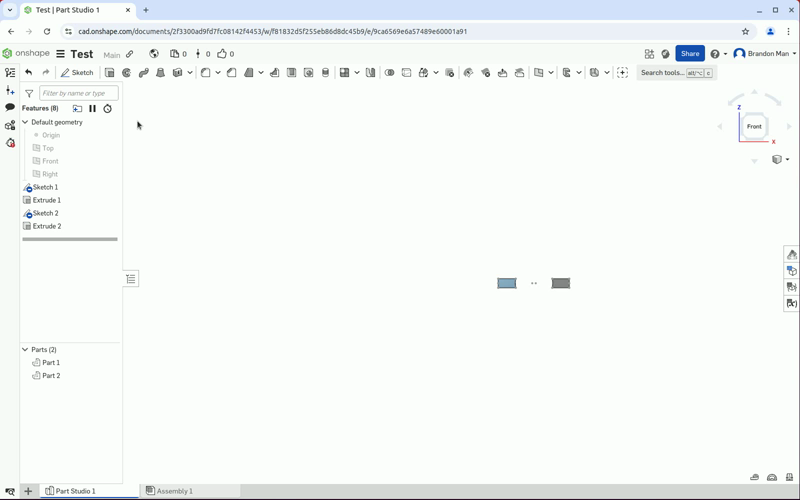
key(shift+h)
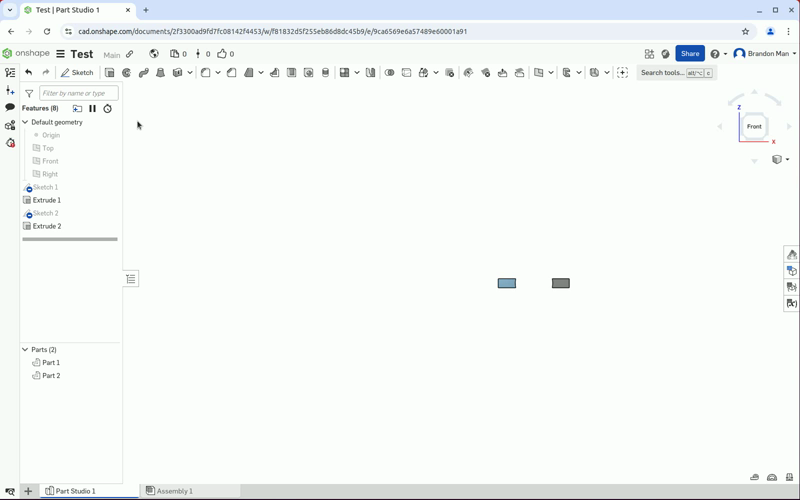
mouse_move(73, 189)
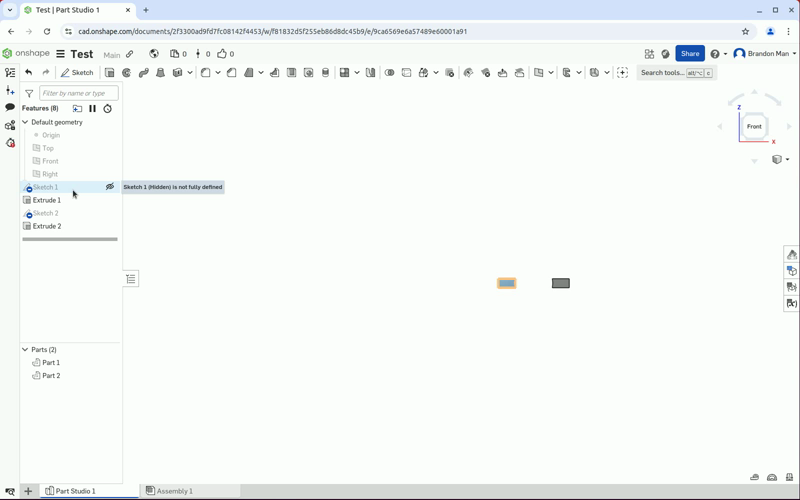
click(73, 189)
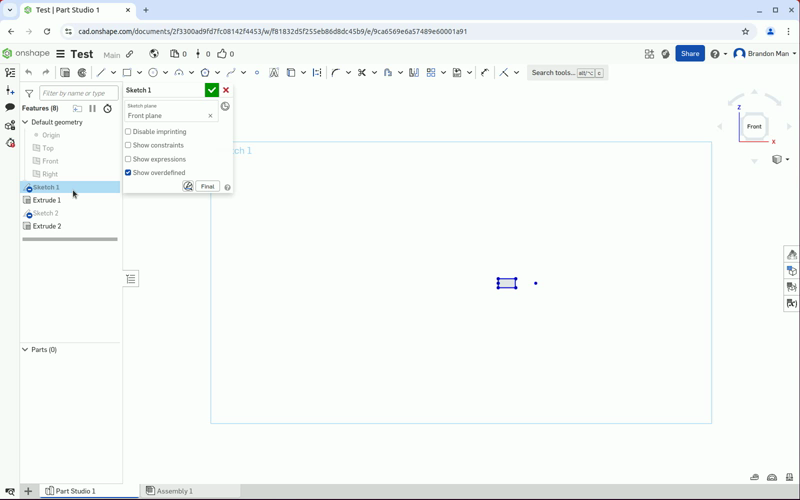
mouse_move(229, 92)
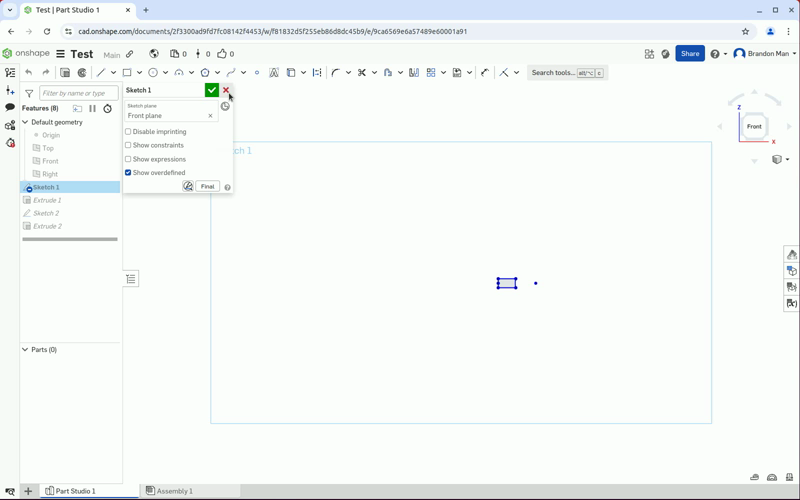
click(229, 92)
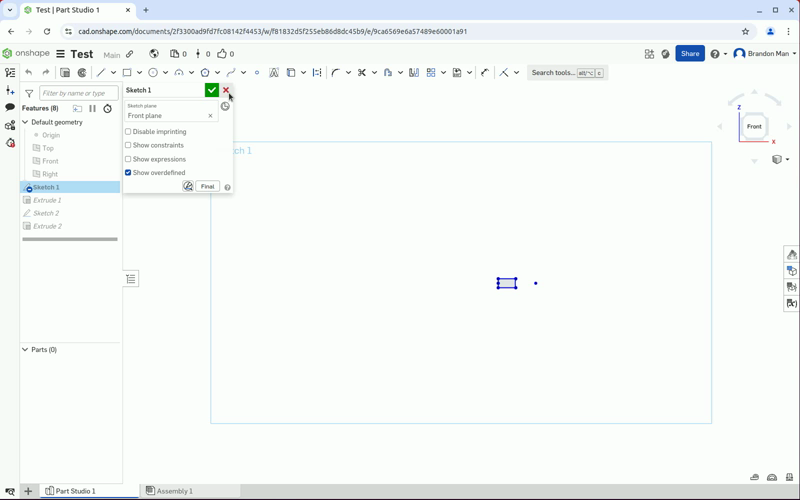
key(shift+s)
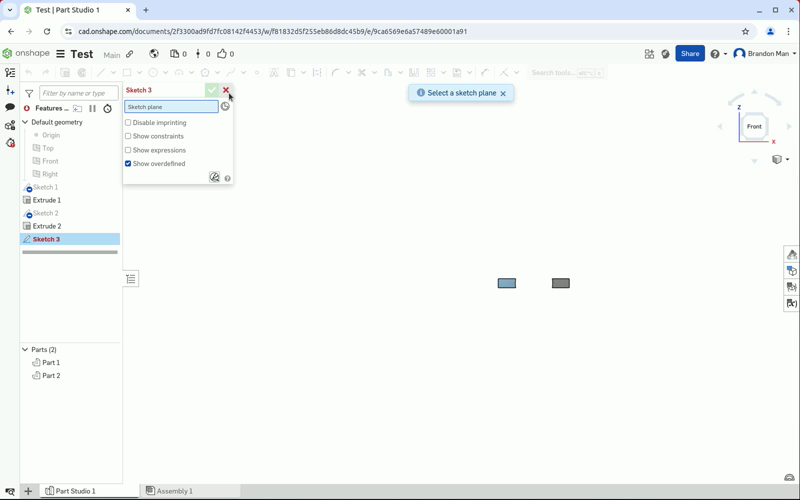
mouse_move(73, 163)
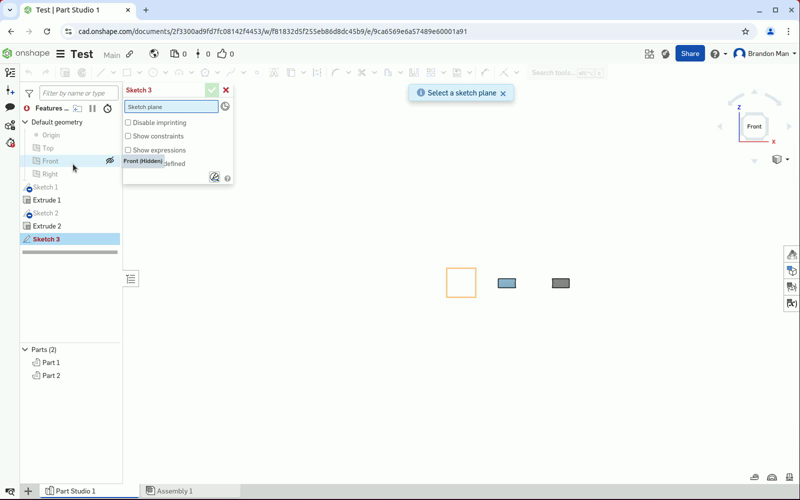
click(73, 163)
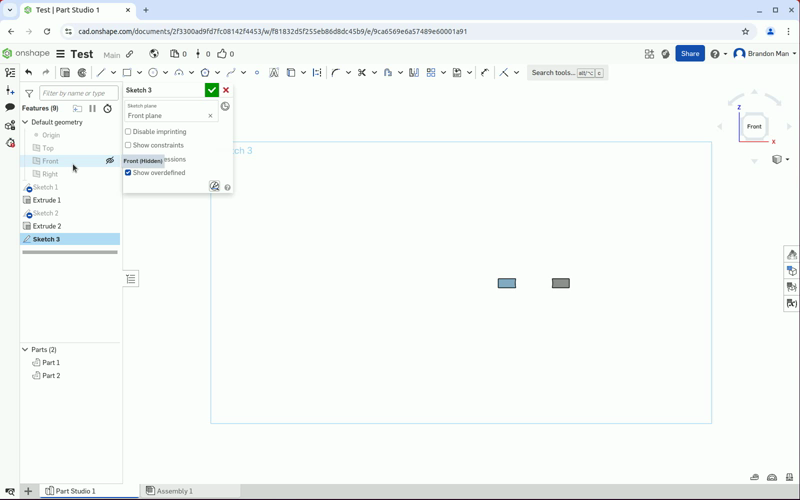
mouse_move(73, 352)
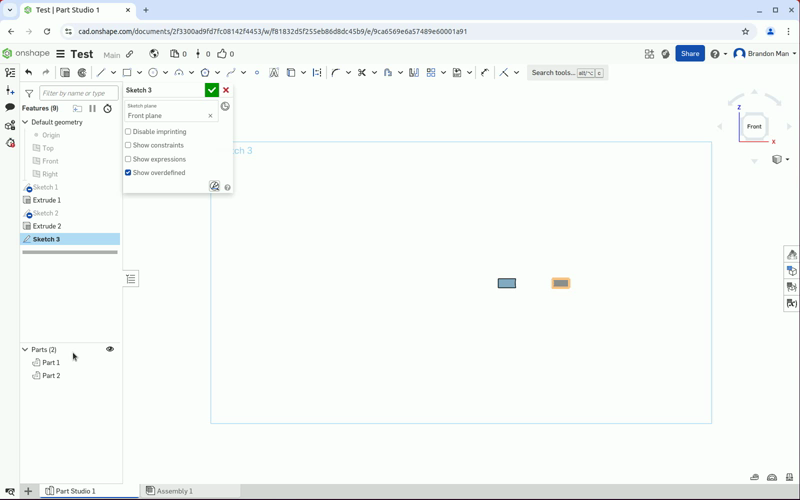
key(y)
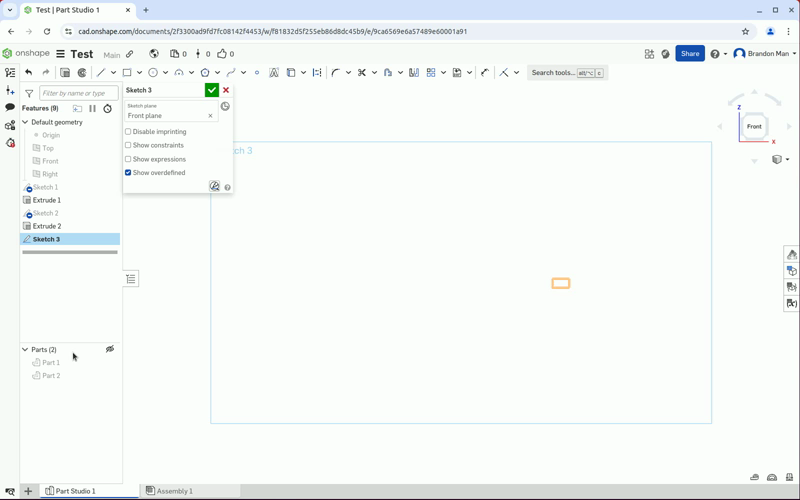
key(c)
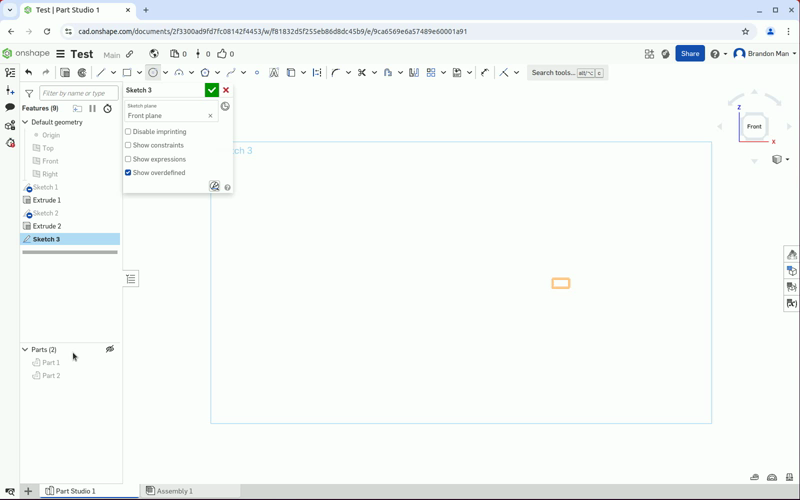
key_down(shift)
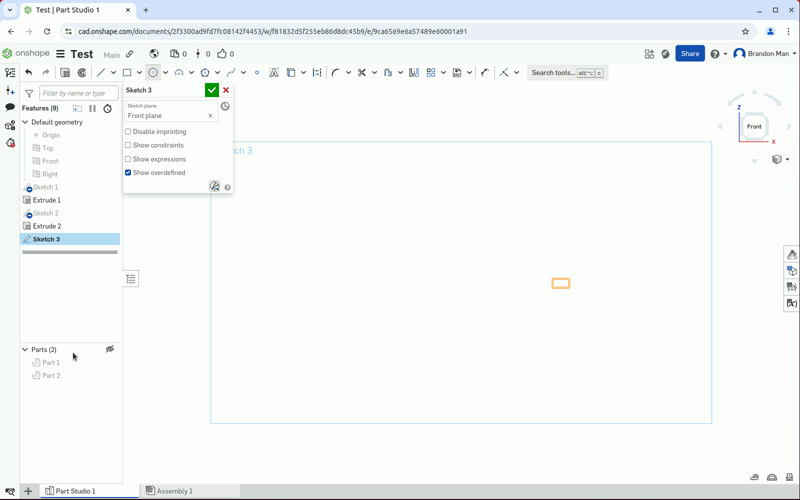
mouse_move(534, 282)
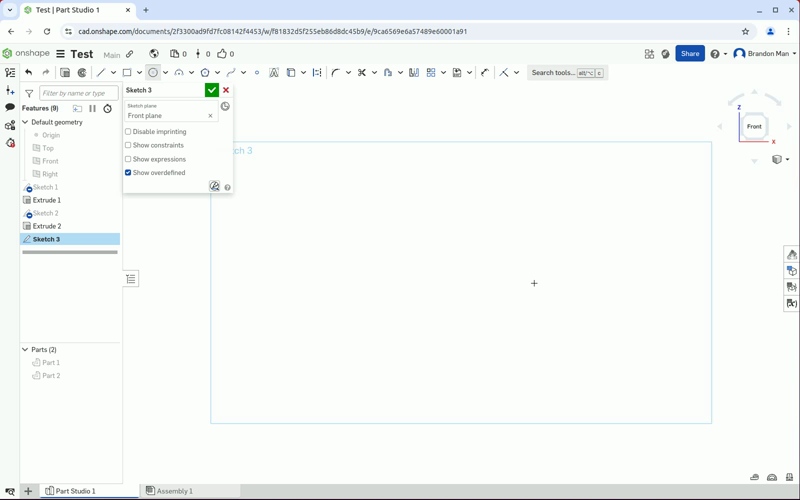
click(534, 282)
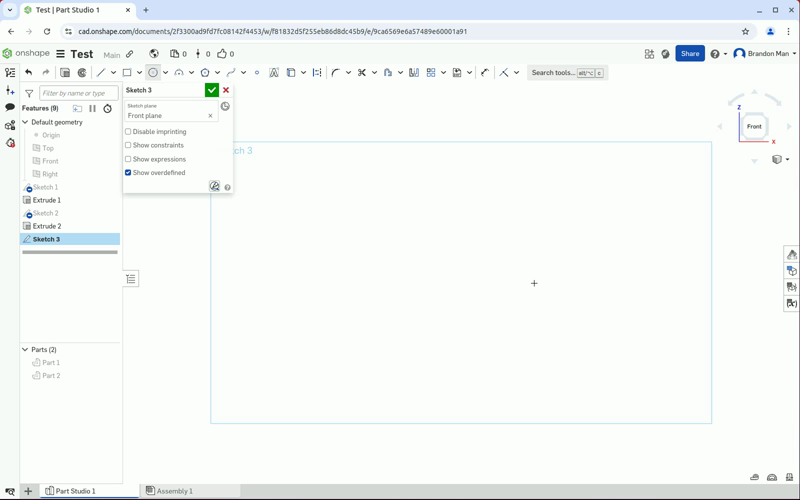
key_up(shift)
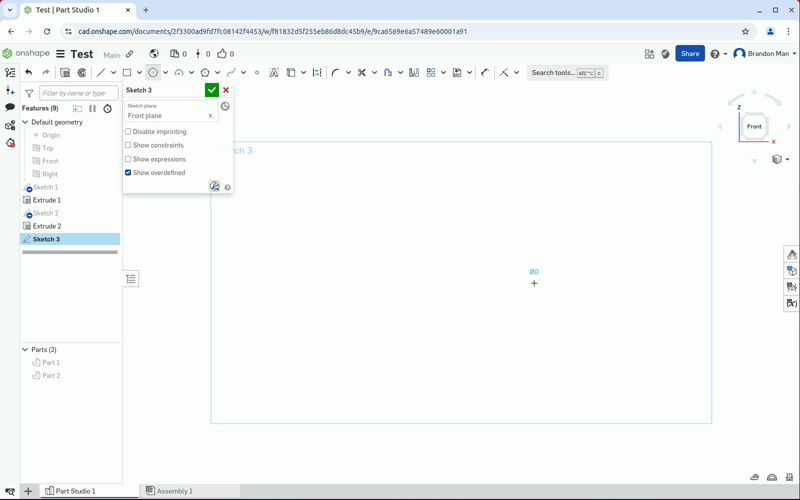
mouse_move(553, 282)
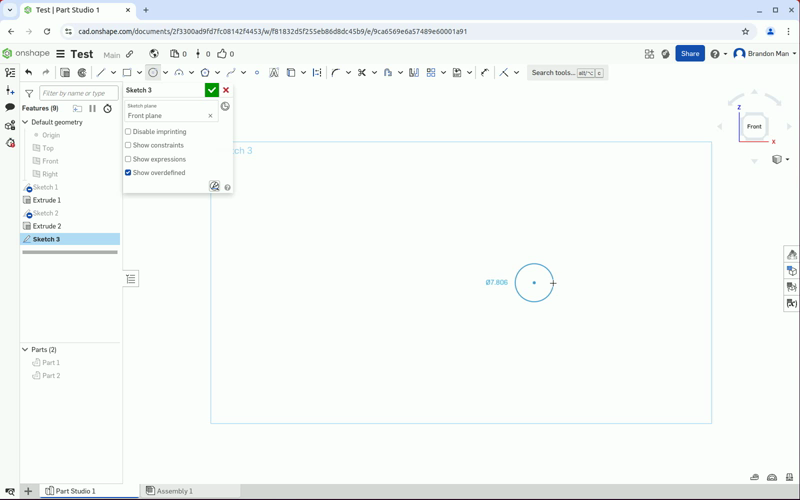
click(553, 282)
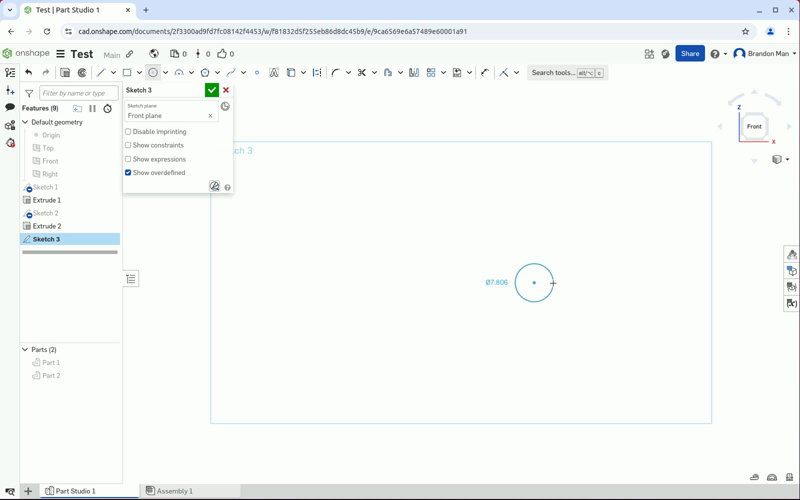
key(esc)
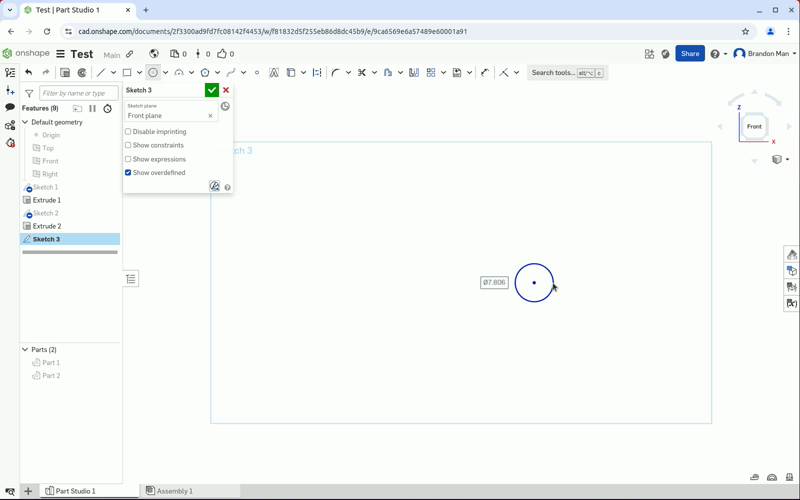
key(c)
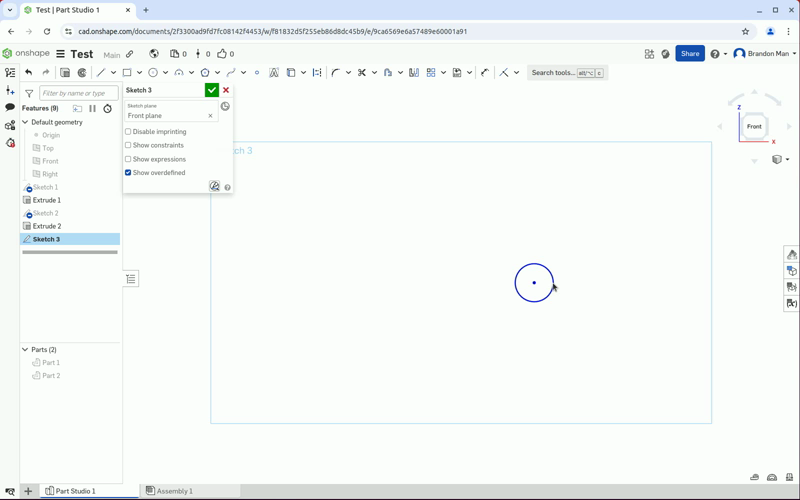
key_down(shift)
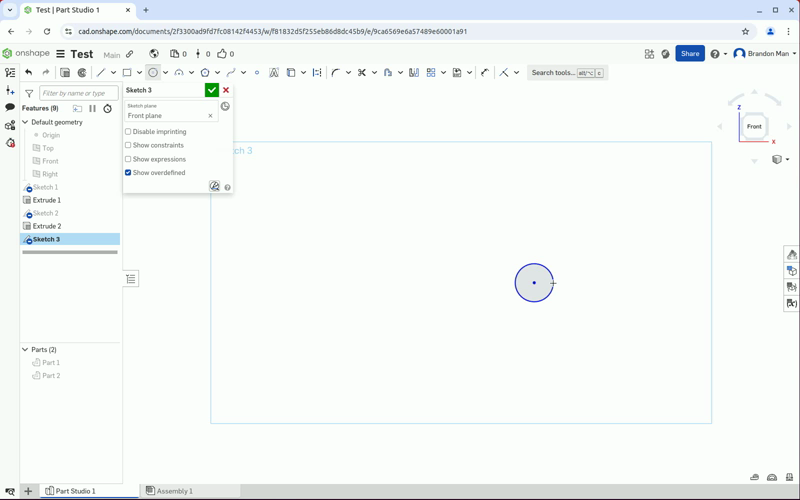
mouse_move(534, 282)
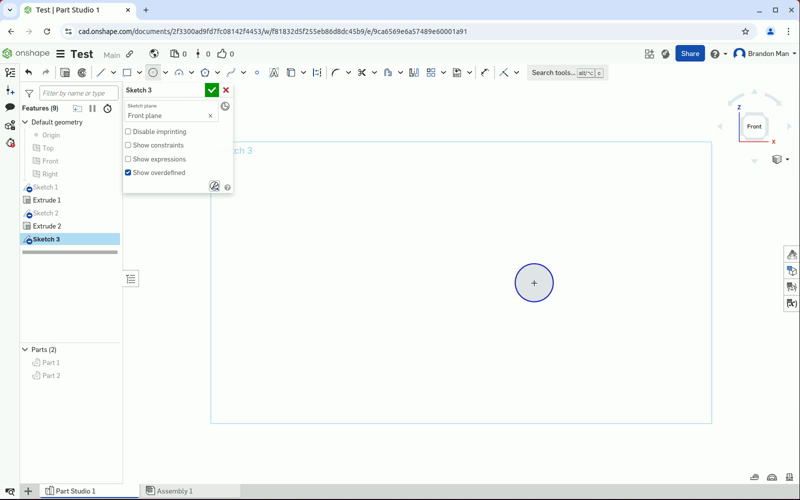
click(534, 282)
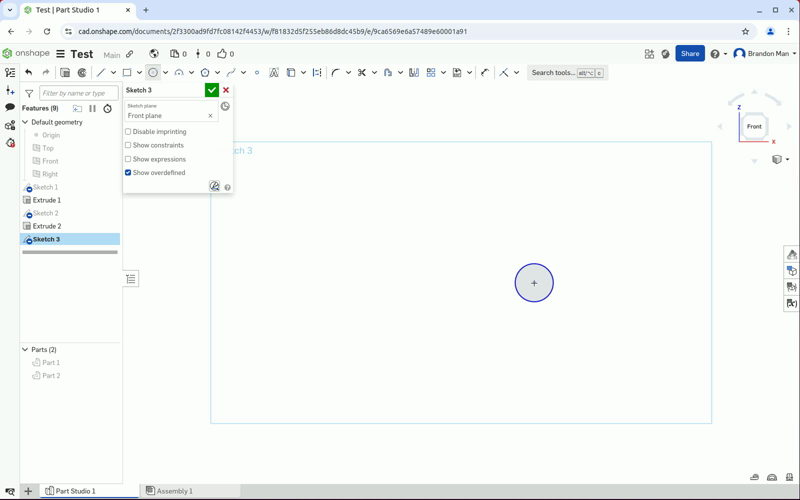
key_up(shift)
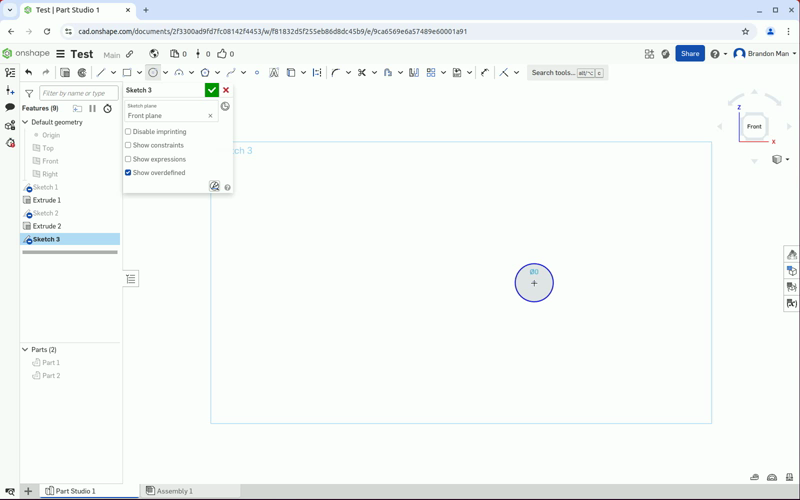
mouse_move(551, 282)
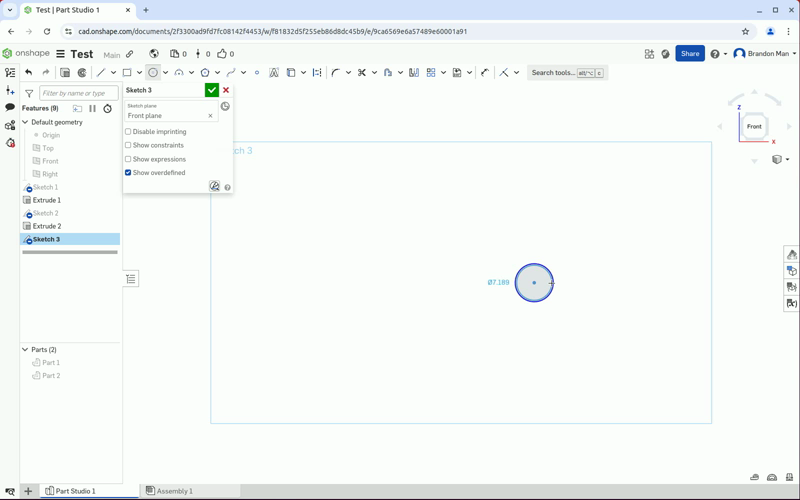
scroll(6)
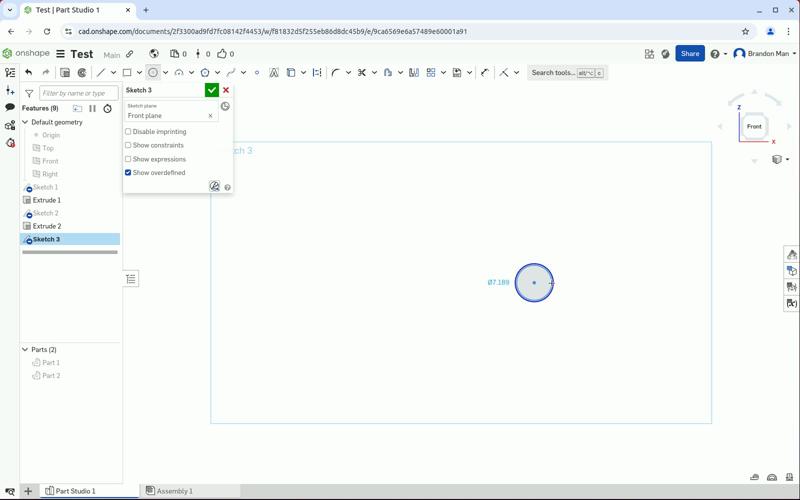
scroll(6)
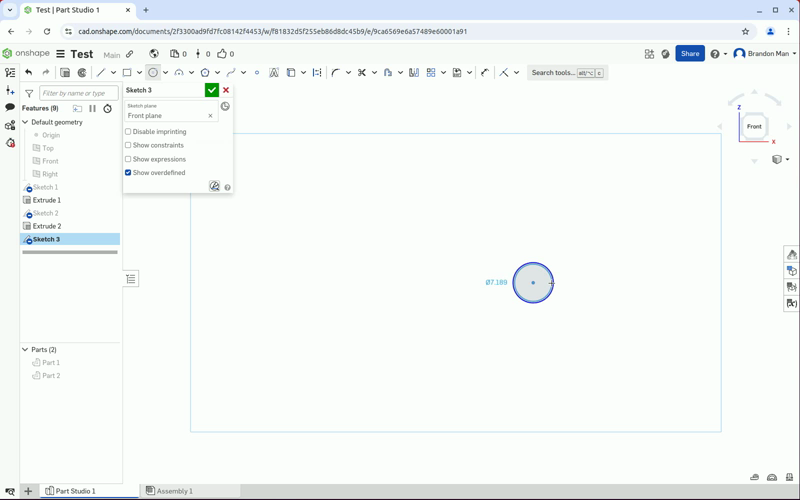
scroll(6)
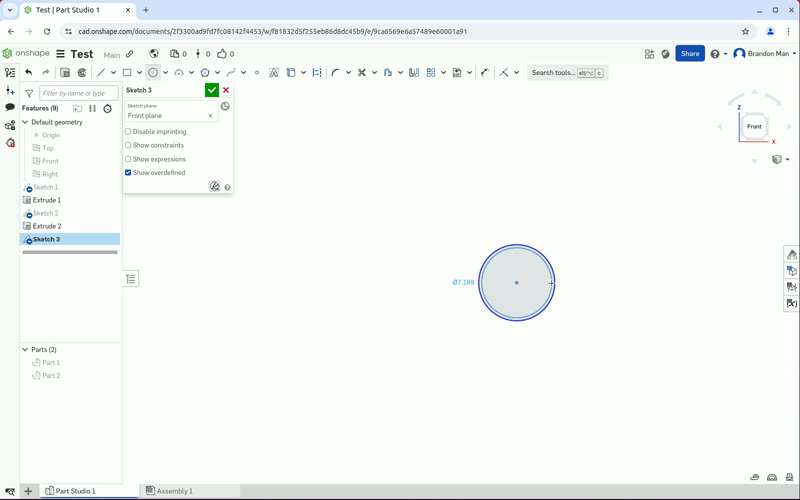
scroll(6)
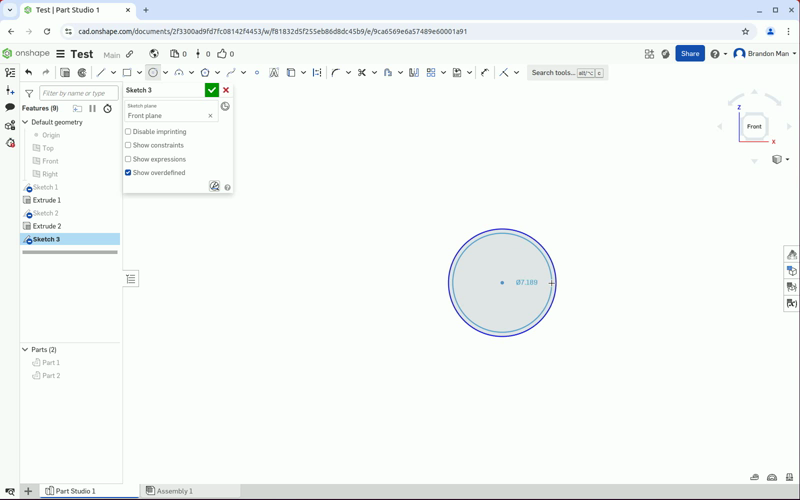
scroll(6)
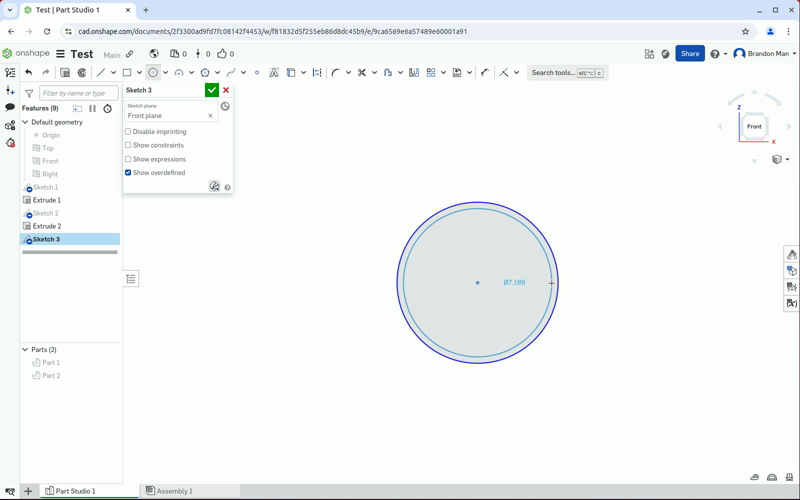
scroll(6)
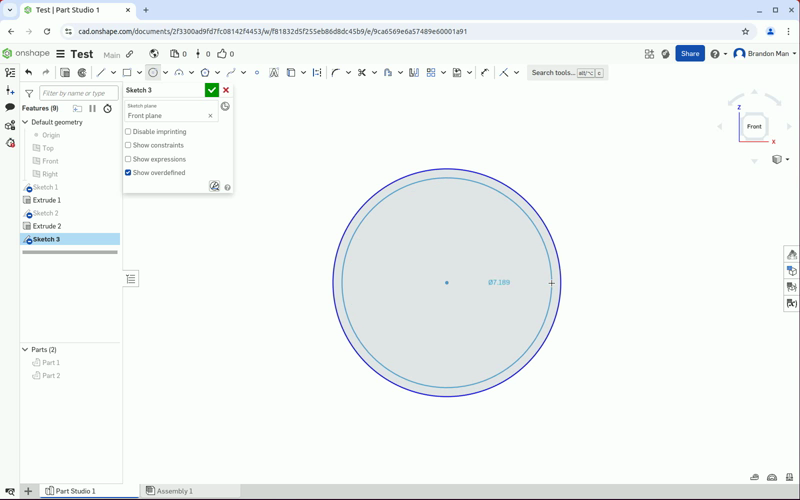
scroll(6)
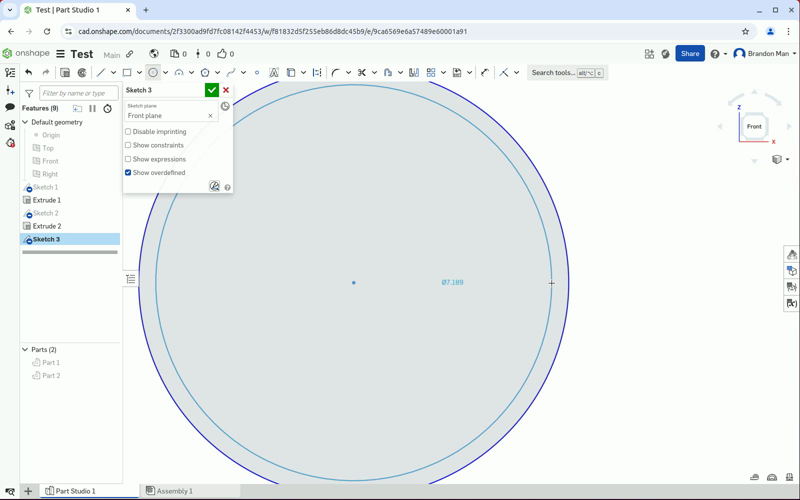
click(551, 282)
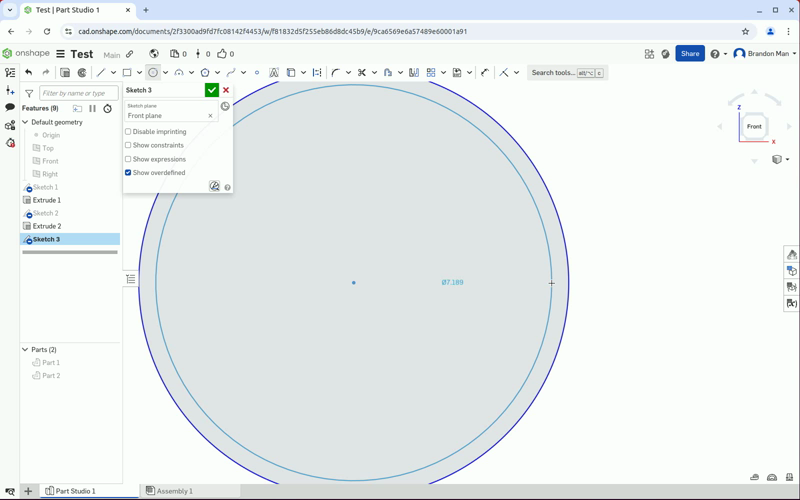
scroll(-6)
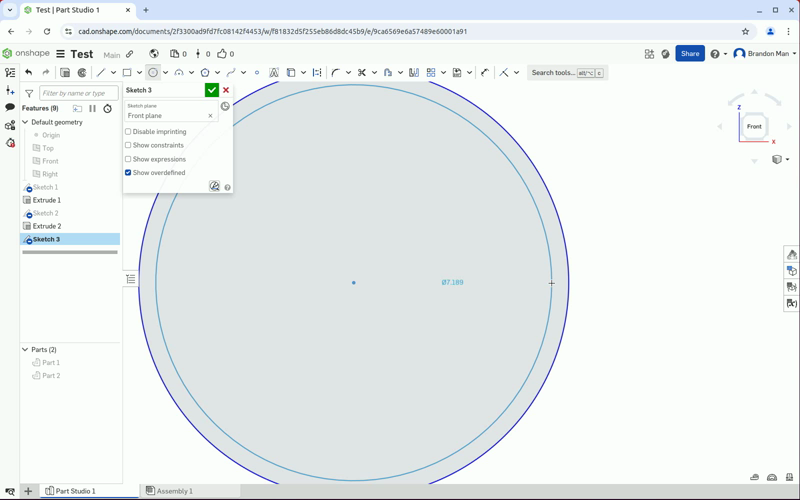
scroll(-6)
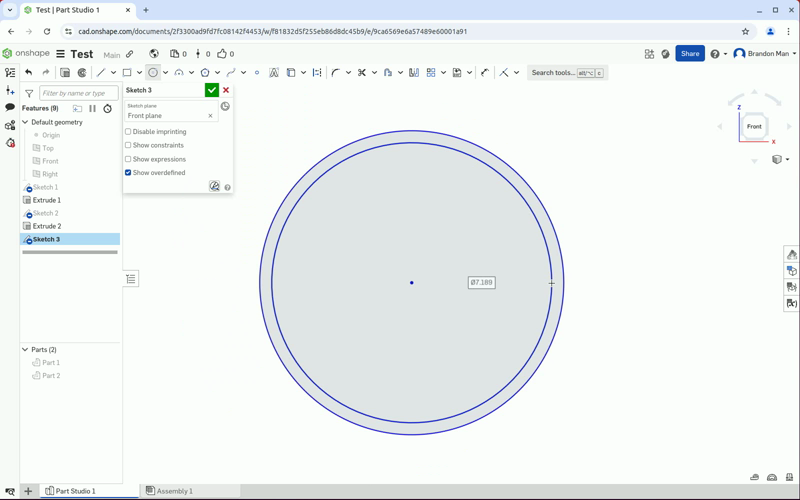
scroll(-6)
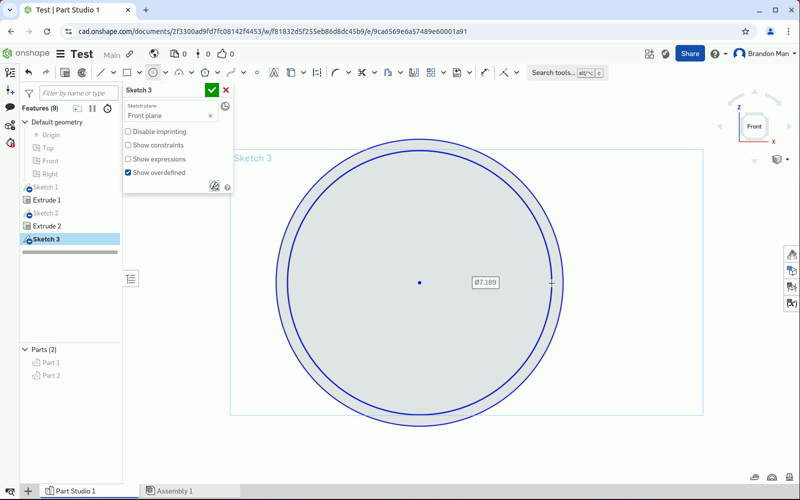
scroll(-6)
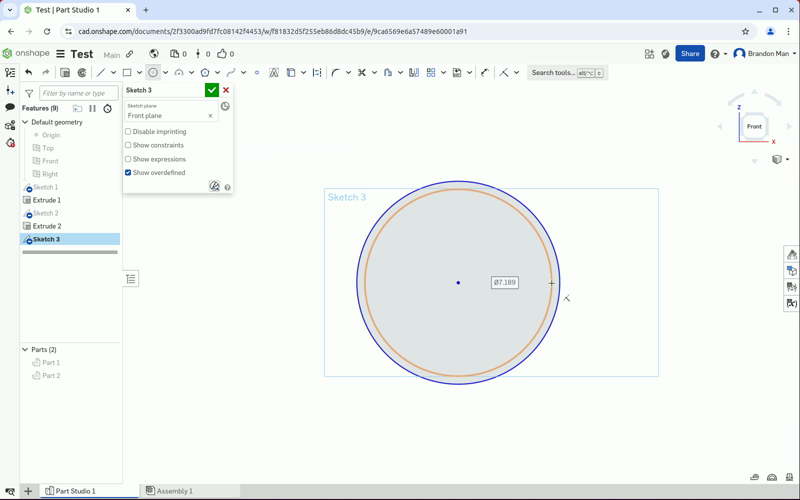
scroll(-6)
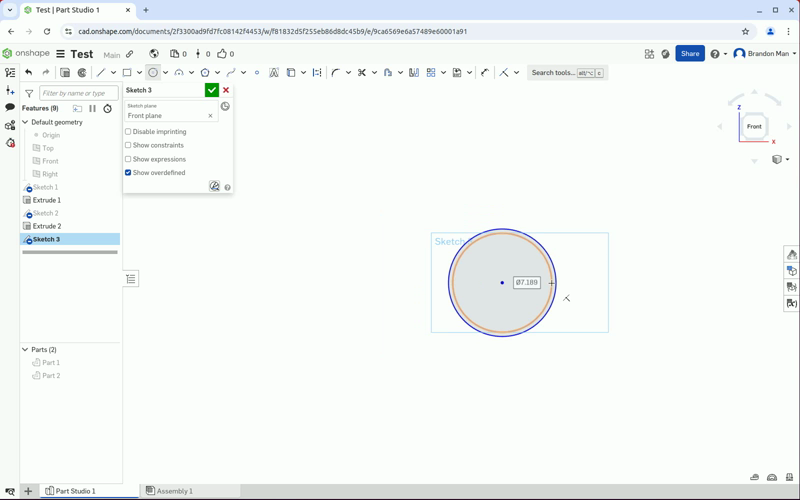
scroll(-6)
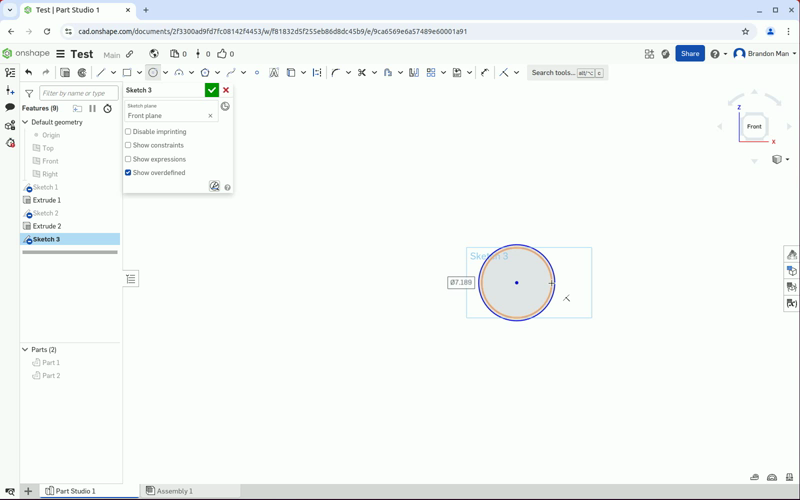
scroll(-6)
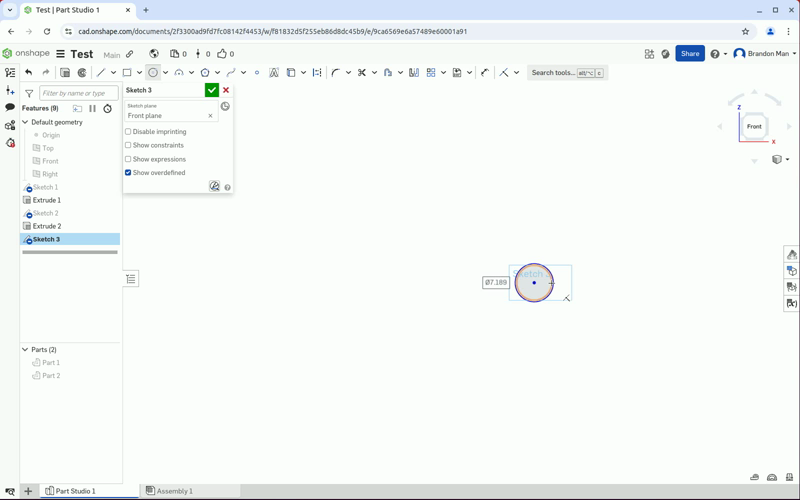
key(esc)
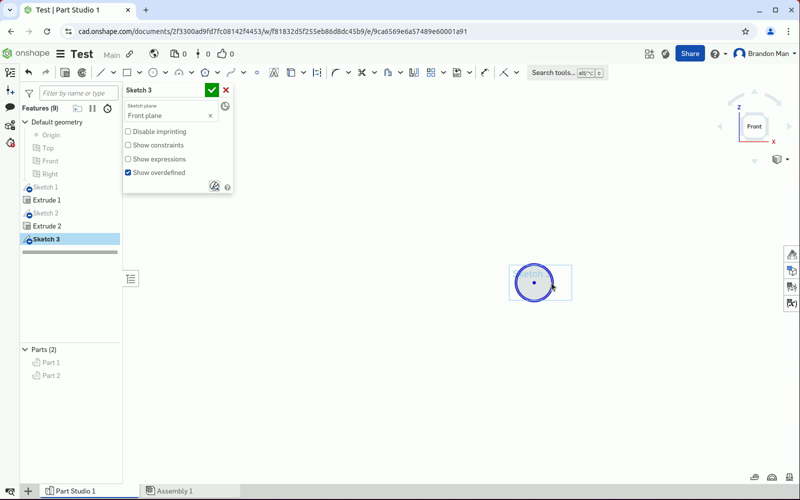
mouse_move(522, 268)
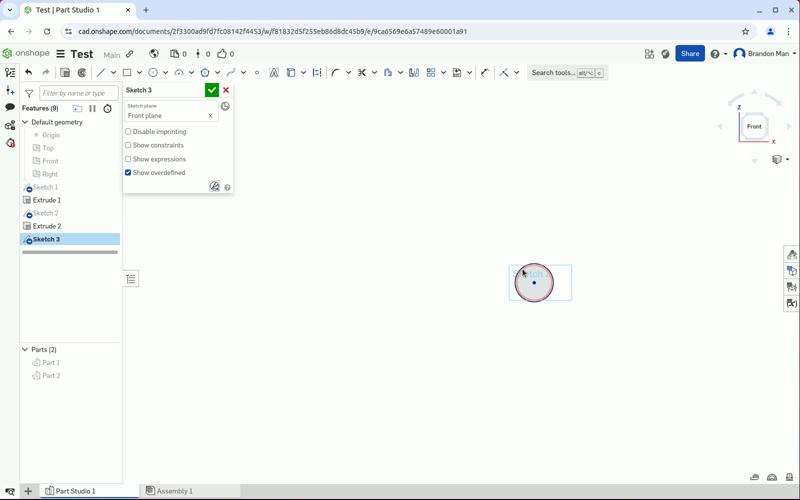
scroll(6)
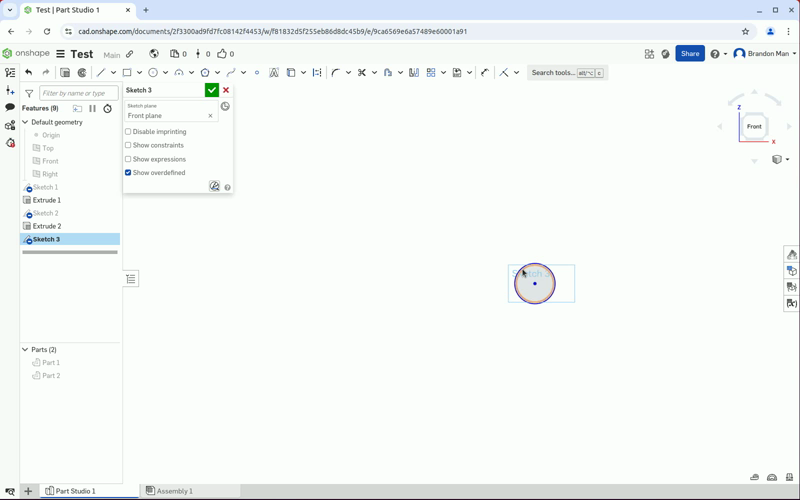
scroll(6)
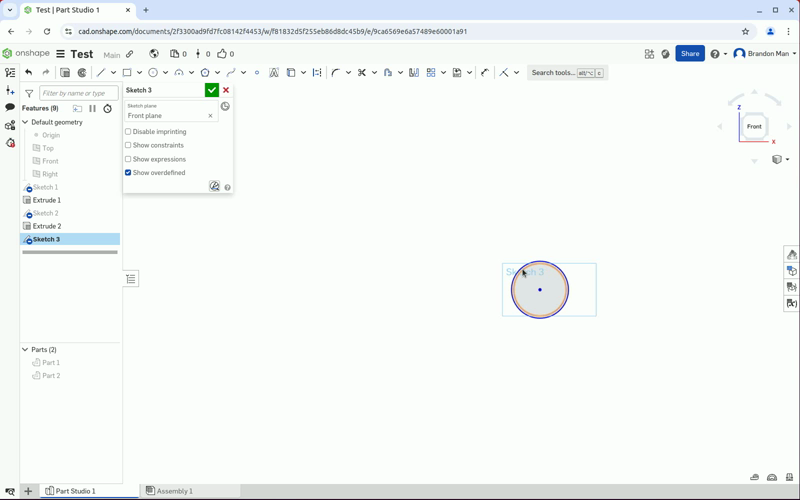
scroll(6)
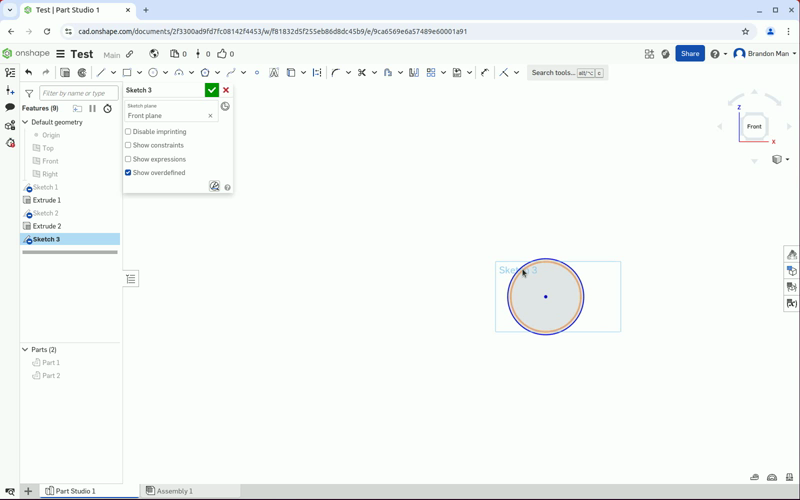
scroll(6)
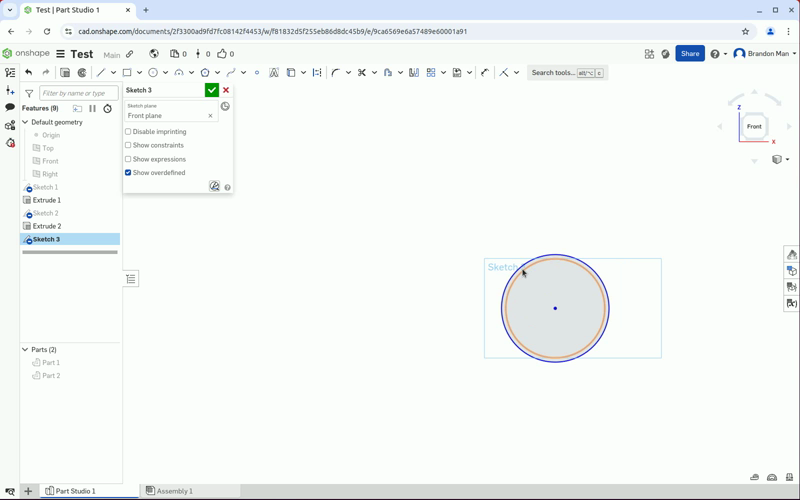
scroll(6)
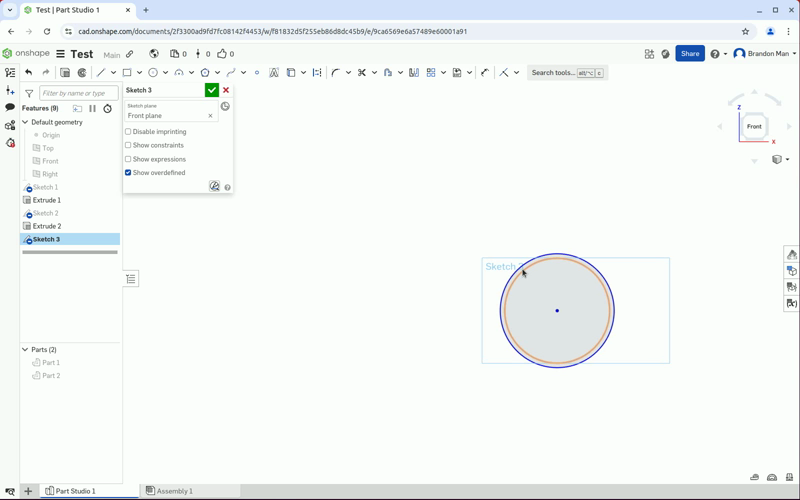
scroll(6)
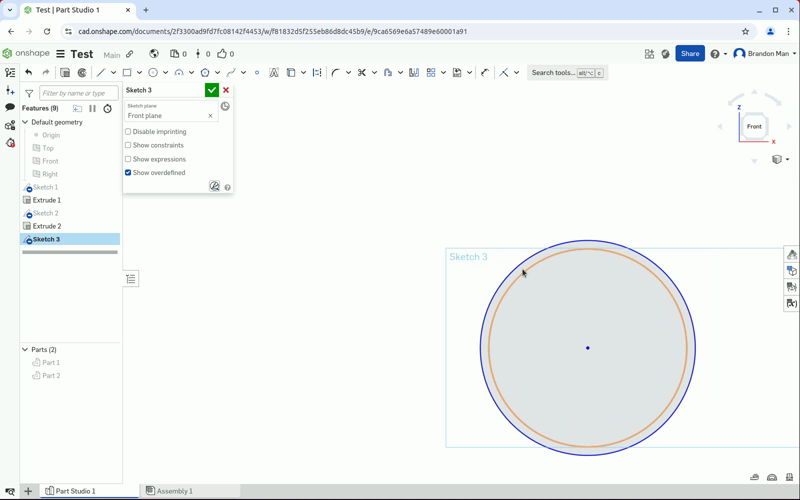
scroll(6)
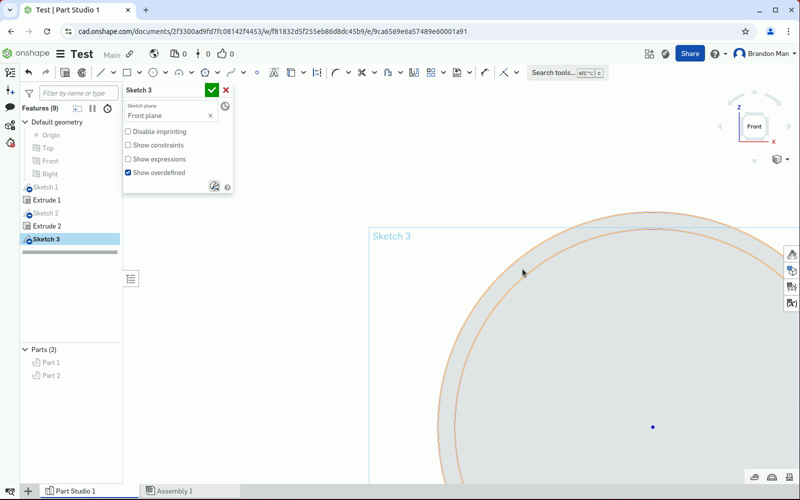
click(522, 268)
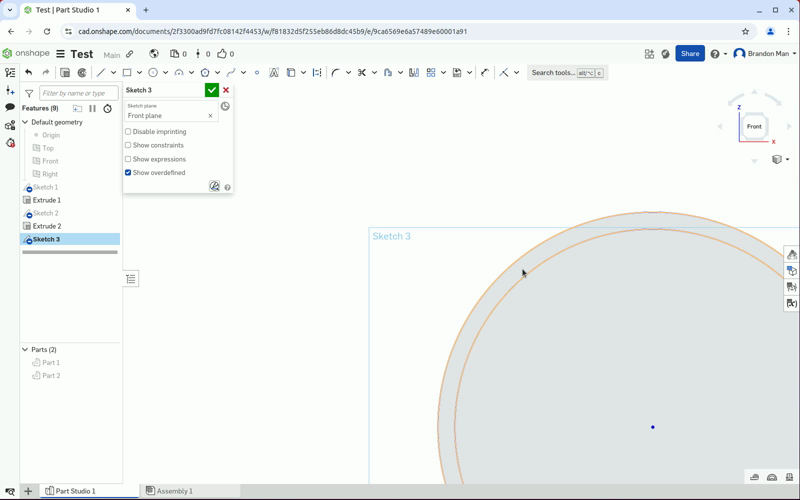
scroll(-6)
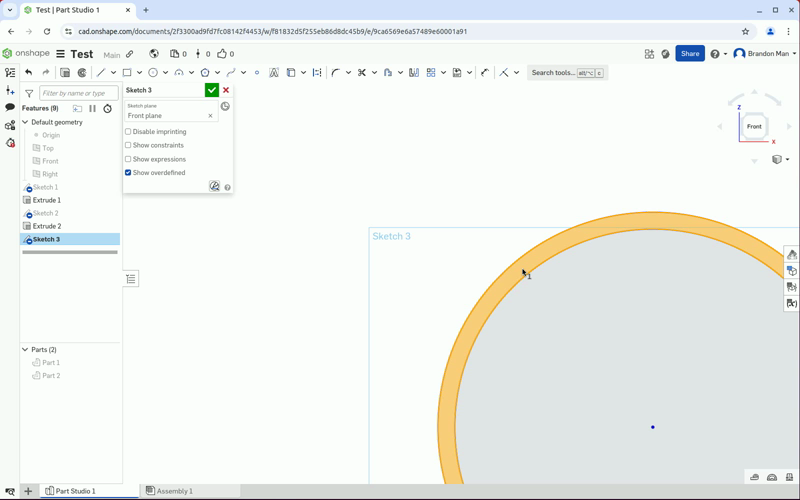
scroll(-6)
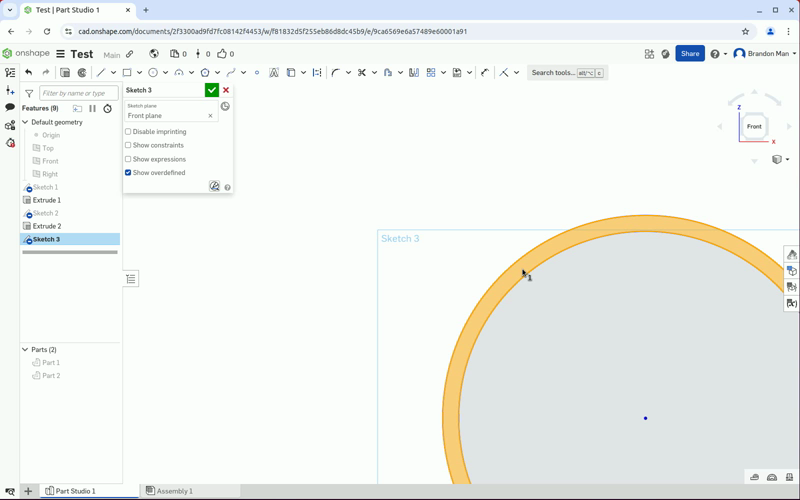
scroll(-6)
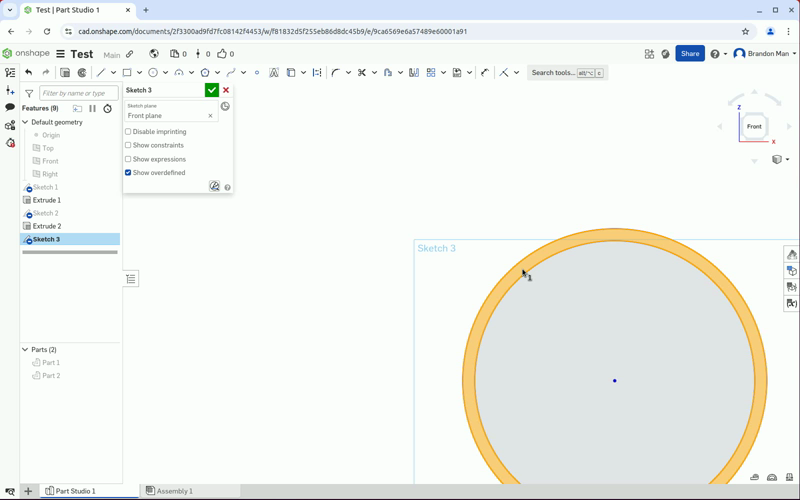
scroll(-6)
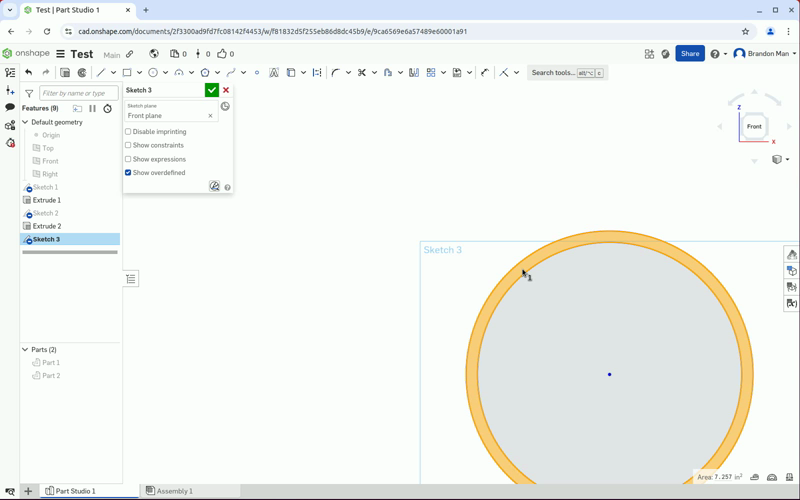
scroll(-6)
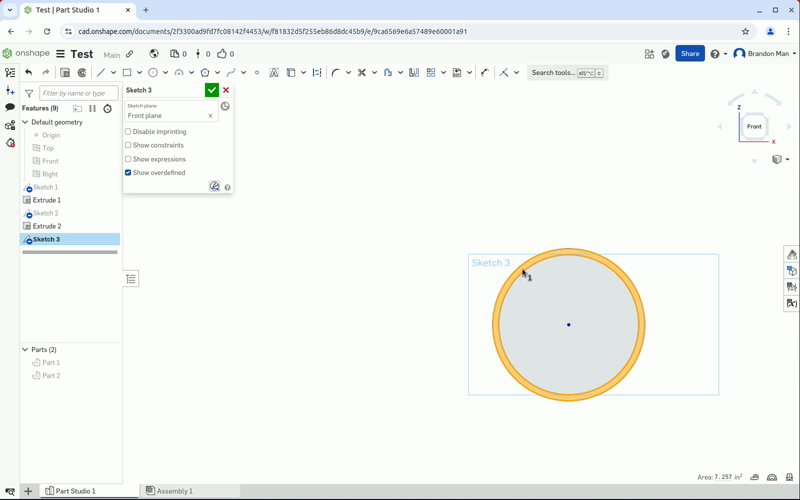
scroll(-6)
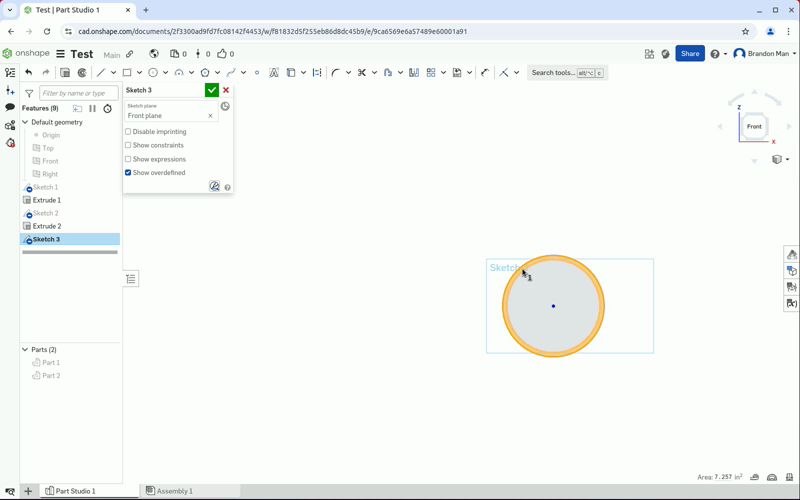
scroll(-6)
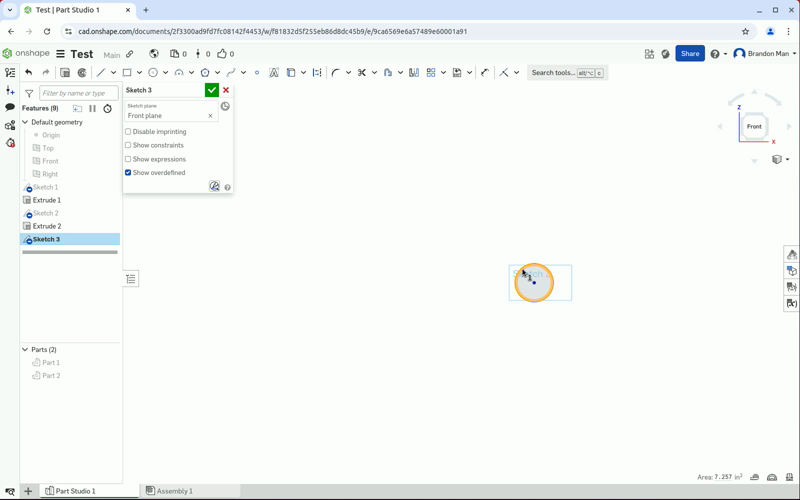
mouse_move(73, 352)
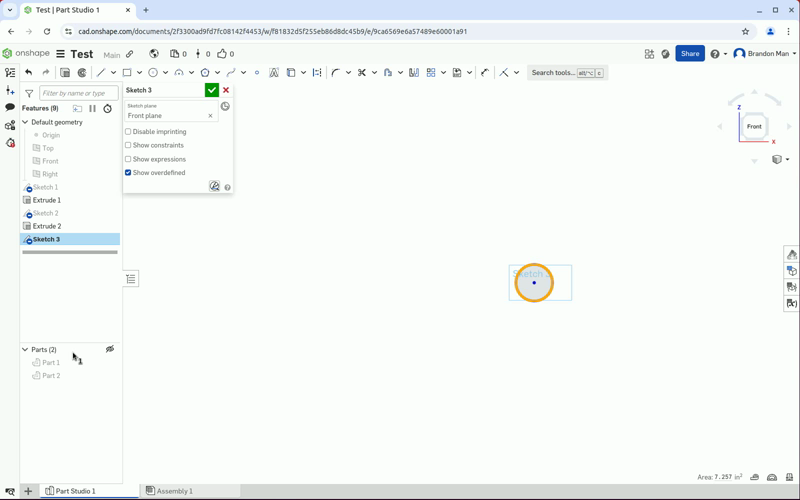
key(shift+y)
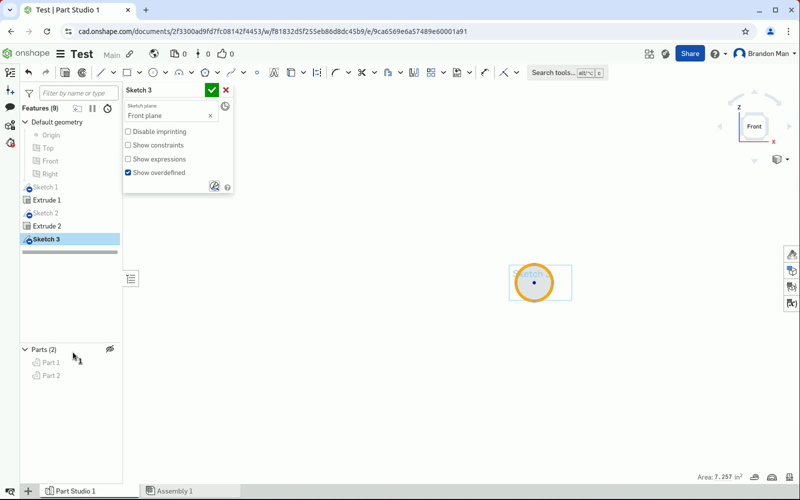
key(shift+e)
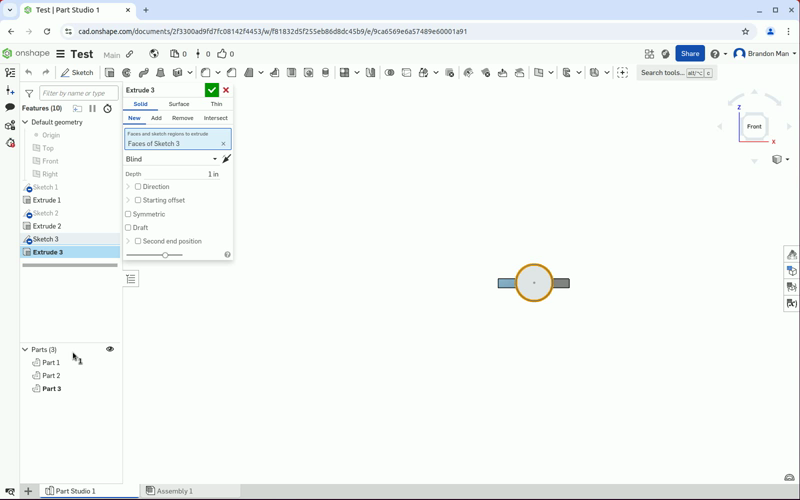
mouse_move(143, 106)
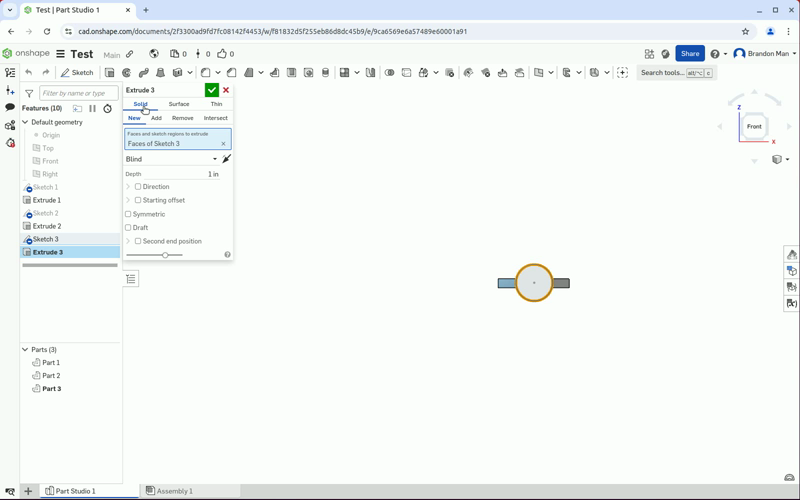
click(143, 106)
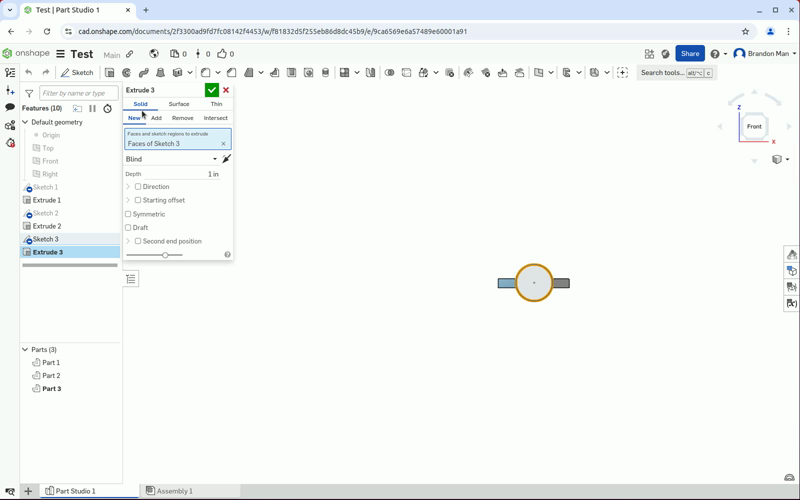
mouse_move(137, 120)
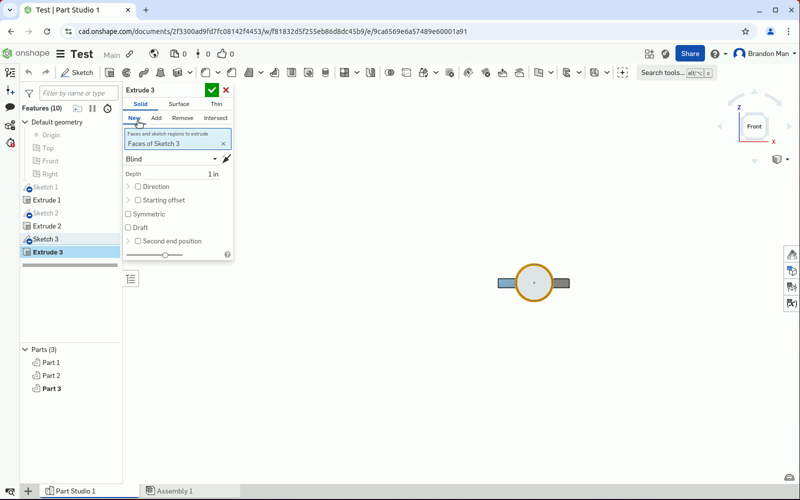
click(137, 120)
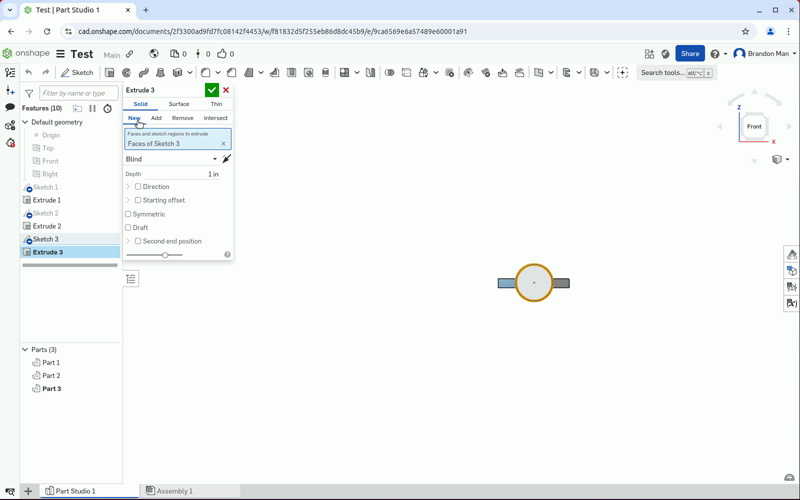
key(tab, 4)
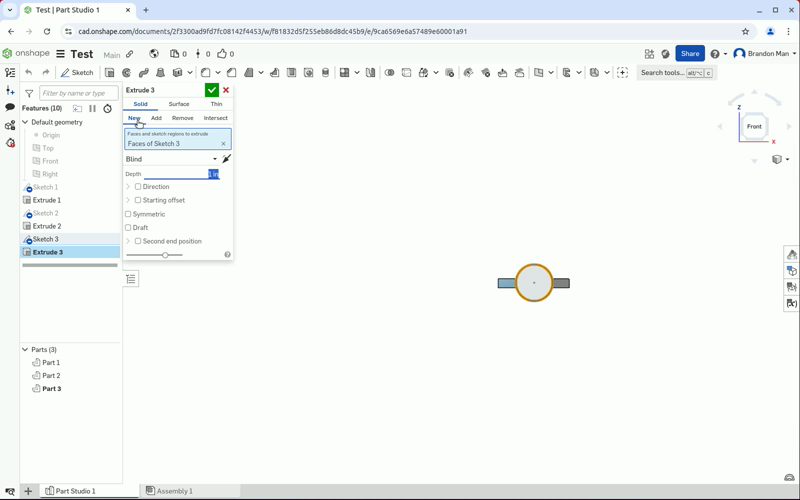
text(0.963)
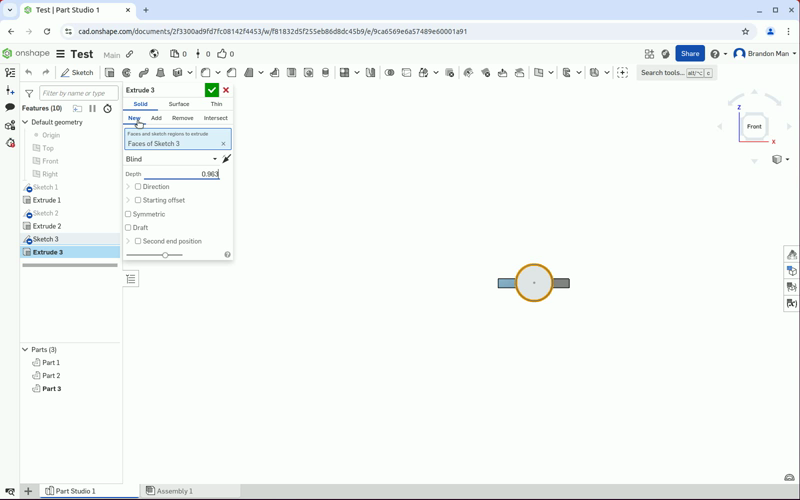
key(enter)
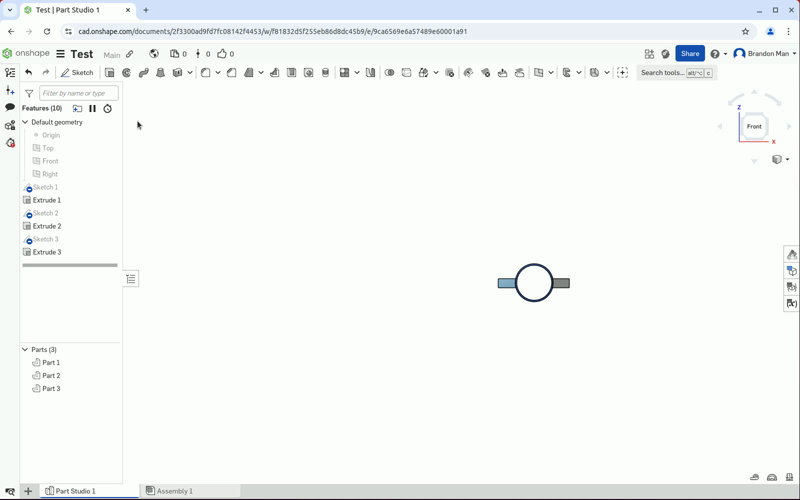
key(shift+h)
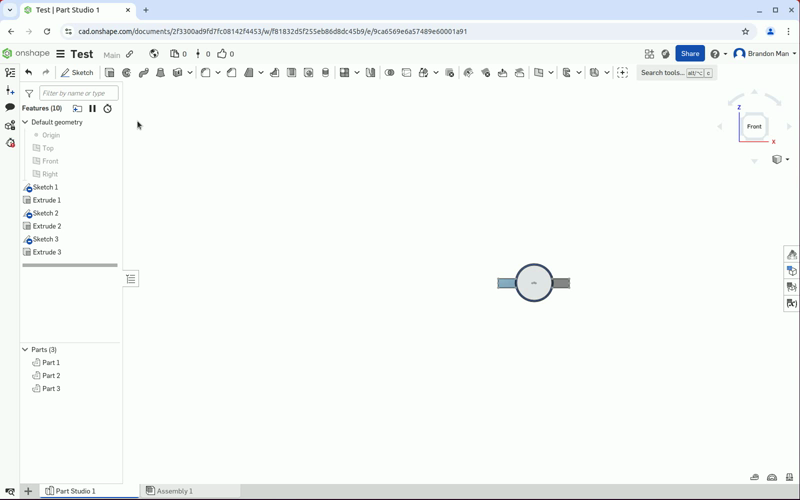
key(shift+h)
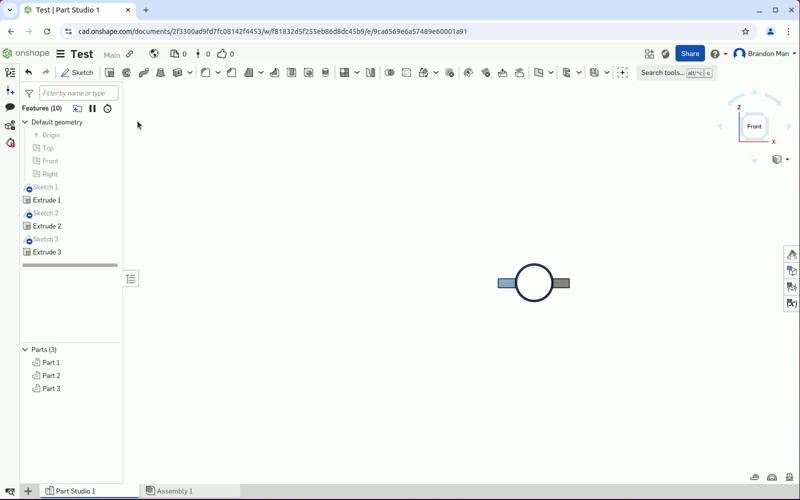
mouse_move(73, 189)
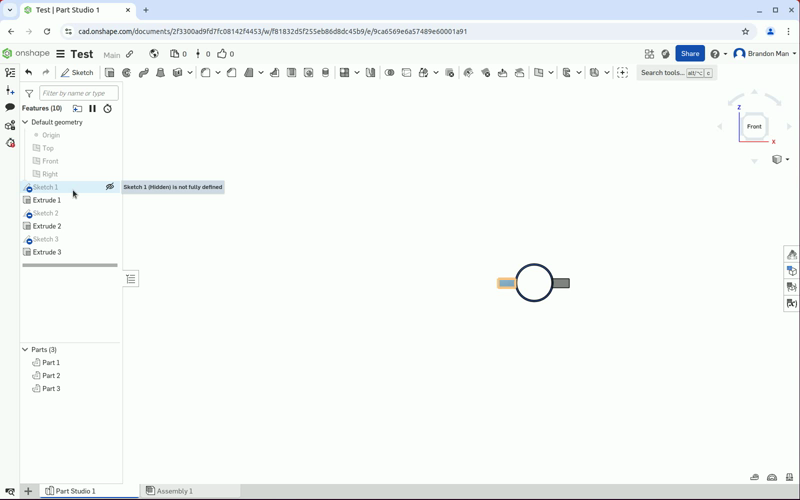
click(73, 189)
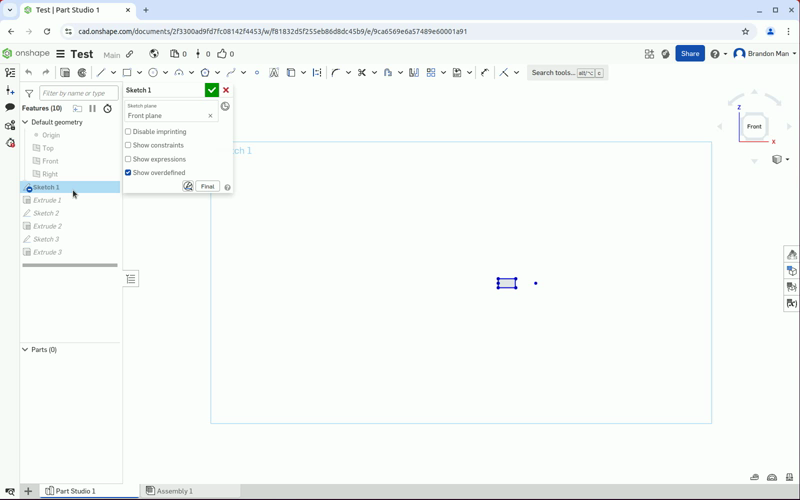
mouse_move(229, 92)
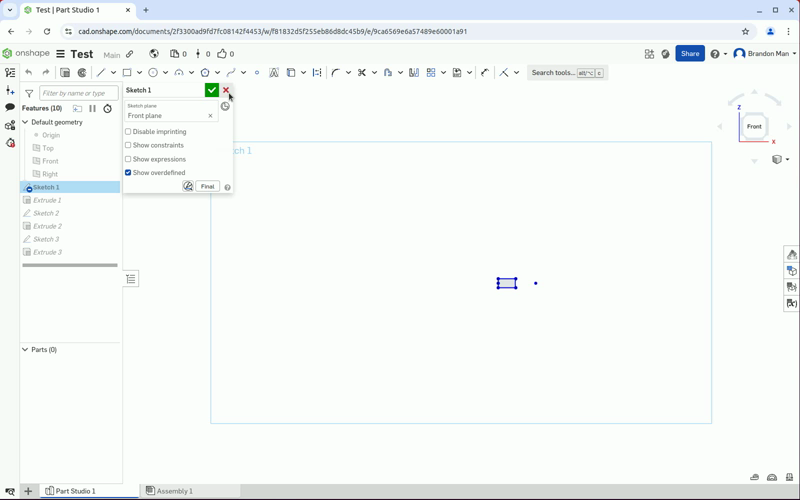
click(229, 92)
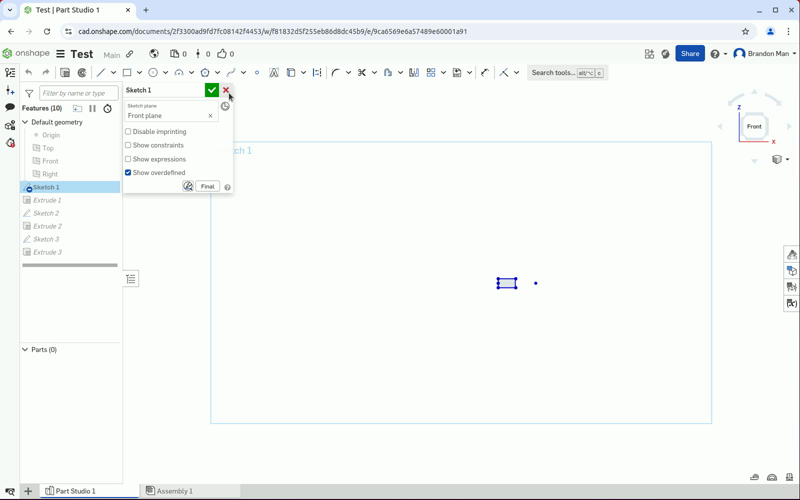
key(shift+s)
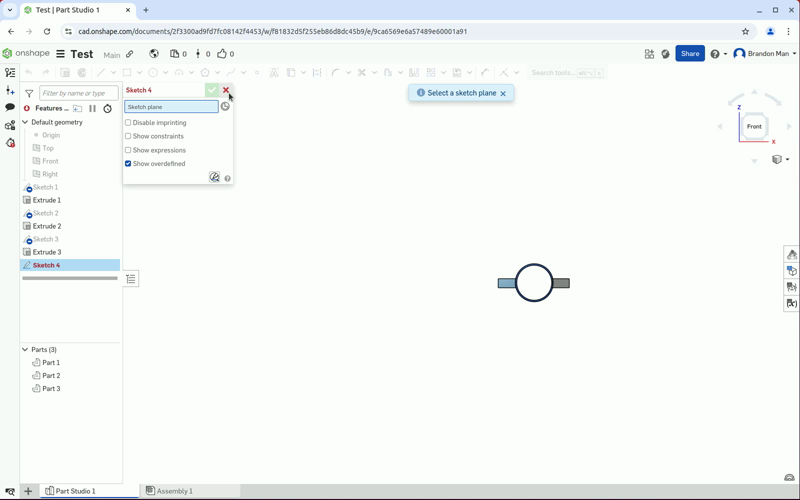
mouse_move(73, 163)
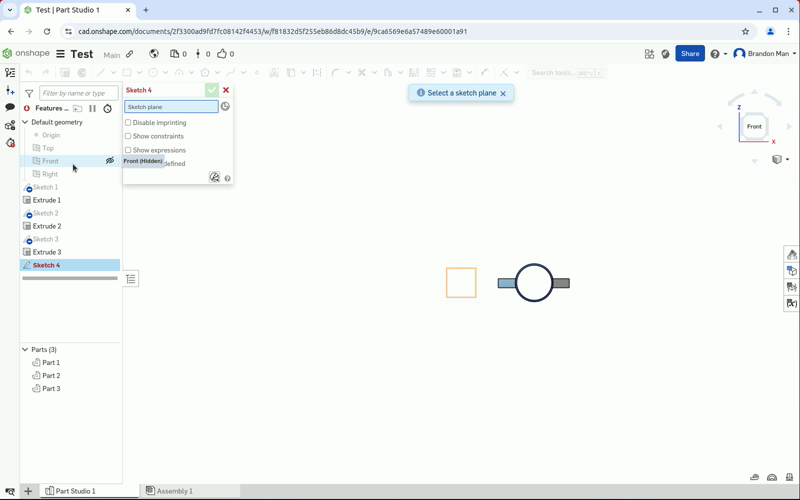
click(73, 163)
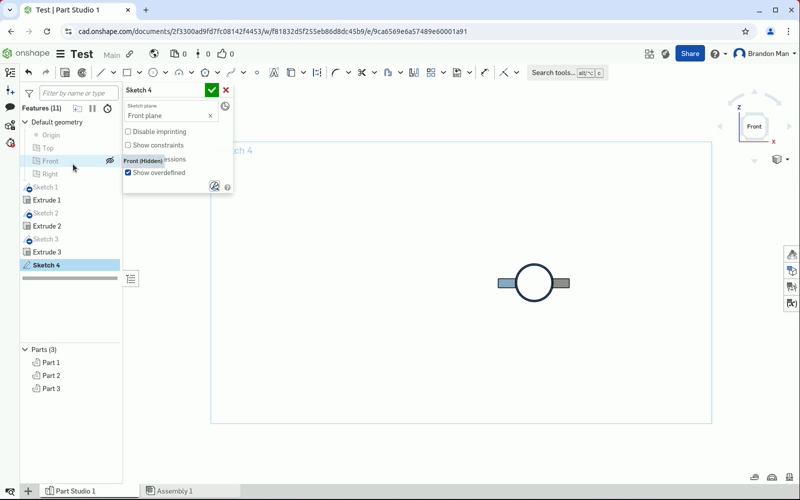
mouse_move(73, 352)
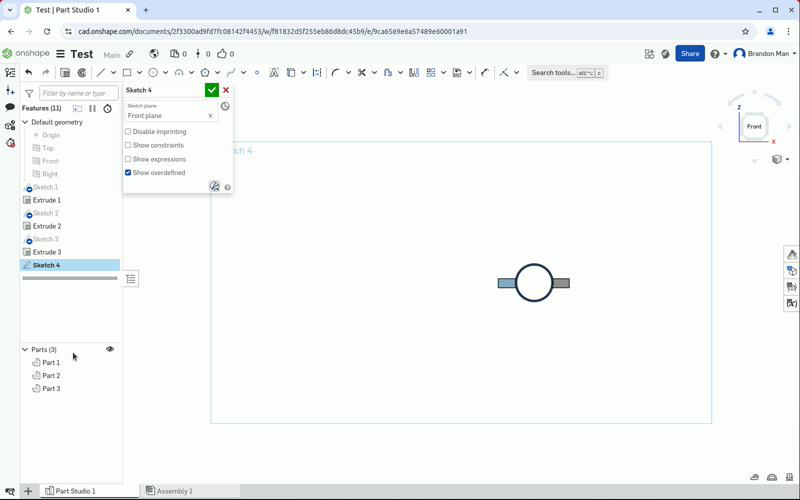
key(y)
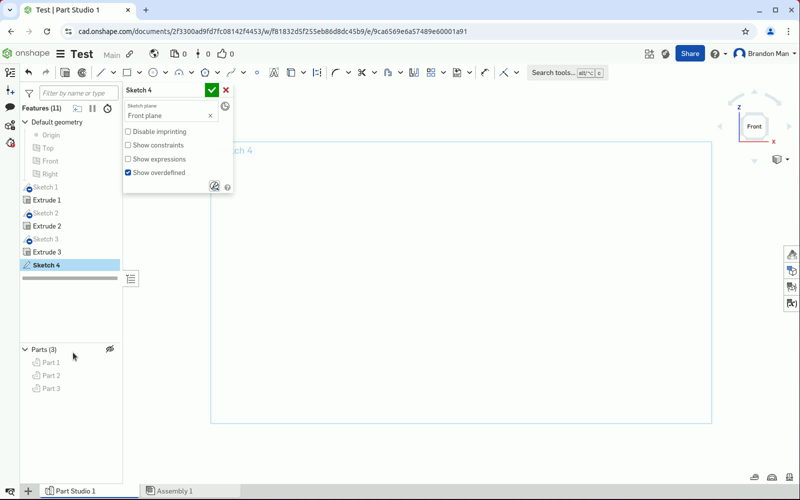
key(c)
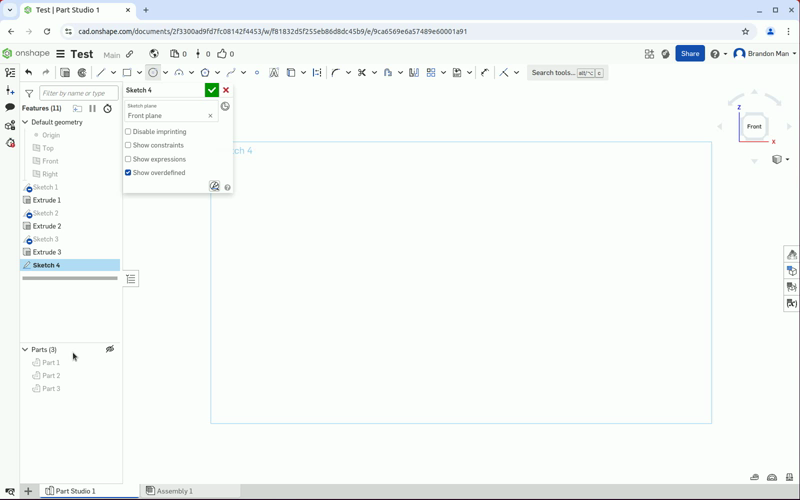
key_down(shift)
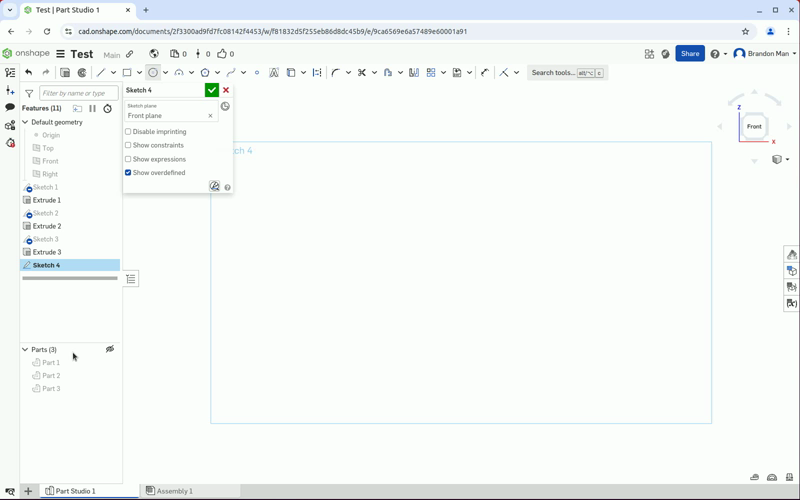
mouse_move(534, 282)
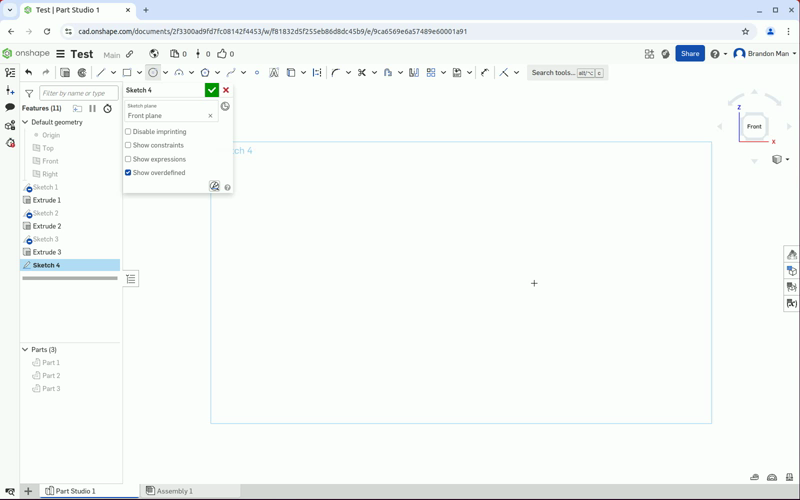
click(534, 282)
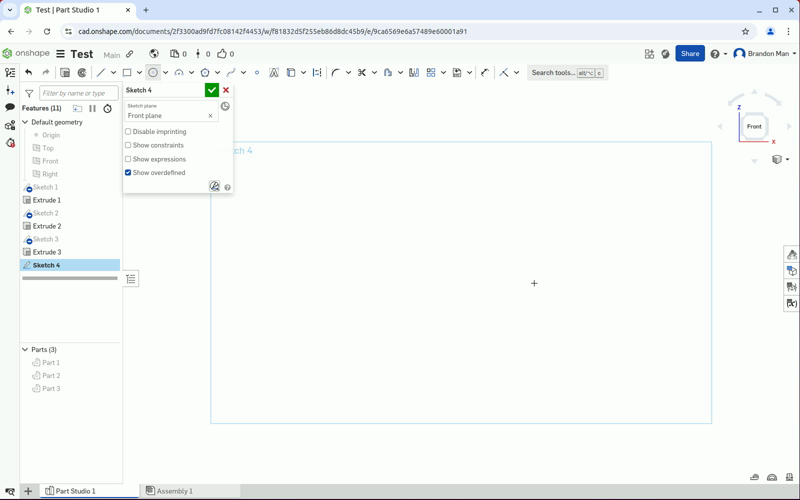
key_up(shift)
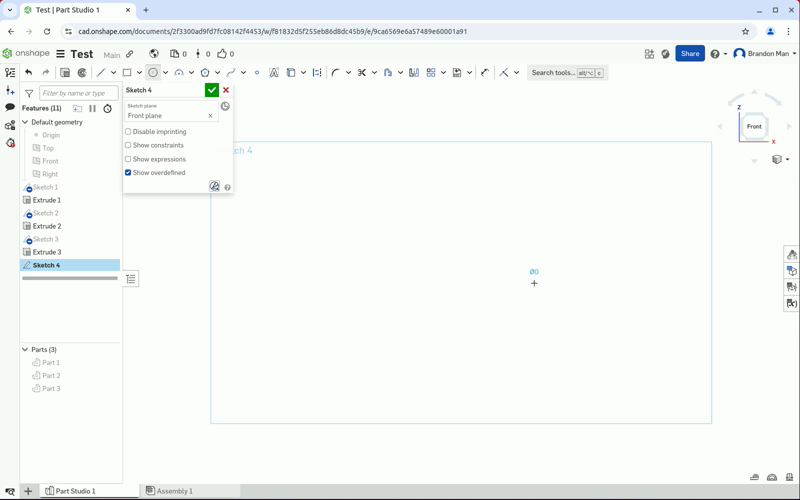
mouse_move(552, 282)
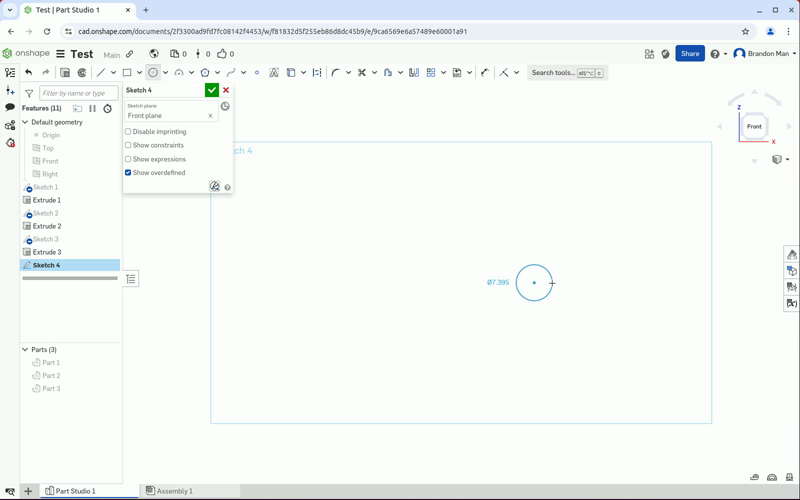
click(552, 282)
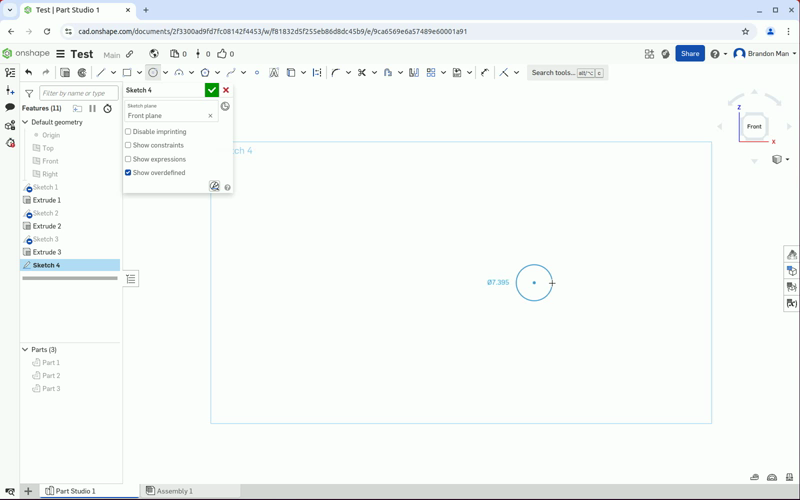
key(esc)
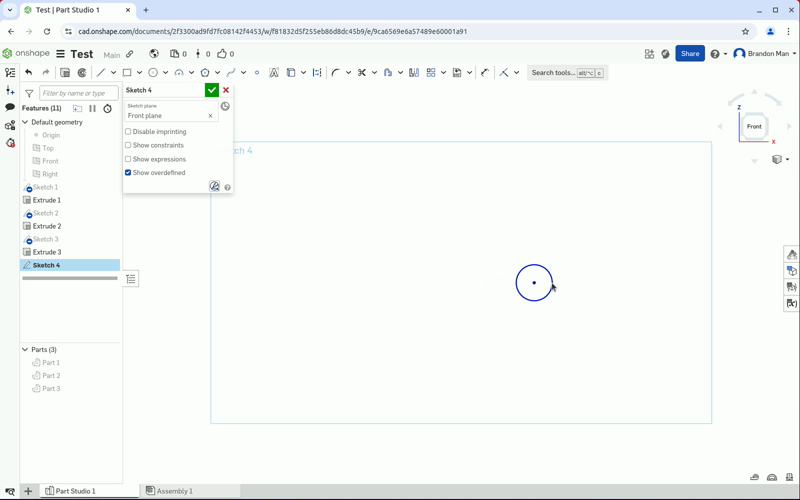
mouse_move(517, 278)
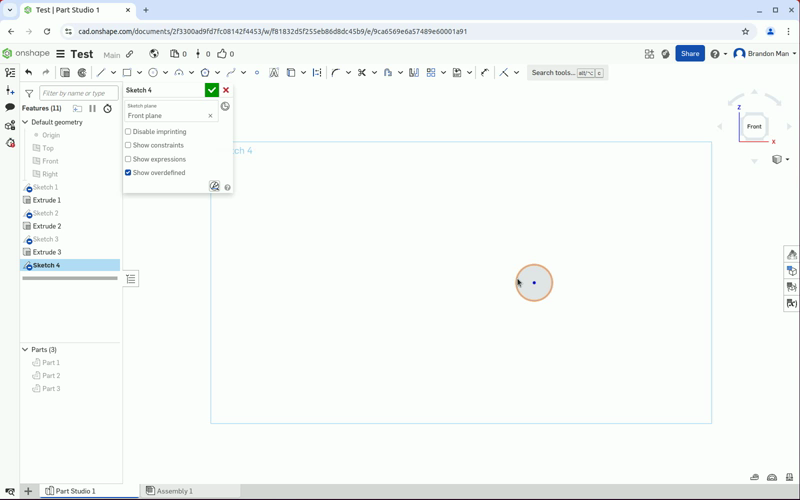
scroll(6)
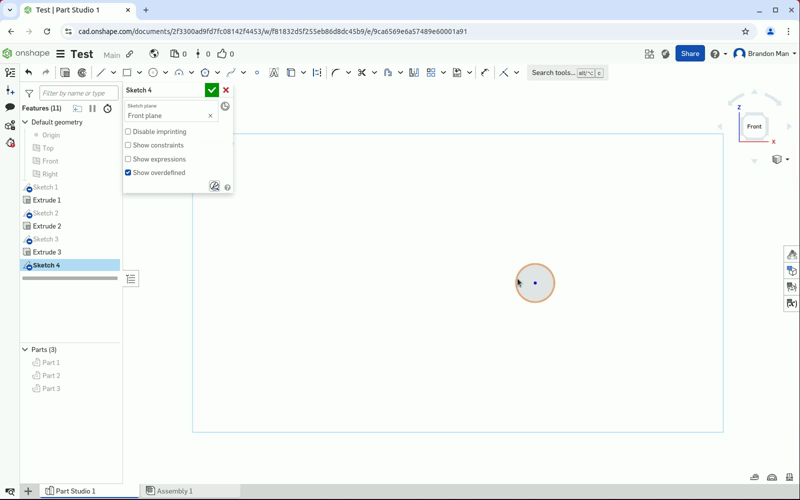
scroll(6)
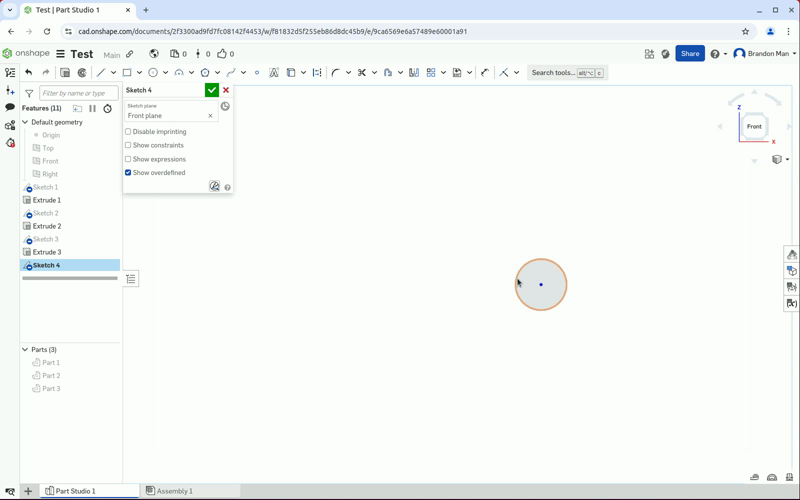
scroll(6)
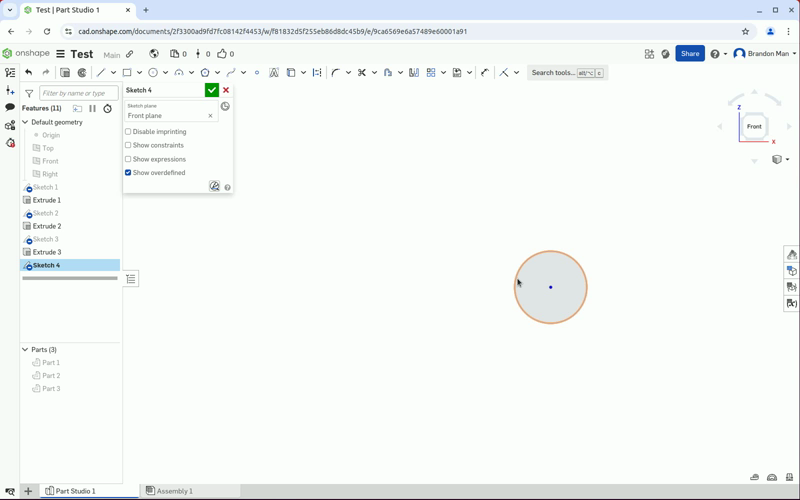
scroll(6)
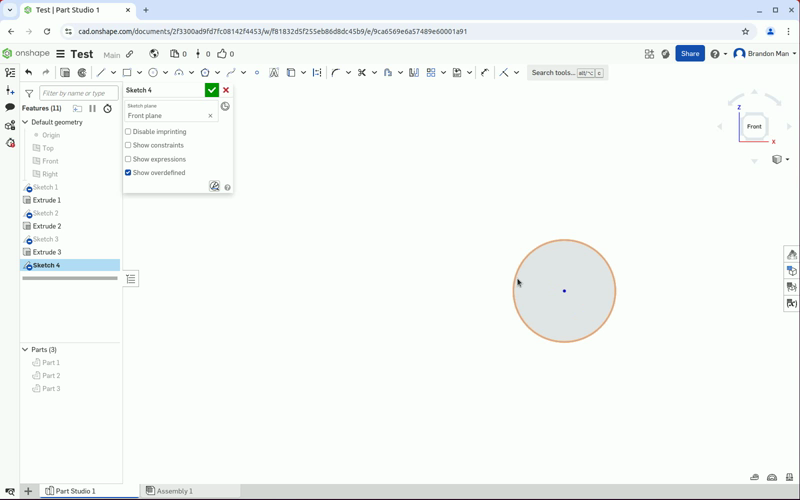
scroll(6)
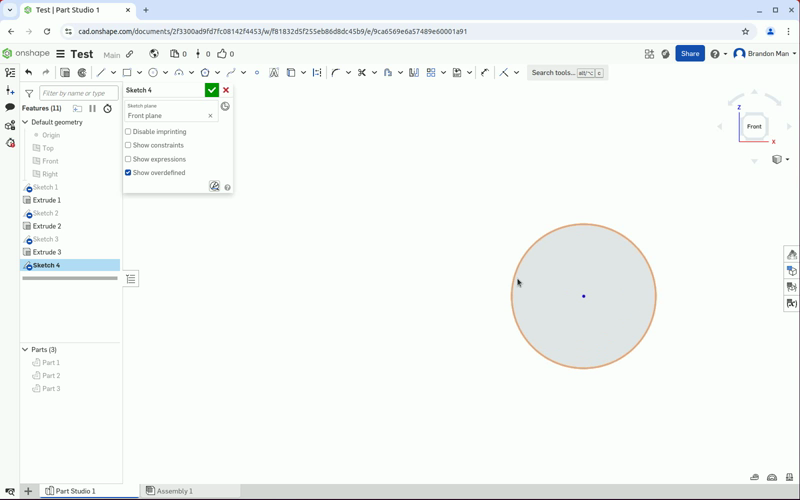
scroll(6)
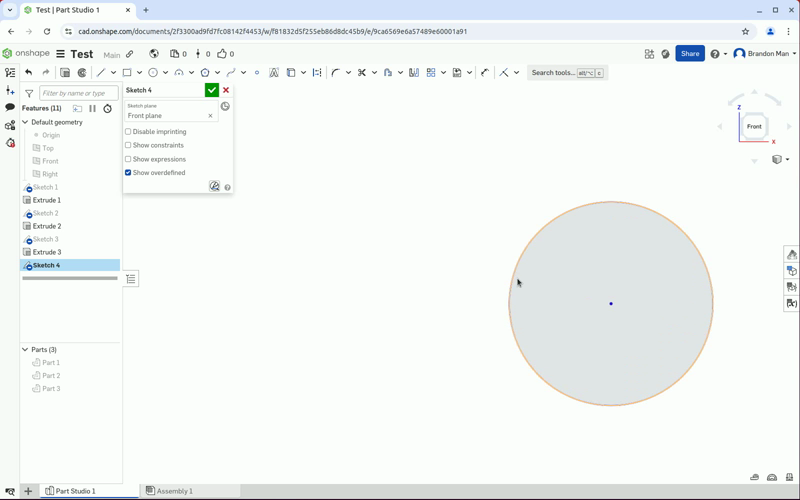
scroll(6)
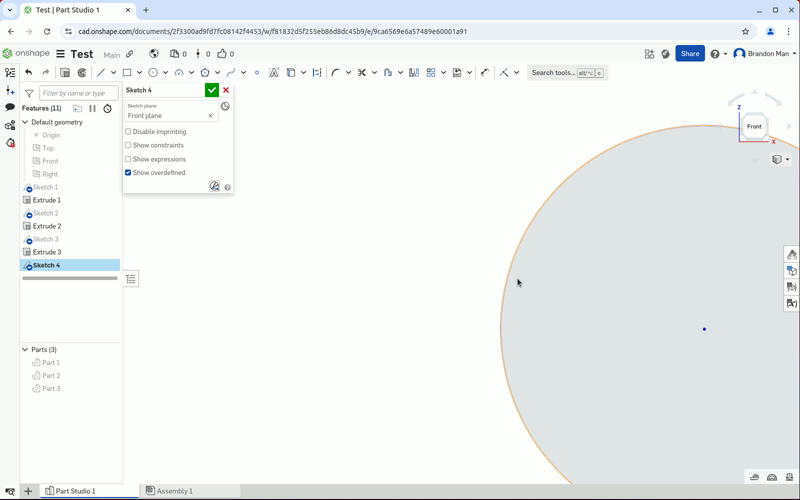
click(517, 278)
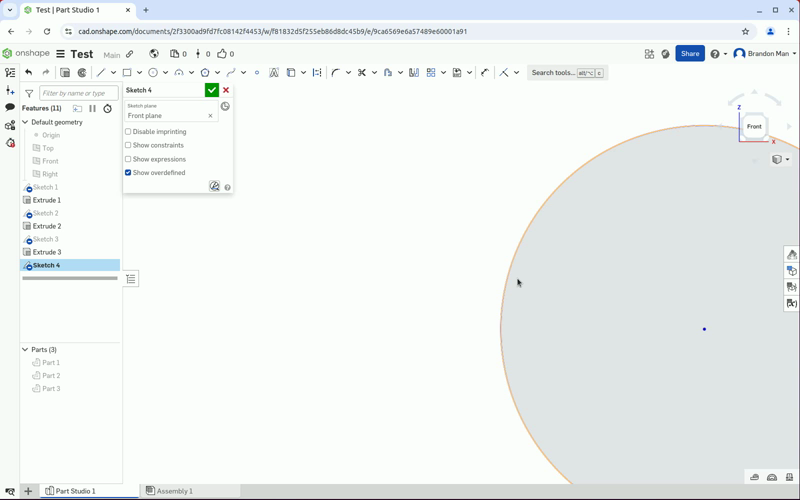
scroll(-6)
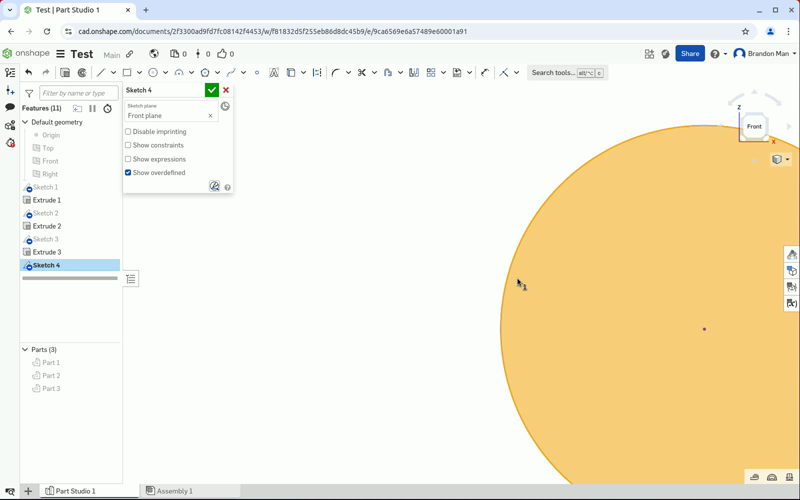
scroll(-6)
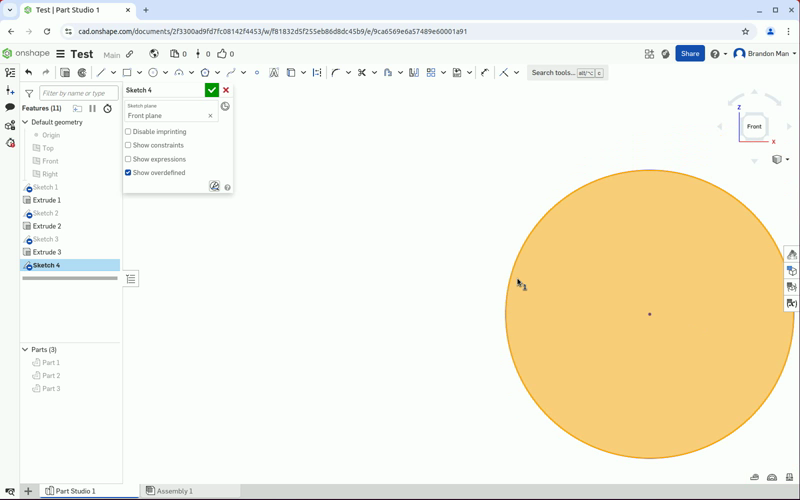
scroll(-6)
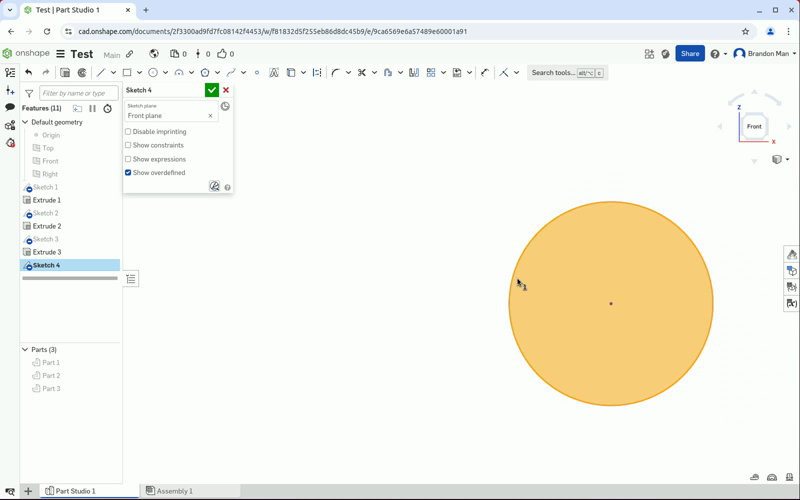
scroll(-6)
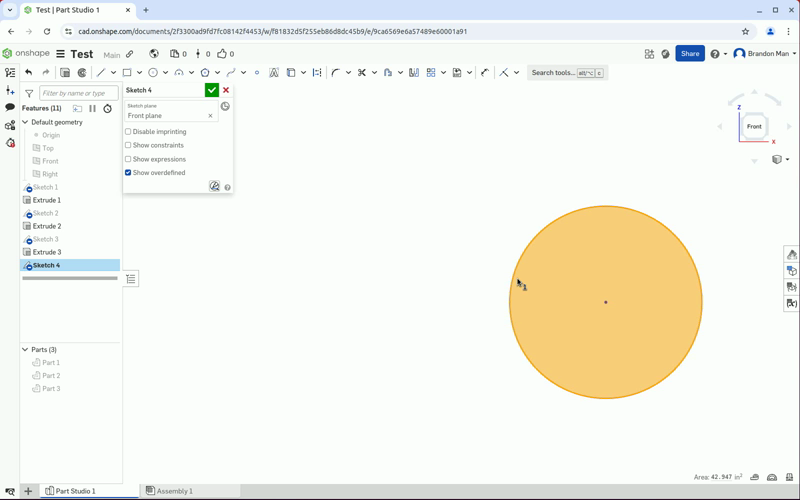
scroll(-6)
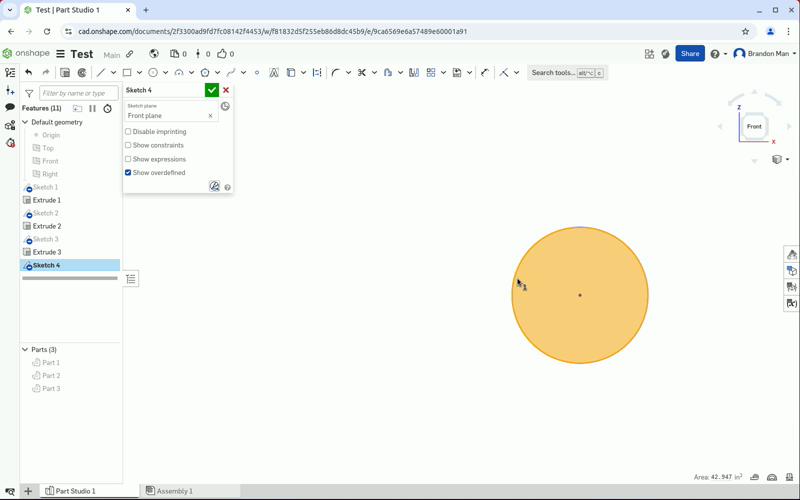
scroll(-6)
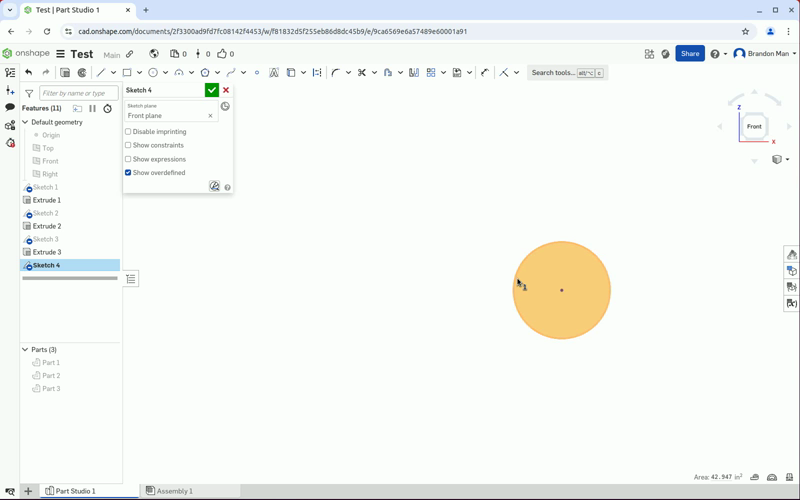
scroll(-6)
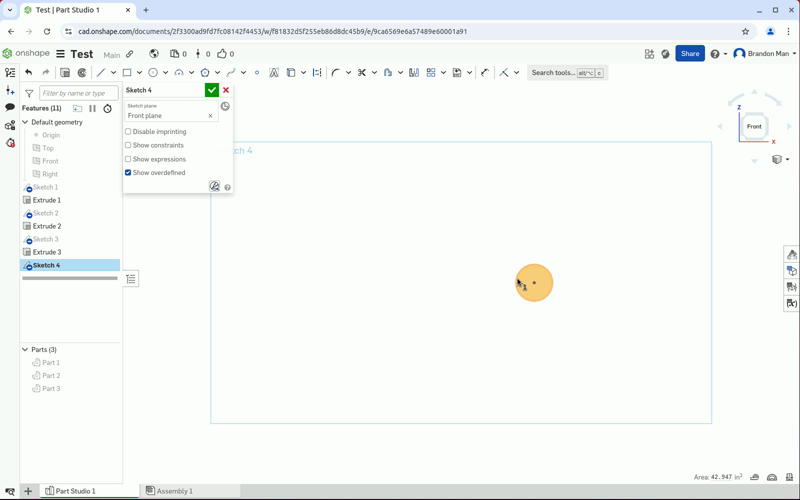
mouse_move(73, 352)
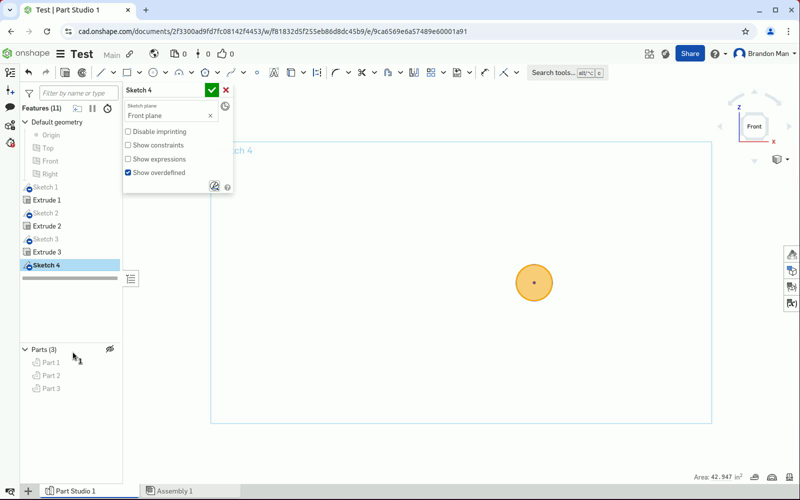
key(shift+y)
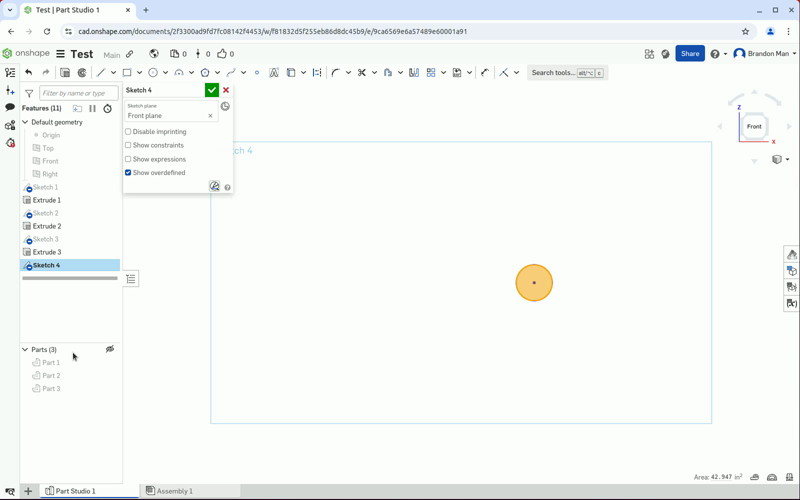
key(shift+e)
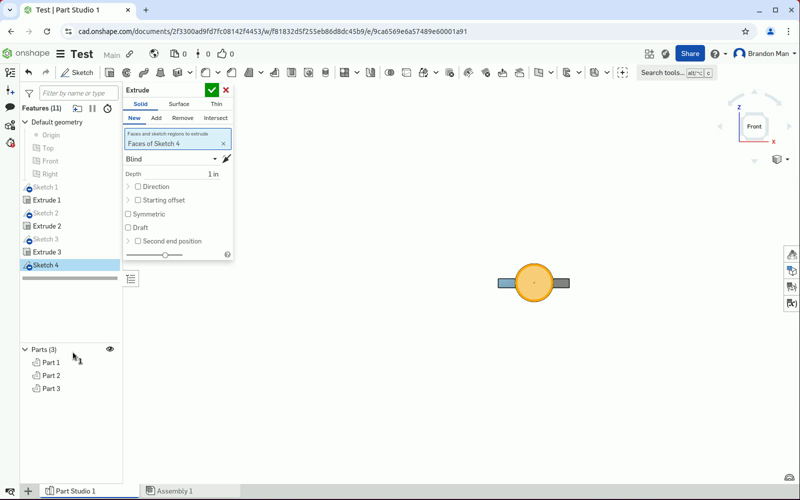
mouse_move(143, 106)
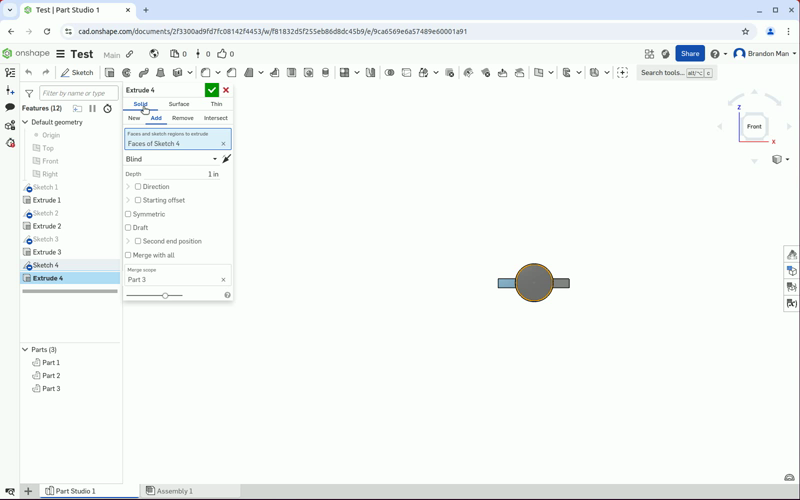
click(143, 106)
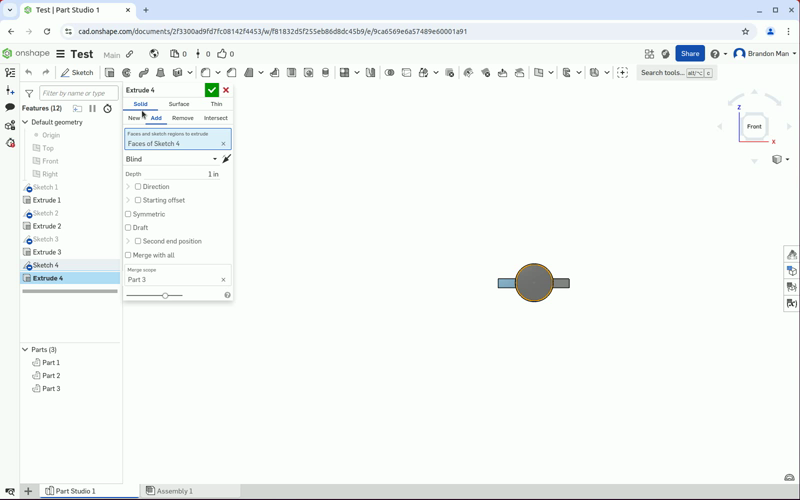
mouse_move(137, 120)
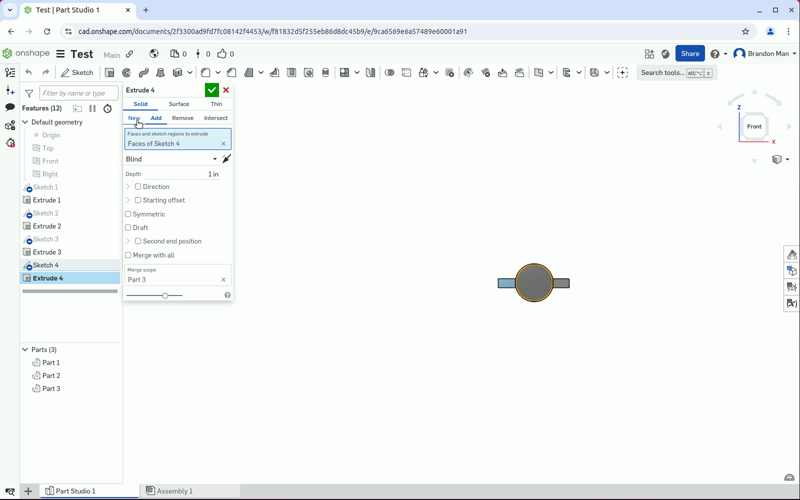
click(137, 120)
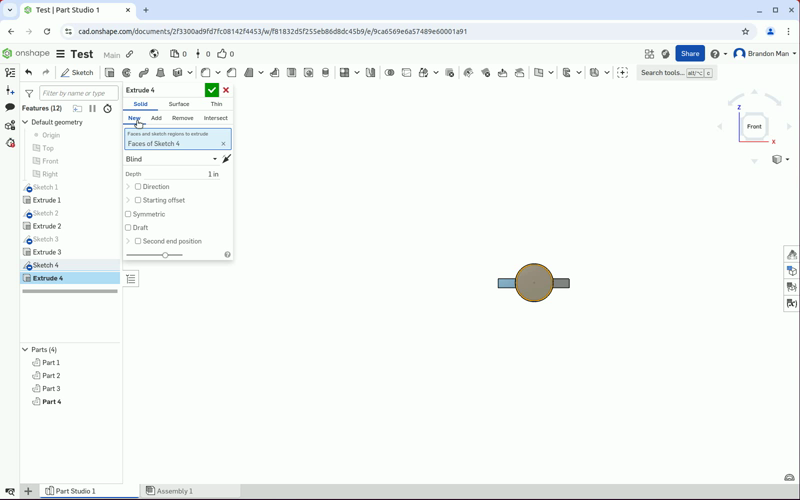
key(tab, 4)
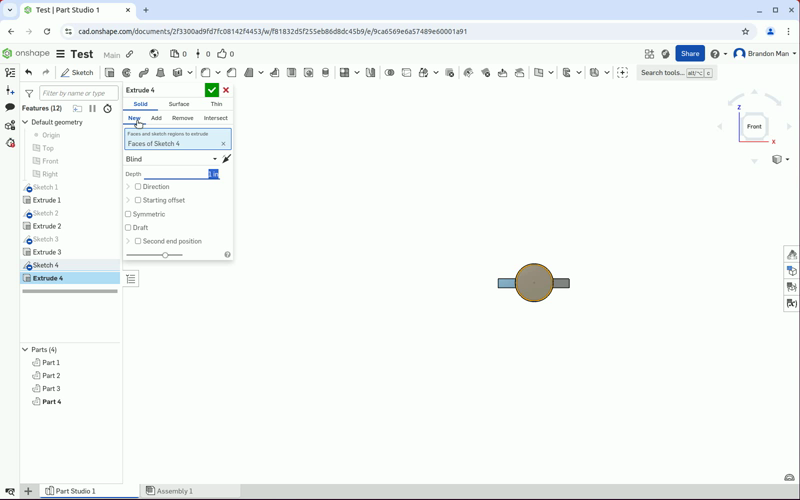
text(0.963)
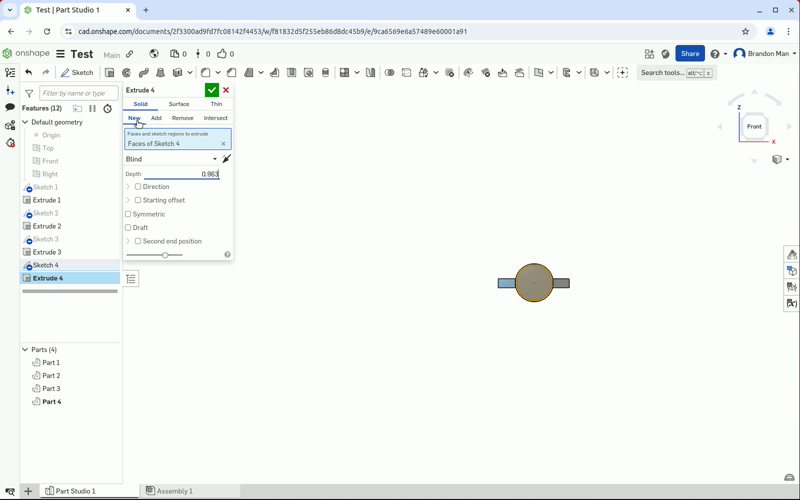
key(enter)
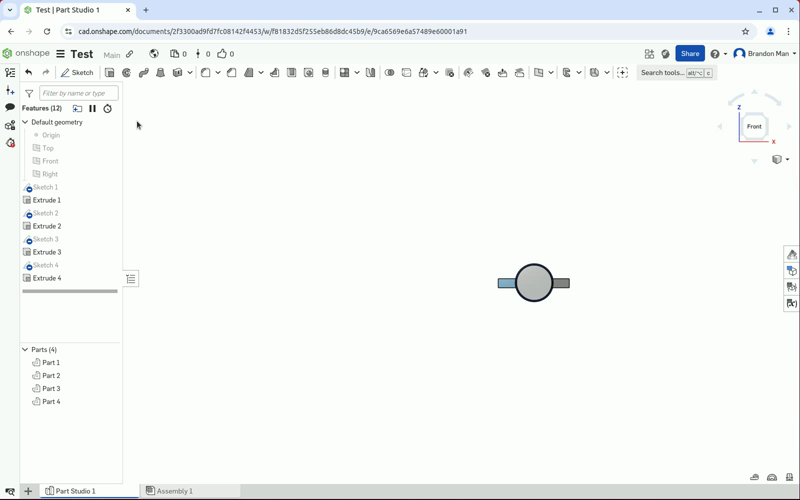
key(shift+h)
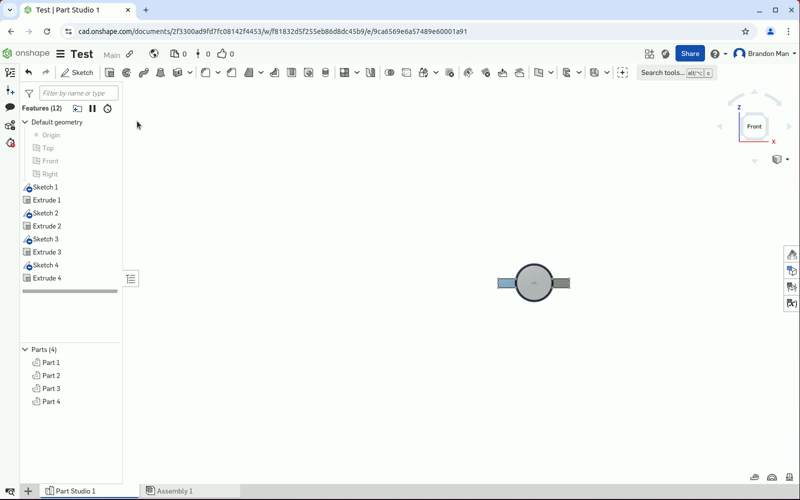
key(shift+h)
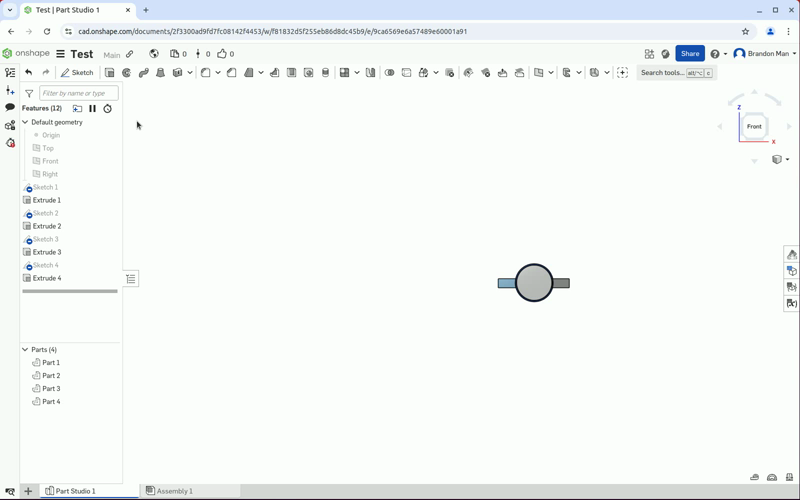
mouse_move(73, 189)
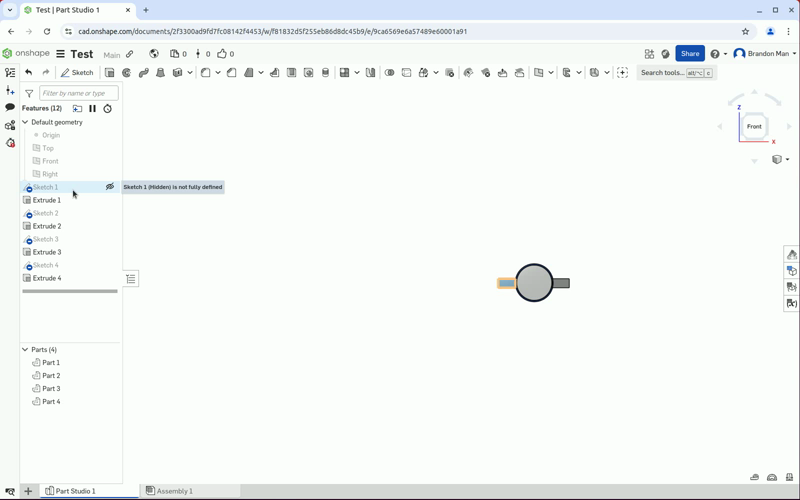
click(73, 189)
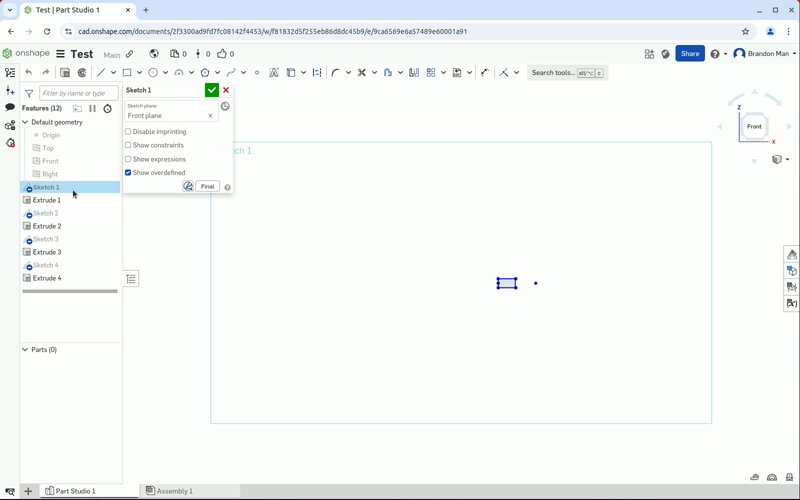
mouse_move(229, 92)
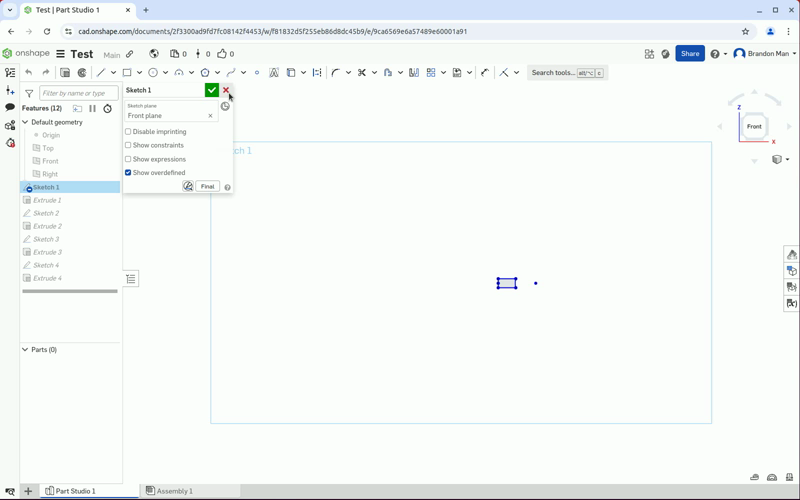
click(229, 92)
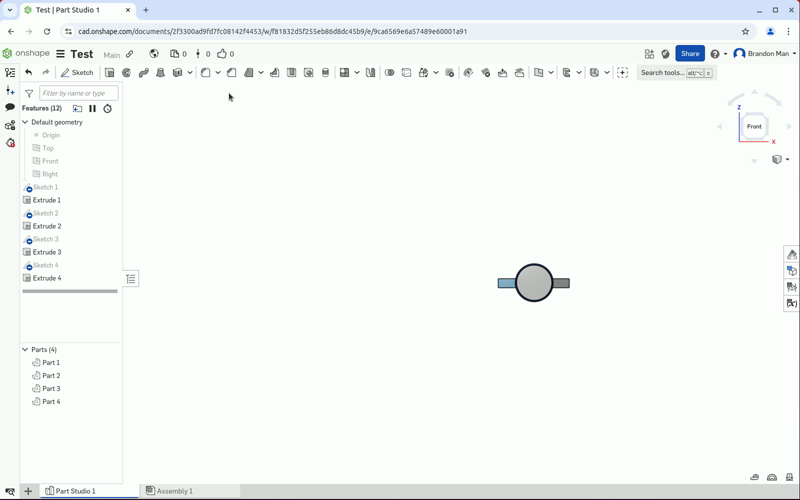
mouse_move(541, 75)
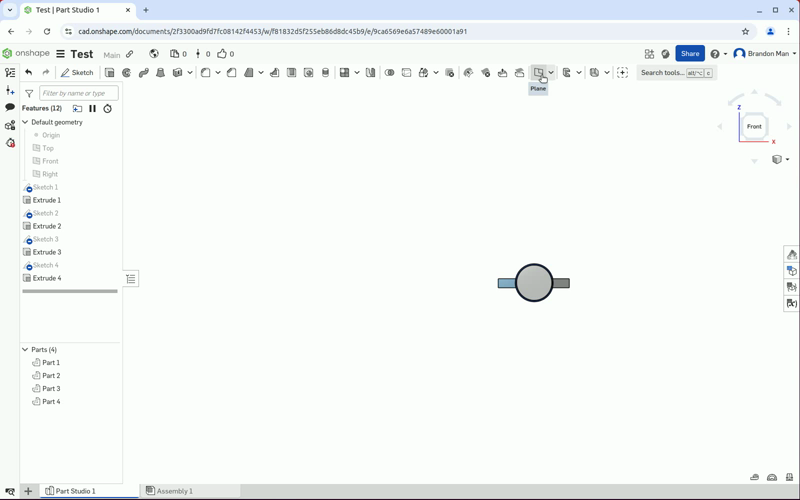
click(541, 75)
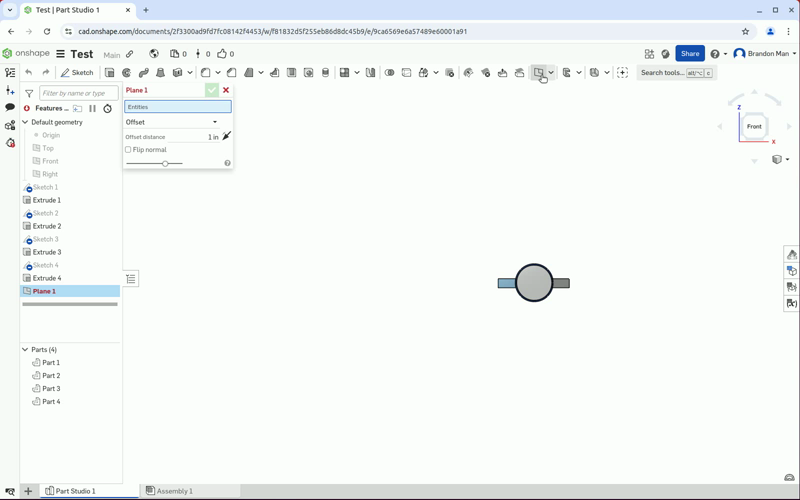
mouse_move(73, 163)
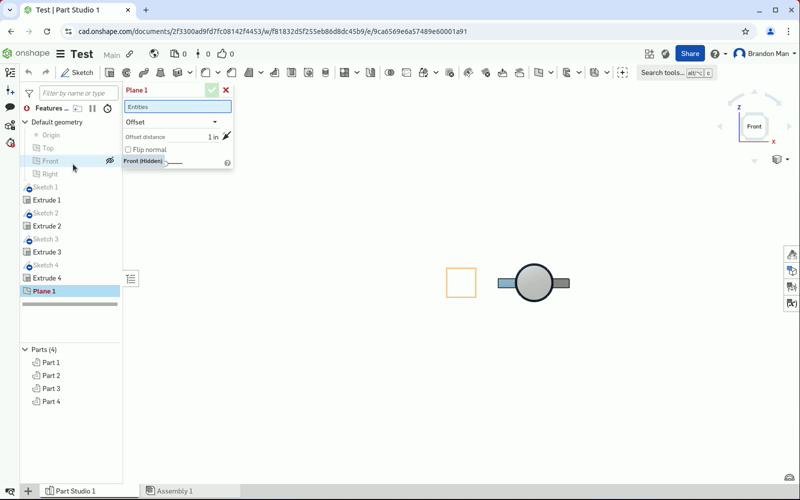
click(73, 163)
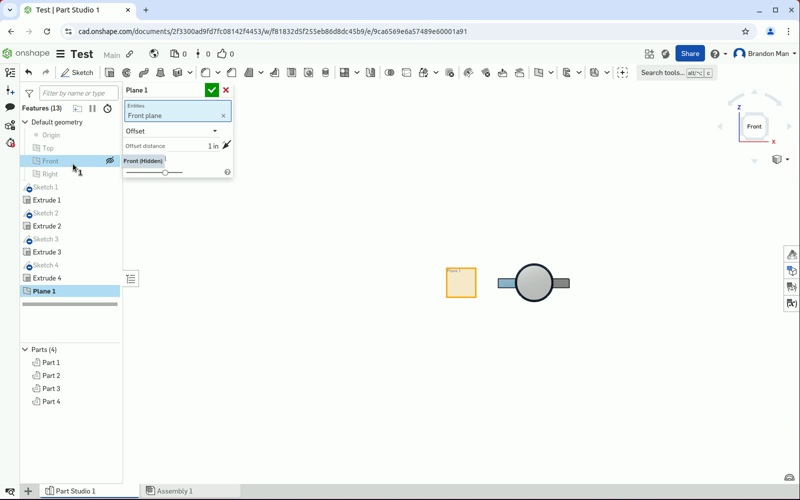
key(tab, 2)
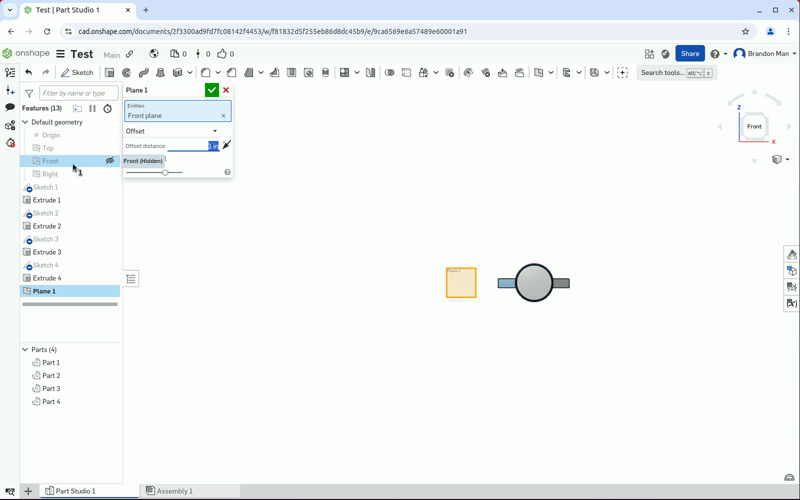
text(0.955)
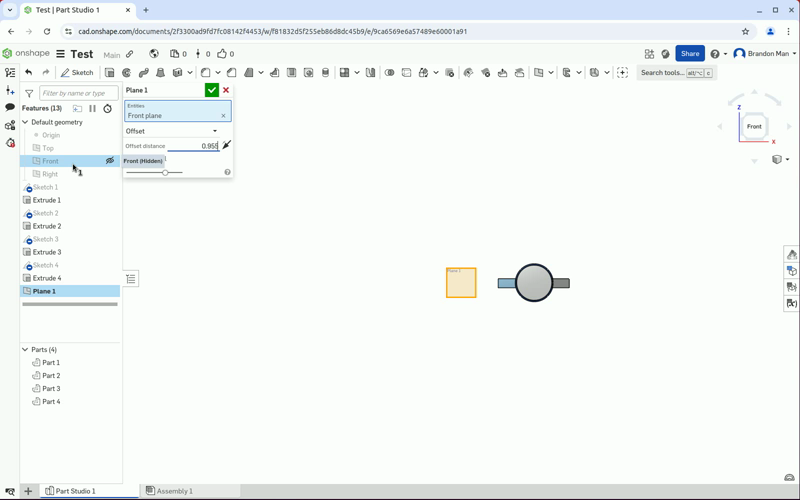
key(enter, 2)
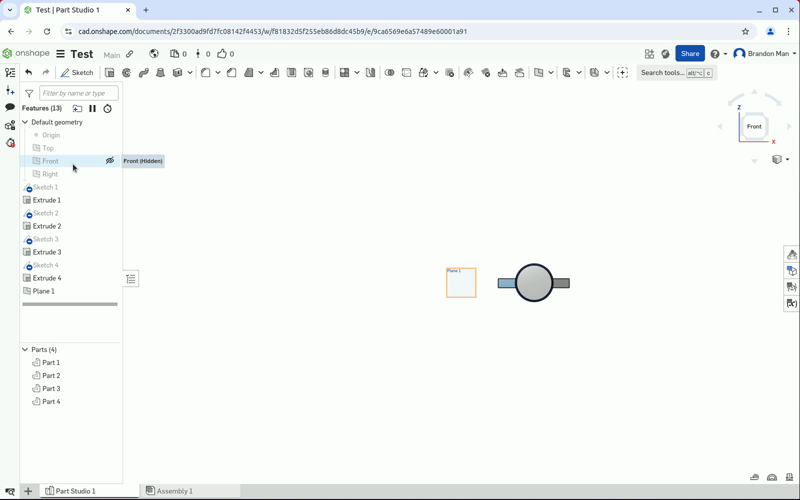
key(shift+s)
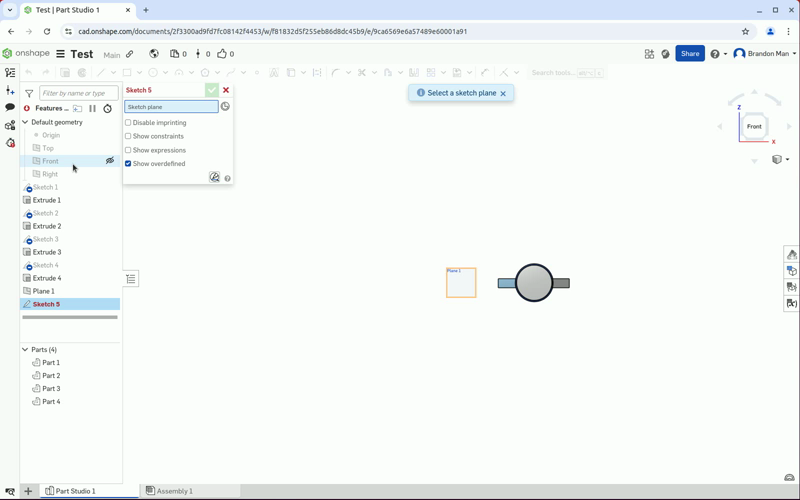
mouse_move(73, 293)
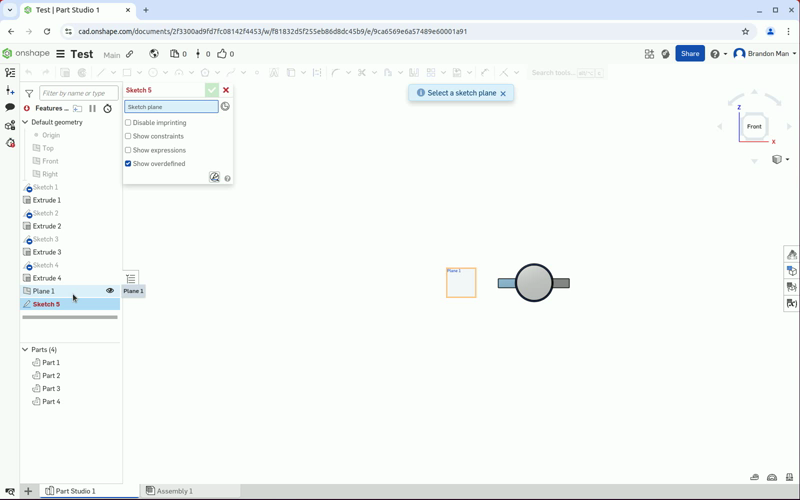
click(73, 293)
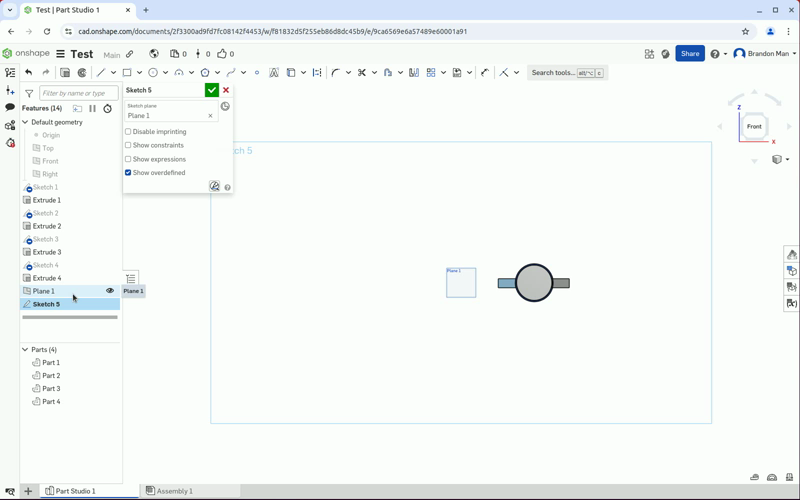
mouse_move(73, 352)
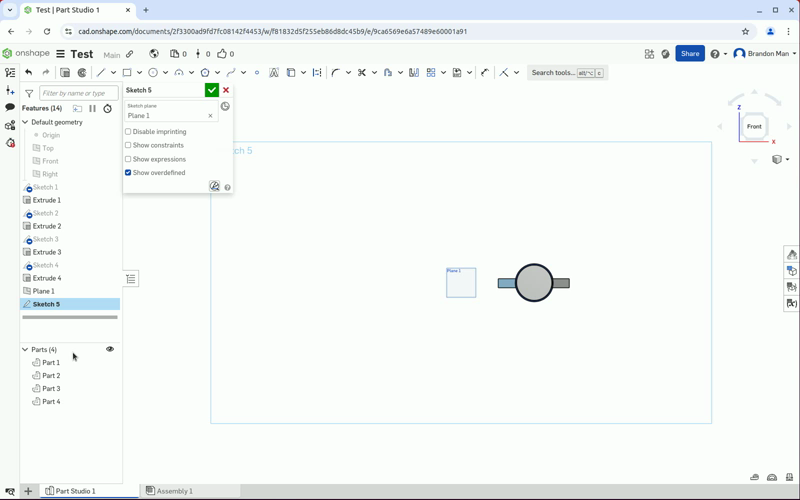
key(y)
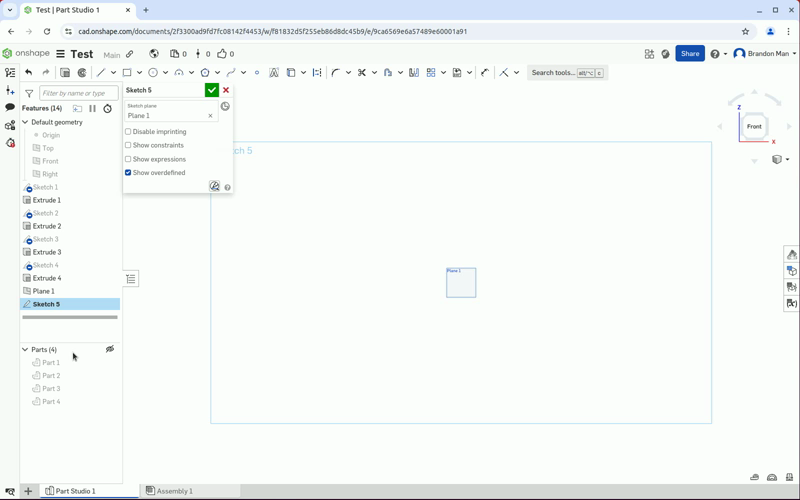
key(c)
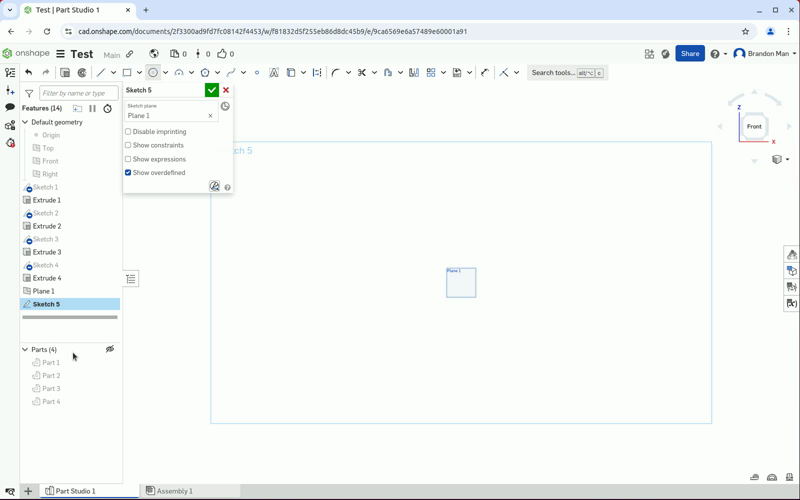
key_down(shift)
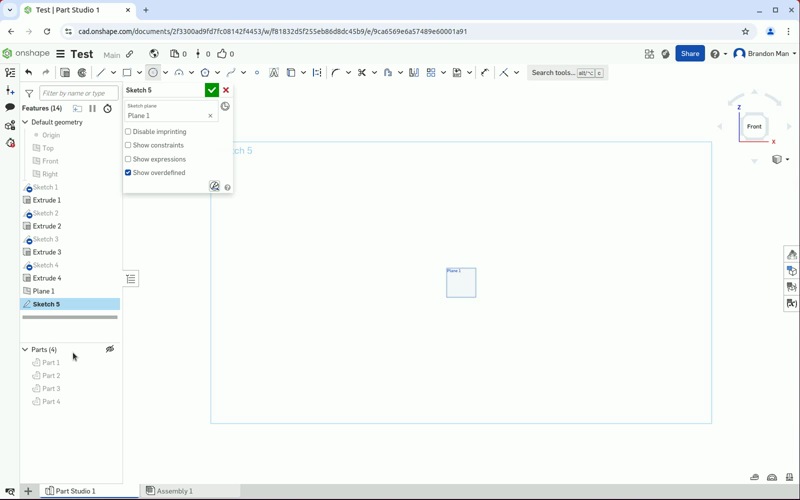
mouse_move(534, 282)
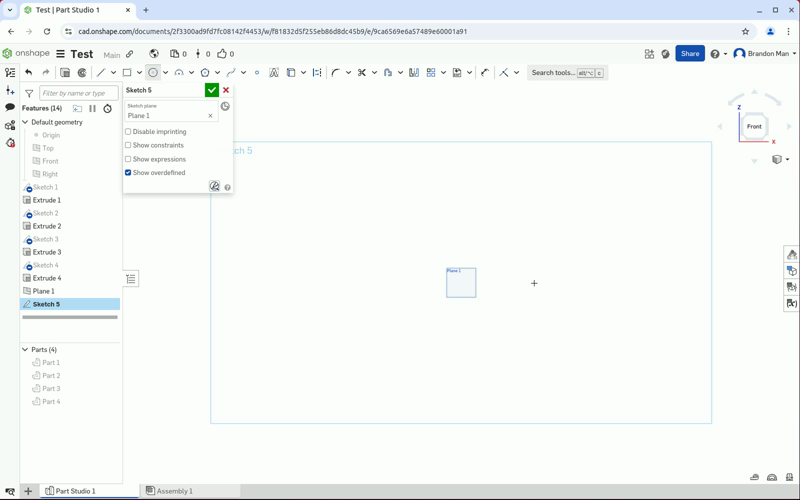
click(534, 282)
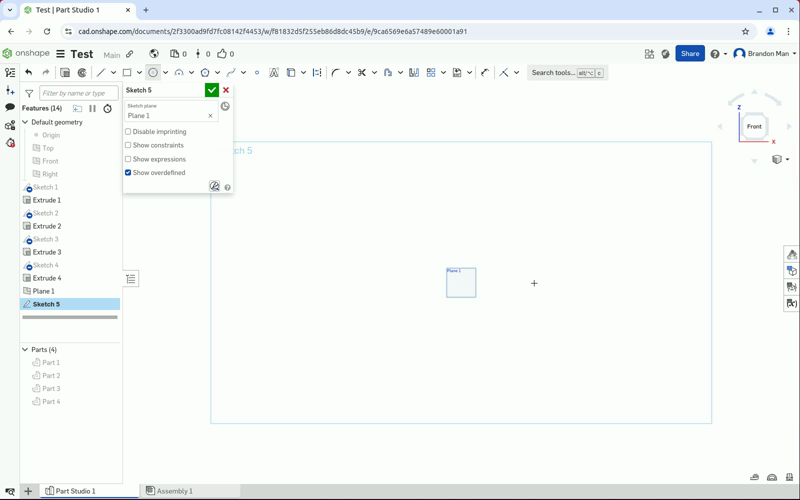
key_up(shift)
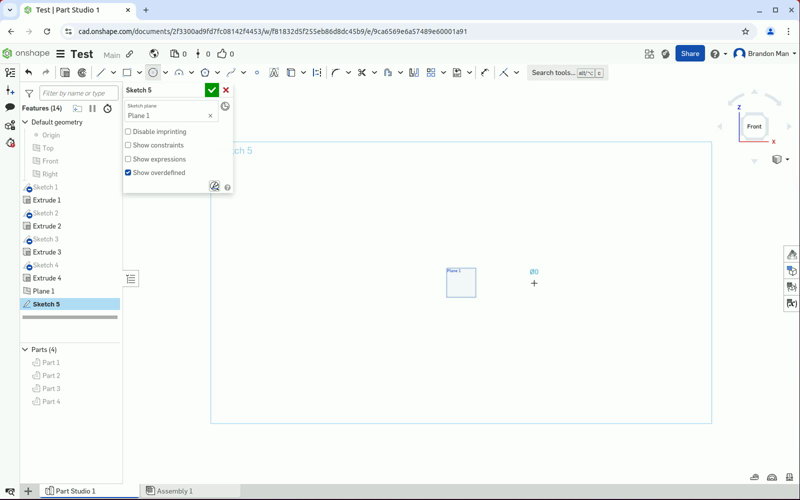
mouse_move(553, 282)
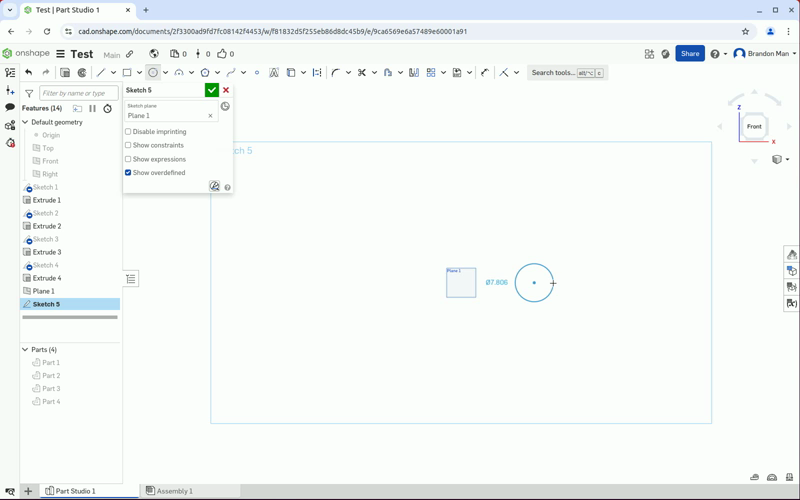
click(553, 282)
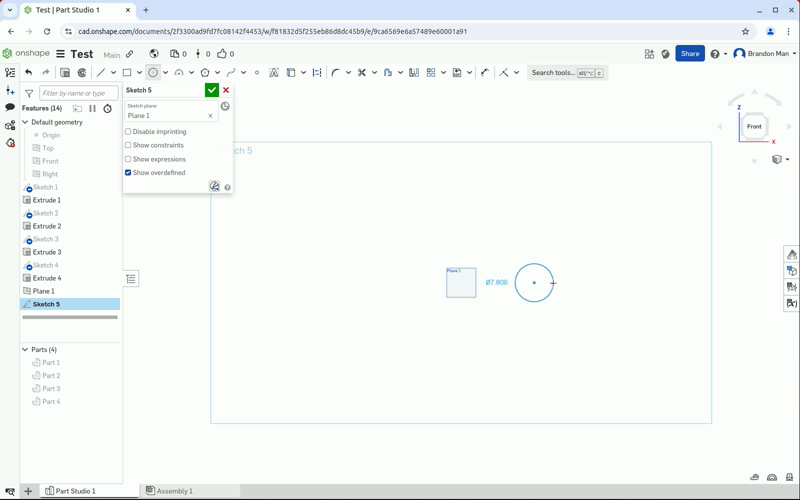
key(esc)
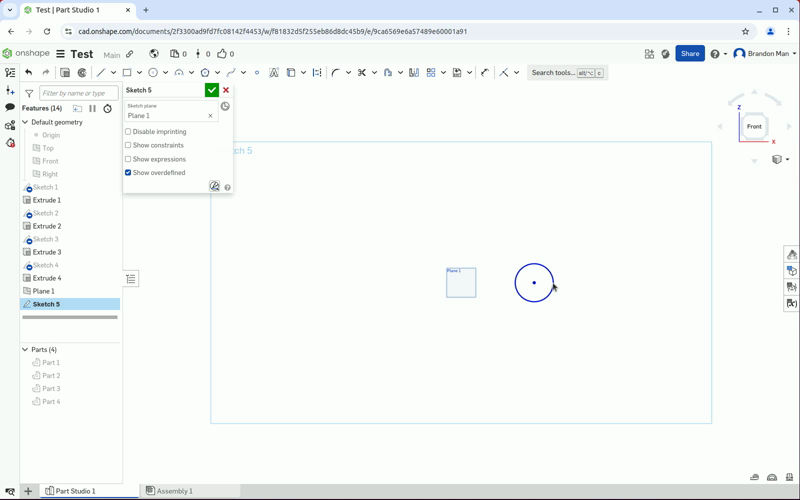
key(c)
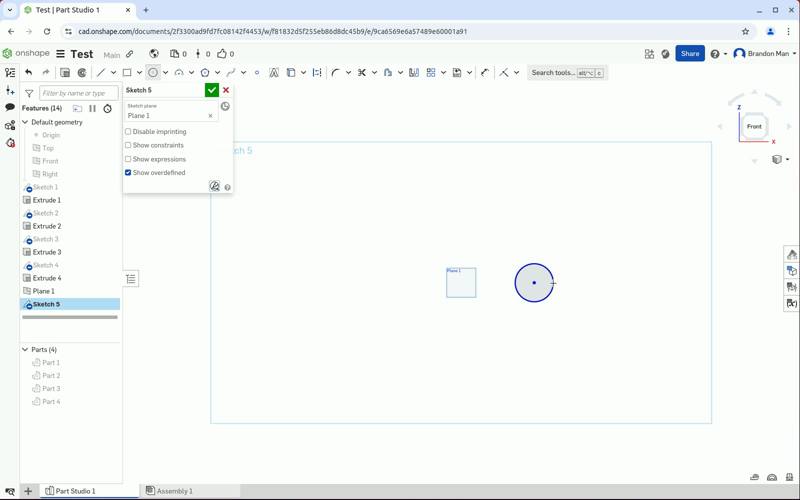
key_down(shift)
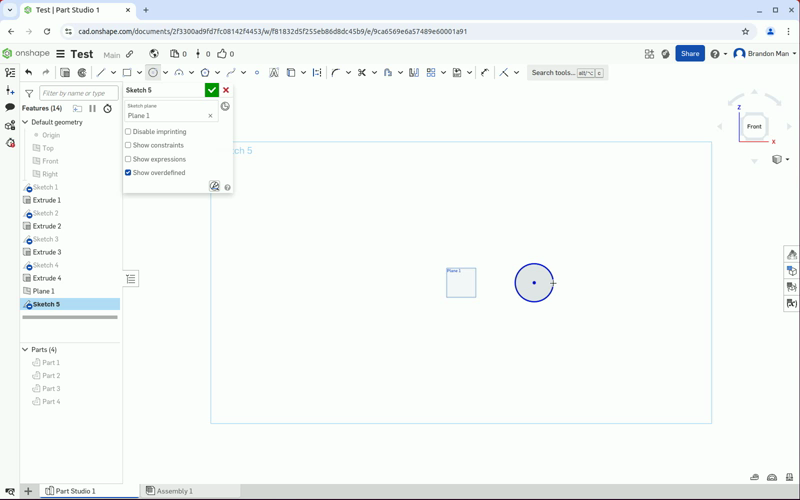
mouse_move(534, 282)
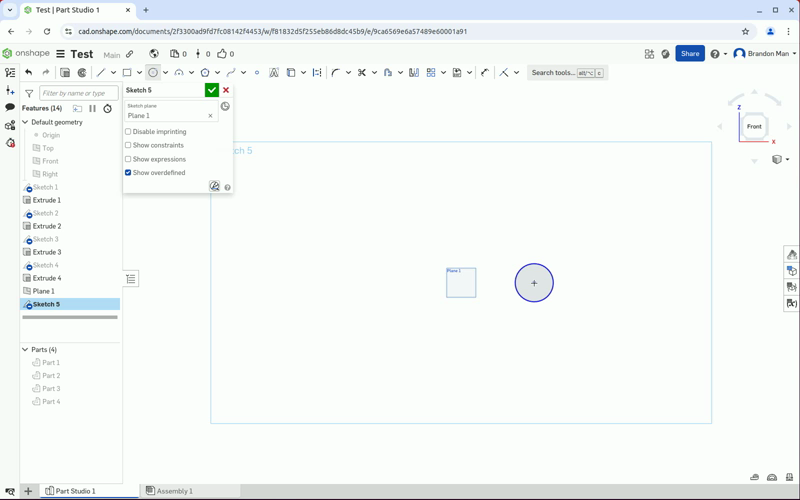
click(534, 282)
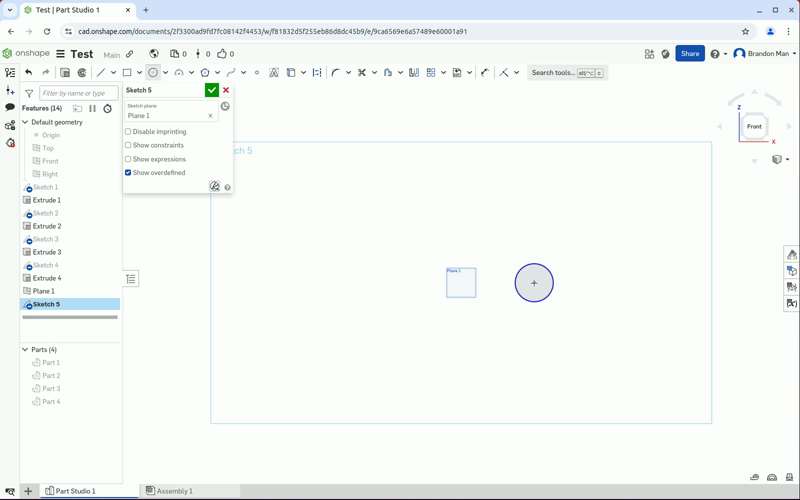
key_up(shift)
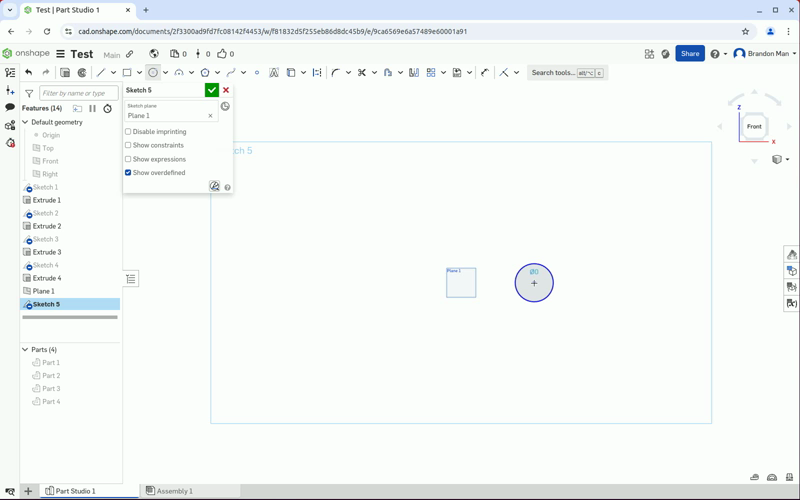
mouse_move(546, 282)
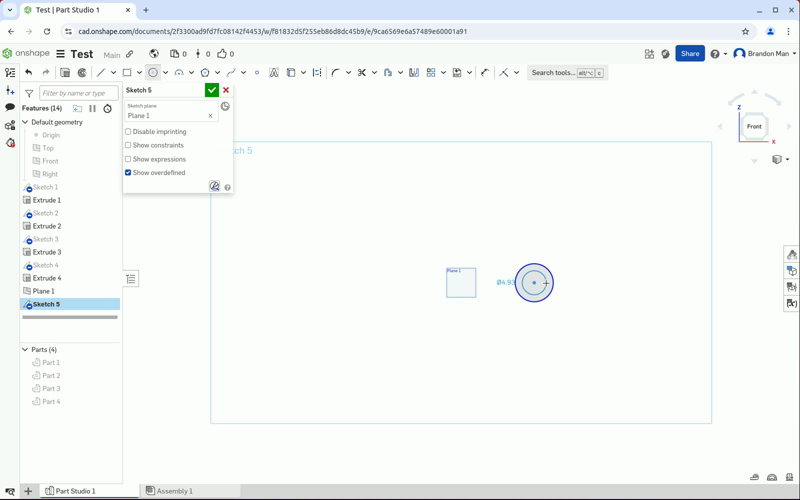
click(546, 282)
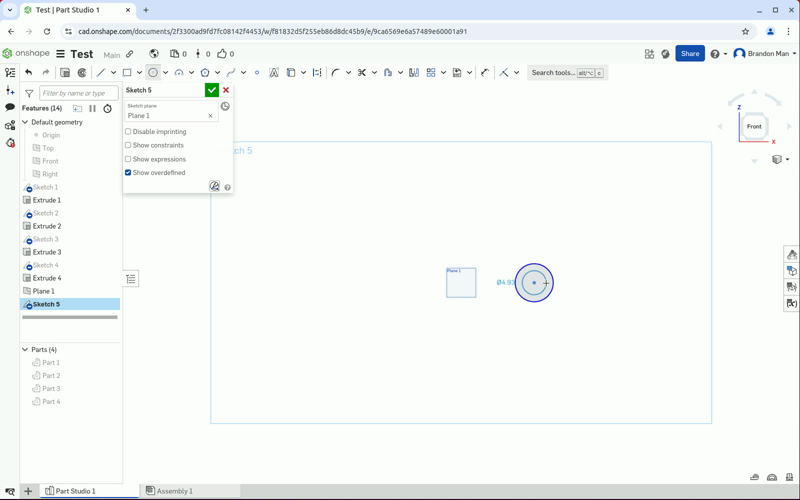
key(esc)
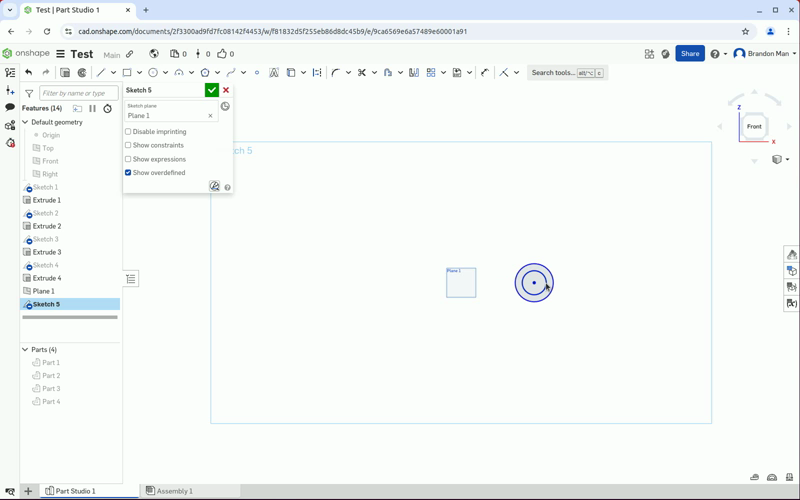
mouse_move(548, 283)
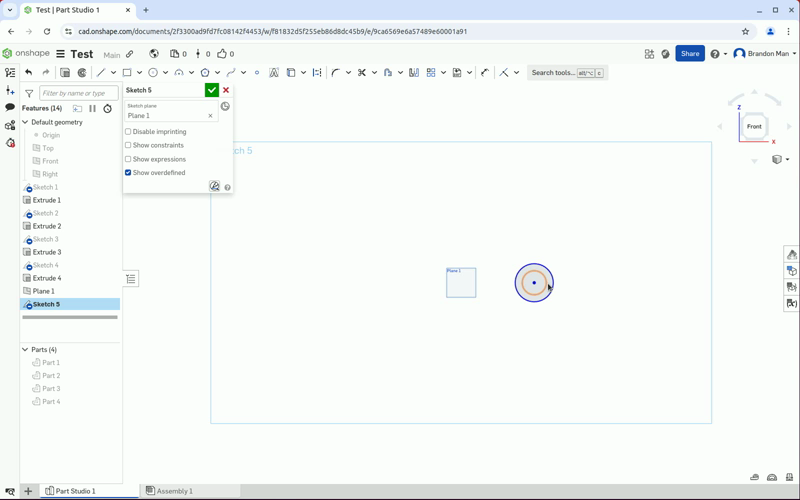
scroll(6)
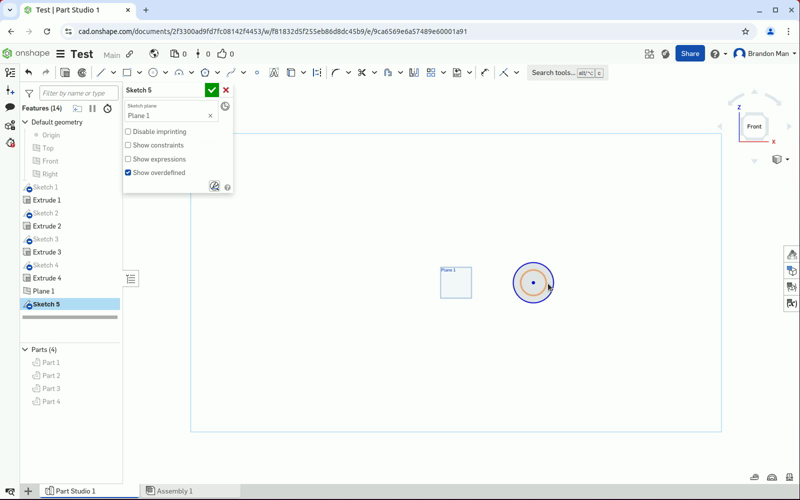
scroll(6)
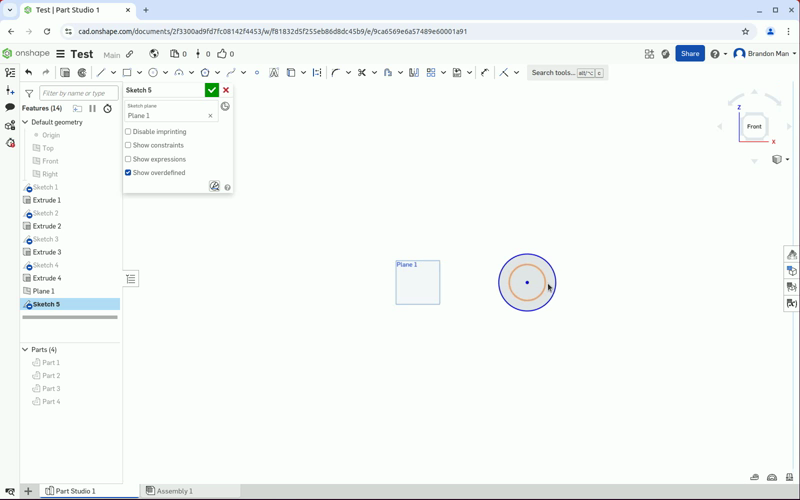
scroll(6)
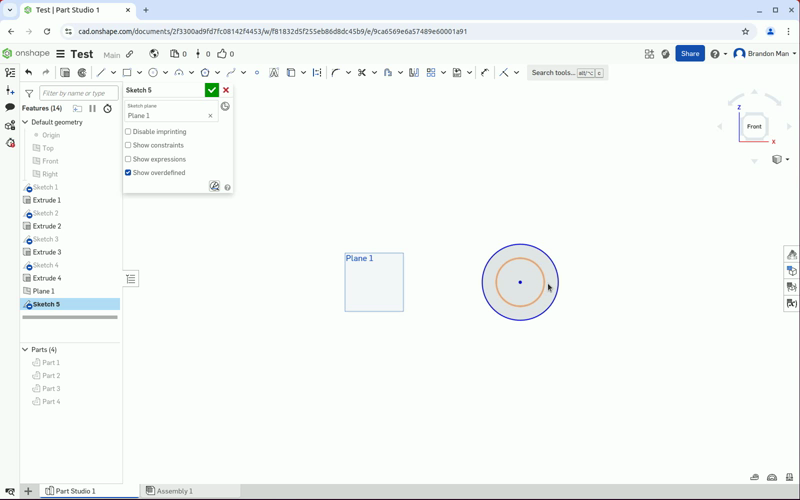
scroll(6)
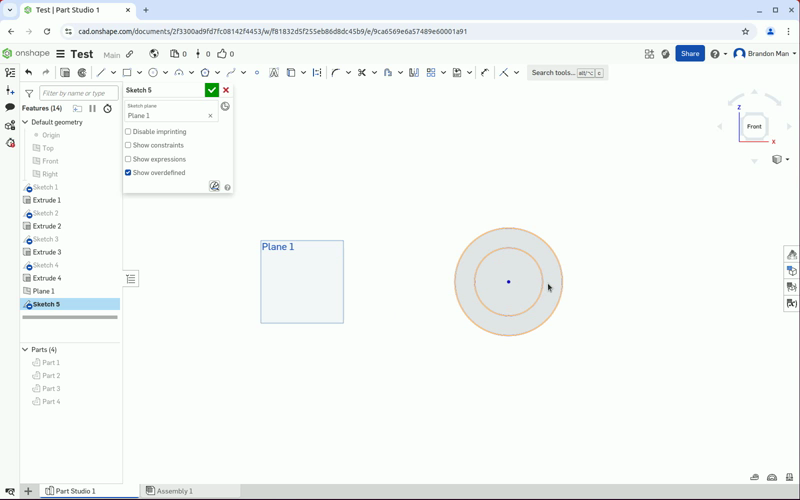
scroll(6)
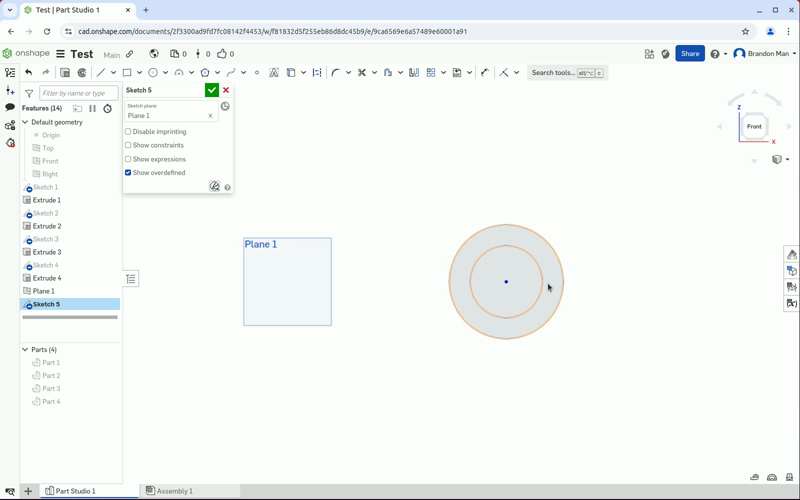
scroll(6)
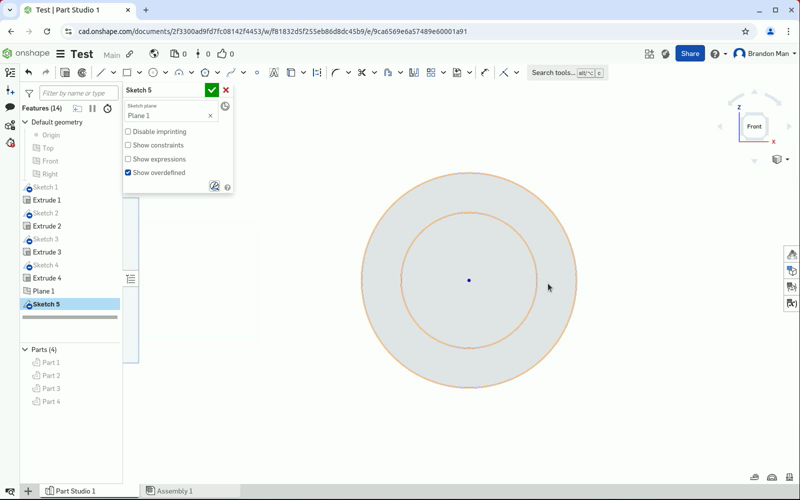
scroll(6)
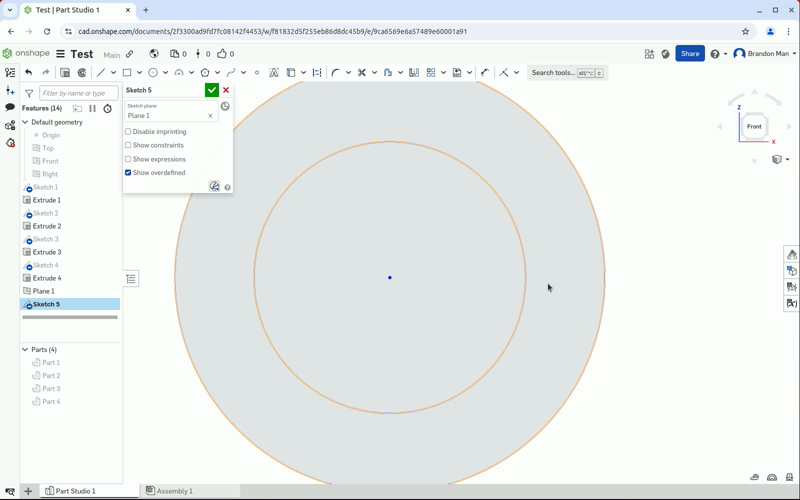
click(548, 283)
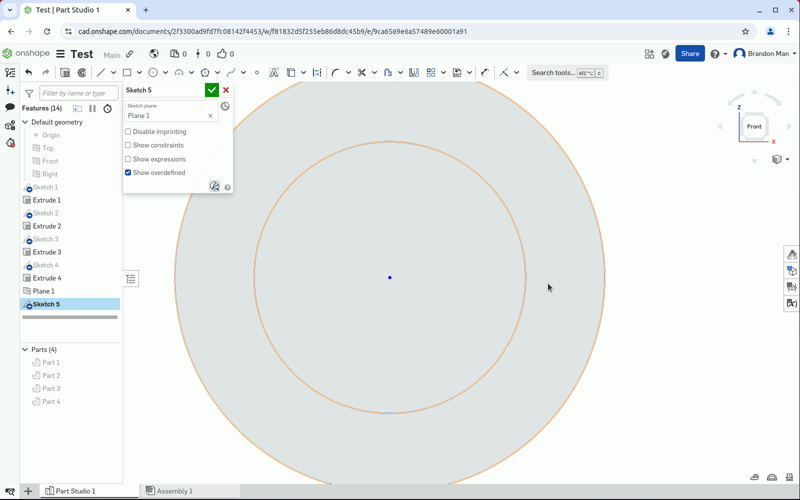
scroll(-6)
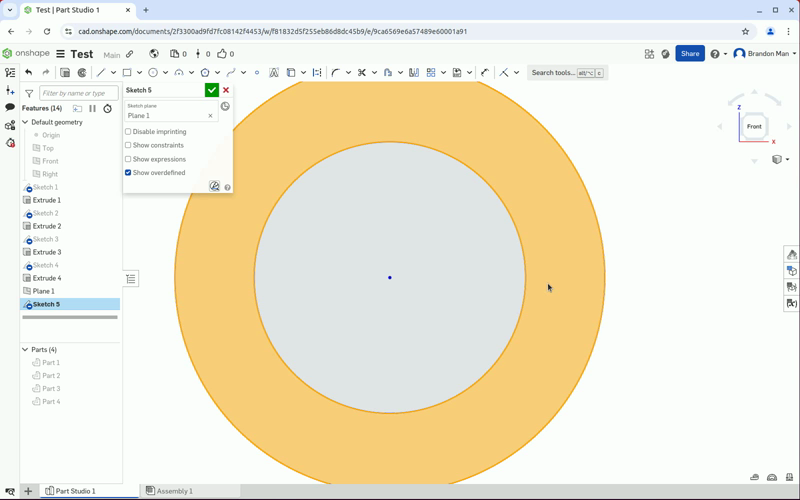
scroll(-6)
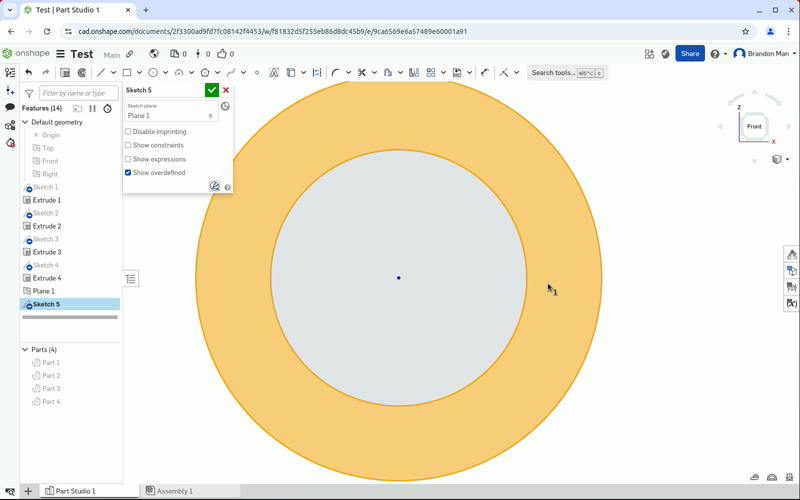
scroll(-6)
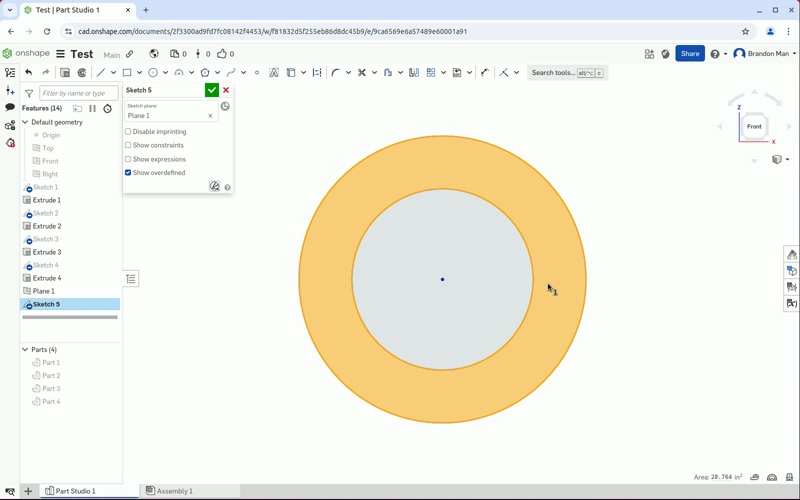
scroll(-6)
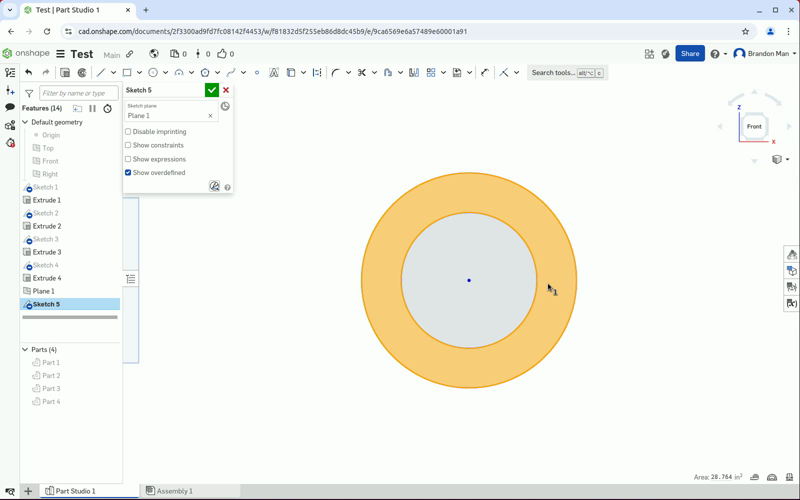
scroll(-6)
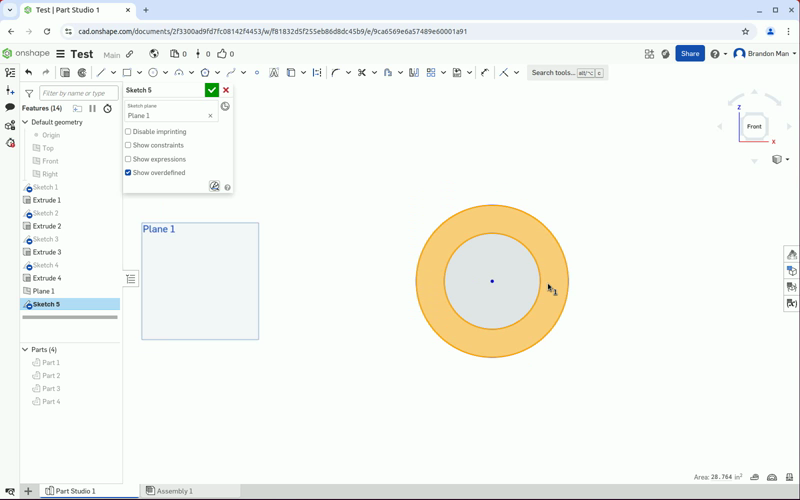
scroll(-6)
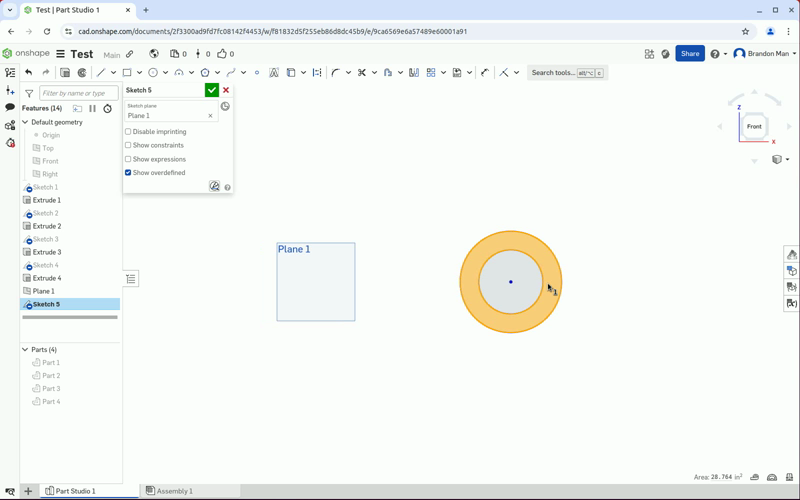
scroll(-6)
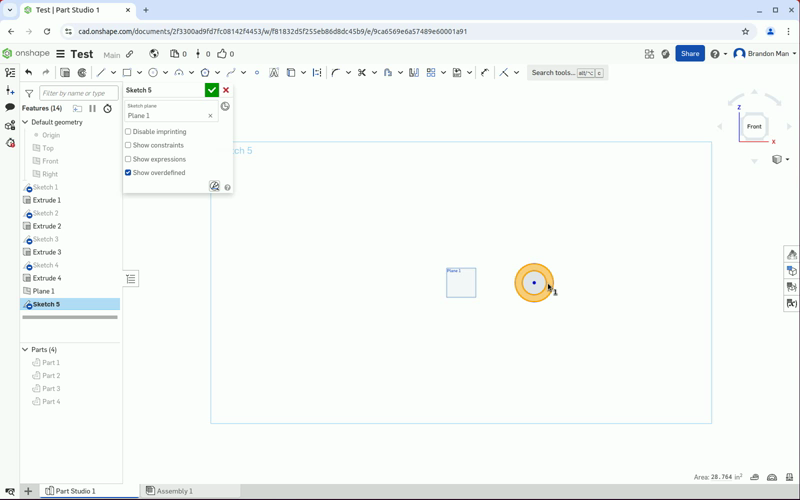
mouse_move(73, 352)
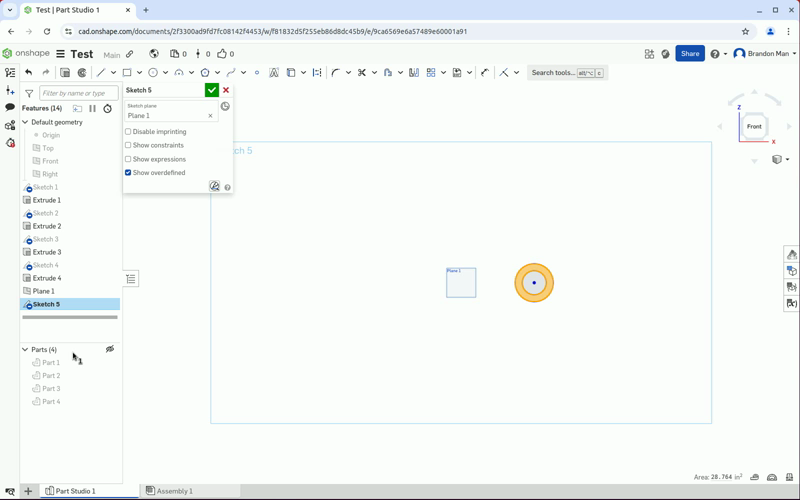
key(shift+y)
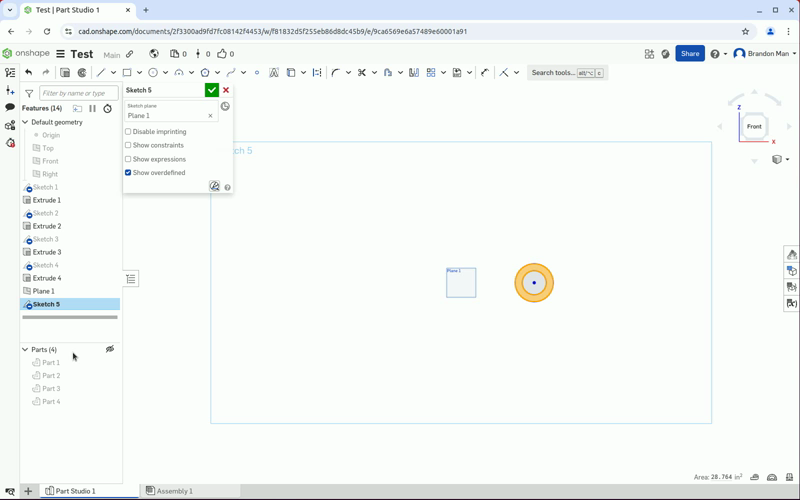
key(shift+e)
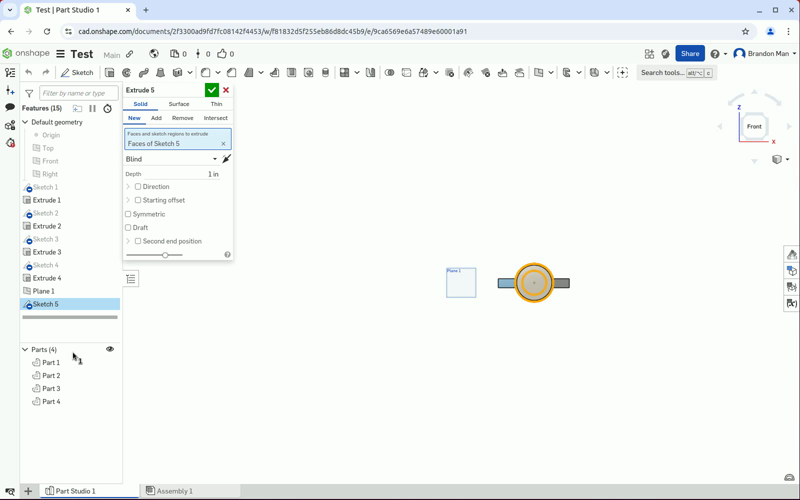
mouse_move(143, 106)
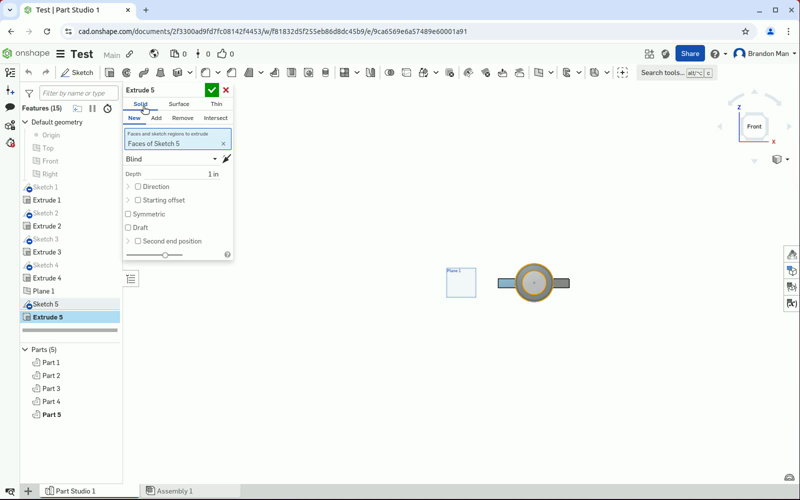
click(143, 106)
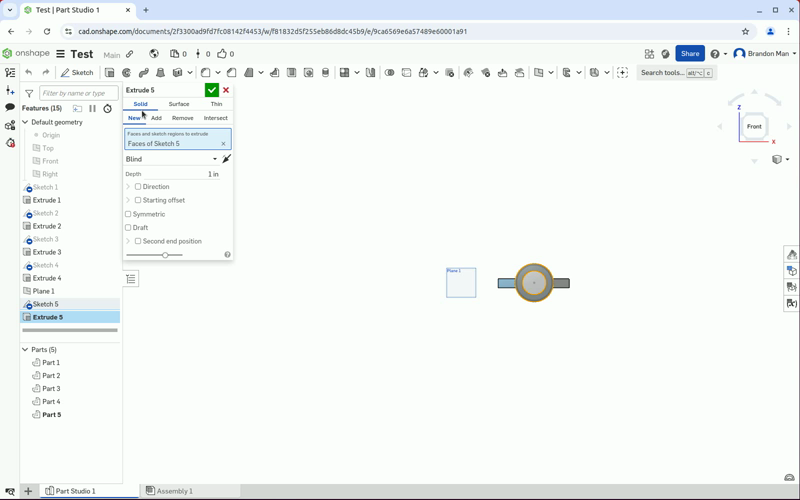
mouse_move(137, 120)
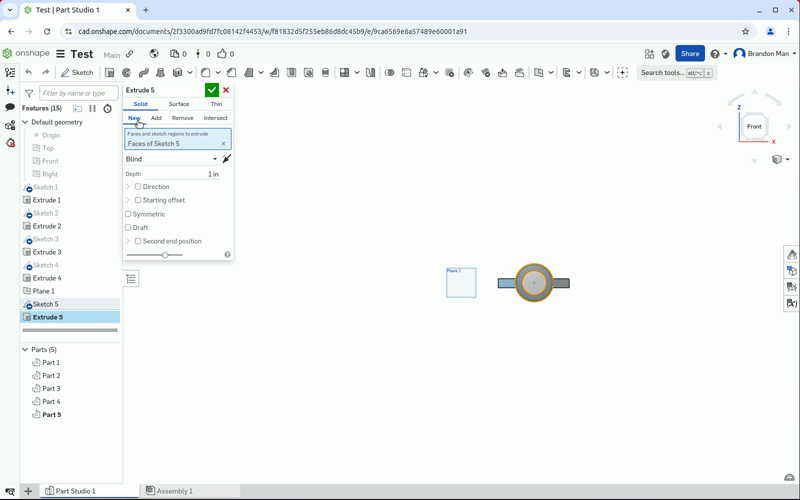
click(137, 120)
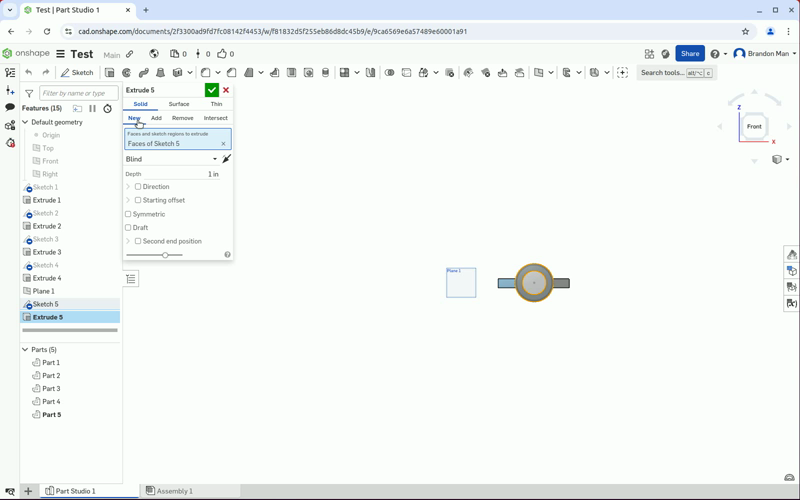
key(tab, 4)
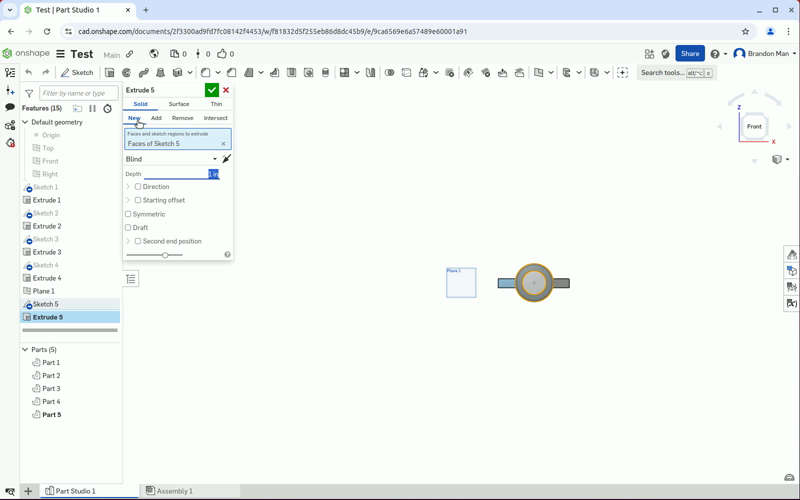
text(0.481)
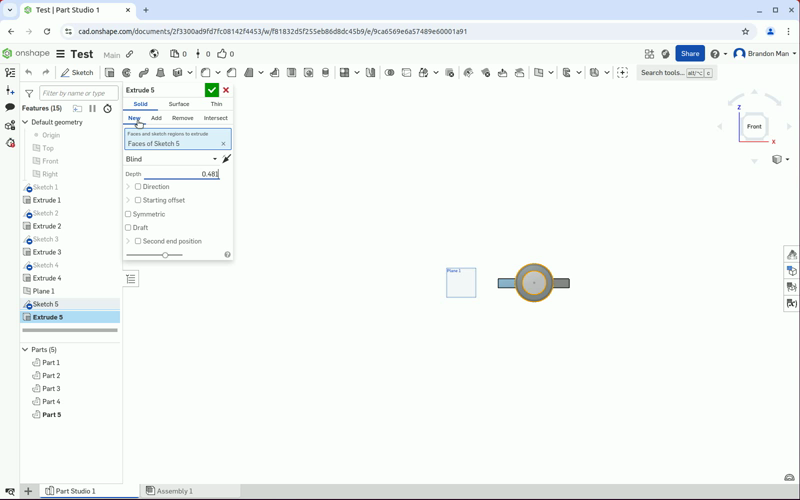
key(enter)
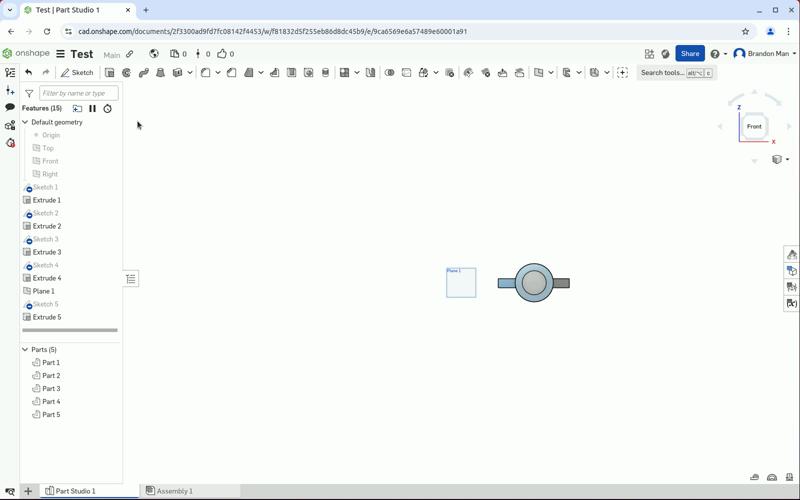
key(shift+h)
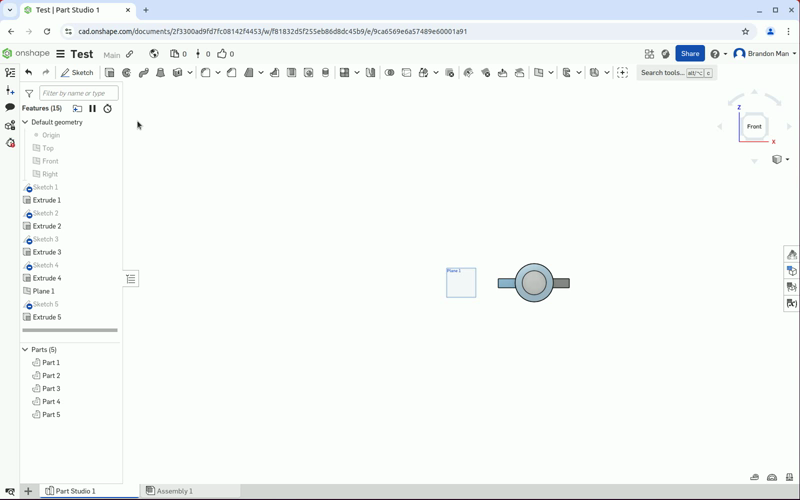
key(shift+h)
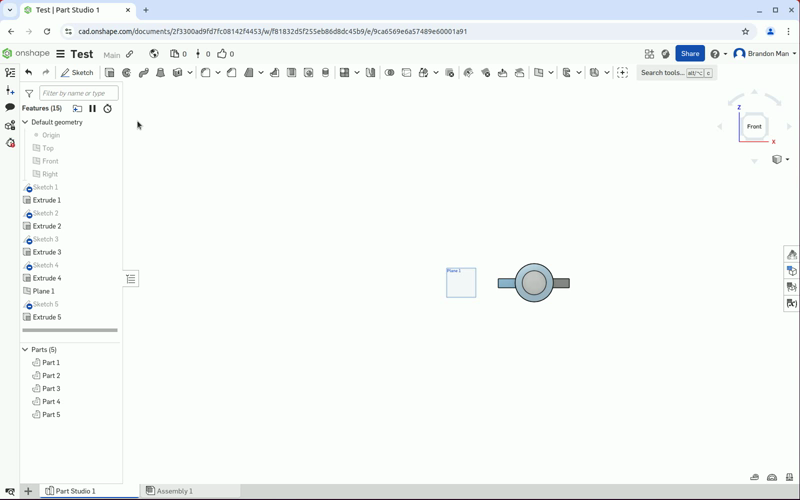
mouse_move(73, 189)
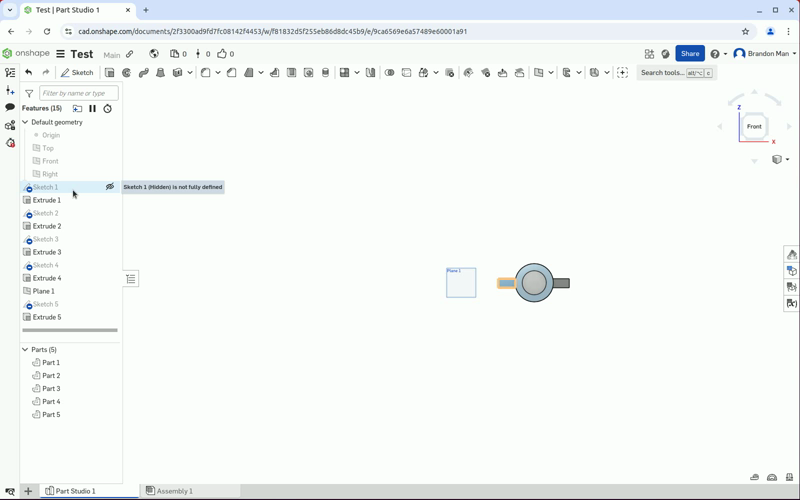
click(73, 189)
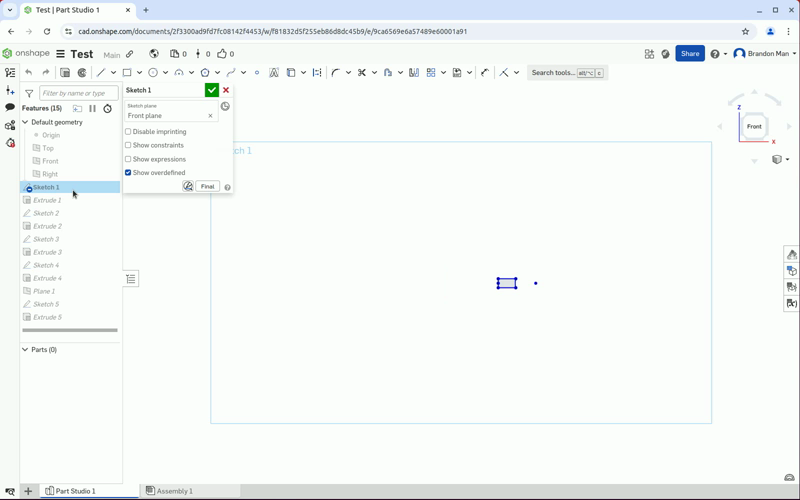
mouse_move(229, 92)
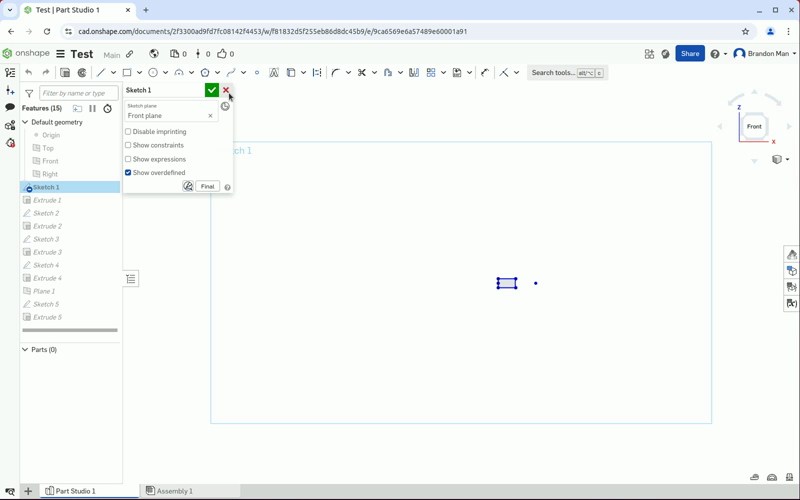
click(229, 92)
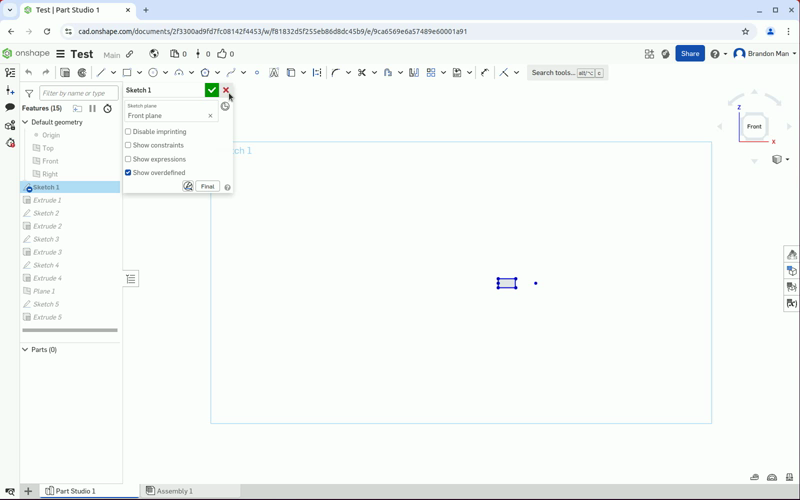
key(shift+s)
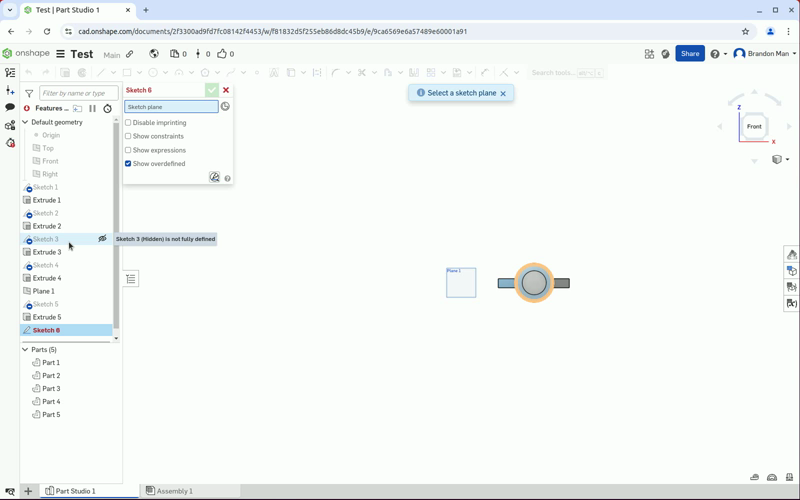
scroll(3)
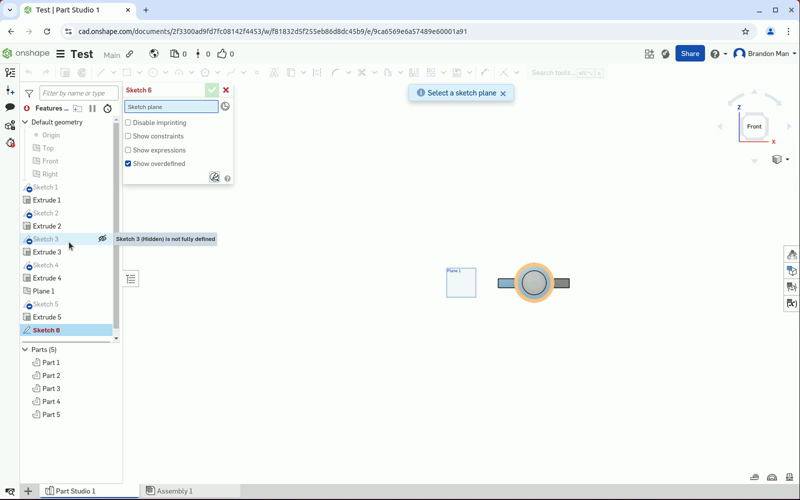
mouse_move(69, 163)
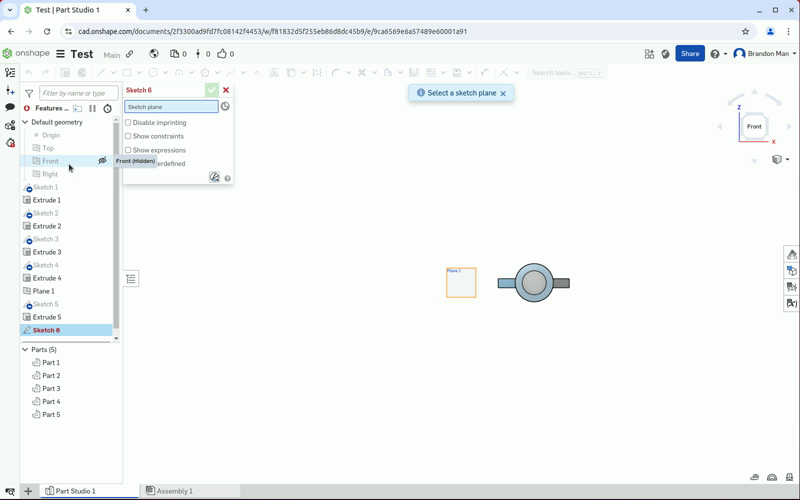
click(69, 163)
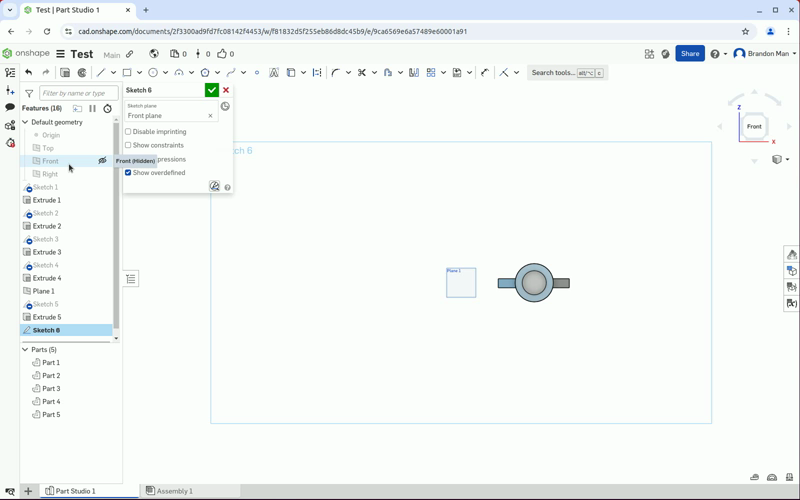
mouse_move(73, 352)
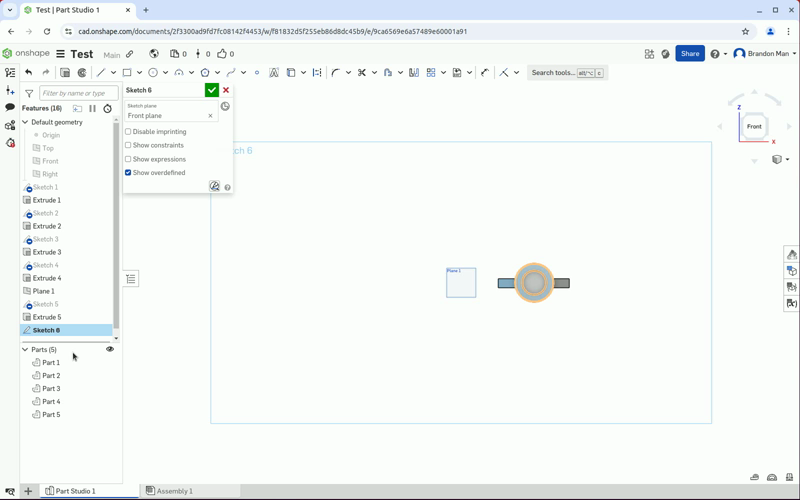
key(y)
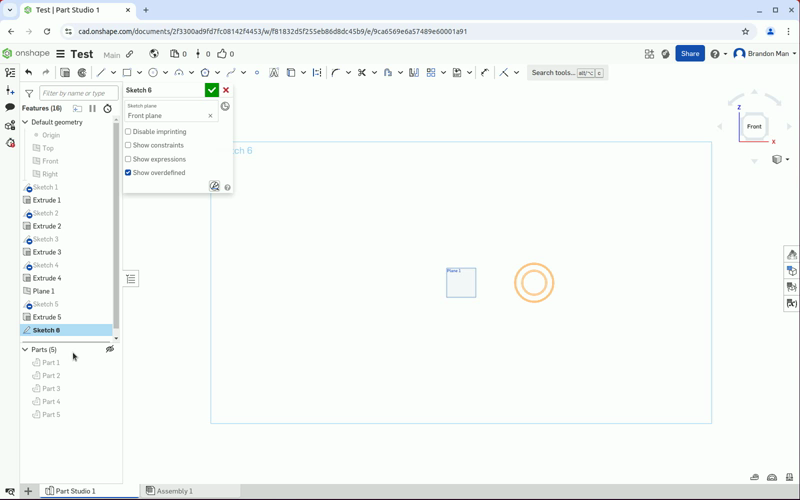
key(c)
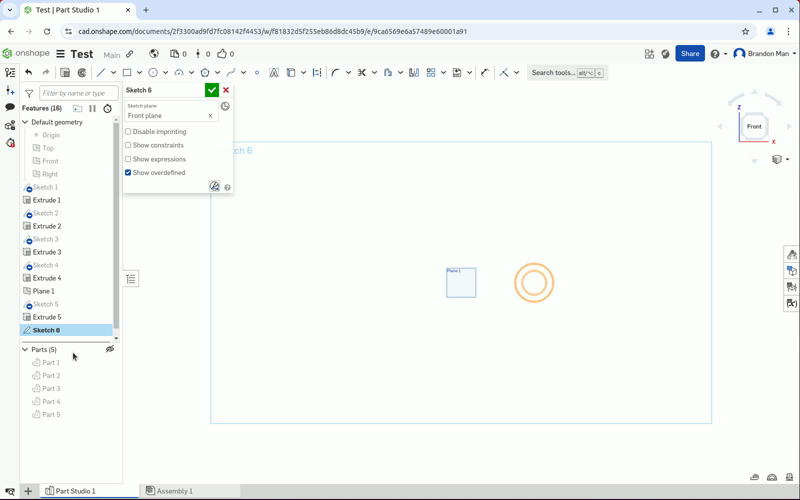
key_down(shift)
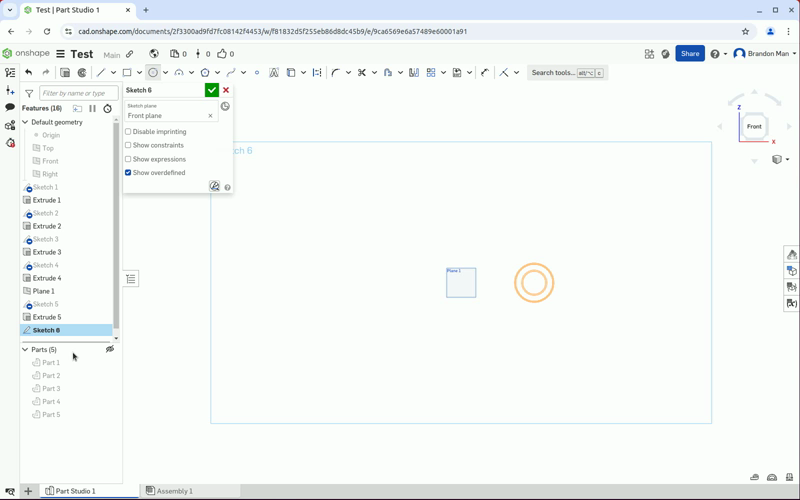
mouse_move(468, 282)
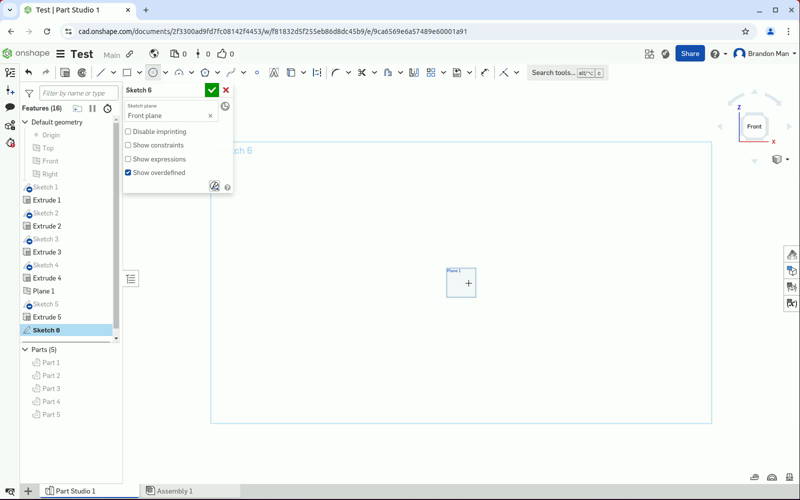
click(468, 282)
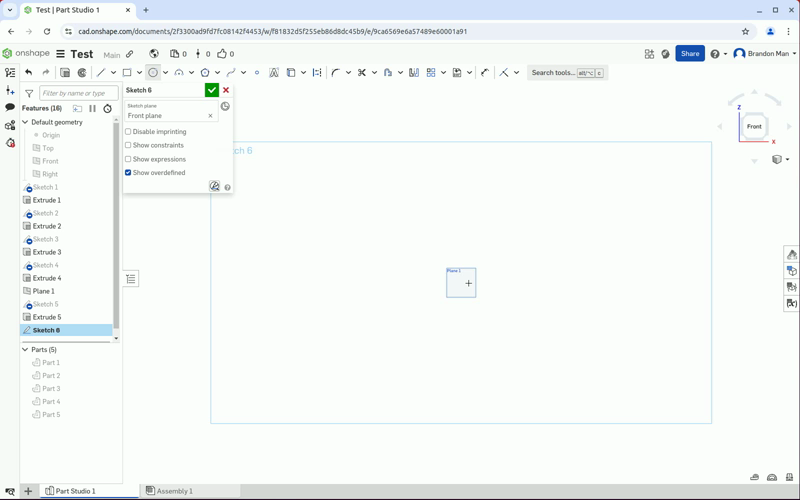
key_up(shift)
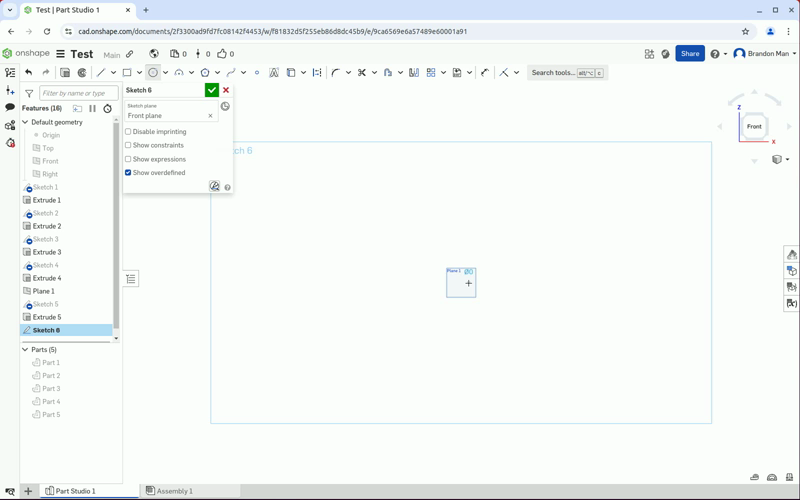
mouse_move(480, 282)
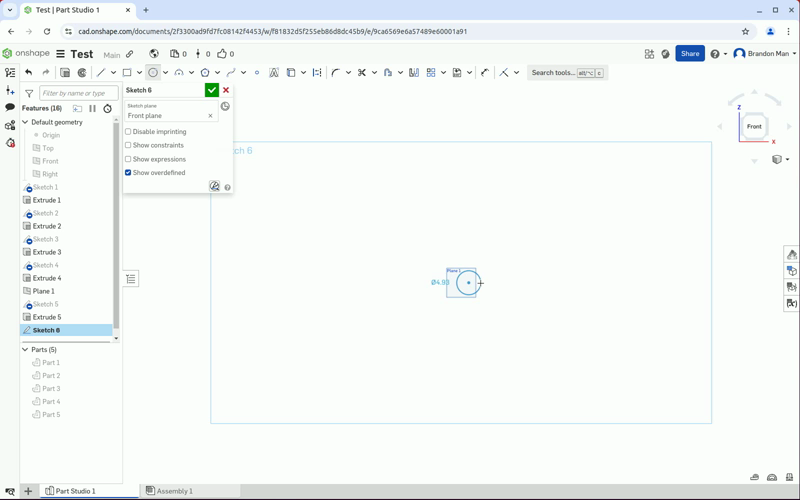
click(480, 282)
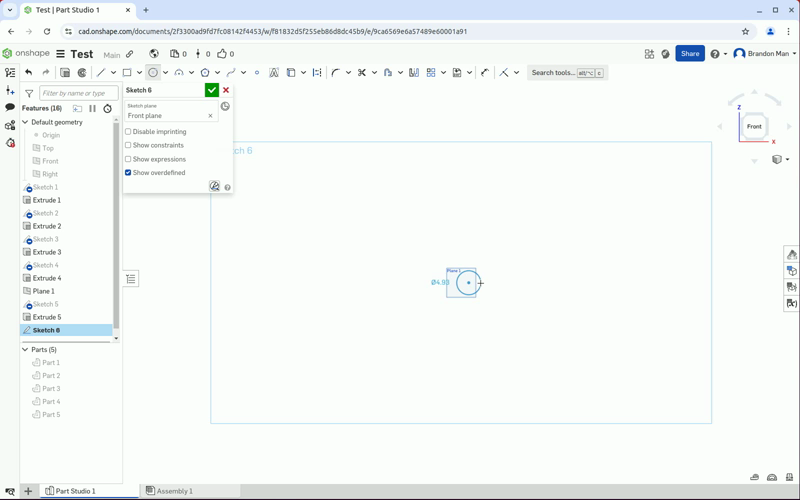
key(esc)
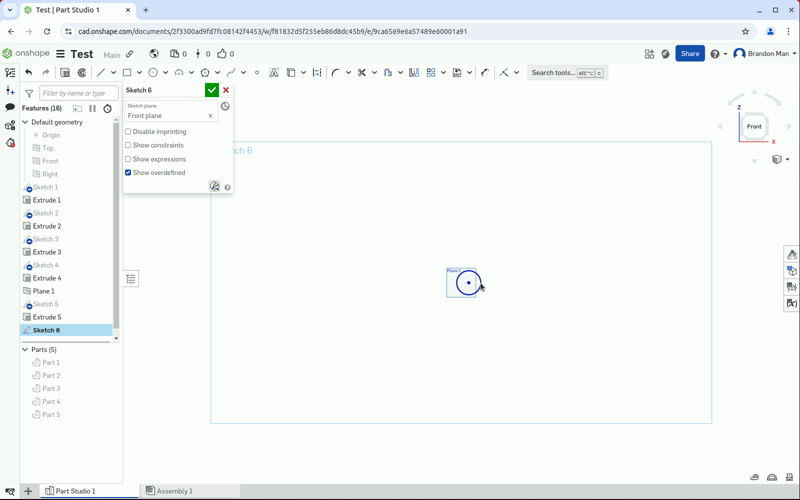
key(c)
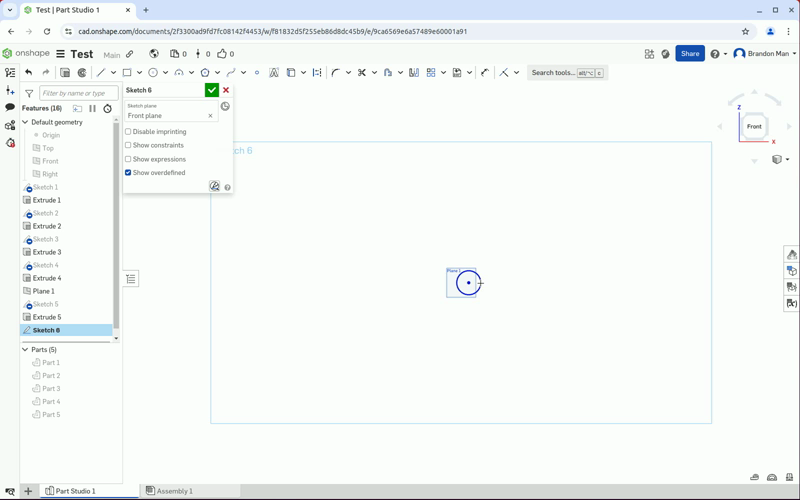
key_down(shift)
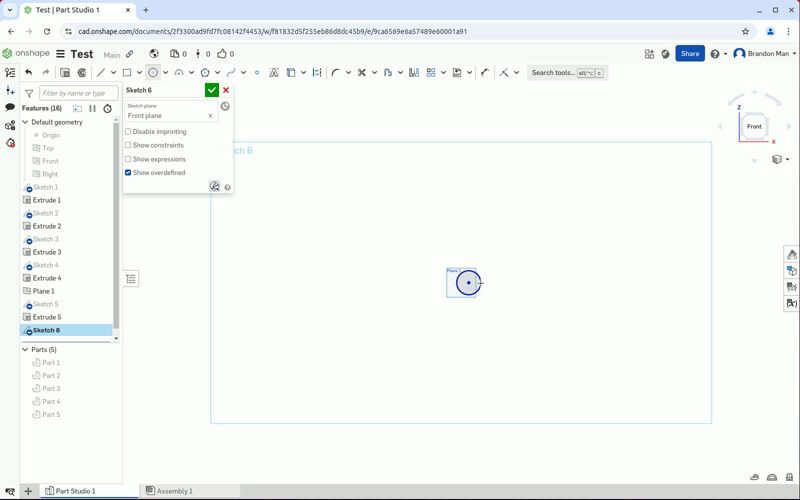
mouse_move(468, 282)
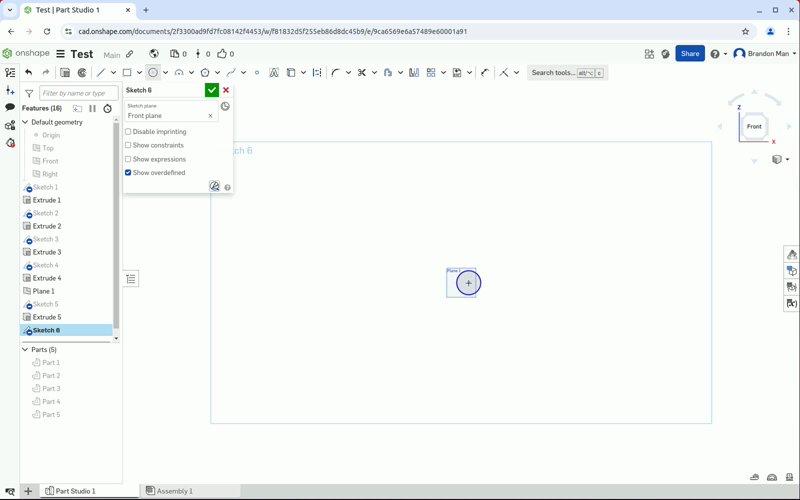
click(468, 282)
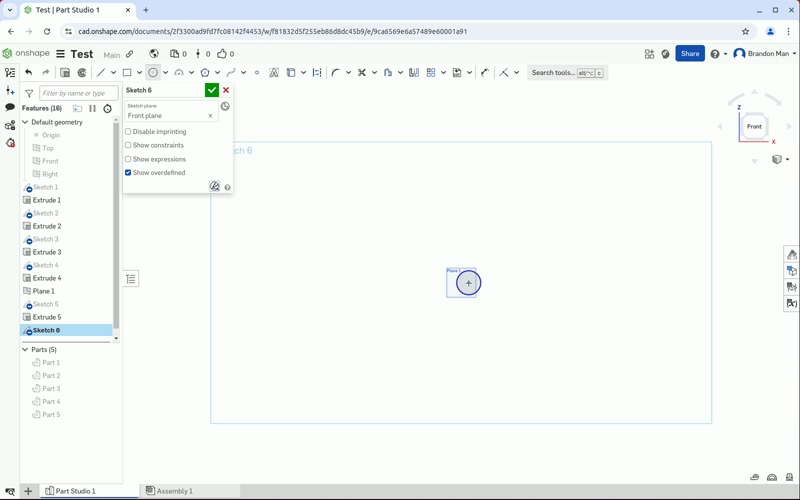
key_up(shift)
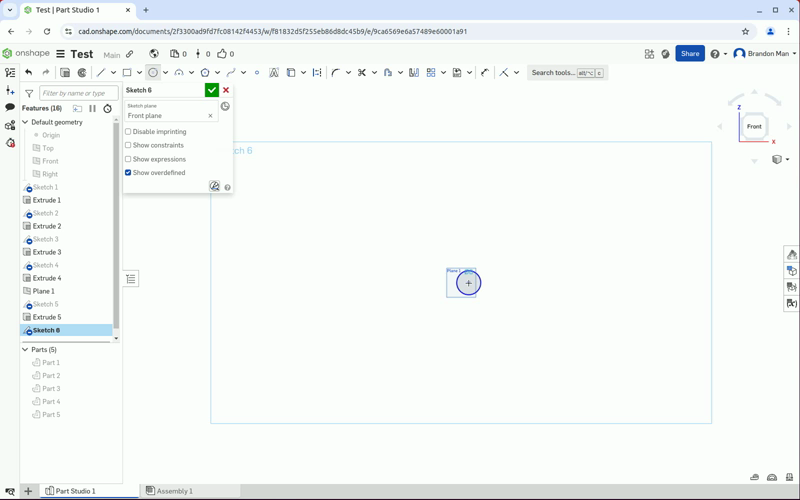
mouse_move(478, 282)
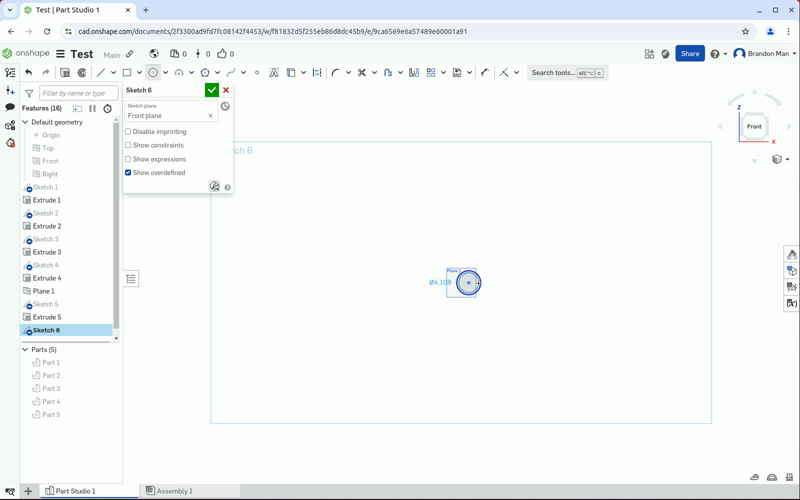
scroll(6)
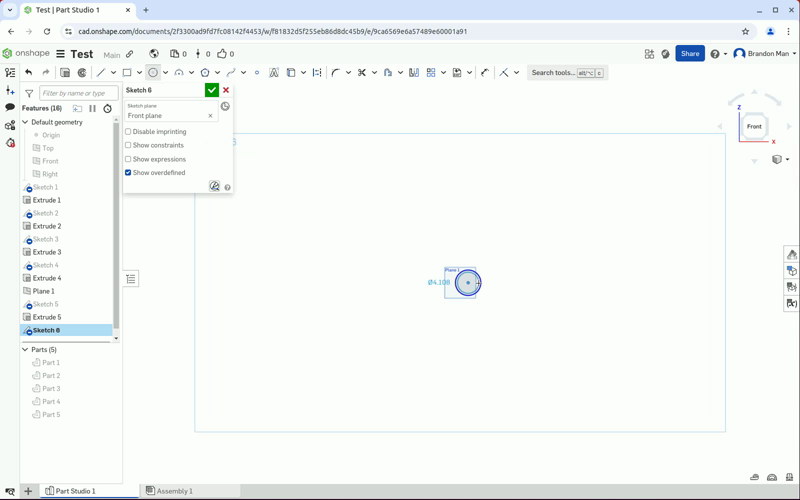
scroll(6)
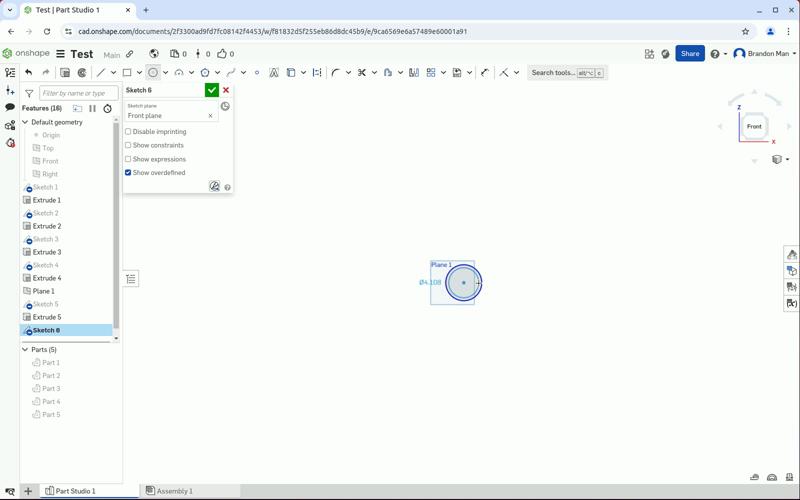
scroll(6)
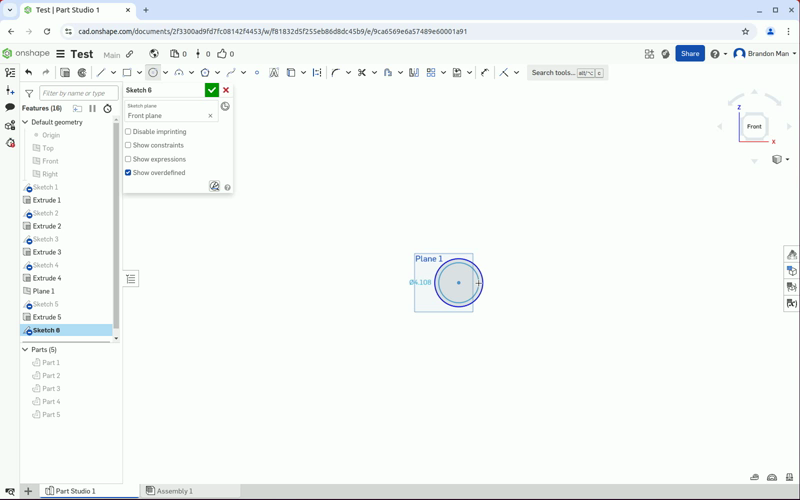
scroll(6)
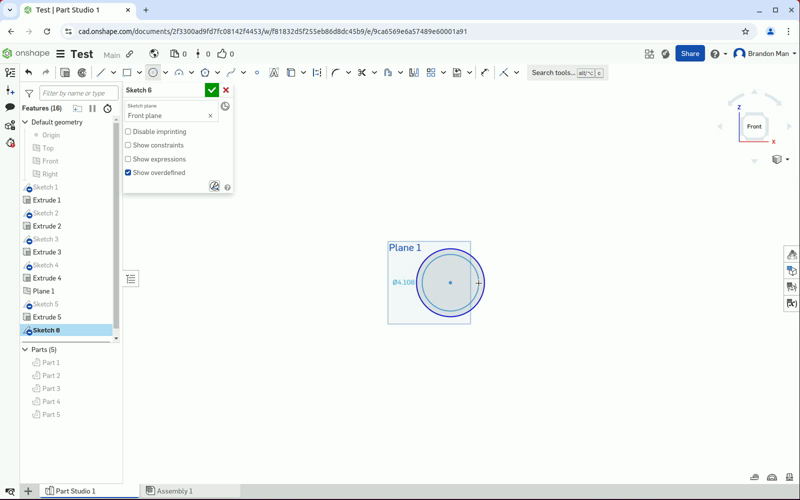
scroll(6)
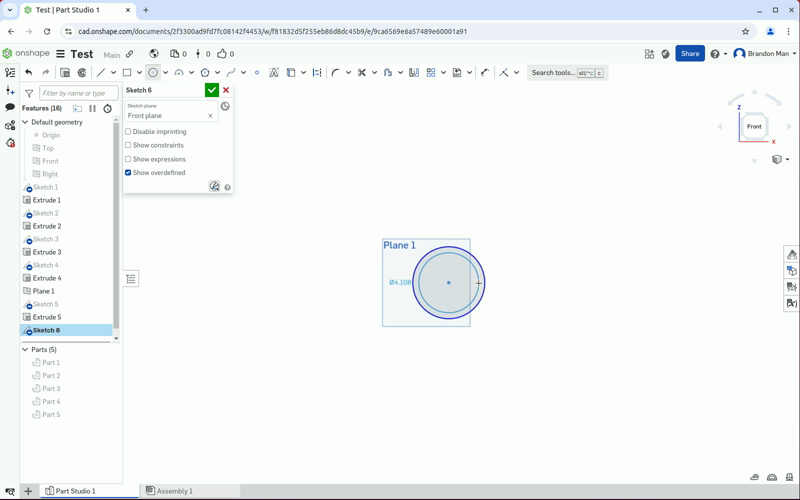
scroll(6)
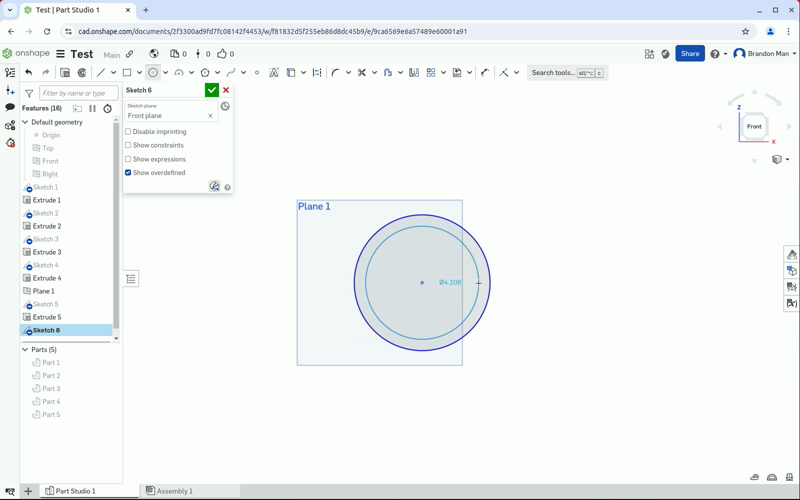
scroll(6)
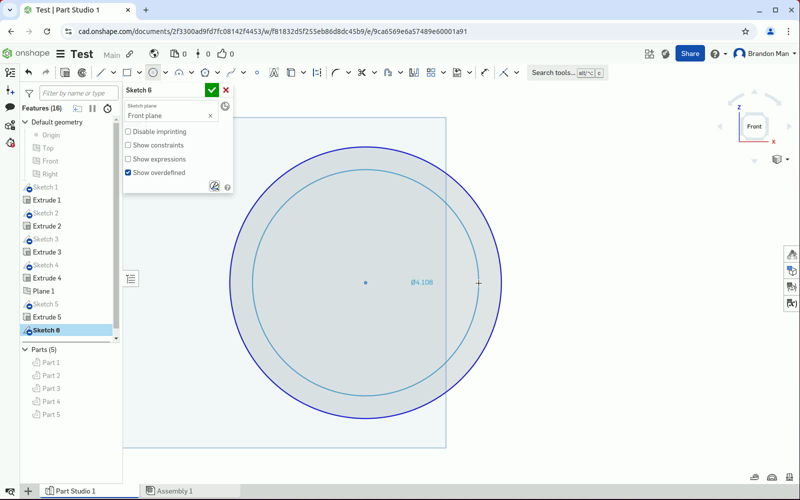
click(478, 282)
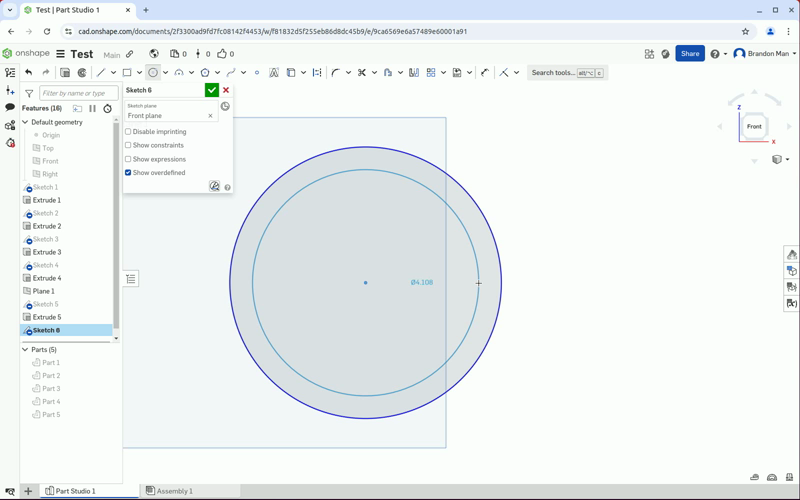
scroll(-6)
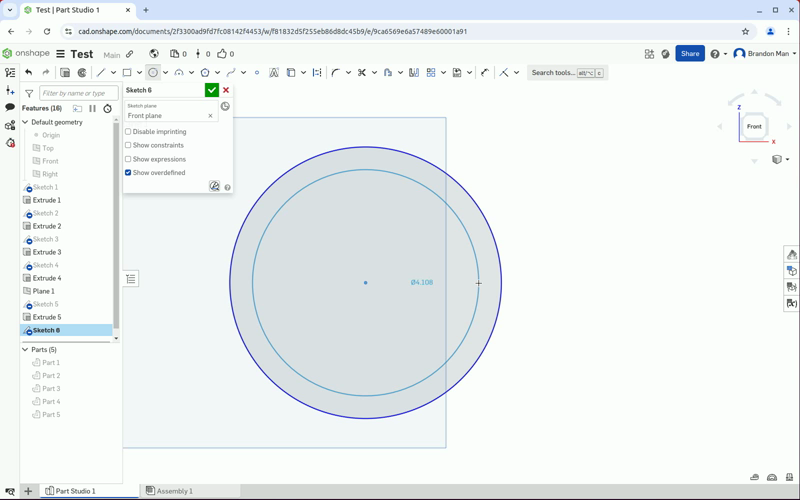
scroll(-6)
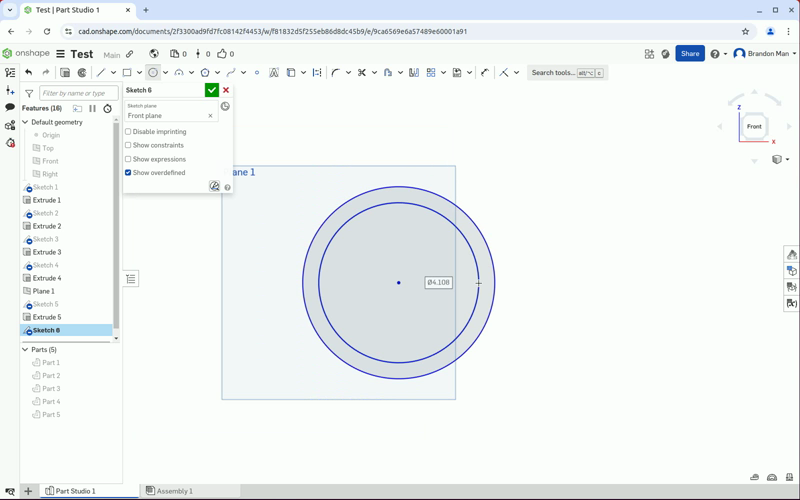
scroll(-6)
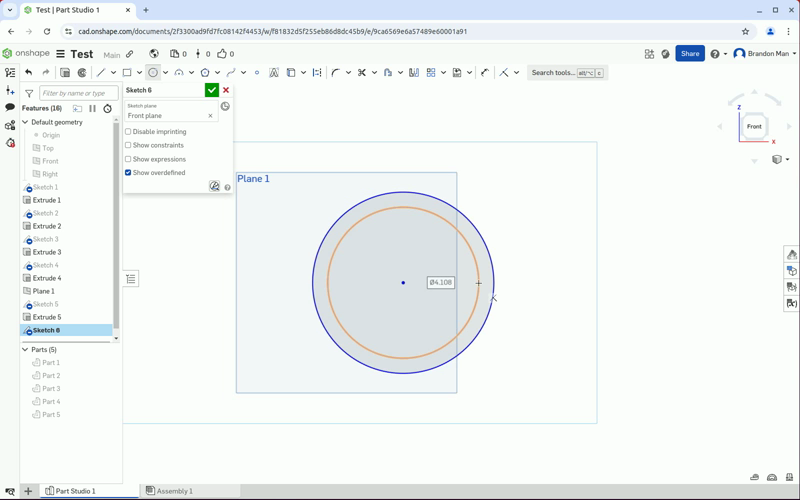
scroll(-6)
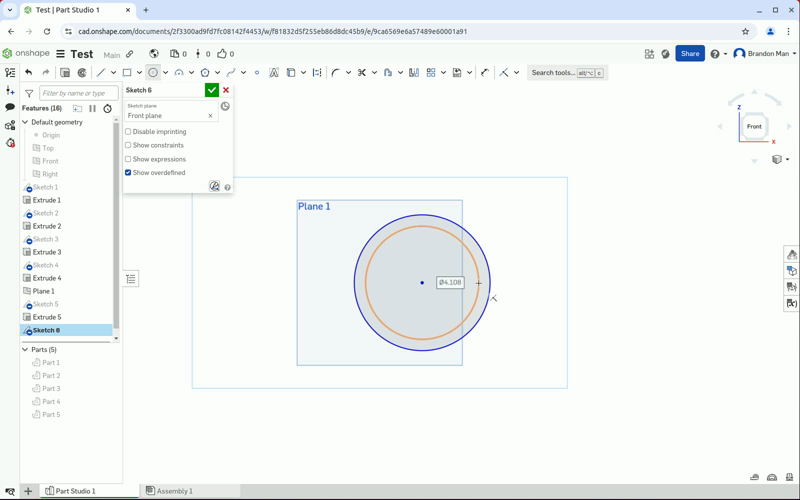
scroll(-6)
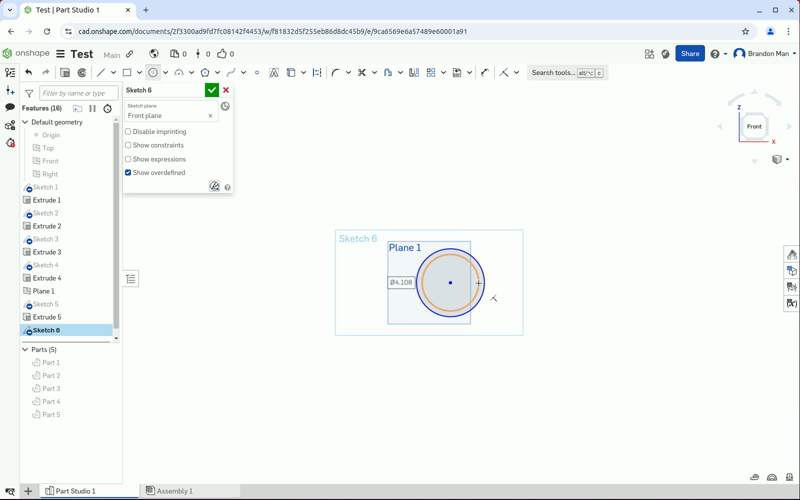
scroll(-6)
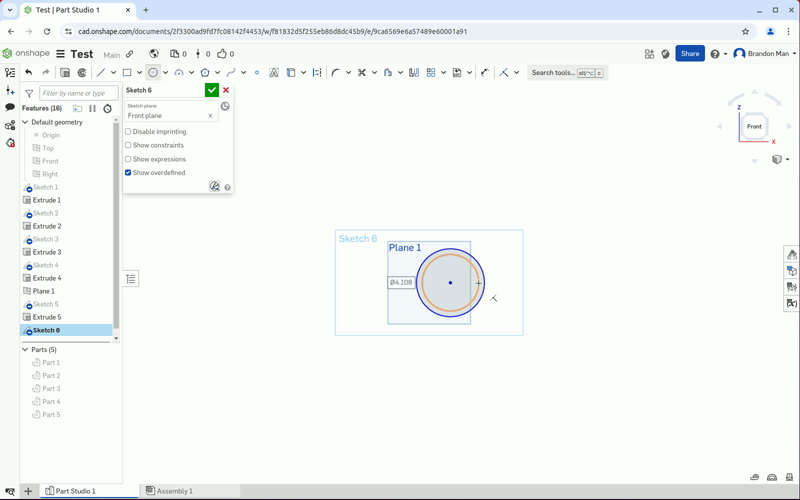
scroll(-6)
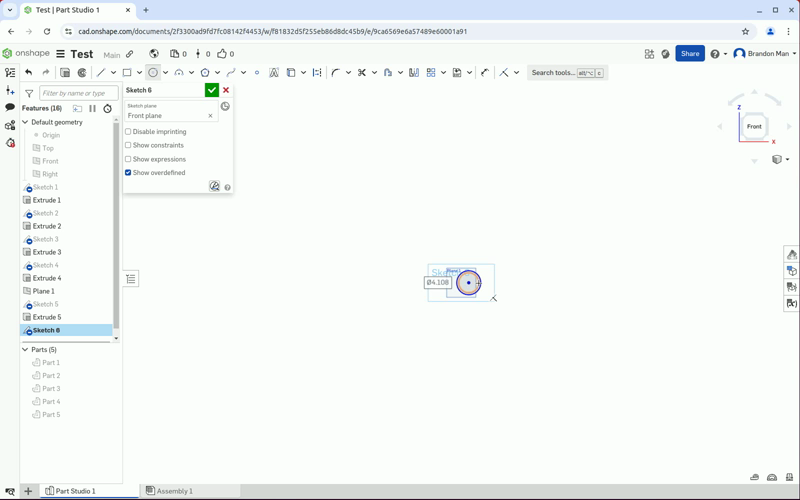
key(esc)
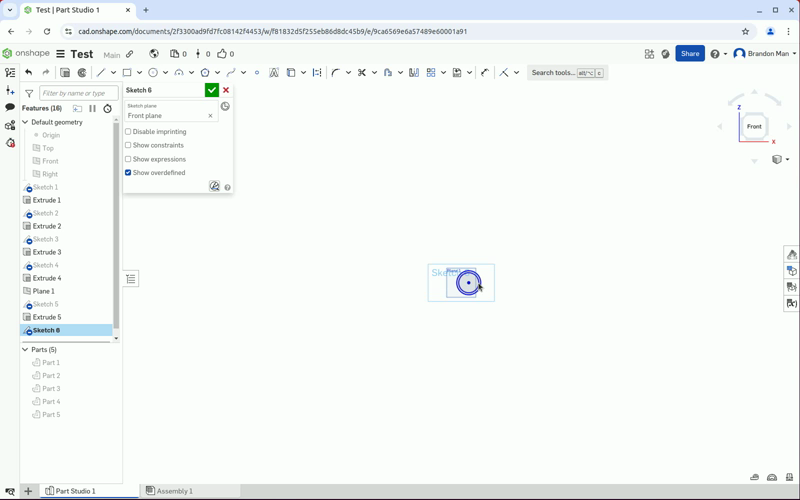
mouse_move(477, 276)
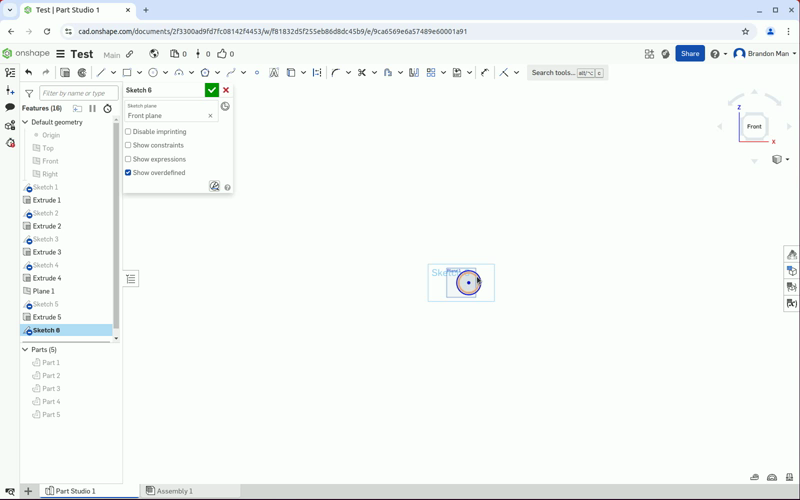
scroll(6)
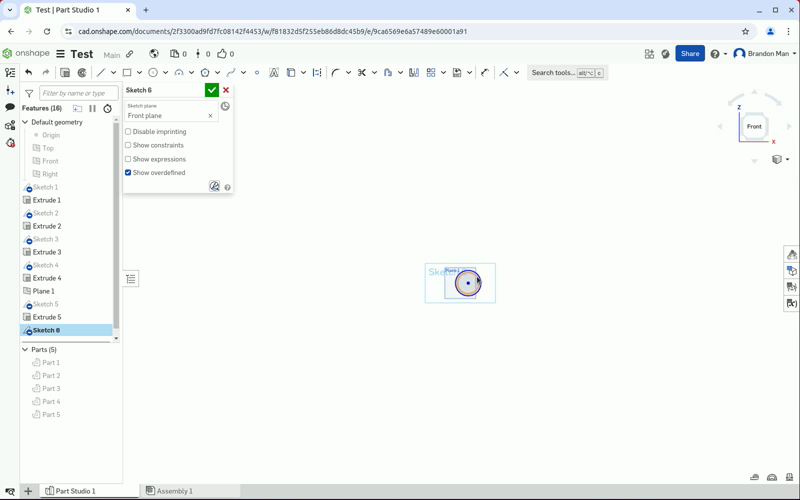
scroll(6)
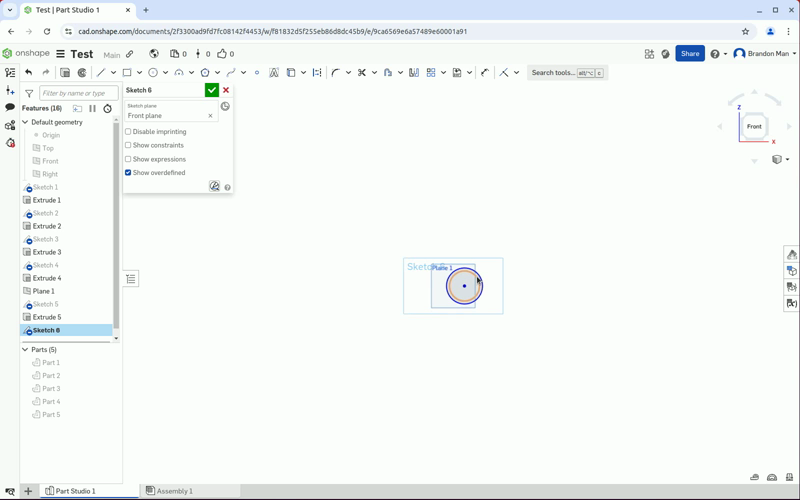
scroll(6)
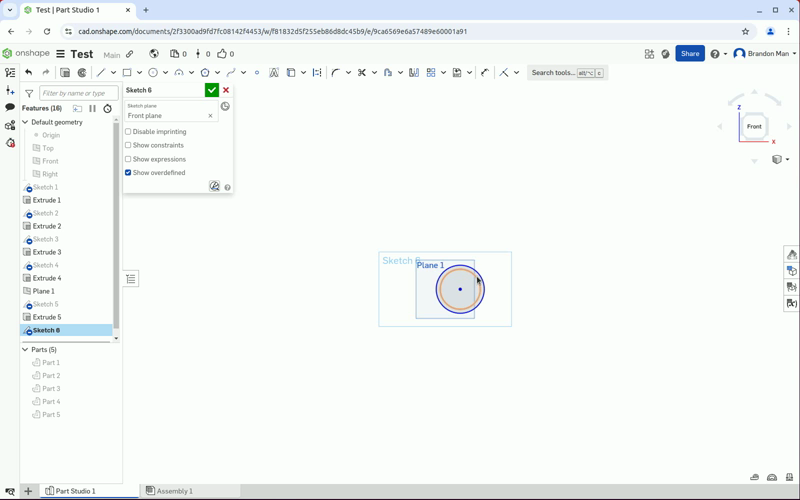
scroll(6)
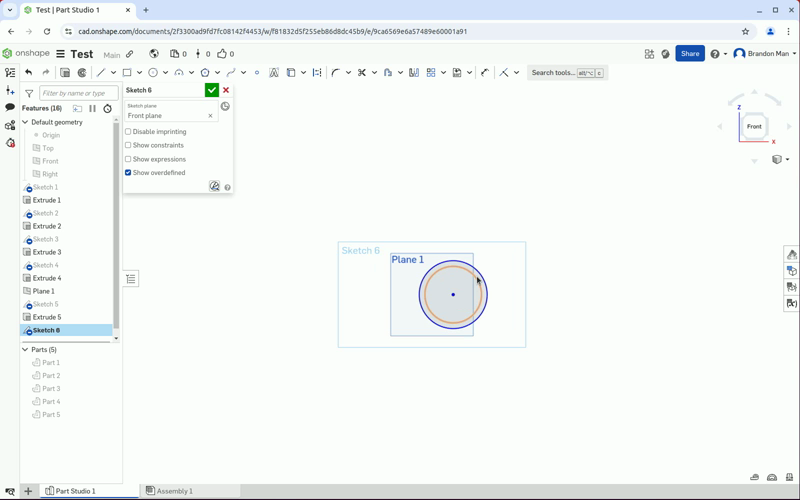
scroll(6)
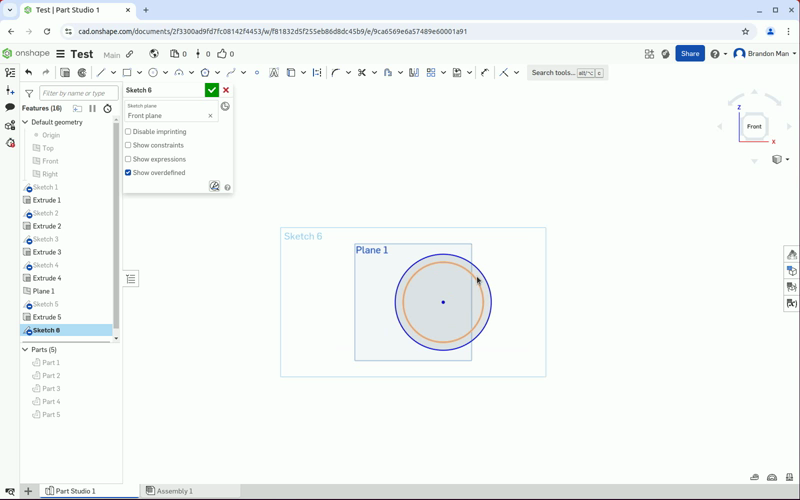
scroll(6)
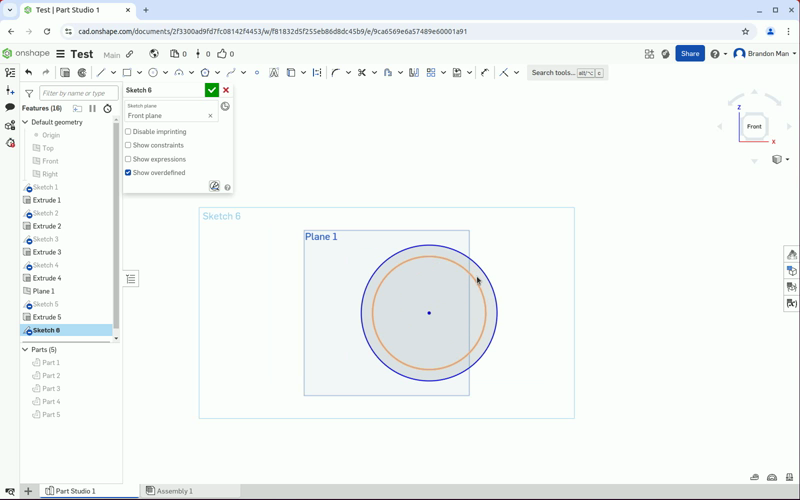
scroll(6)
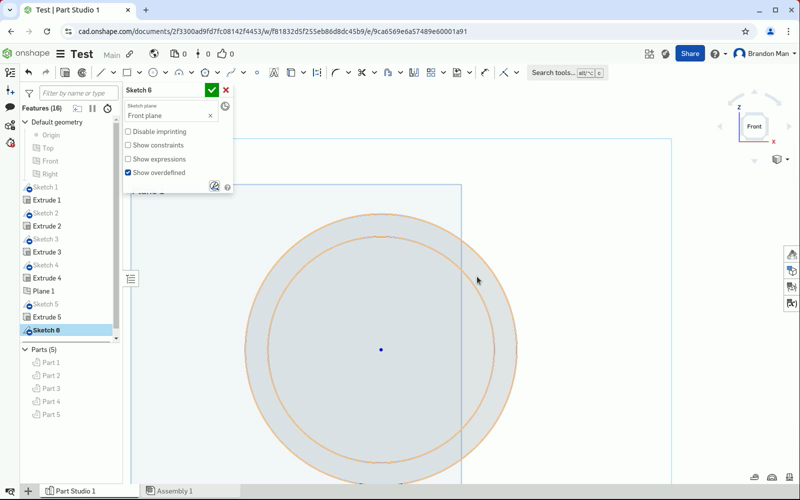
click(477, 276)
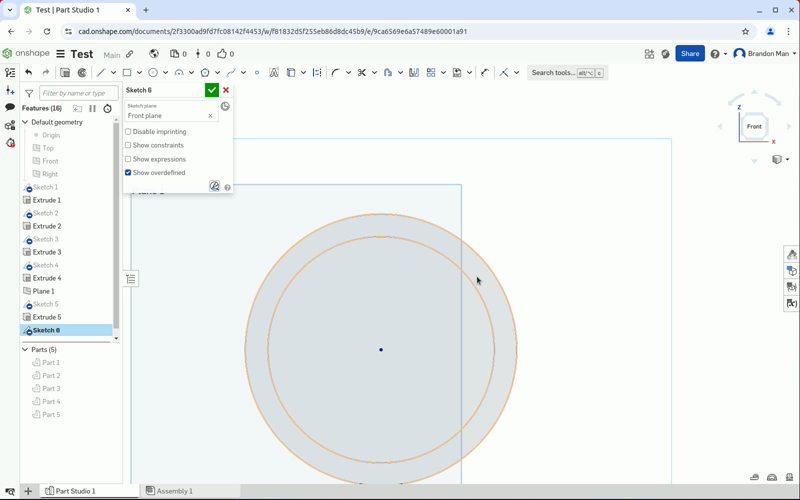
scroll(-6)
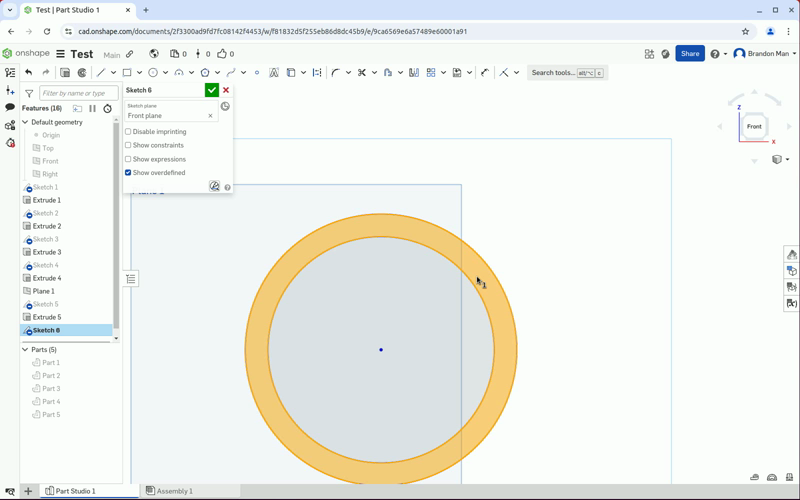
scroll(-6)
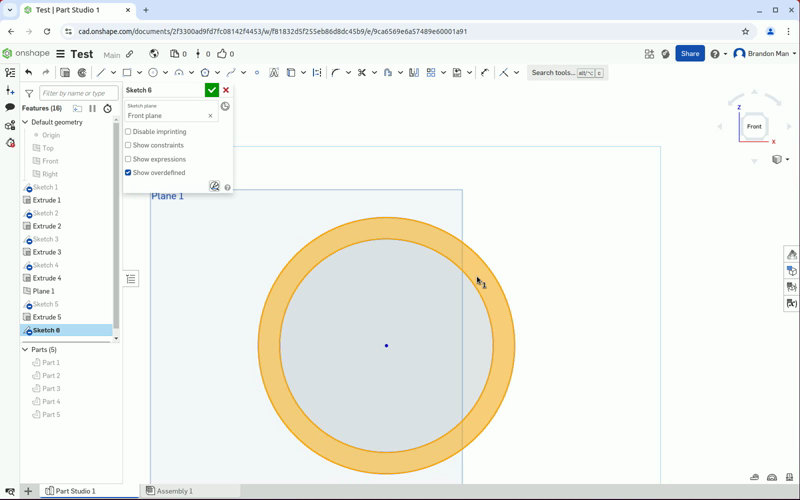
scroll(-6)
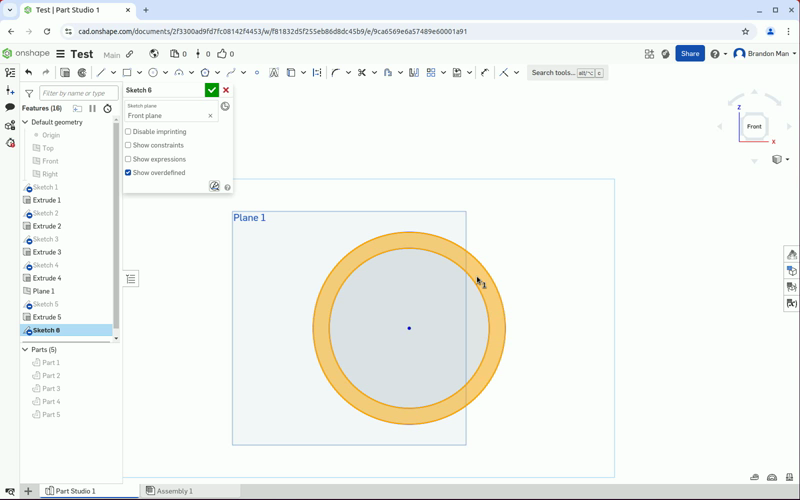
scroll(-6)
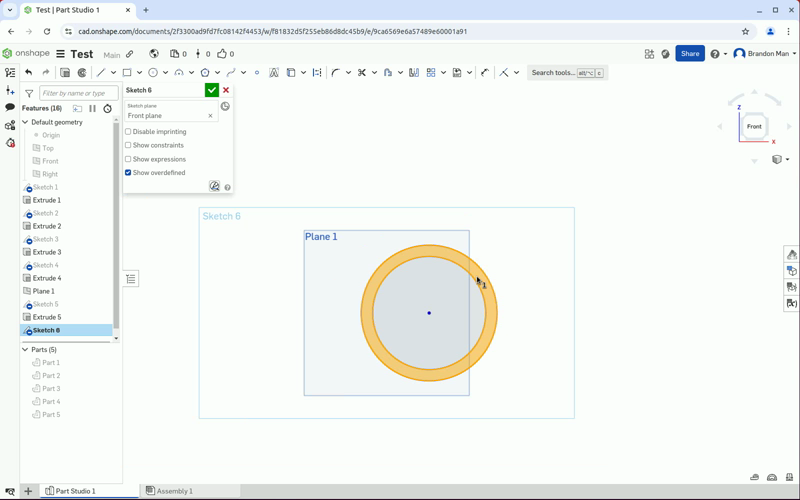
scroll(-6)
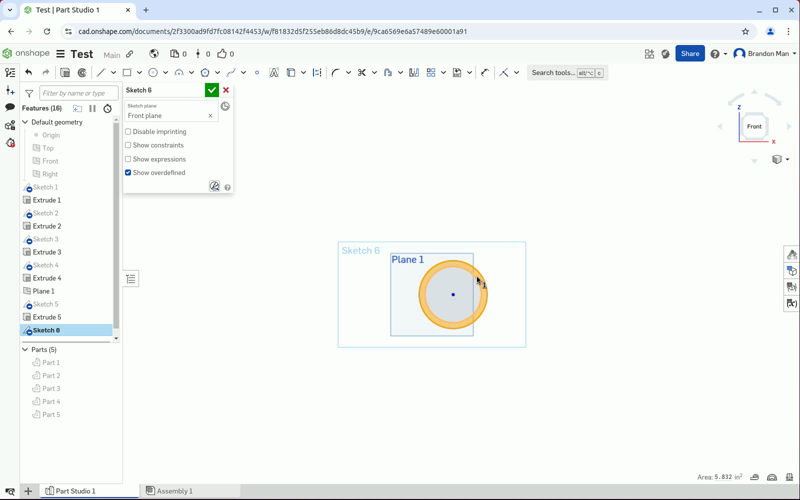
scroll(-6)
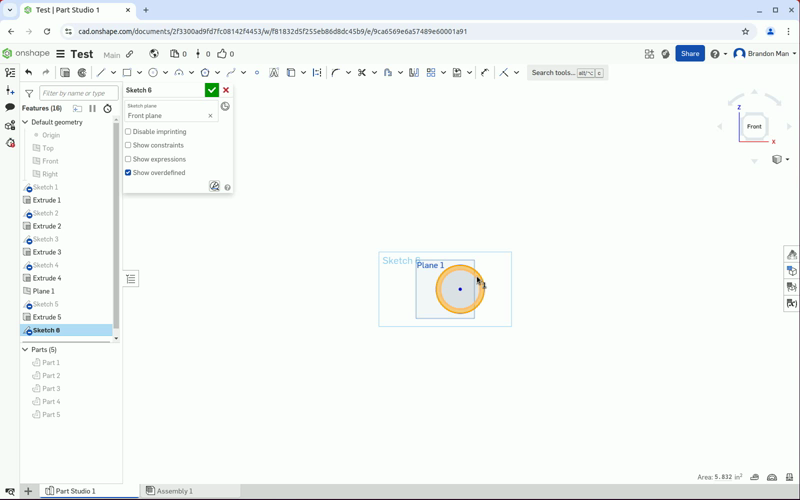
scroll(-6)
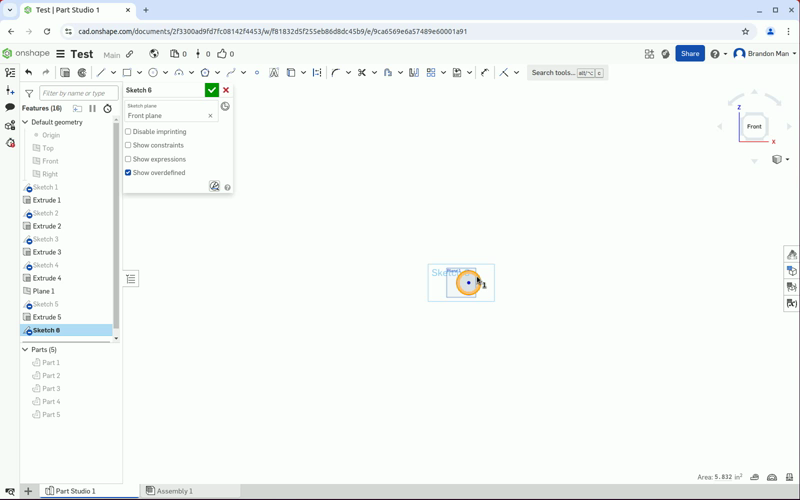
mouse_move(73, 352)
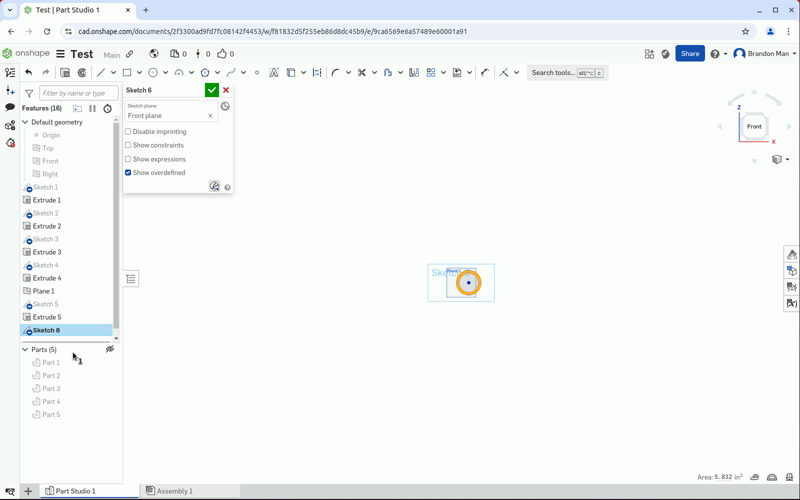
key(shift+y)
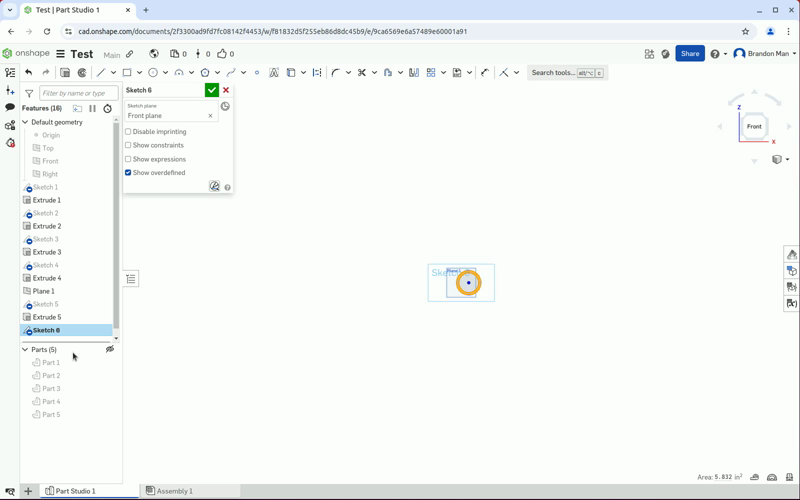
key(shift+e)
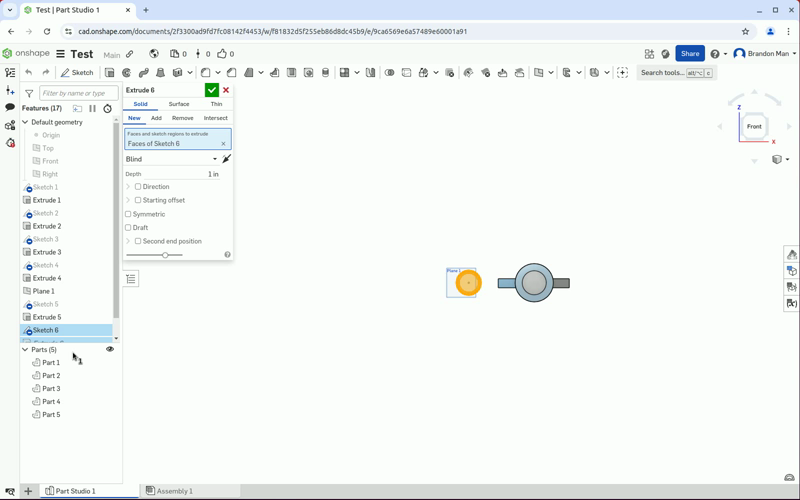
mouse_move(143, 106)
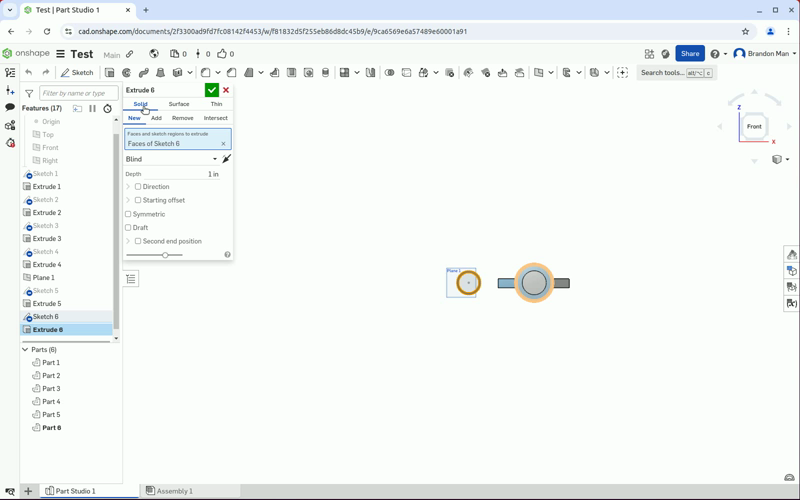
click(143, 106)
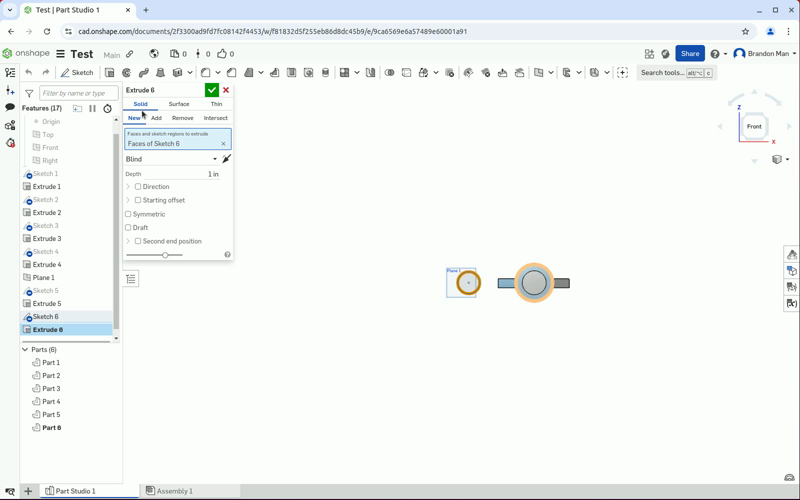
mouse_move(137, 120)
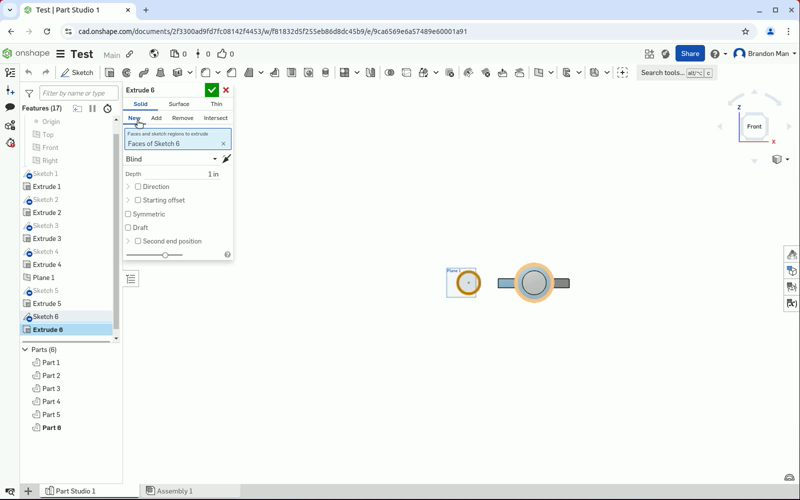
click(137, 120)
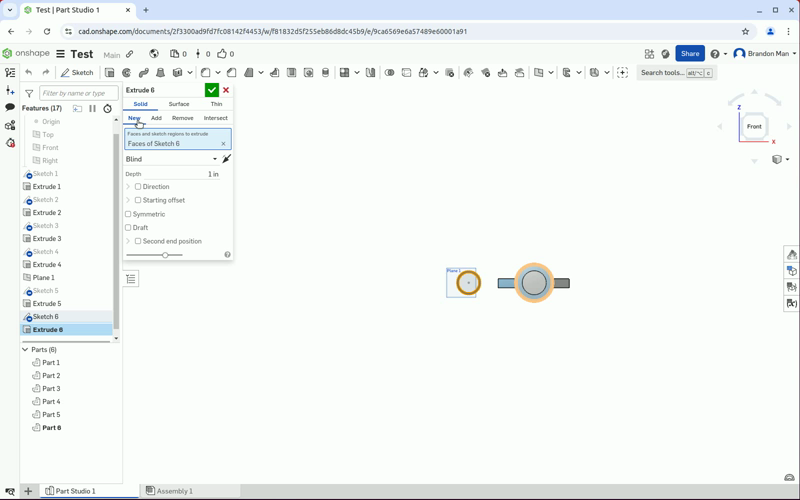
key(tab, 4)
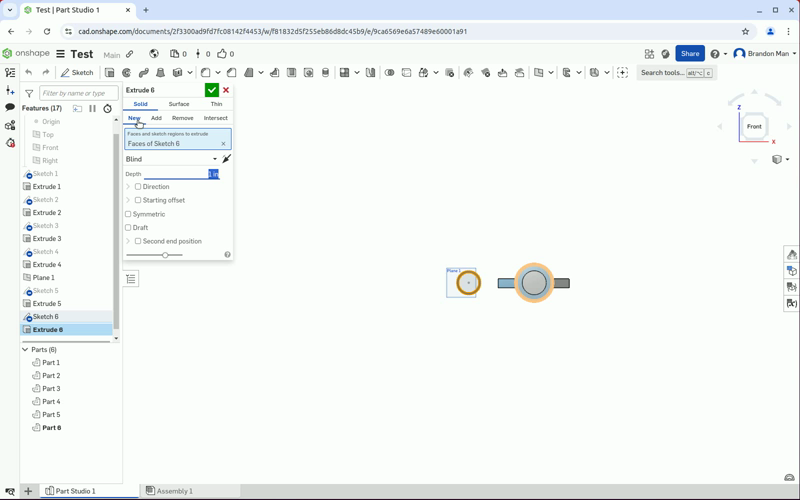
text(23.108)
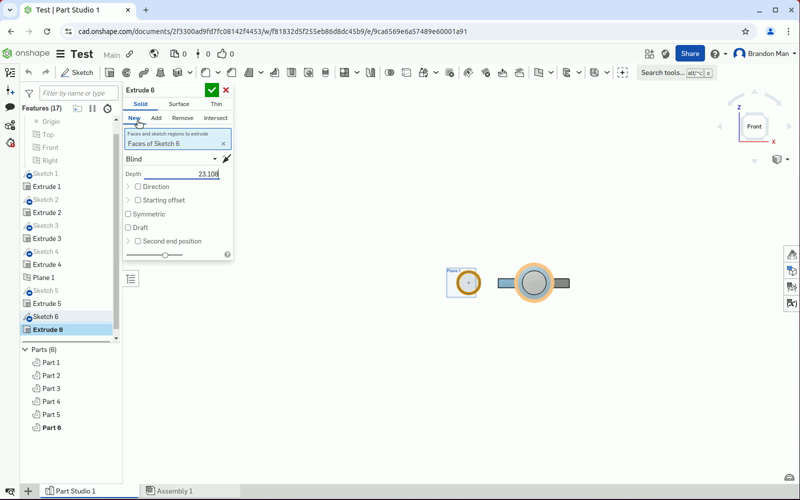
key(enter)
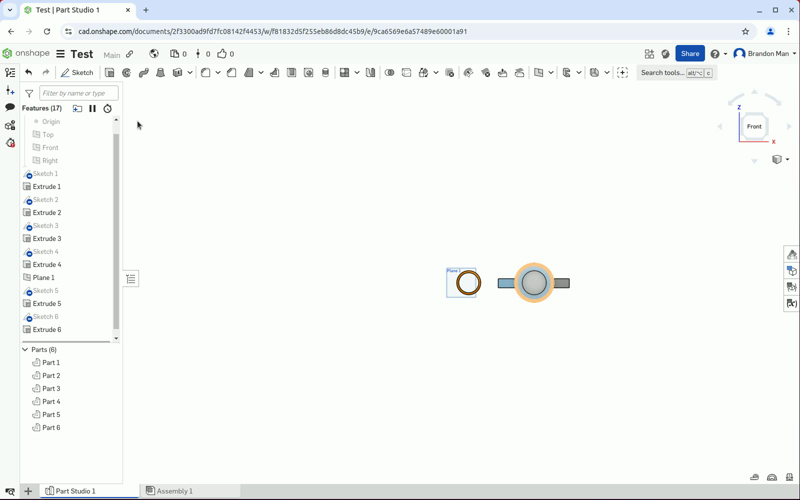
key(shift+h)
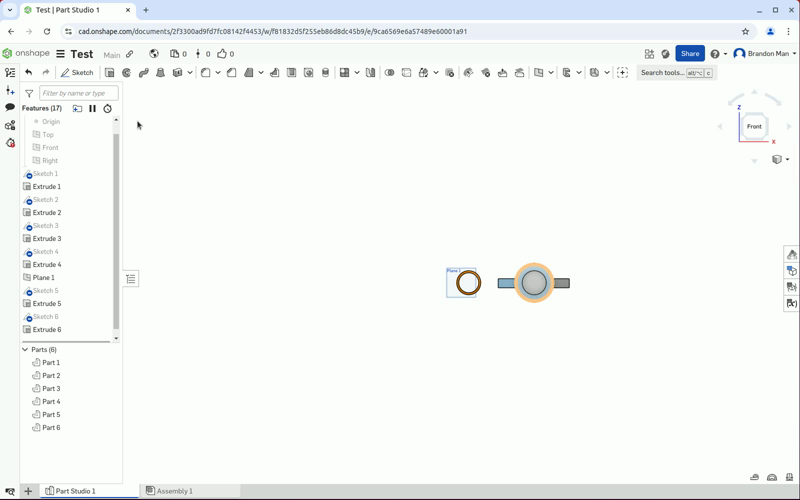
key(shift+h)
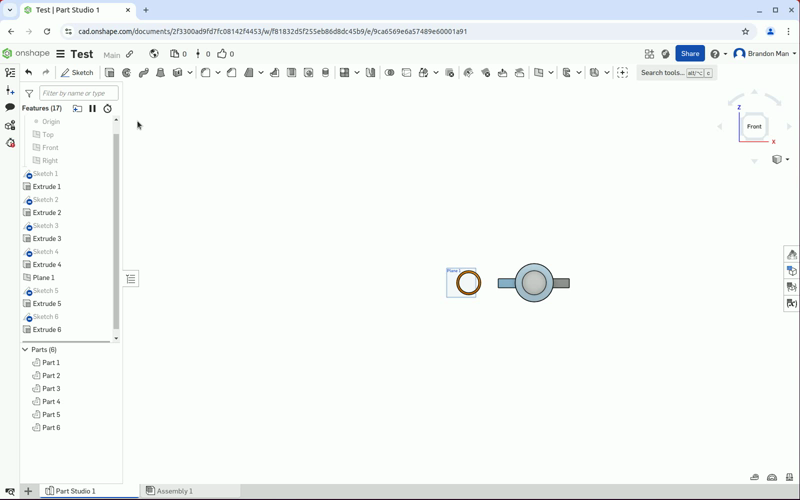
mouse_move(69, 176)
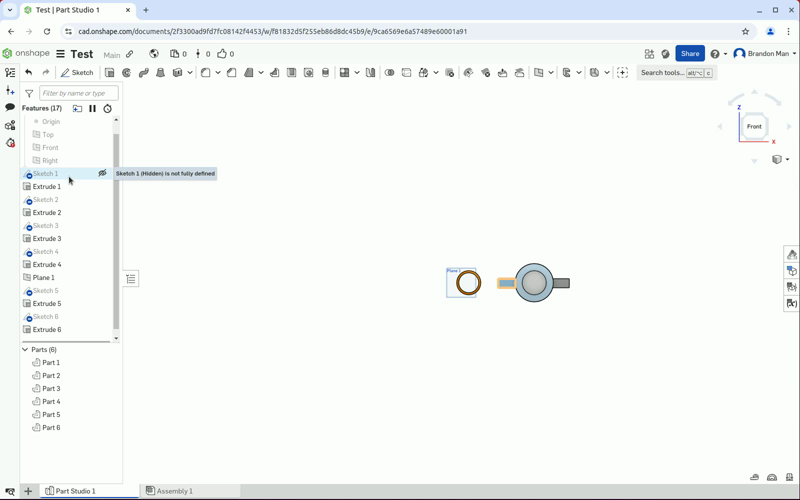
click(69, 176)
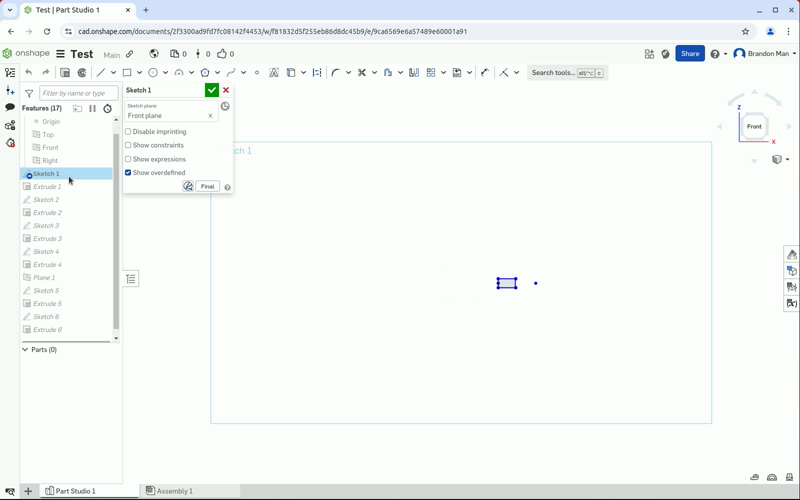
mouse_move(229, 92)
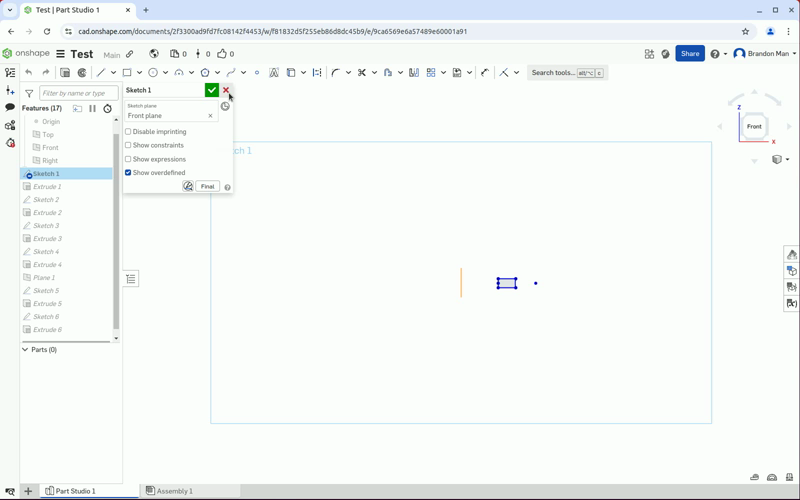
click(229, 92)
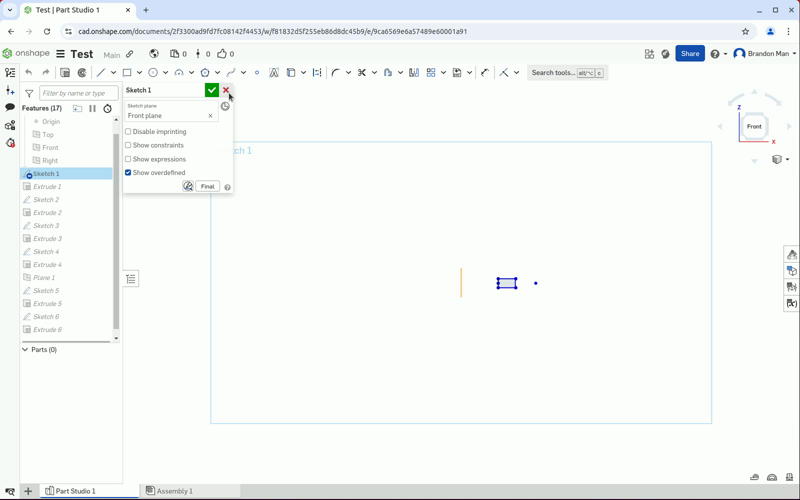
key(shift+s)
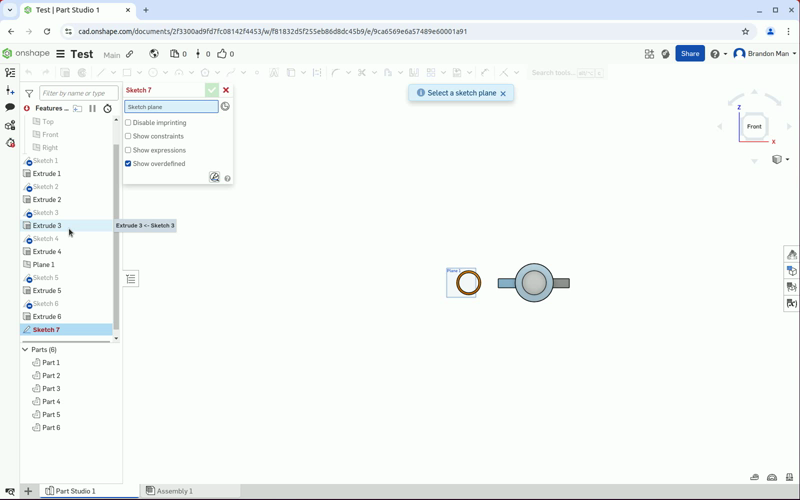
scroll(3)
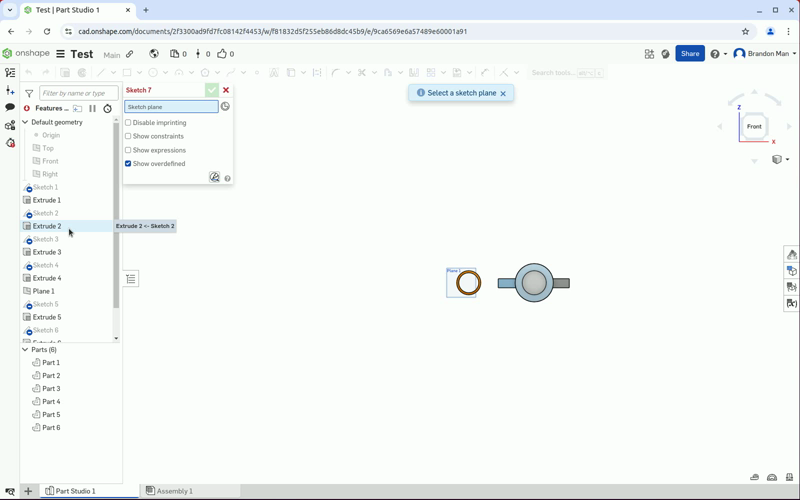
mouse_move(69, 163)
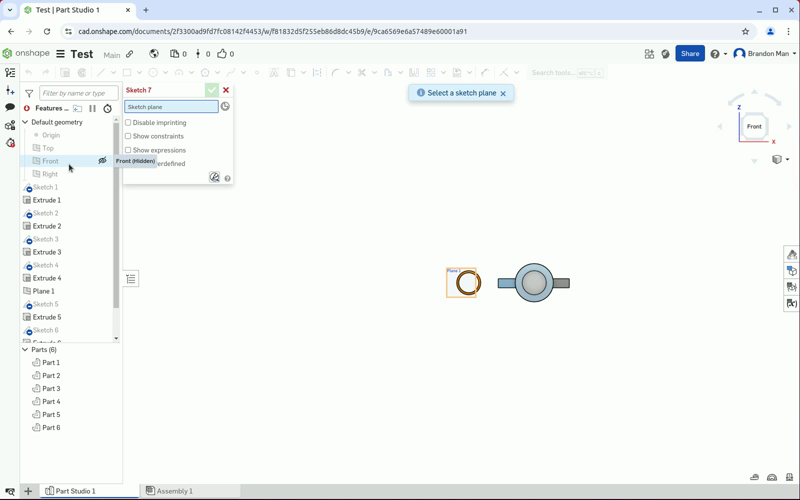
click(69, 163)
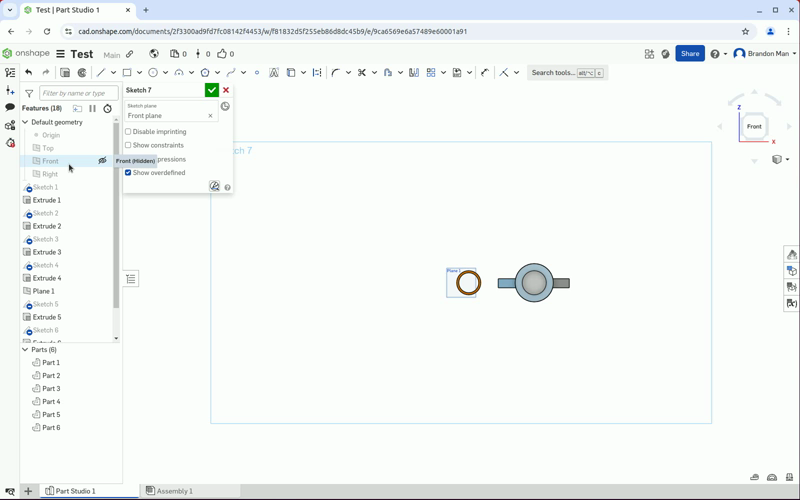
mouse_move(73, 352)
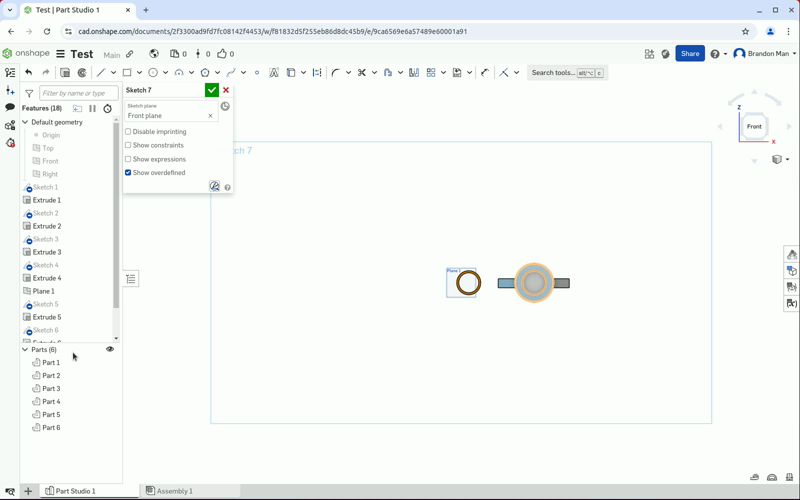
key(y)
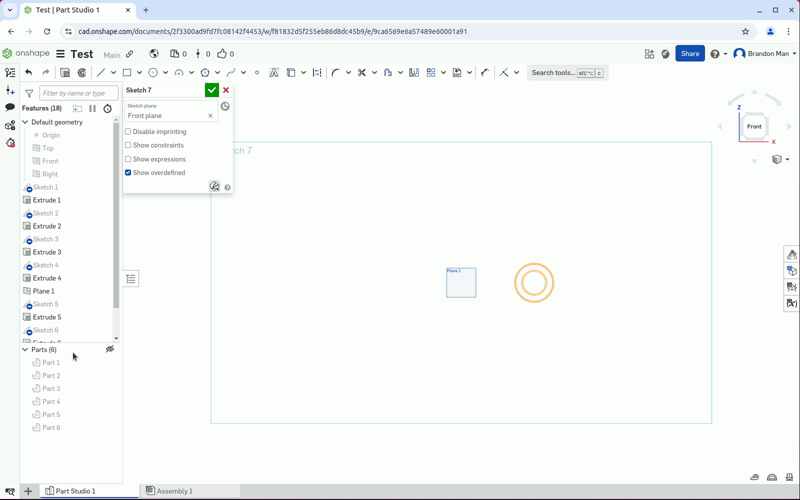
key(a)
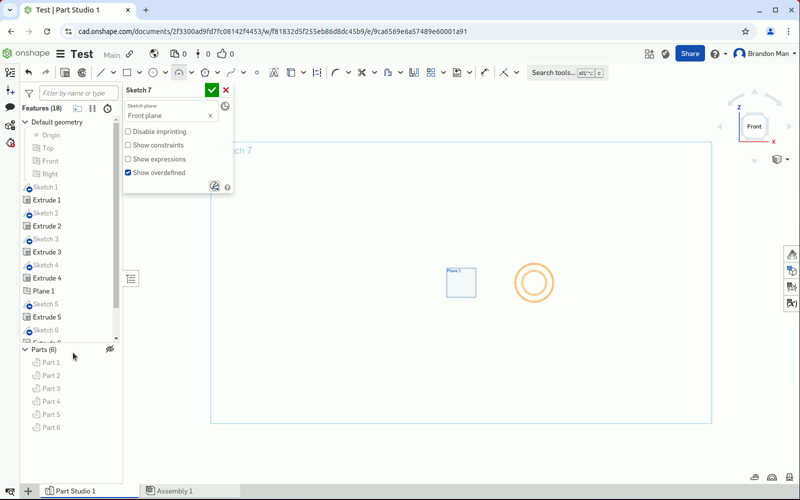
key_down(shift)
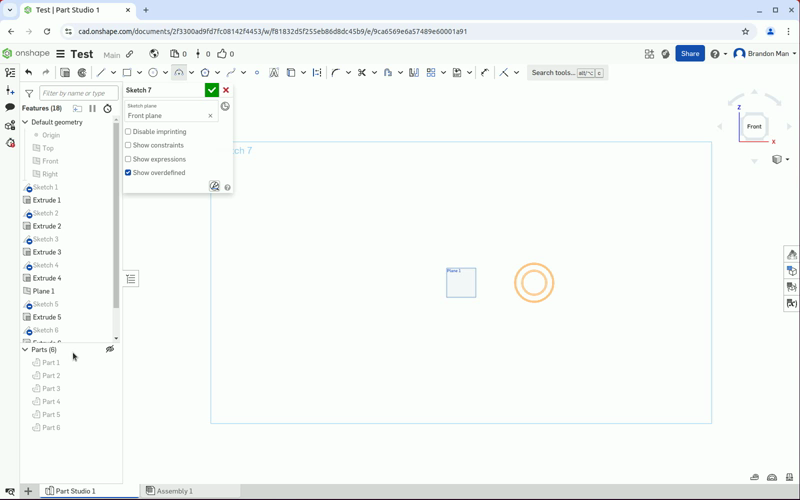
mouse_move(527, 281)
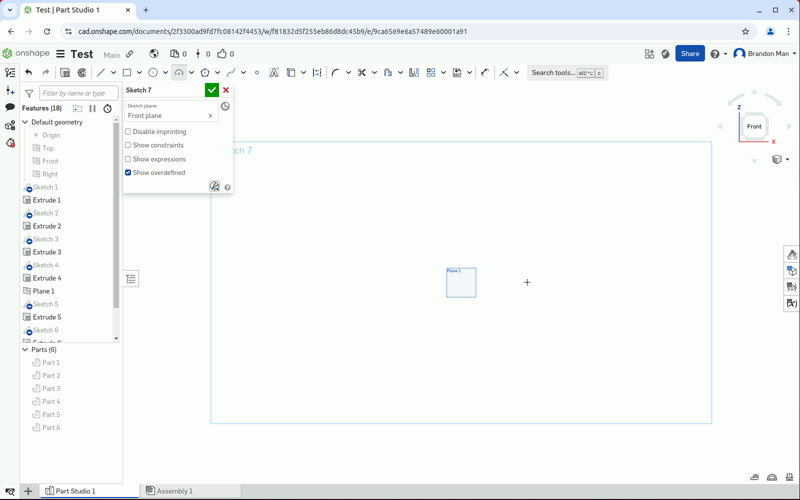
click(527, 281)
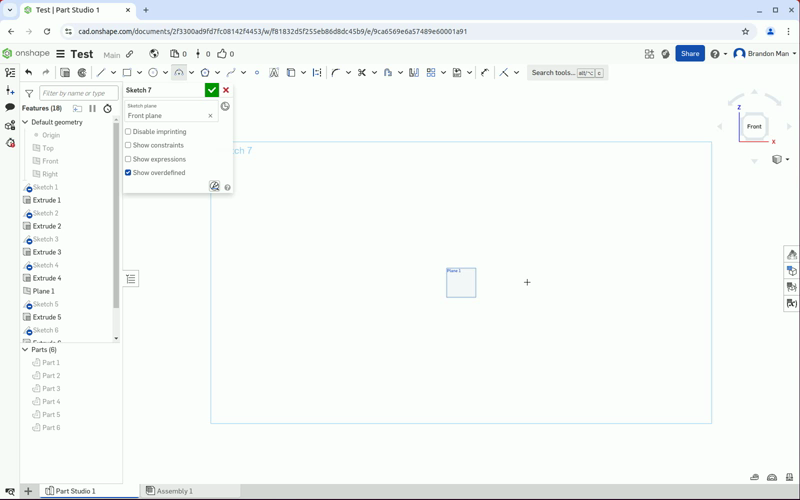
key_up(shift)
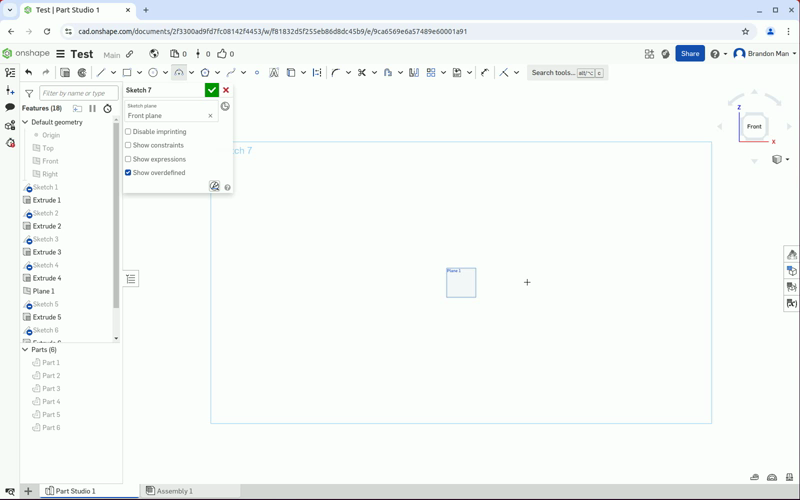
key_down(shift)
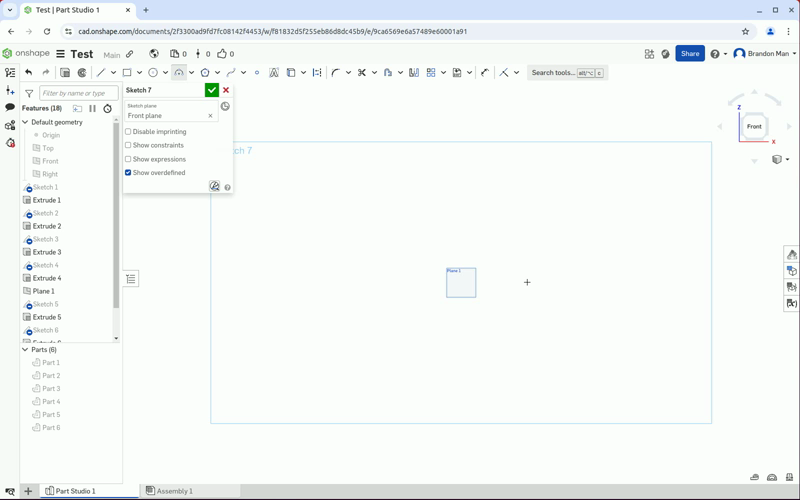
mouse_move(542, 281)
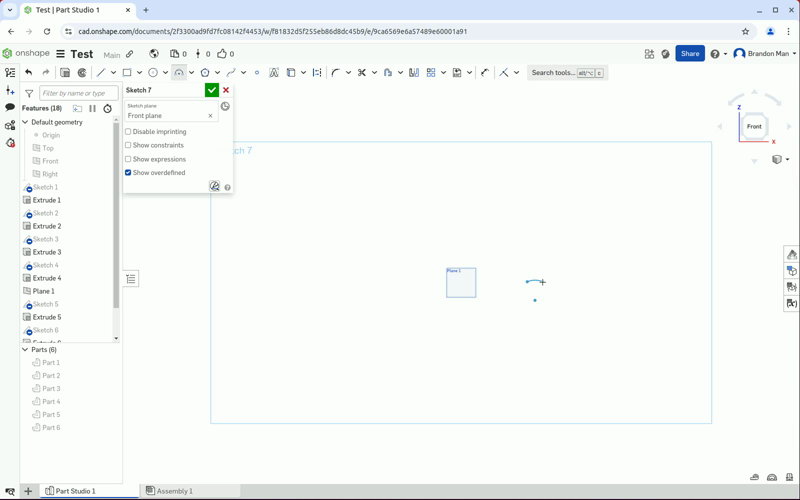
click(542, 281)
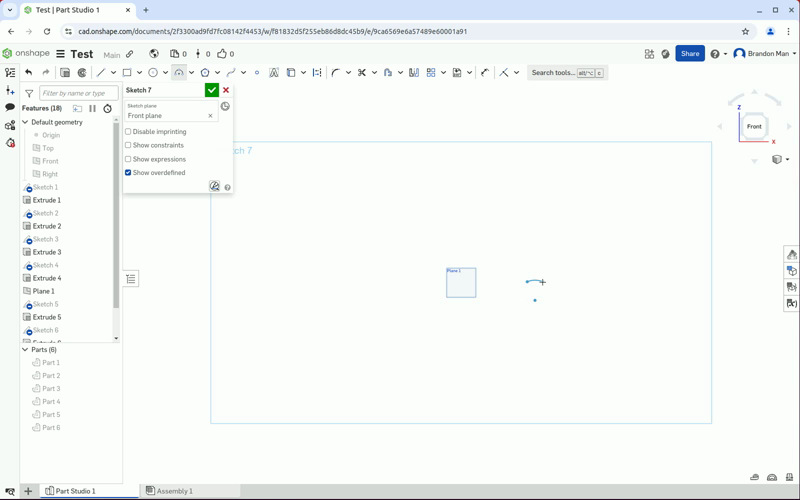
mouse_move(535, 278)
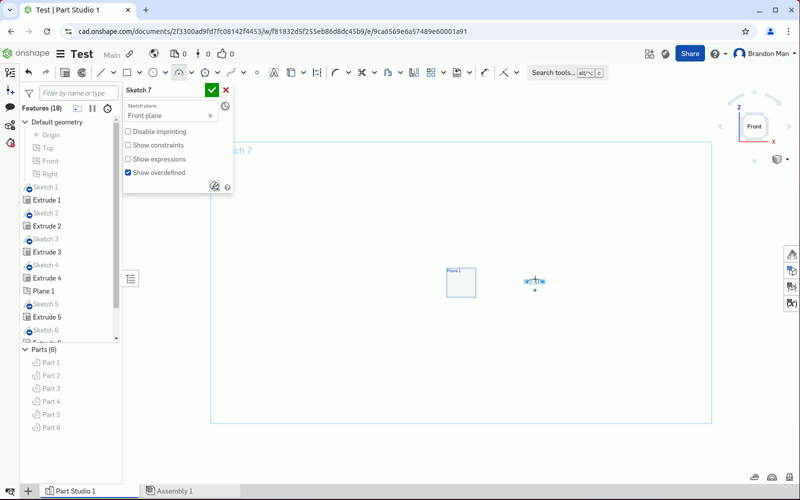
click(535, 278)
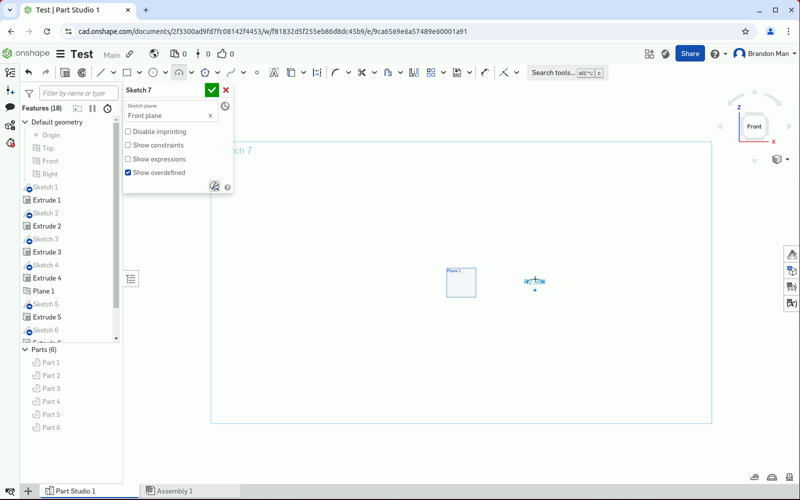
key_up(shift)
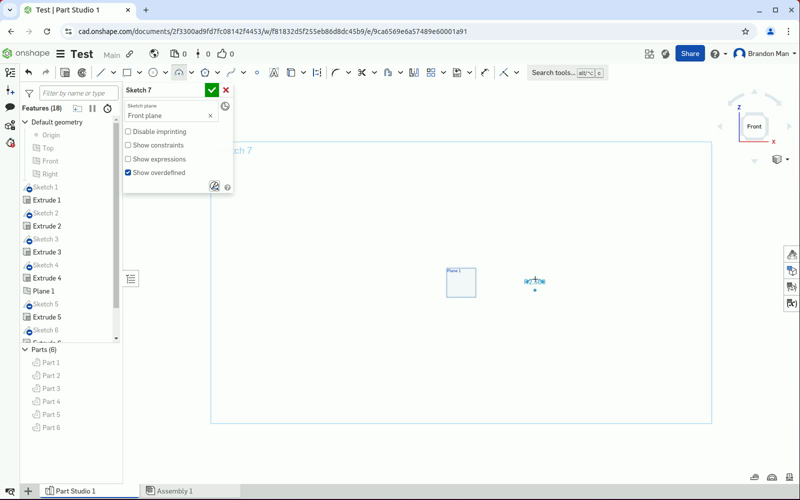
mouse_move(542, 281)
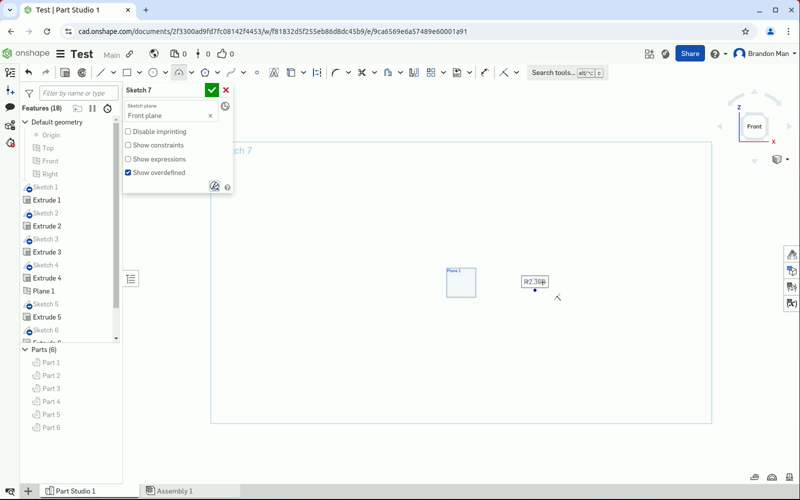
click(542, 281)
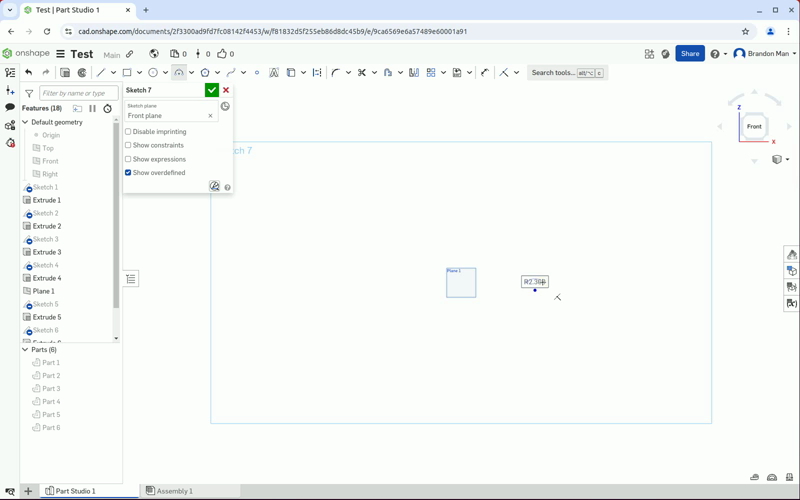
mouse_move(527, 281)
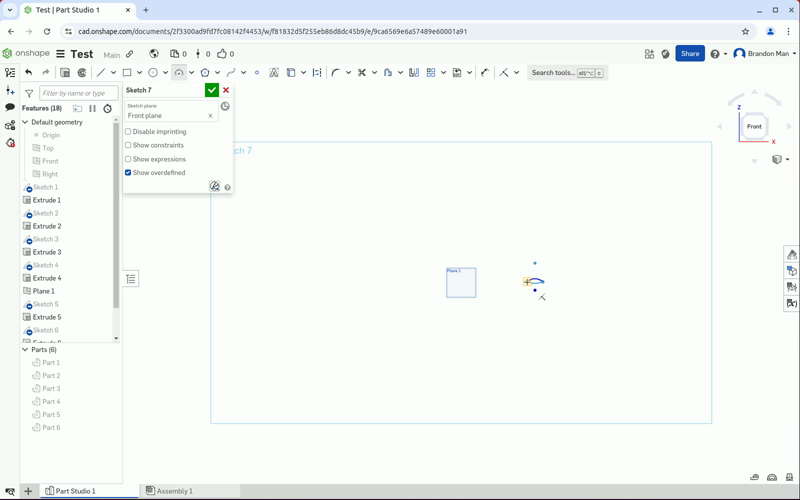
click(527, 281)
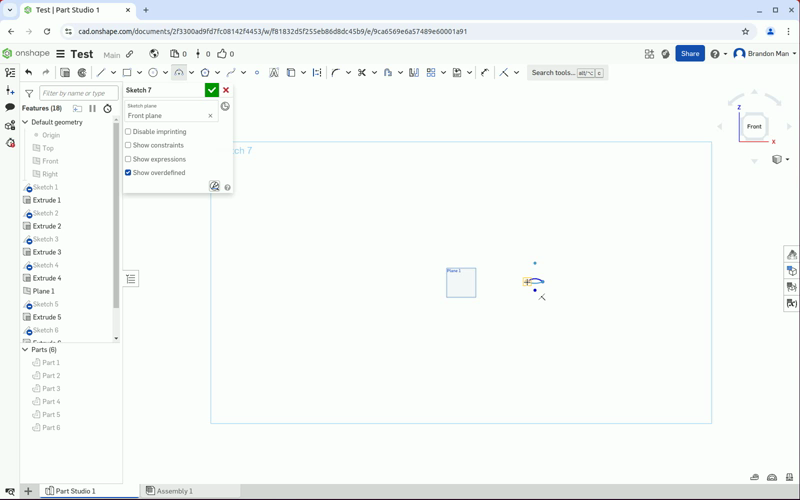
key_down(shift)
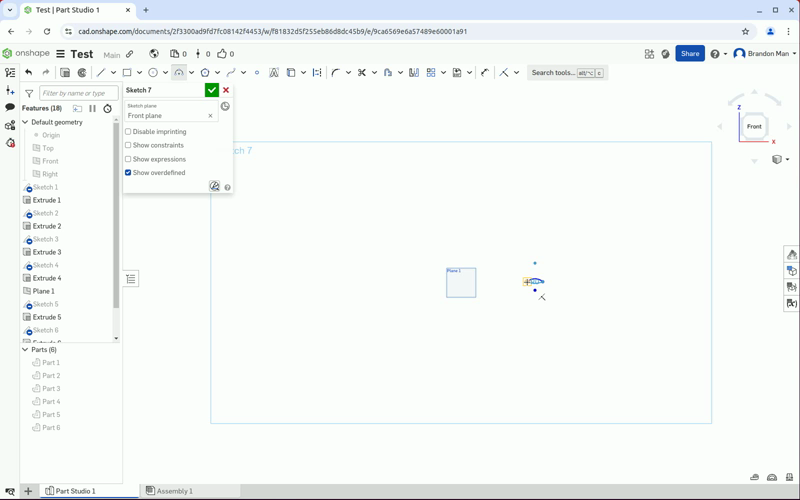
mouse_move(535, 275)
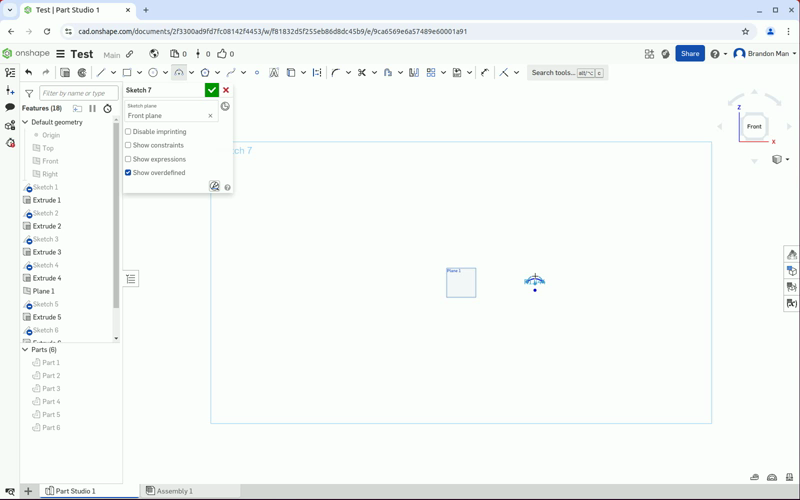
scroll(6)
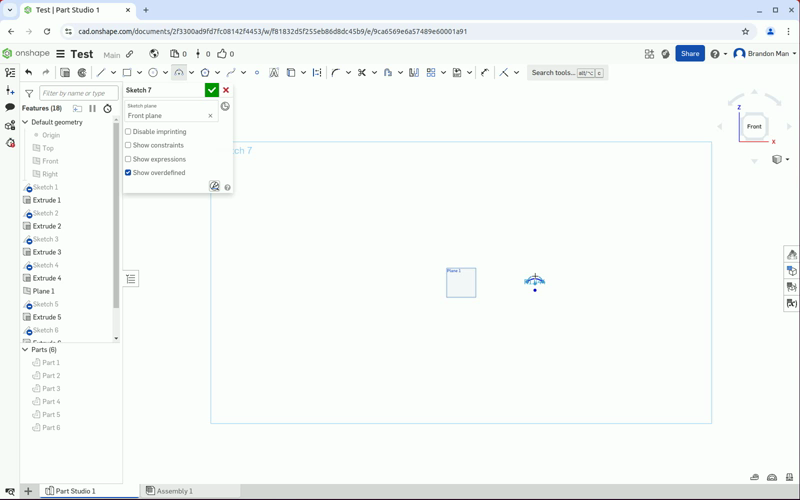
scroll(6)
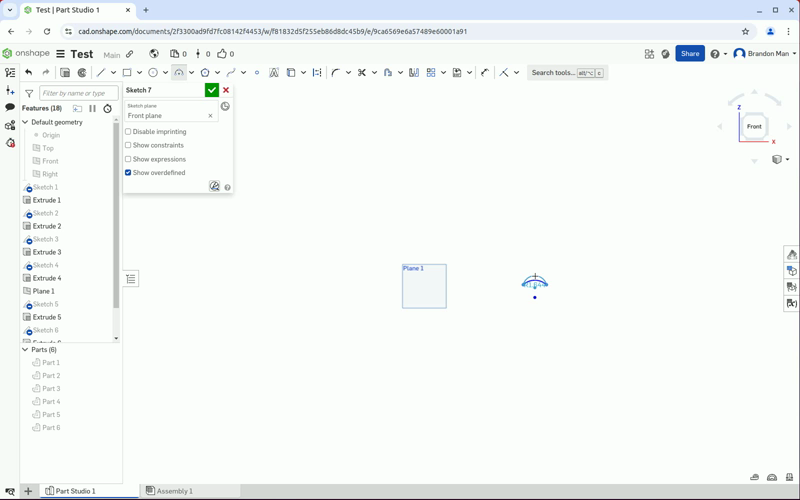
scroll(6)
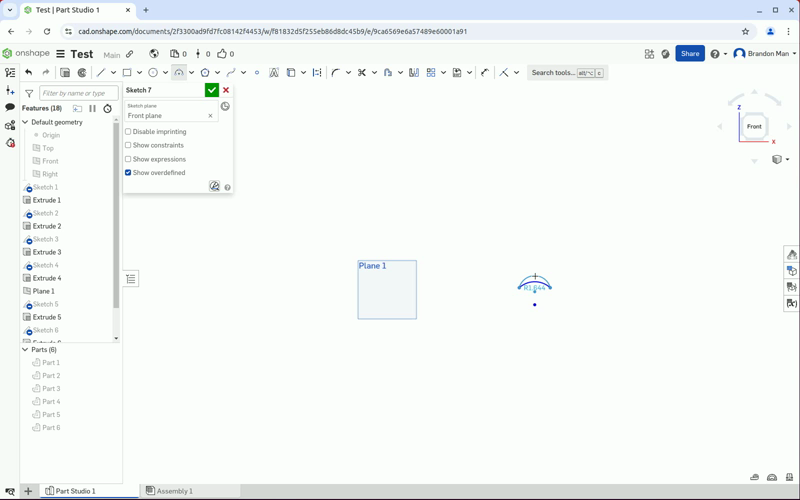
scroll(6)
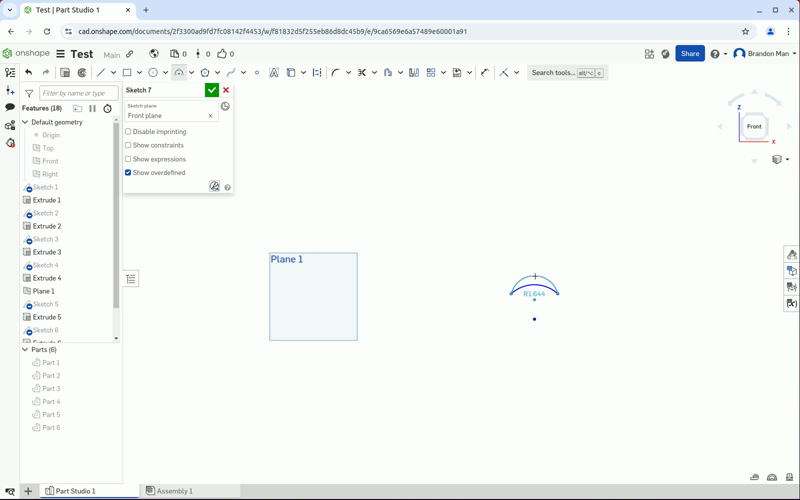
scroll(6)
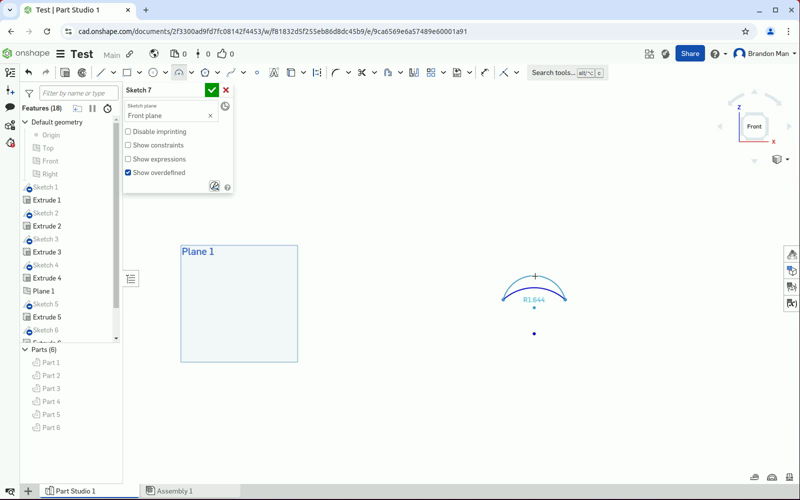
scroll(6)
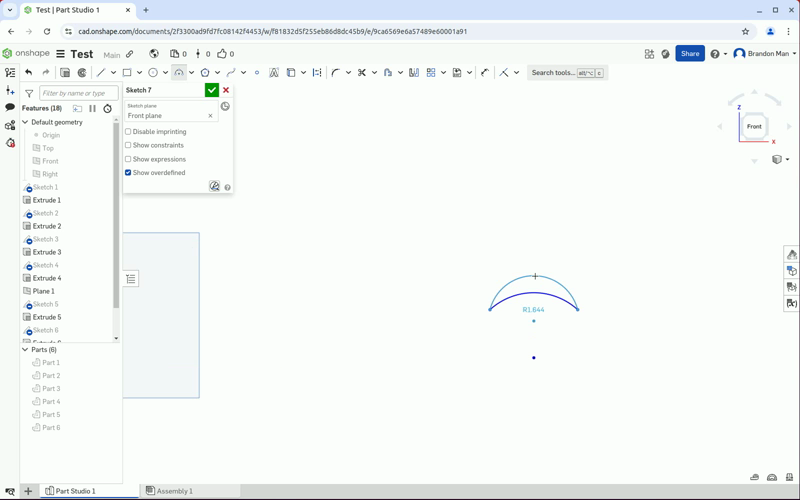
scroll(6)
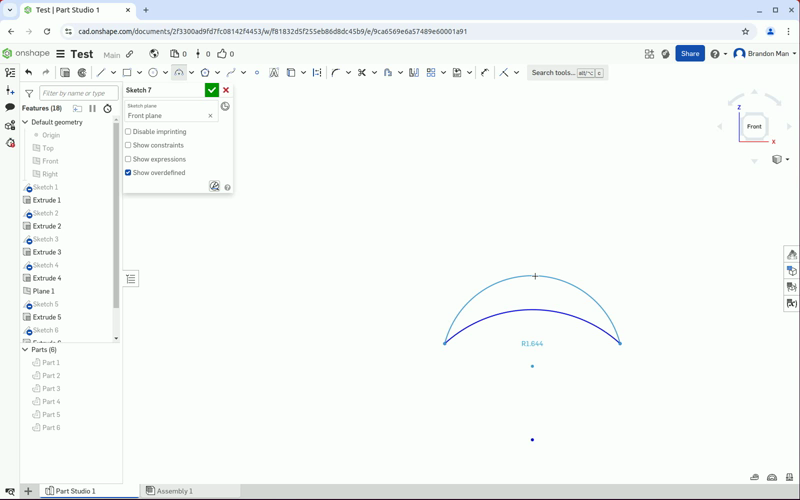
click(535, 275)
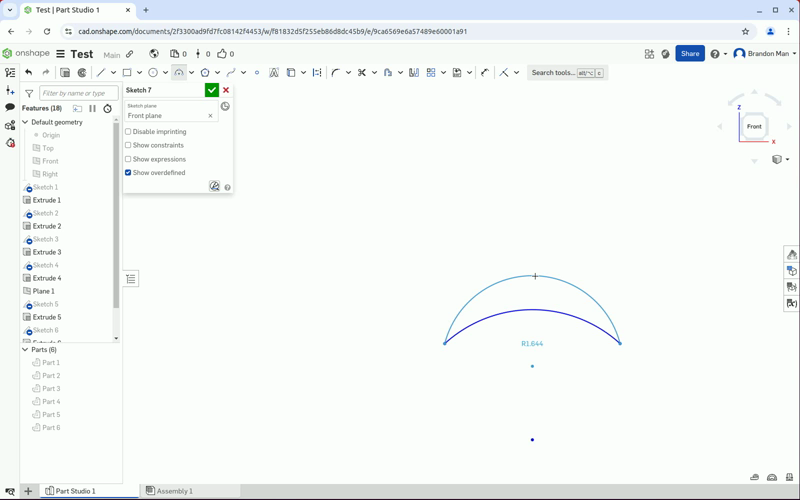
scroll(-6)
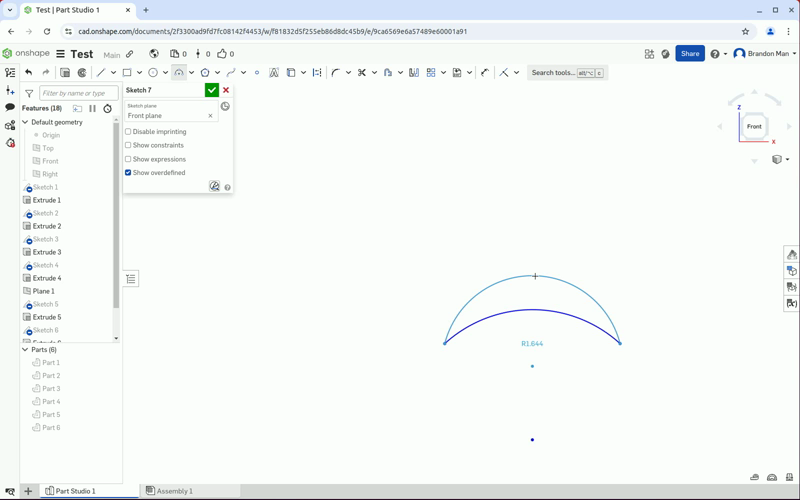
scroll(-6)
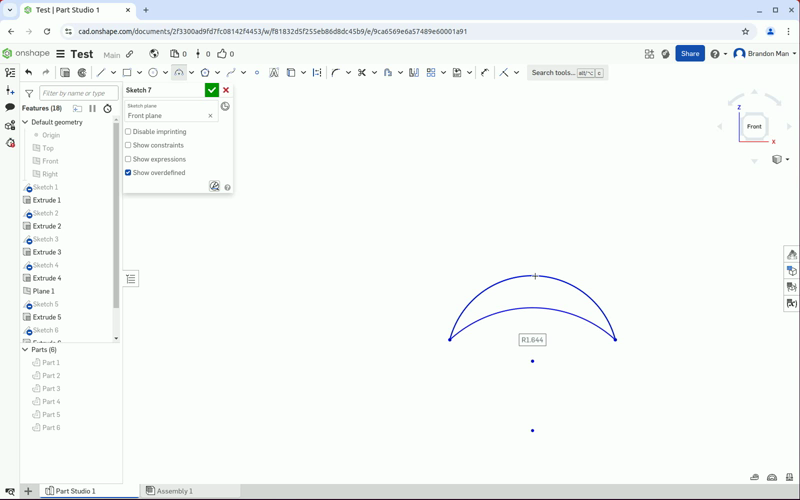
scroll(-6)
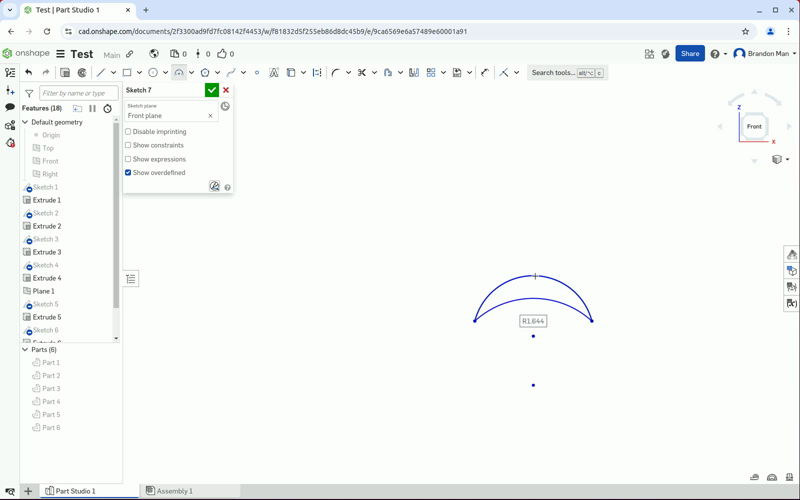
scroll(-6)
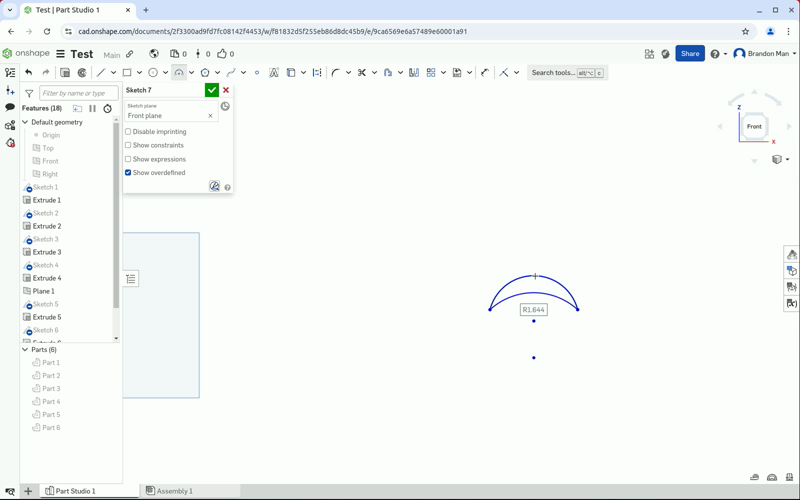
scroll(-6)
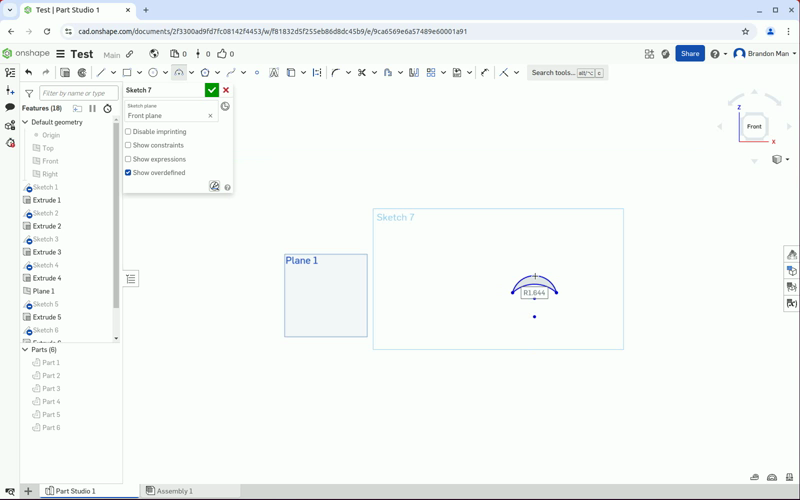
scroll(-6)
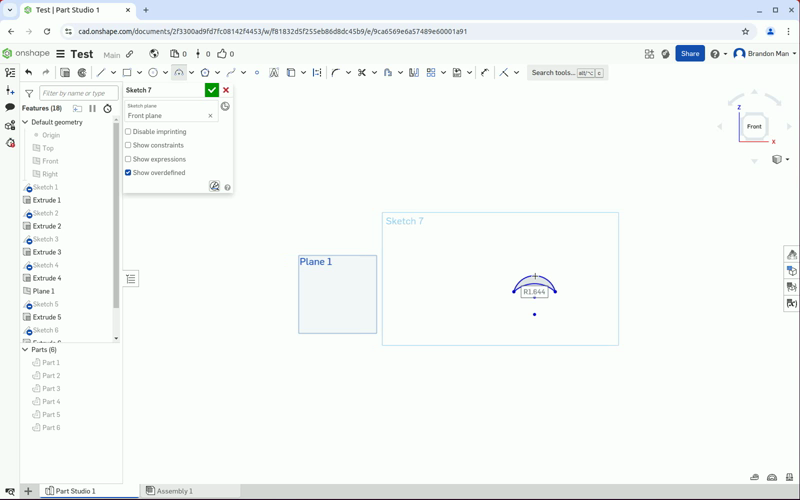
scroll(-6)
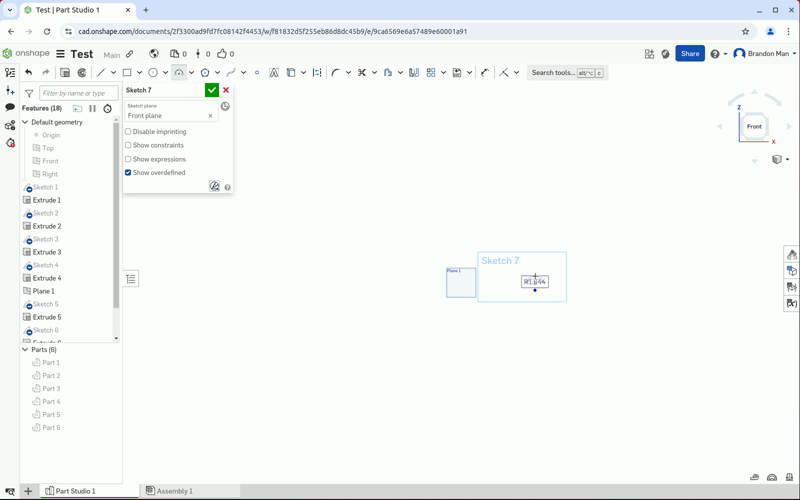
key_up(shift)
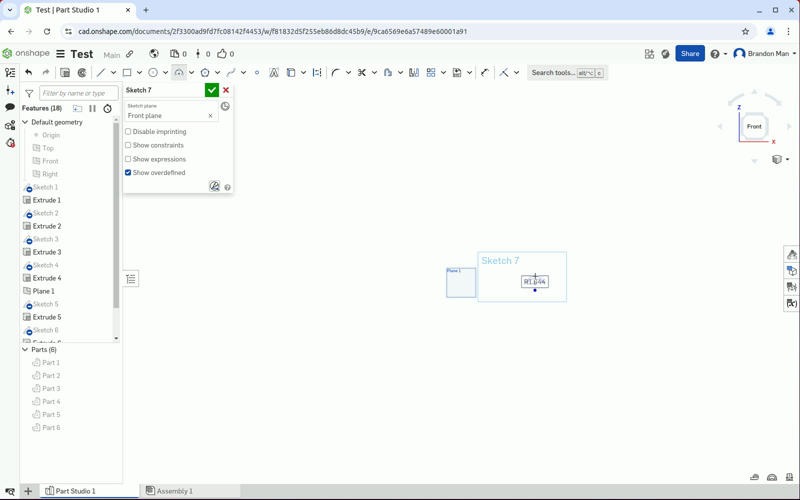
key(esc)
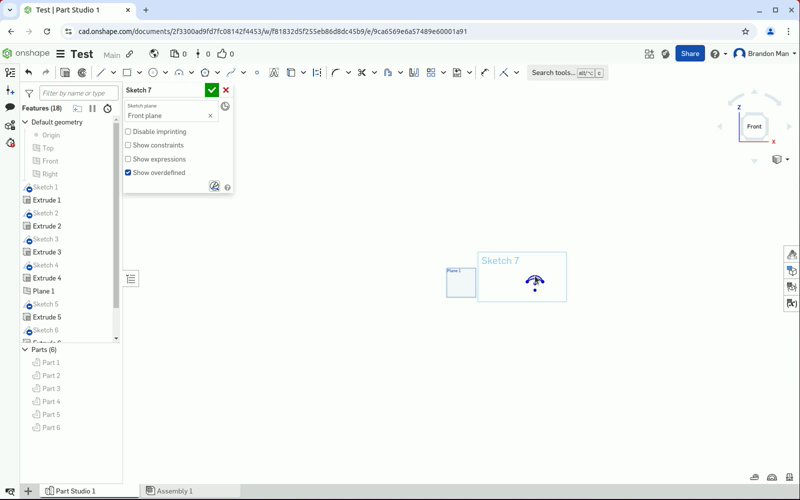
mouse_move(531, 277)
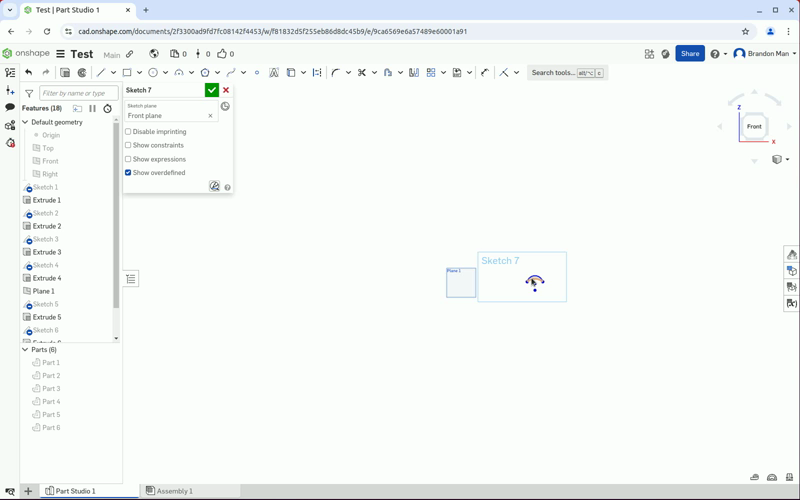
scroll(6)
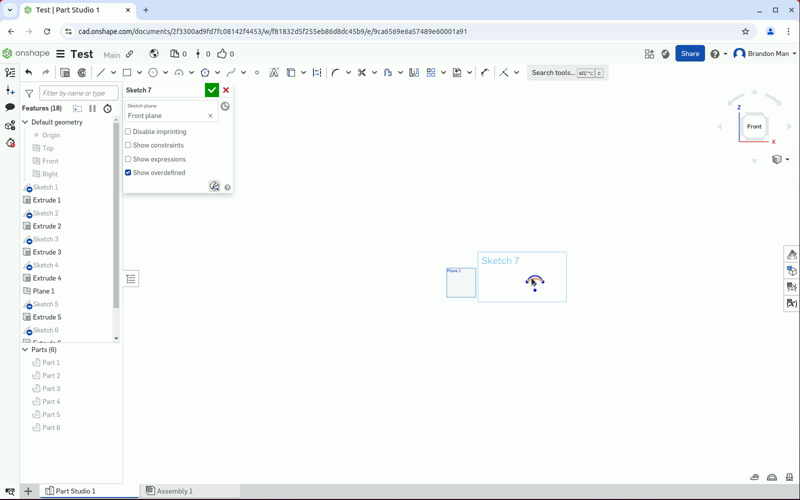
scroll(6)
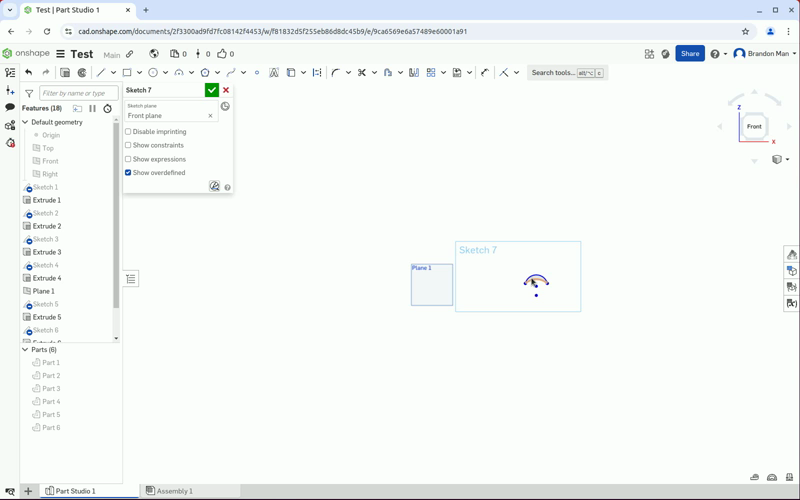
scroll(6)
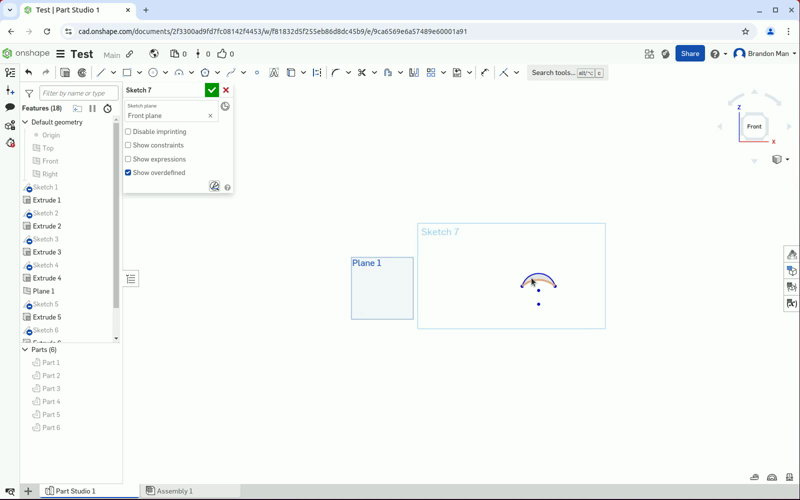
scroll(6)
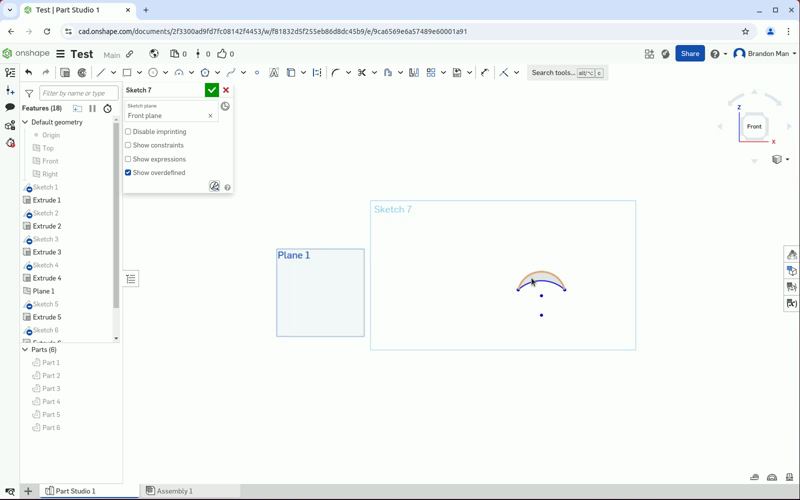
scroll(6)
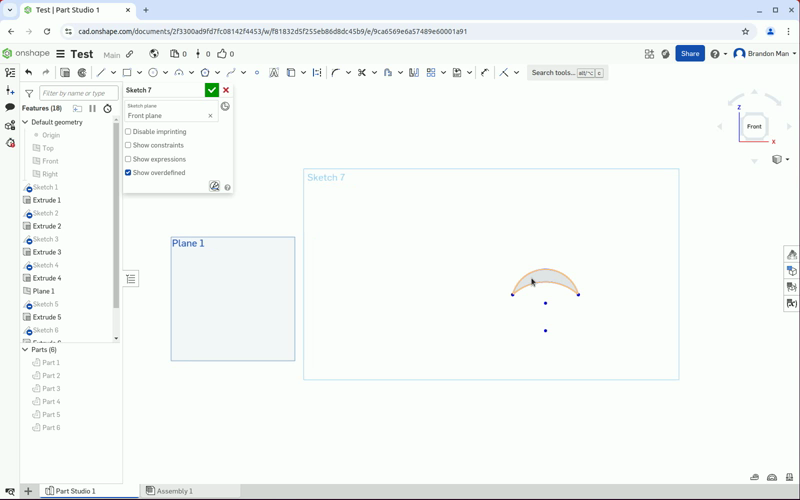
scroll(6)
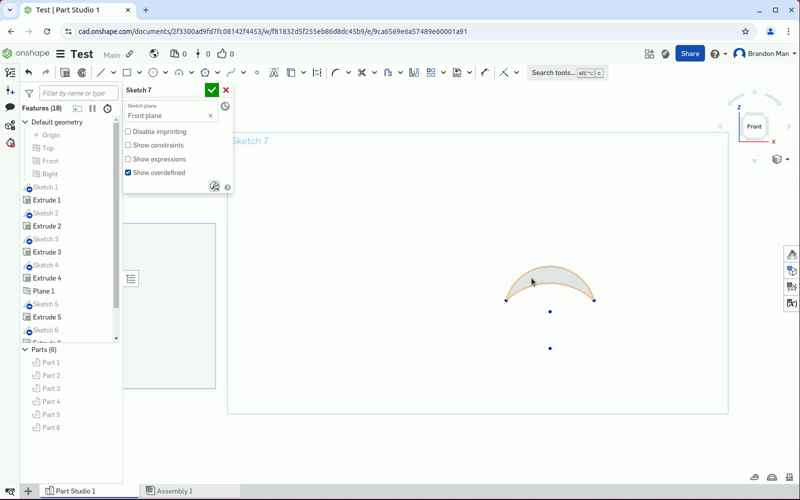
scroll(6)
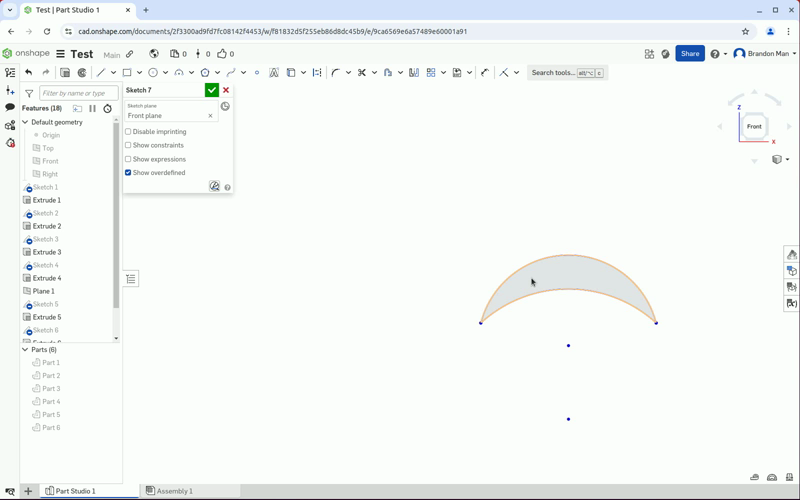
click(531, 277)
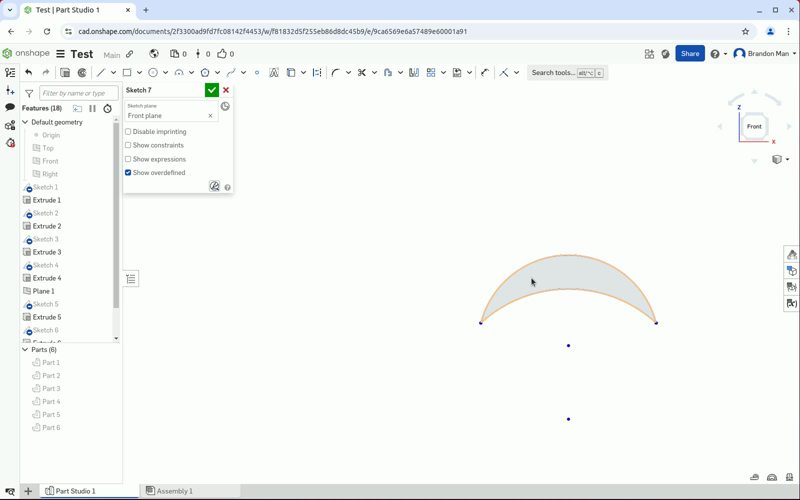
scroll(-6)
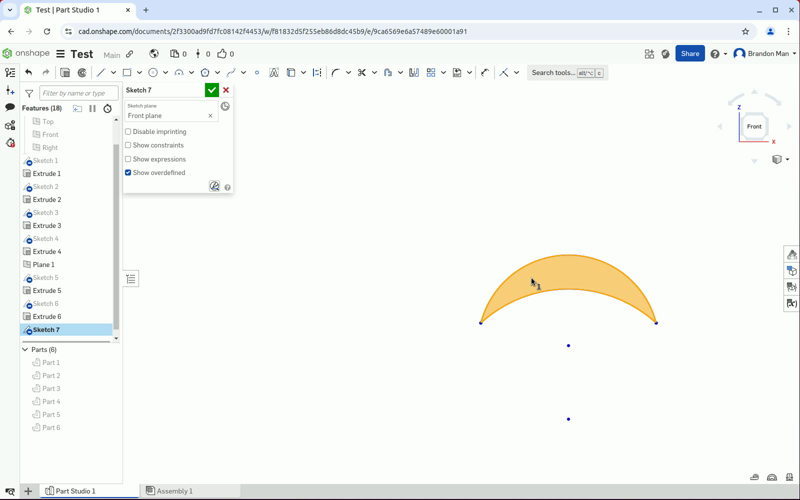
scroll(-6)
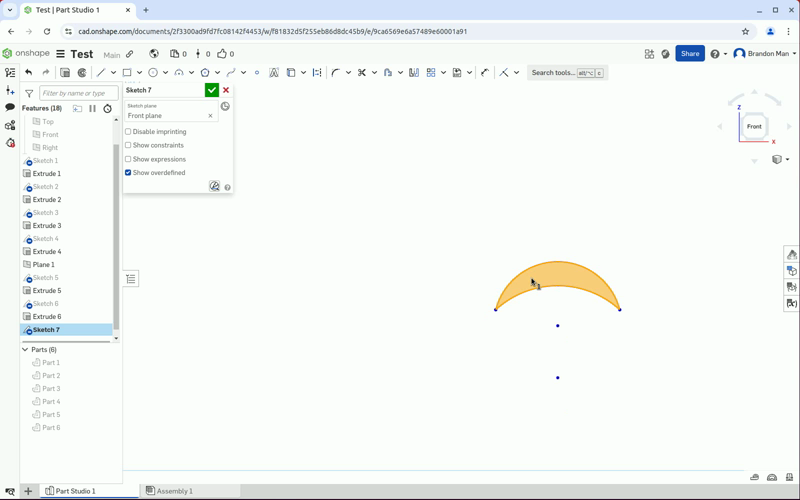
scroll(-6)
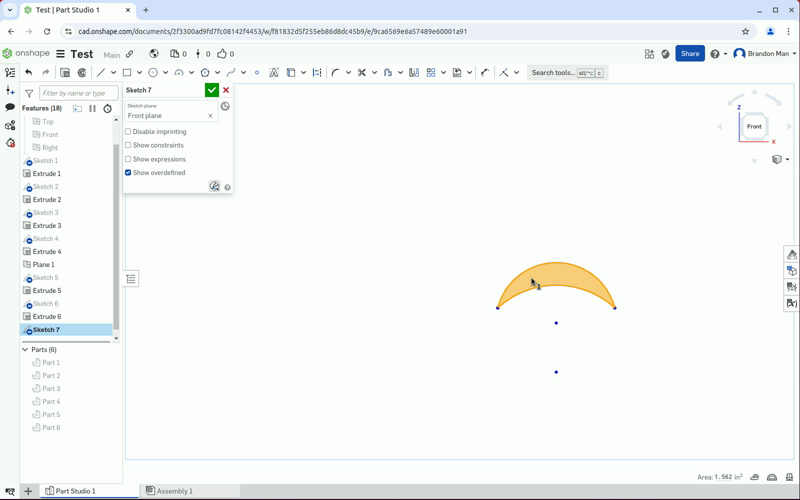
scroll(-6)
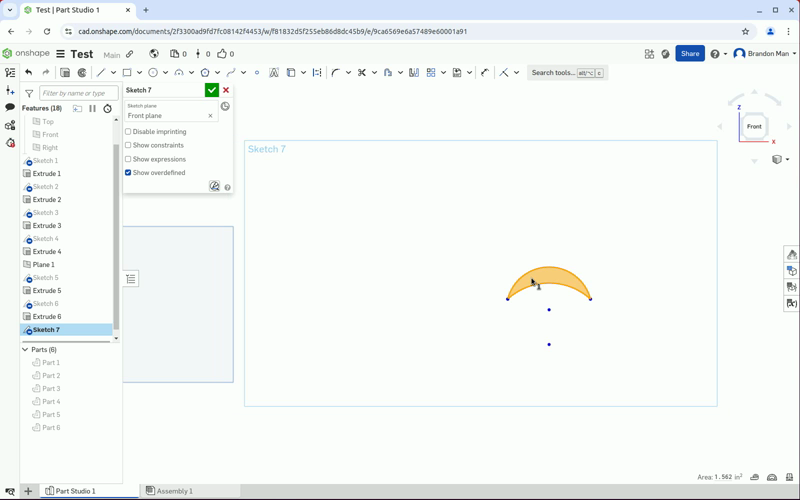
scroll(-6)
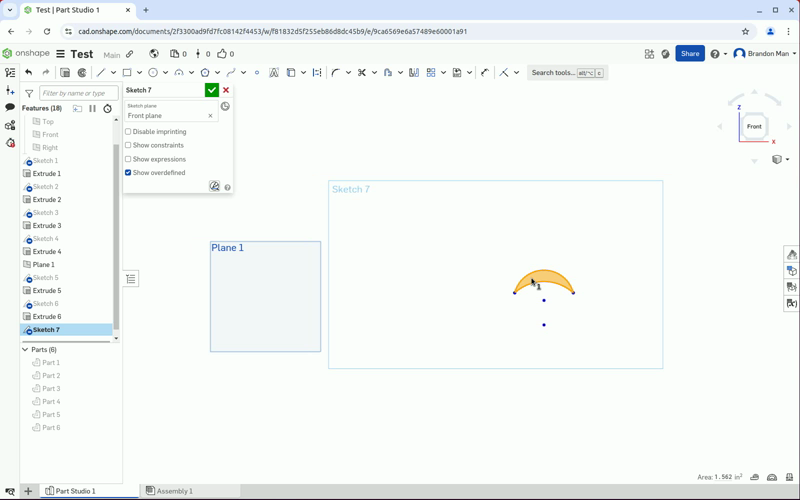
scroll(-6)
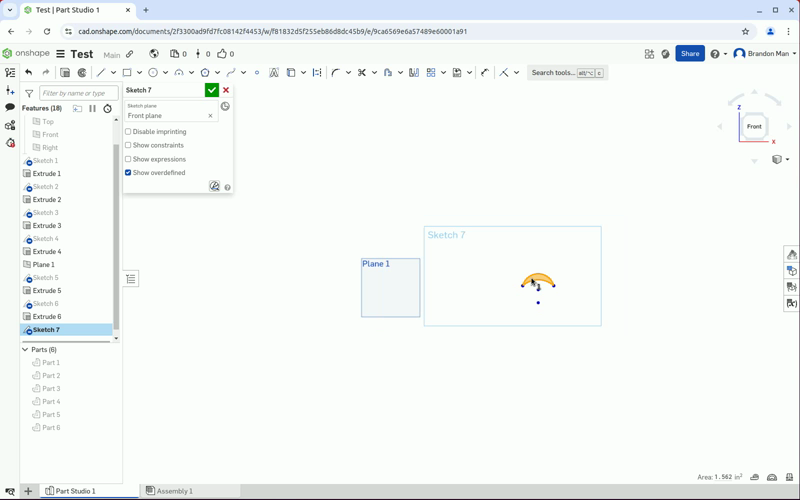
scroll(-6)
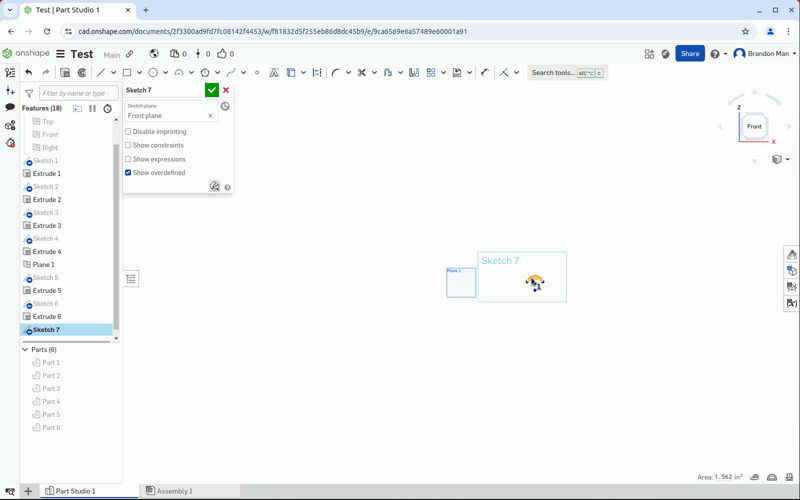
mouse_move(73, 352)
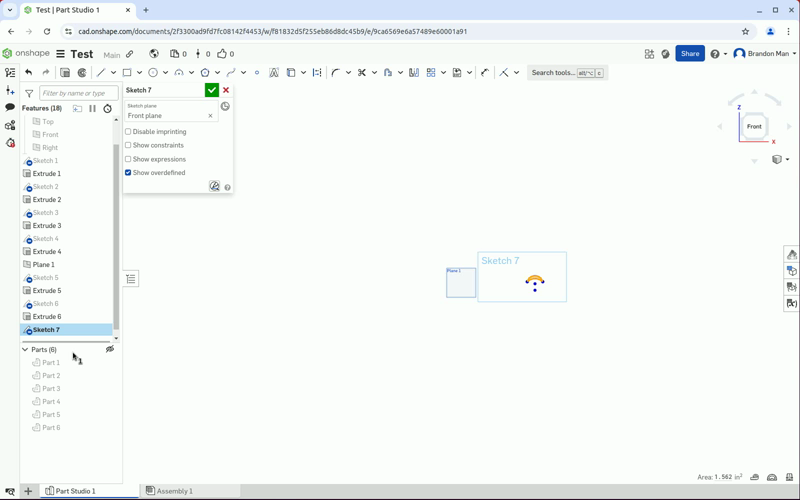
key(shift+y)
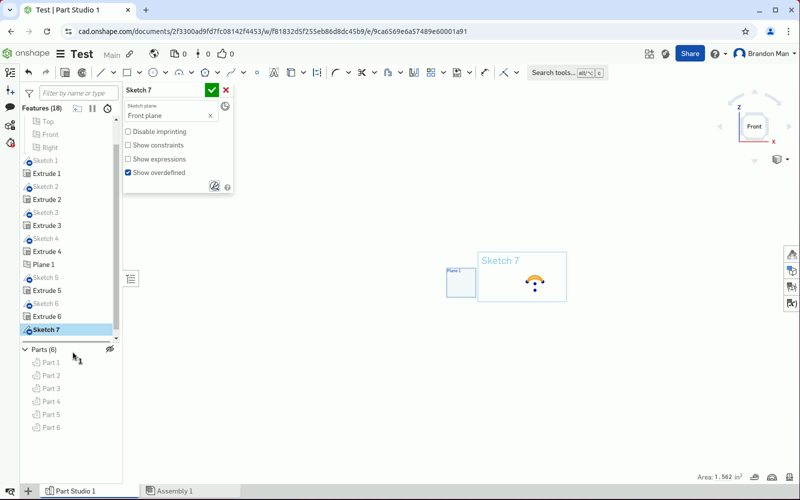
key(shift+e)
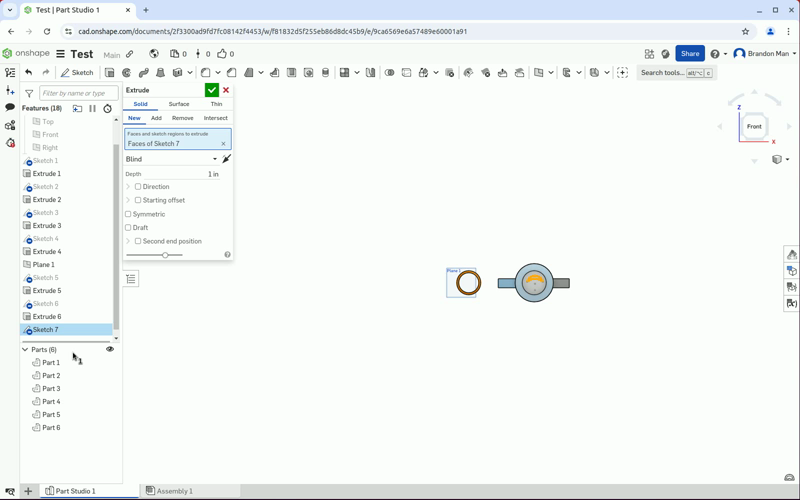
mouse_move(143, 106)
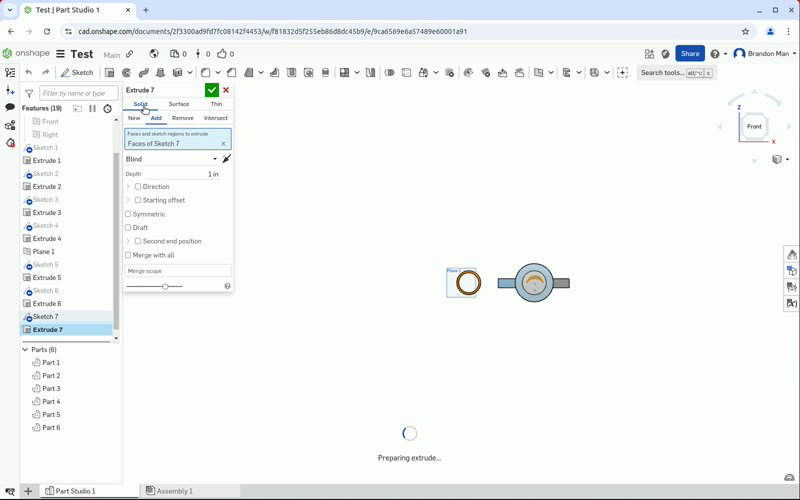
click(143, 106)
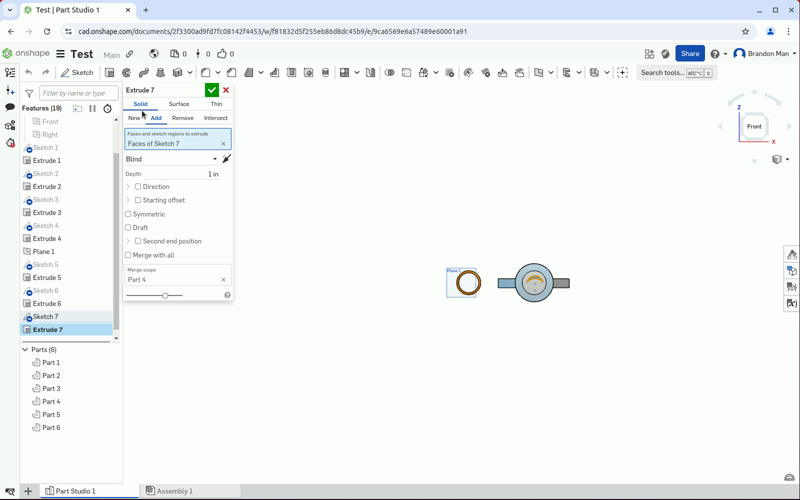
mouse_move(137, 120)
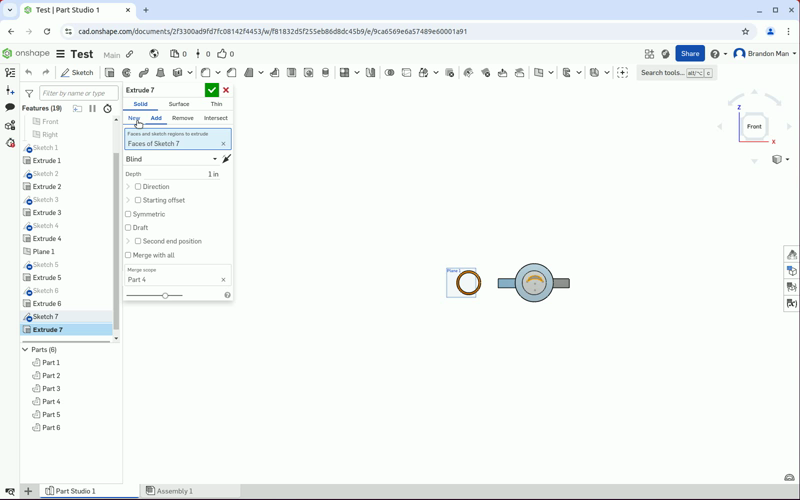
click(137, 120)
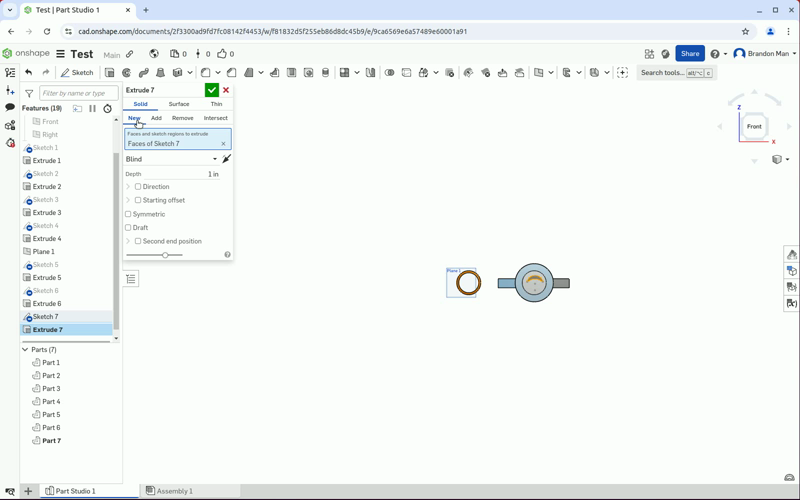
key(tab, 4)
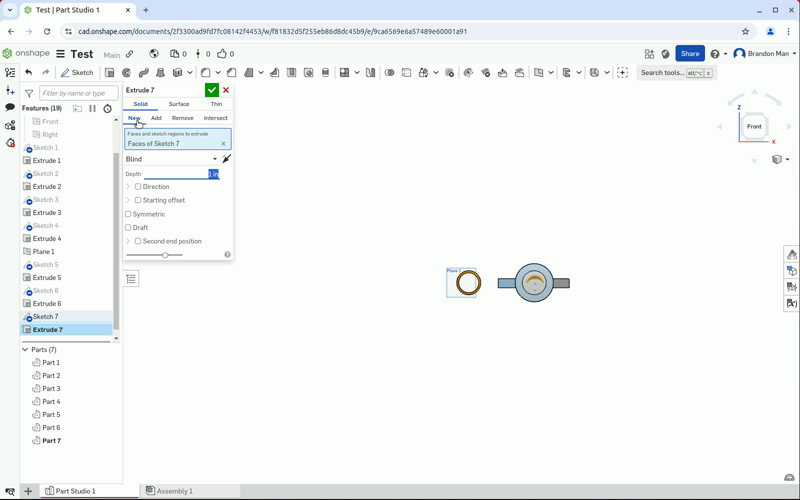
text(23.108)
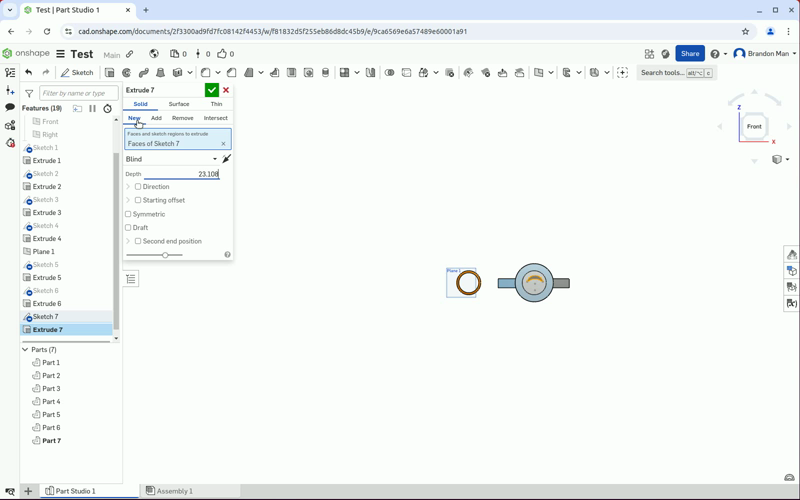
key(enter)
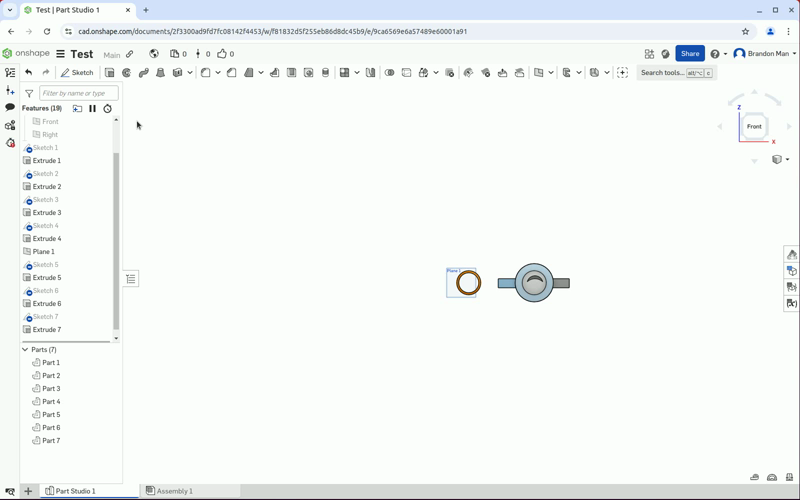
key(shift+h)
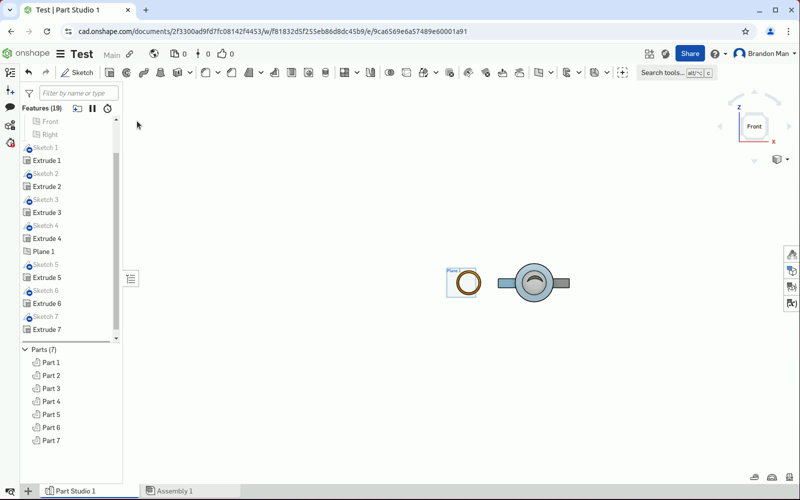
key(shift+h)
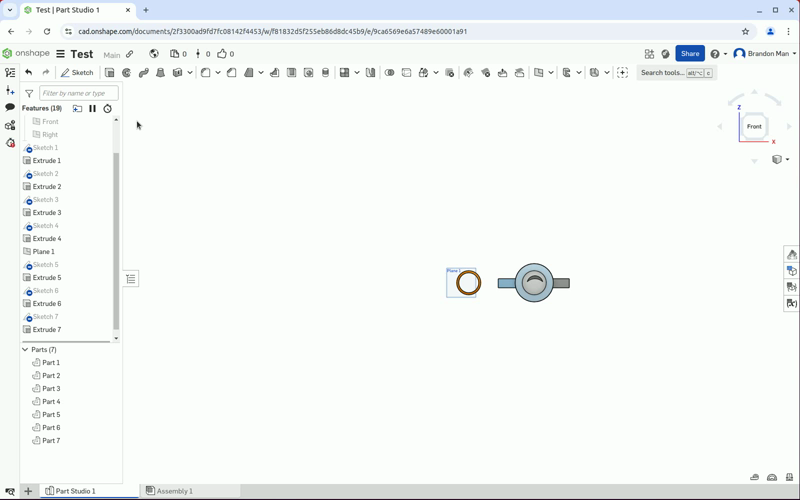
mouse_move(69, 150)
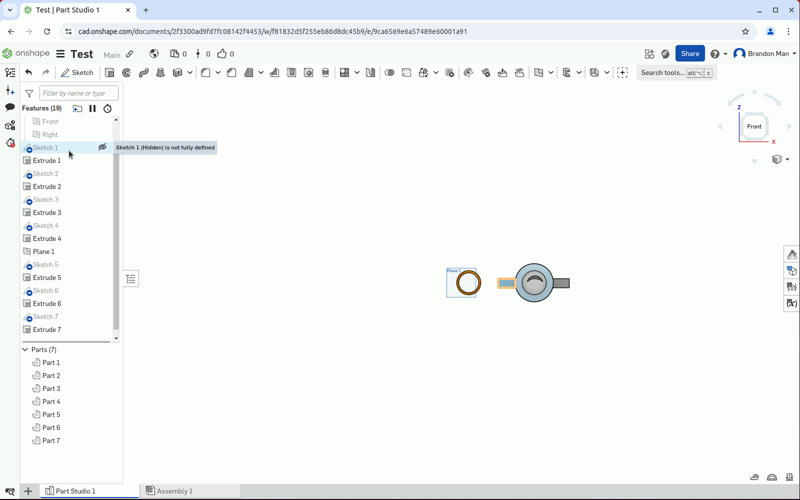
click(69, 150)
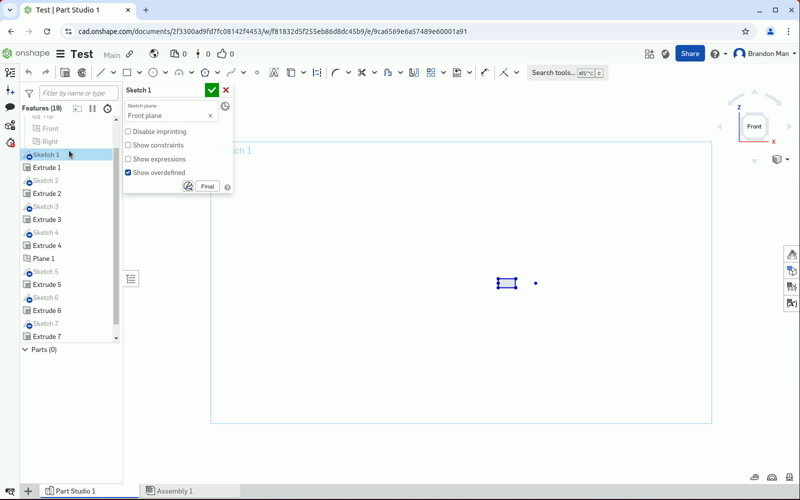
mouse_move(229, 92)
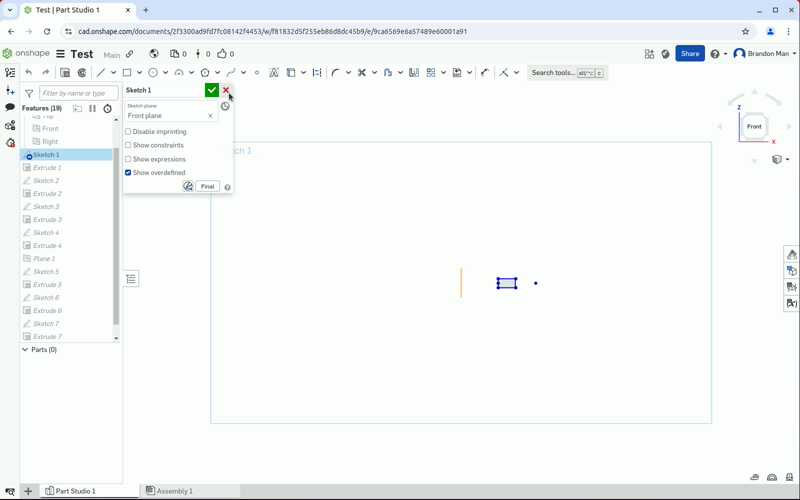
click(229, 92)
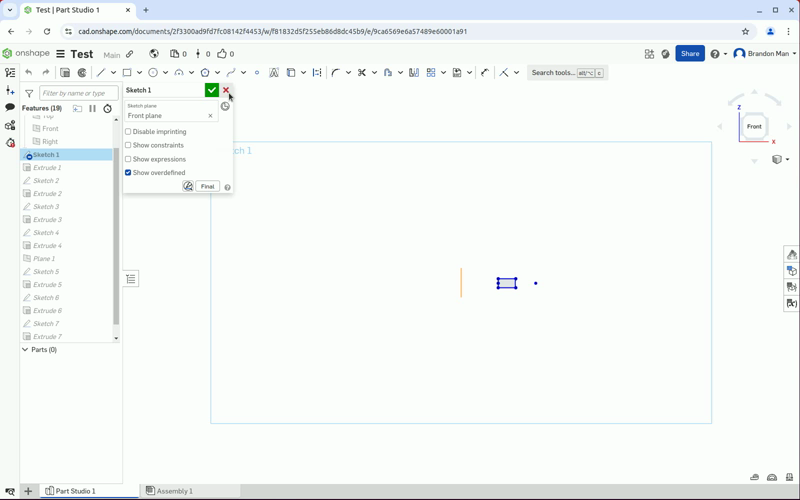
key(shift+s)
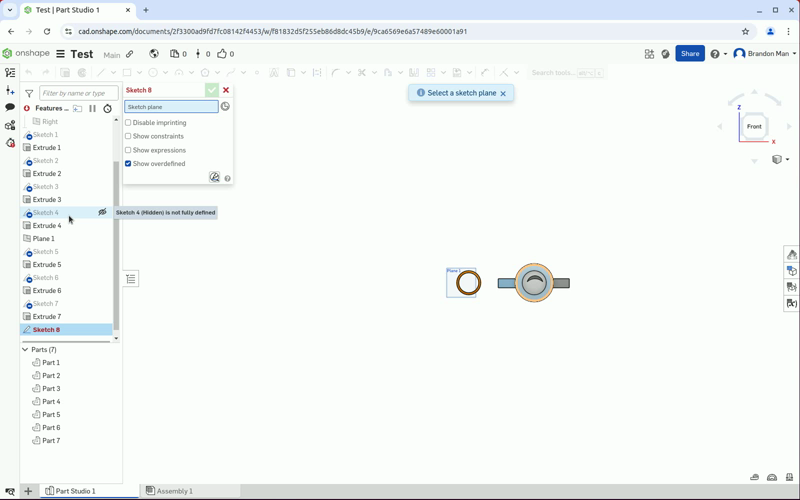
scroll(3)
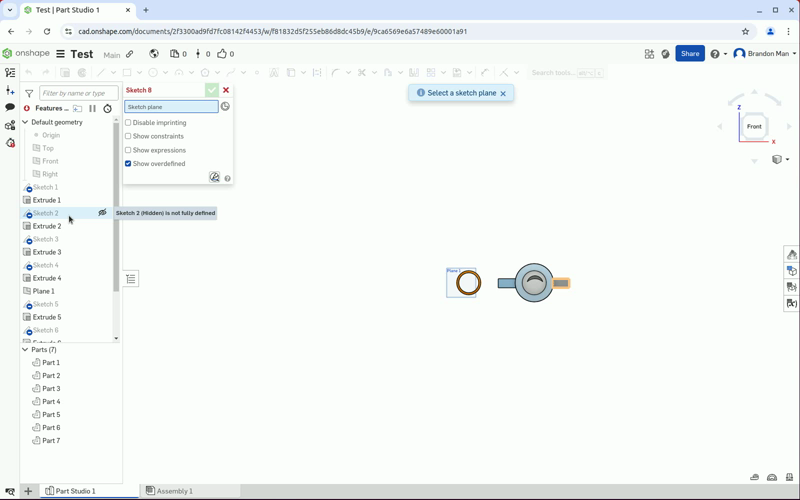
mouse_move(69, 163)
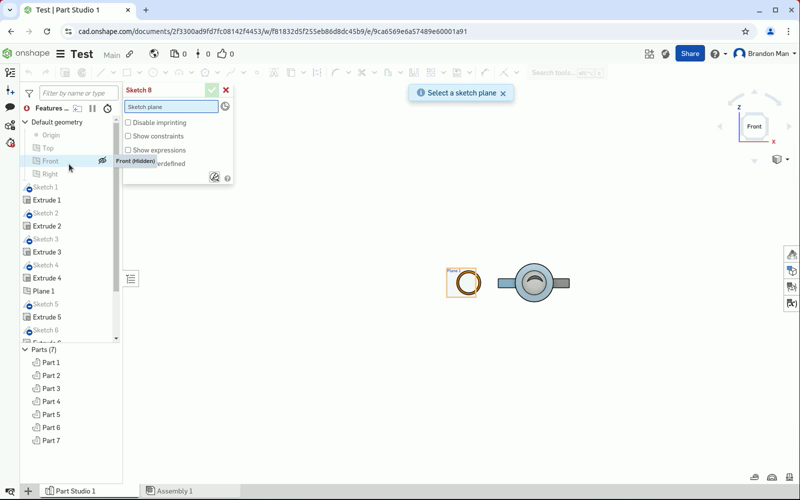
click(69, 163)
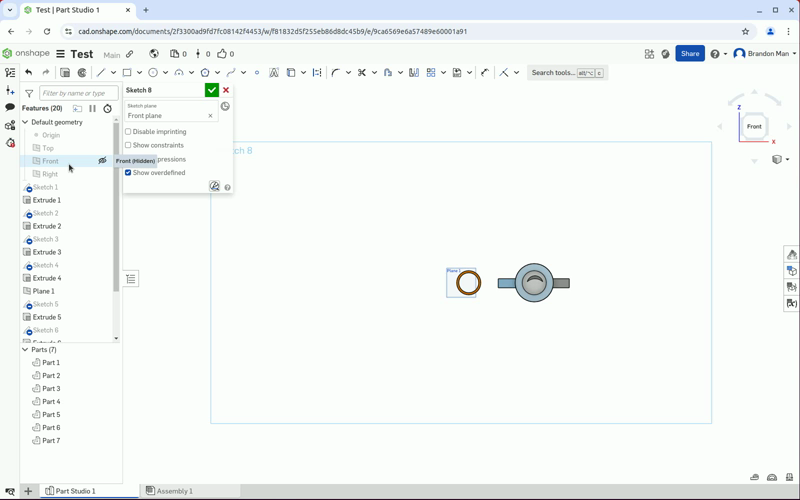
mouse_move(73, 352)
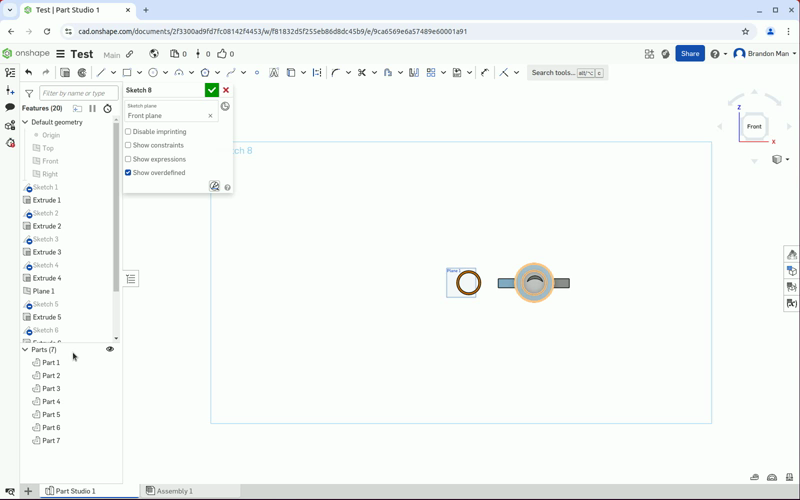
key(y)
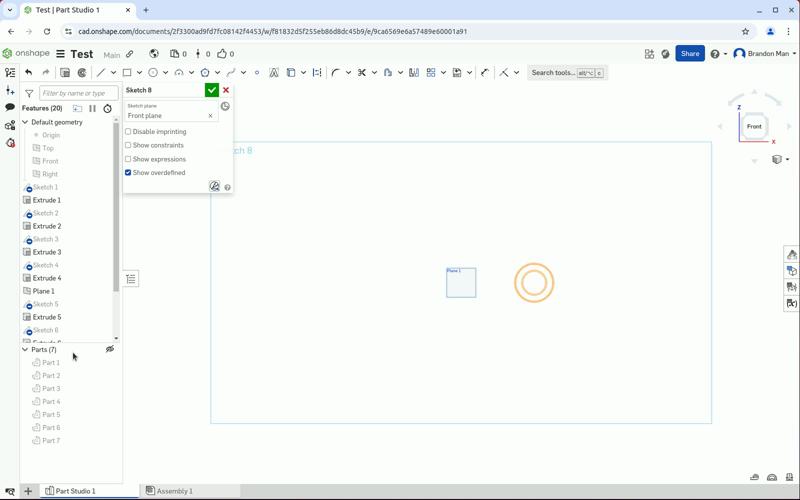
key(a)
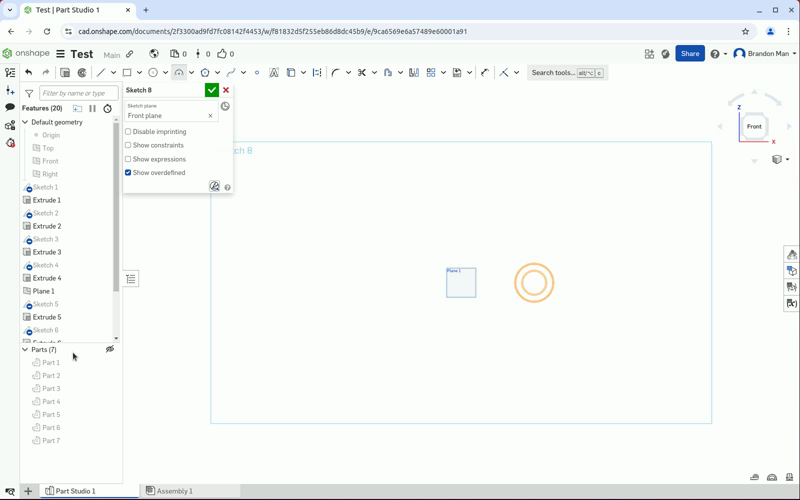
key_down(shift)
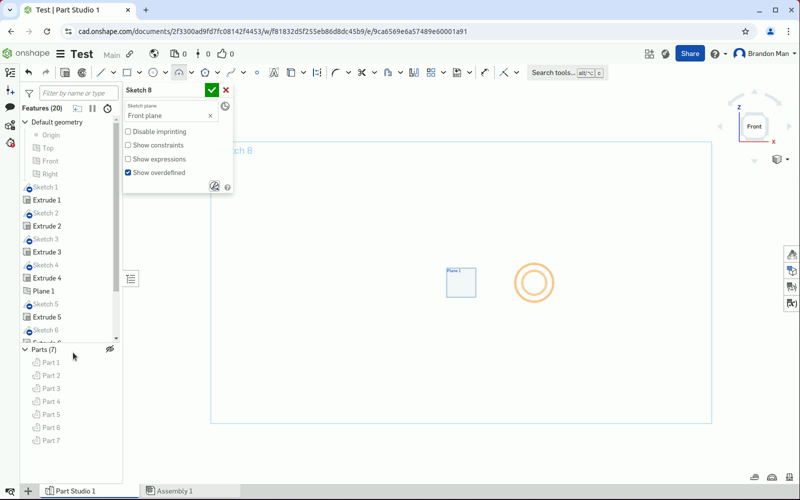
mouse_move(527, 284)
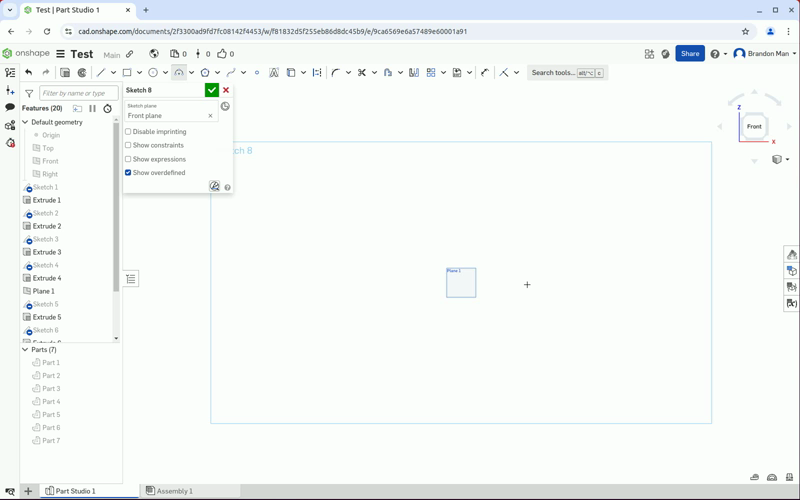
click(527, 284)
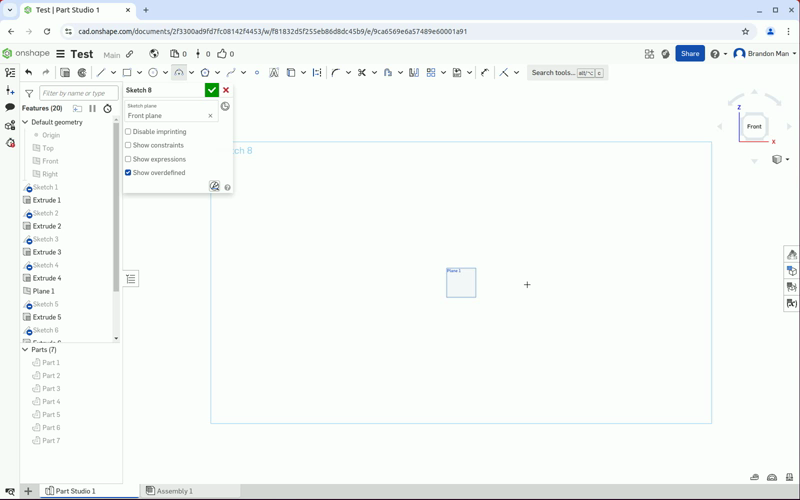
key_up(shift)
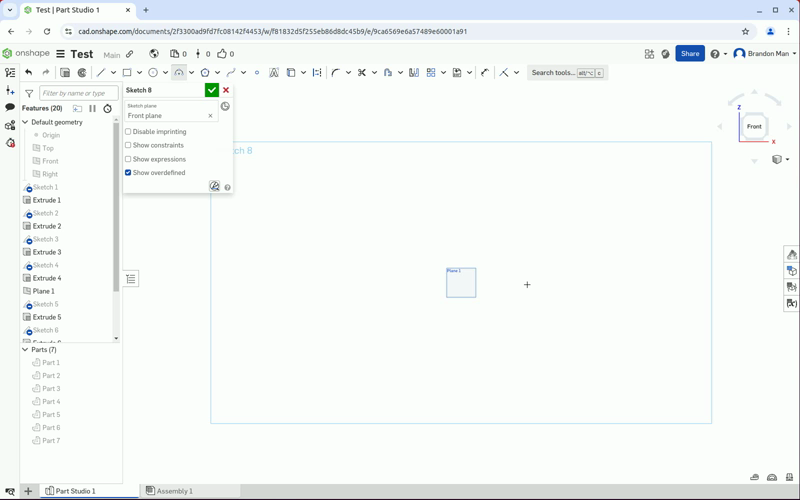
key_down(shift)
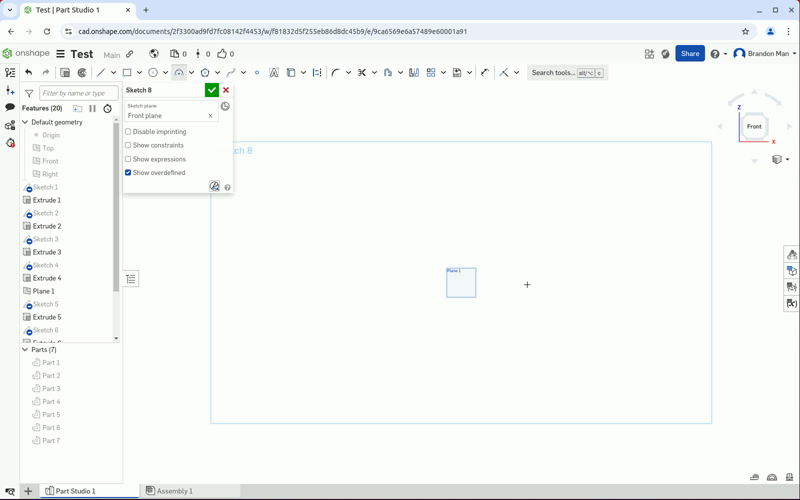
mouse_move(542, 284)
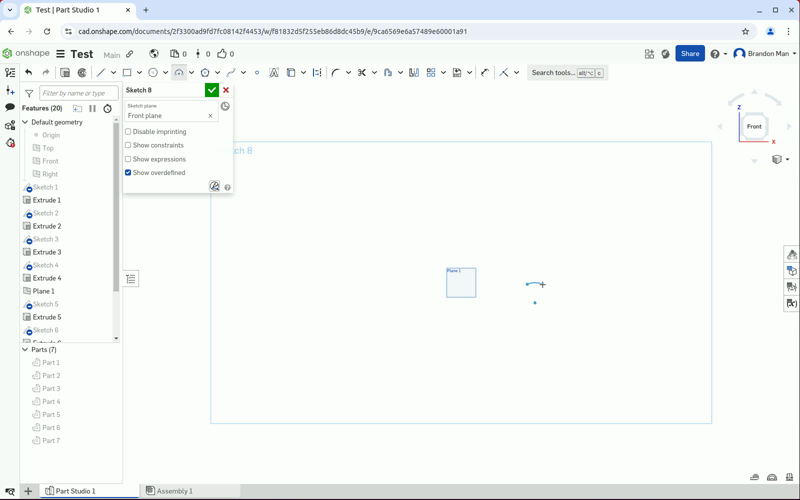
click(542, 284)
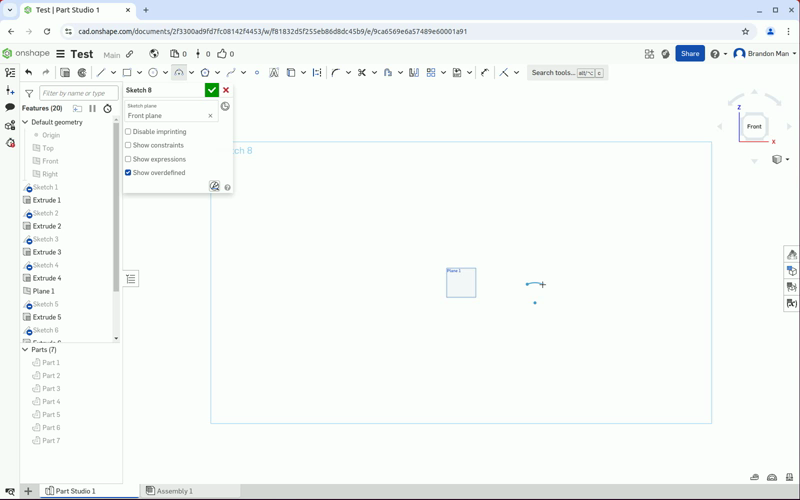
mouse_move(535, 290)
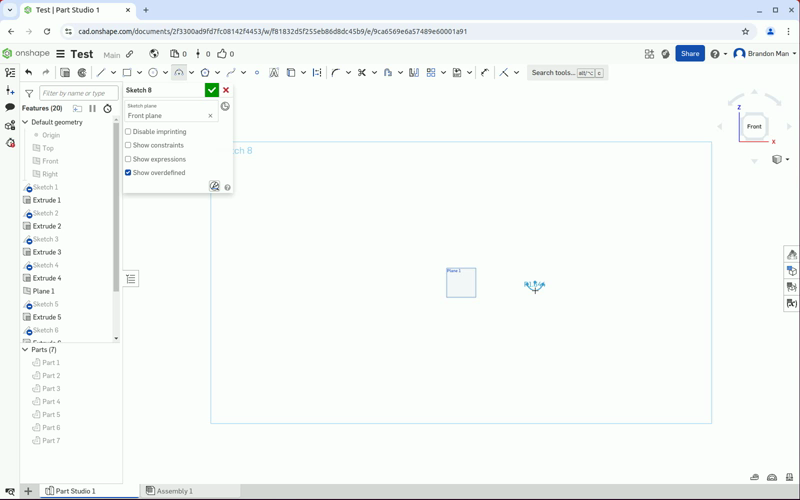
click(535, 290)
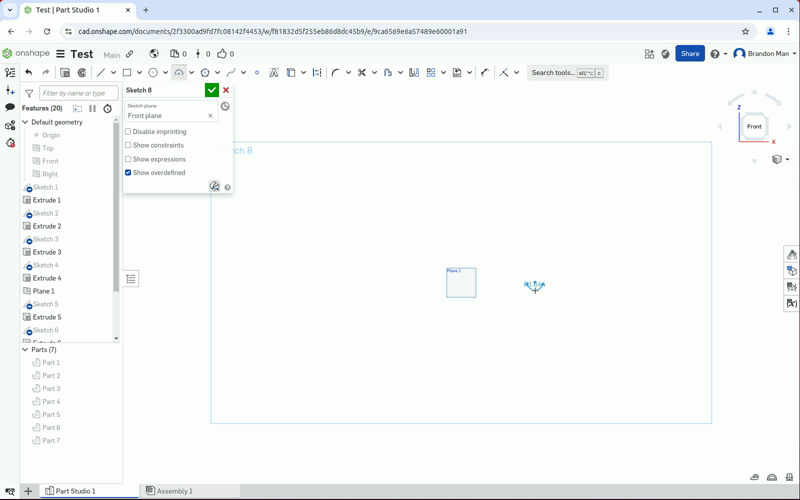
key_up(shift)
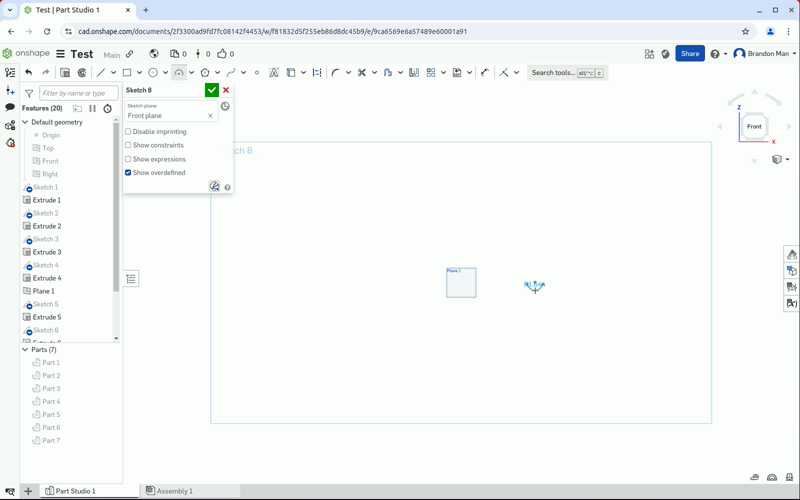
mouse_move(542, 284)
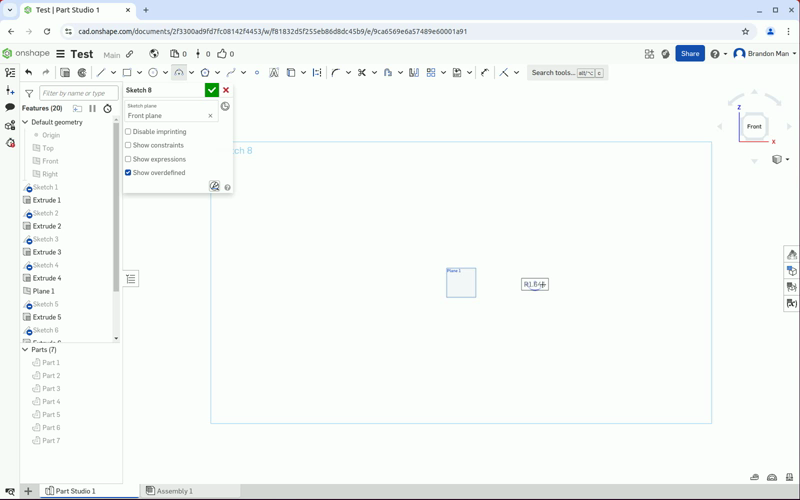
click(542, 284)
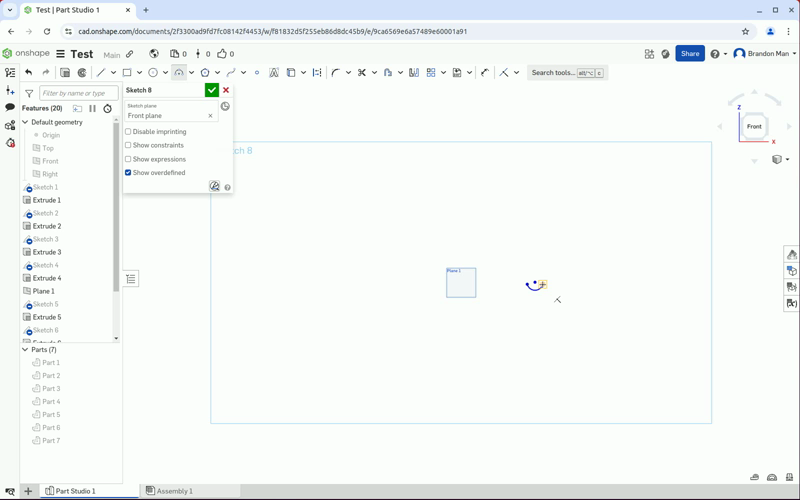
mouse_move(527, 284)
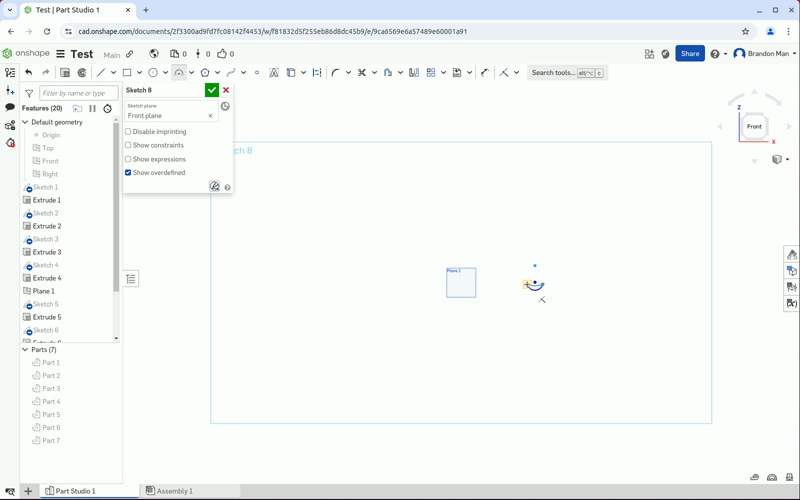
click(527, 284)
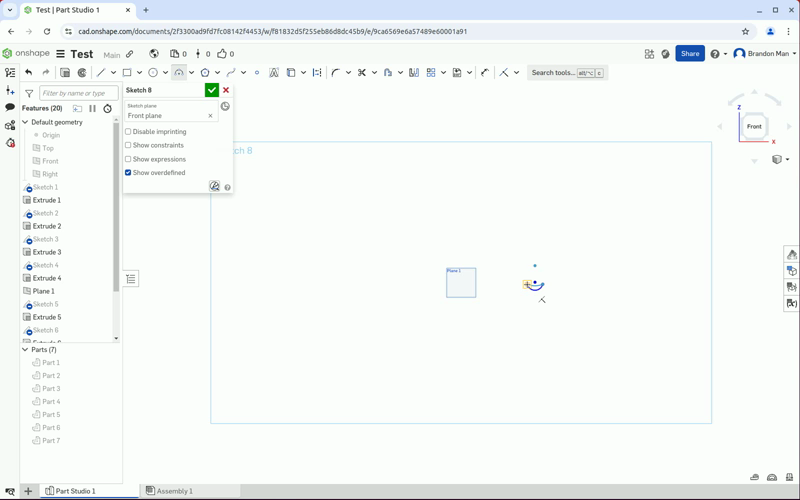
key_down(shift)
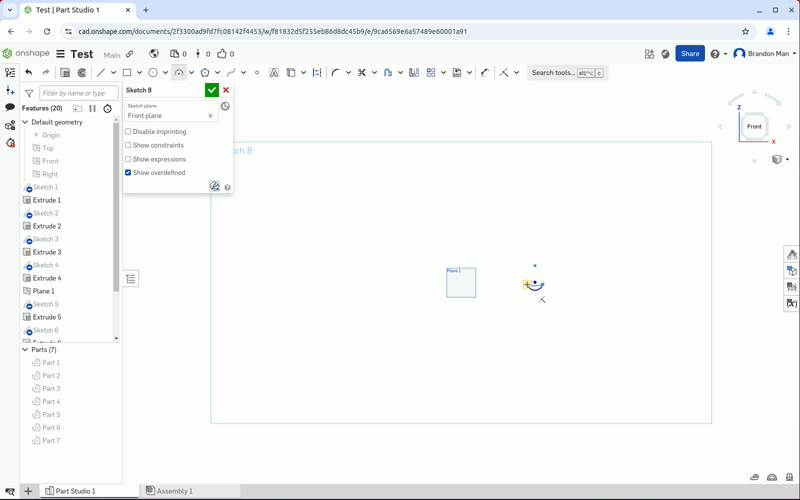
mouse_move(535, 287)
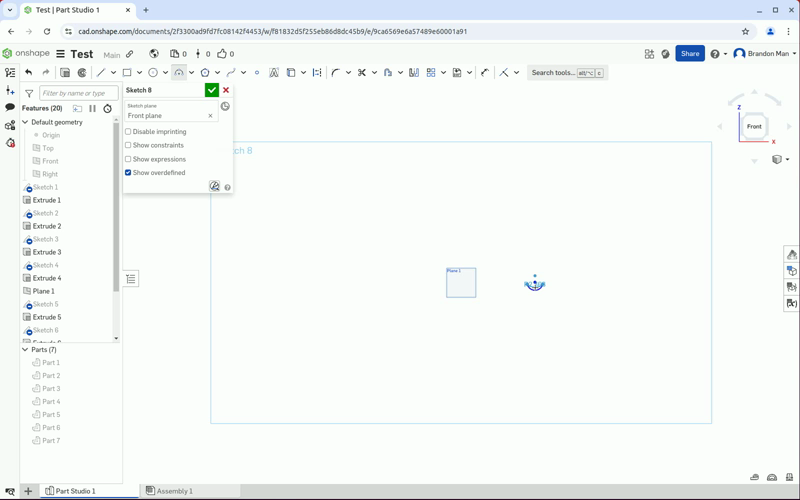
scroll(6)
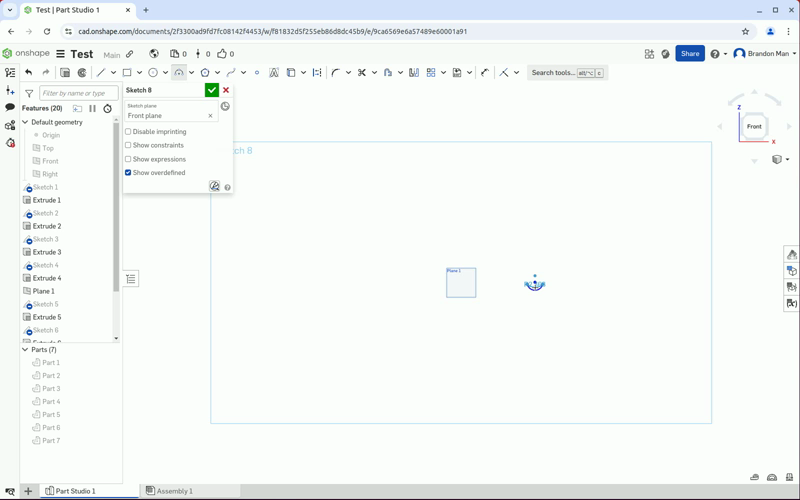
scroll(6)
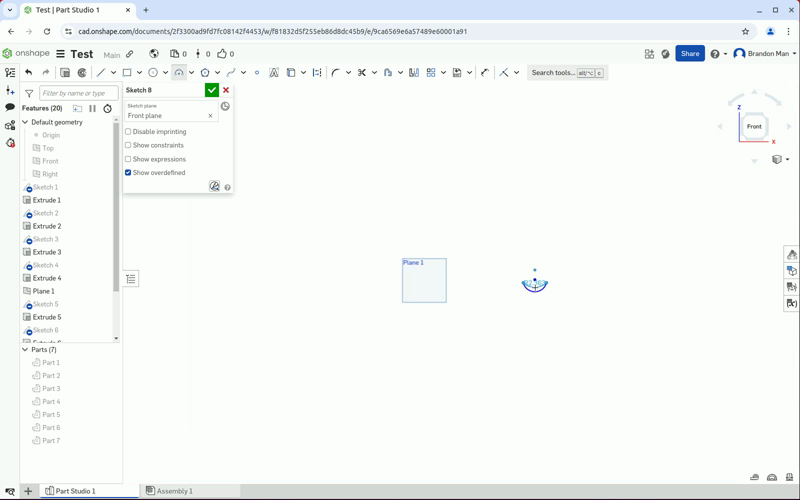
scroll(6)
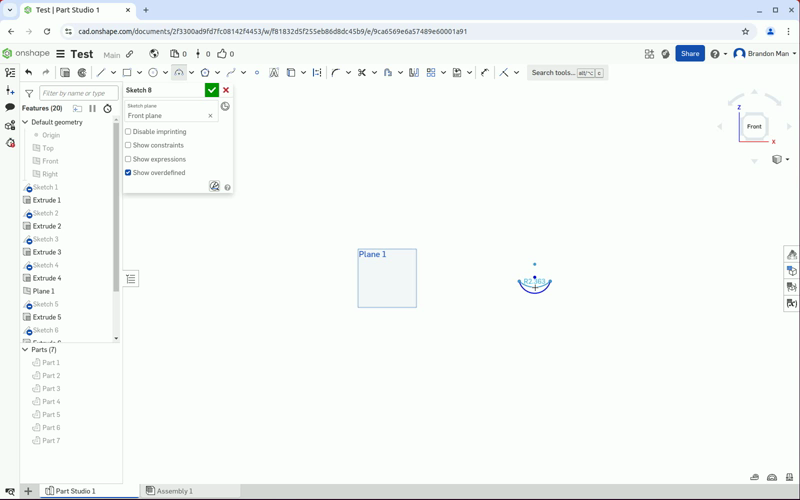
scroll(6)
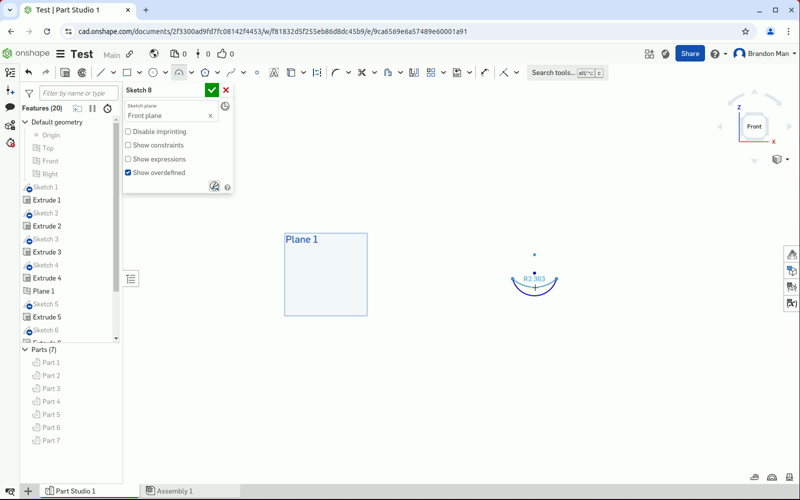
scroll(6)
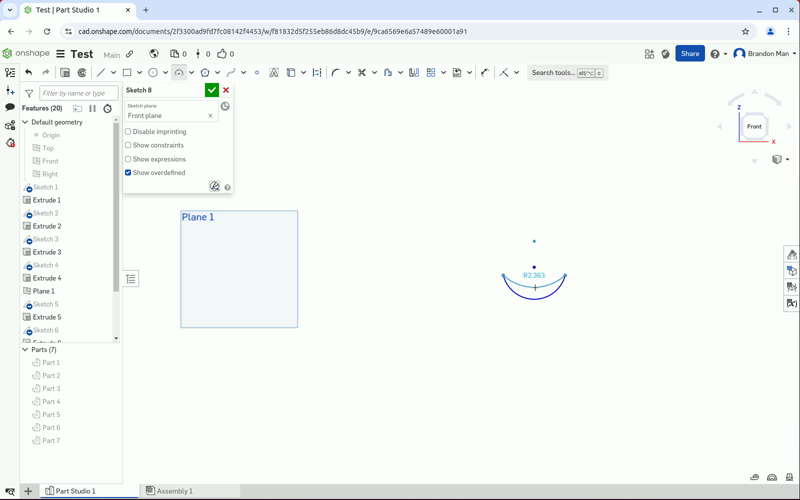
scroll(6)
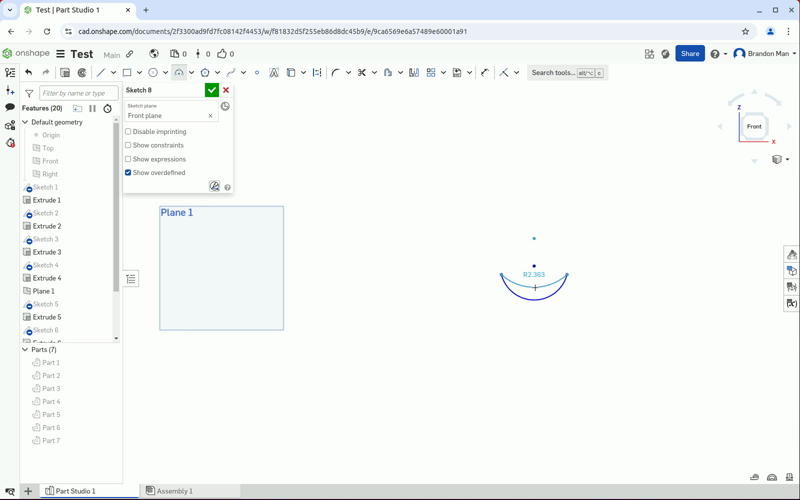
scroll(6)
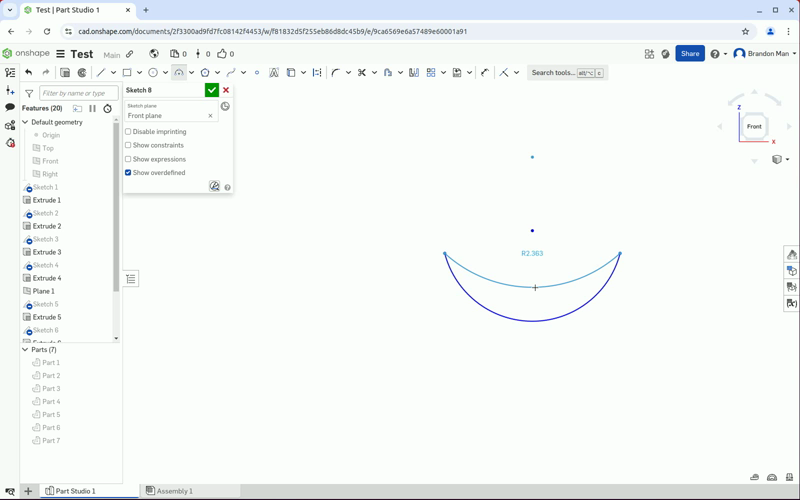
click(535, 287)
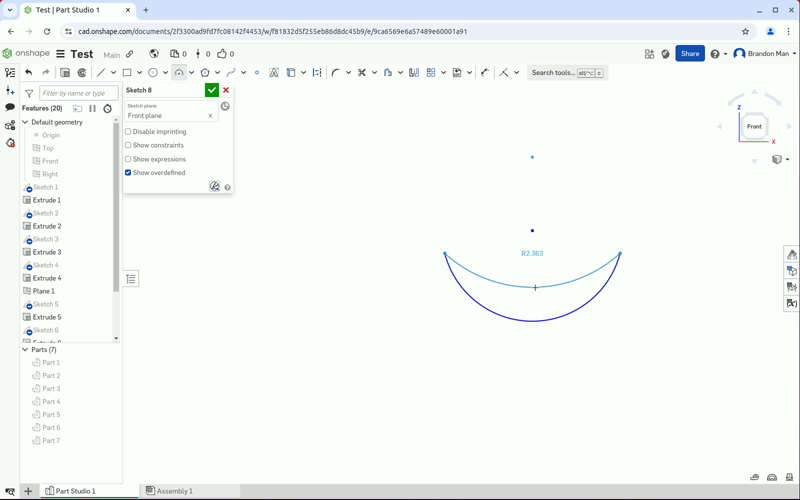
scroll(-6)
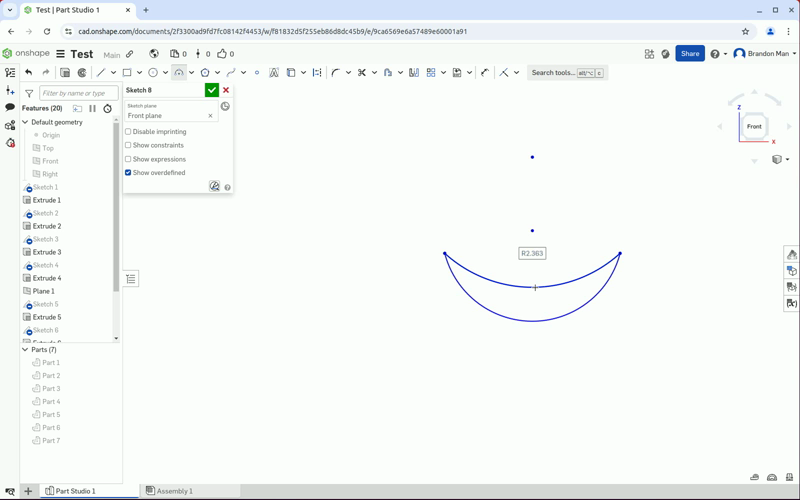
scroll(-6)
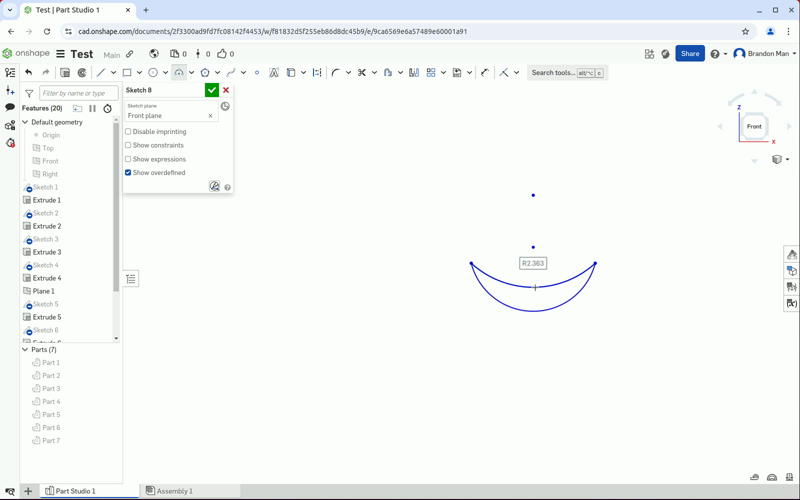
scroll(-6)
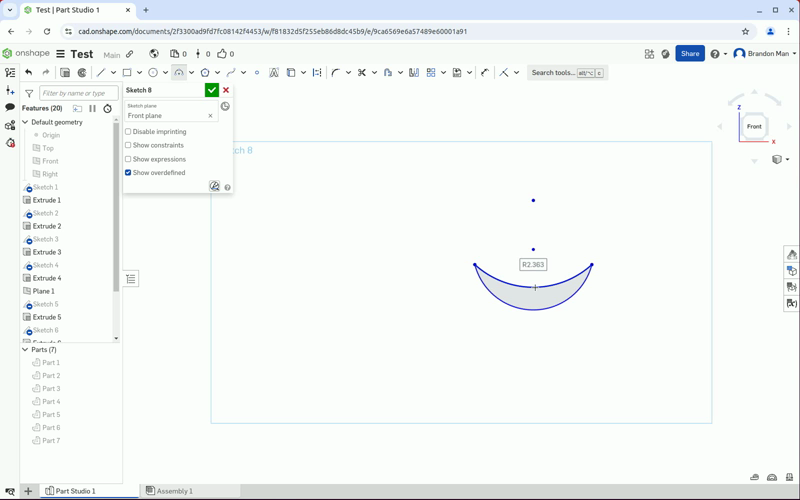
scroll(-6)
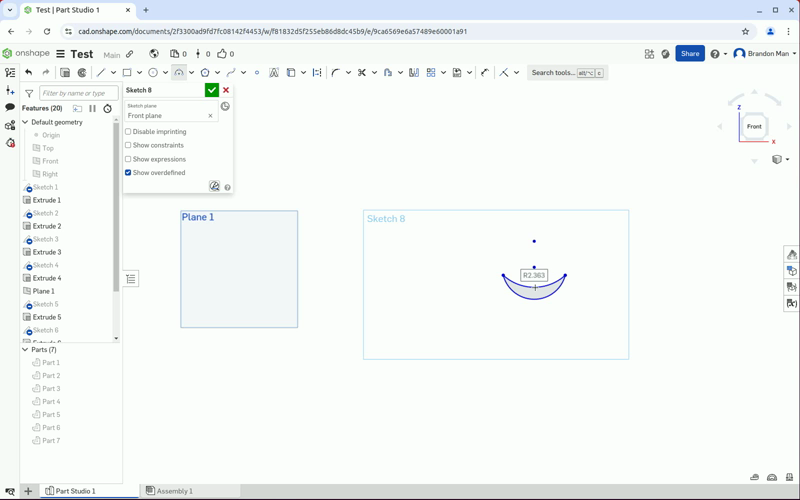
scroll(-6)
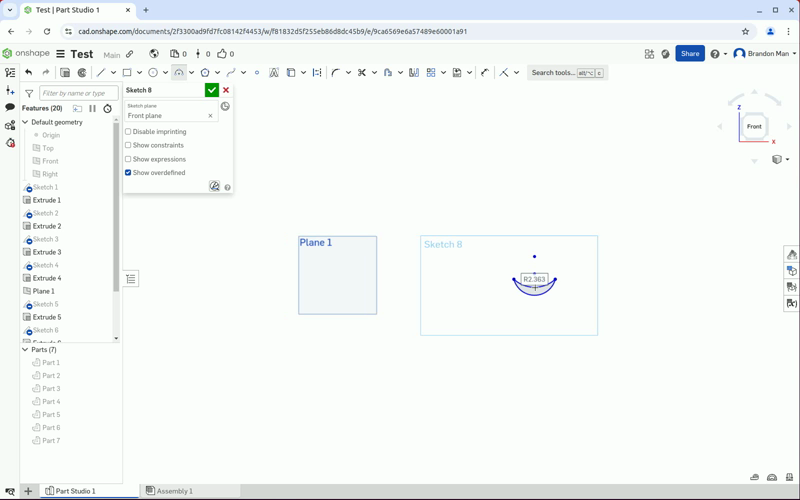
scroll(-6)
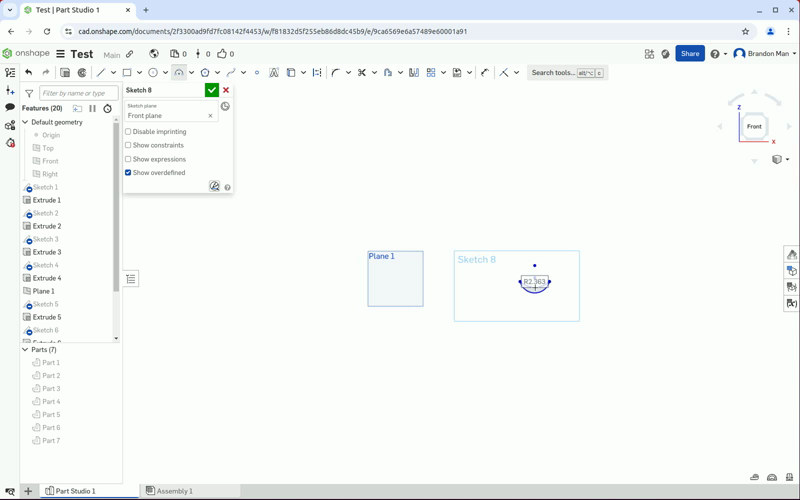
scroll(-6)
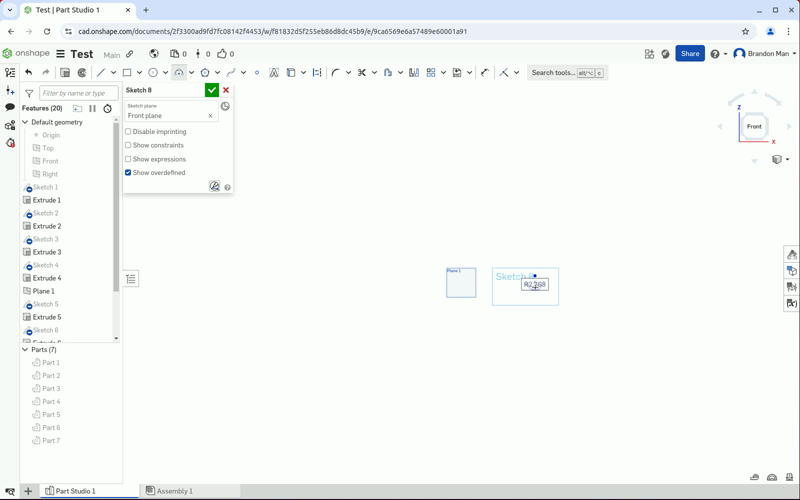
key_up(shift)
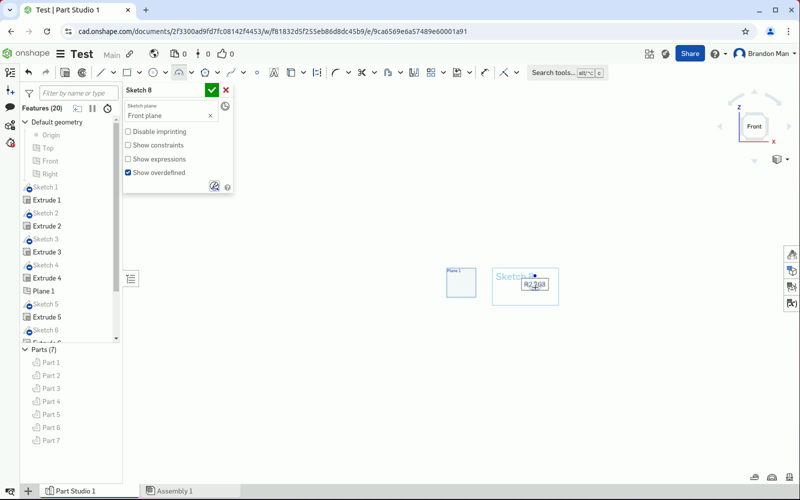
key(esc)
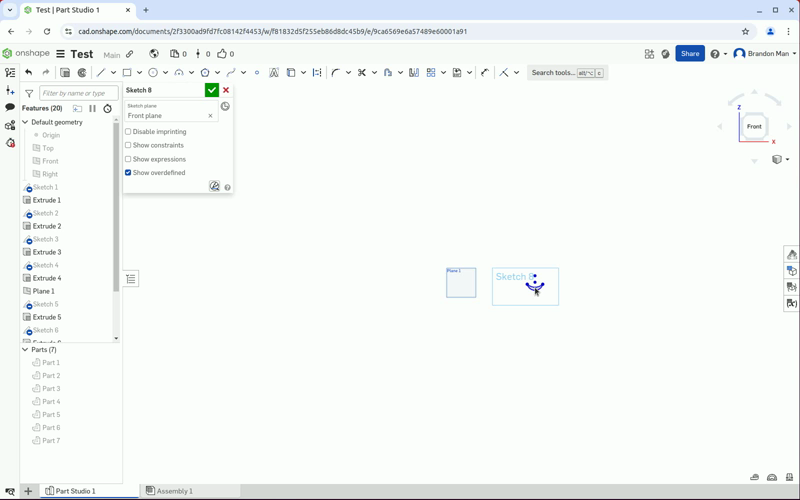
mouse_move(538, 286)
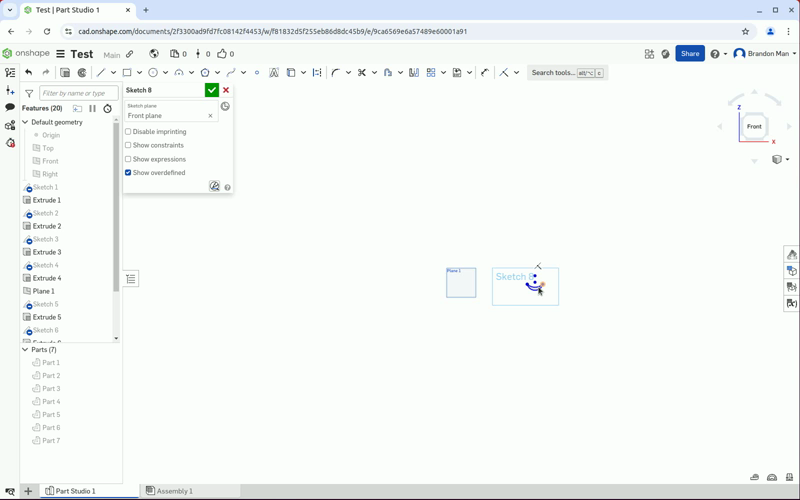
scroll(6)
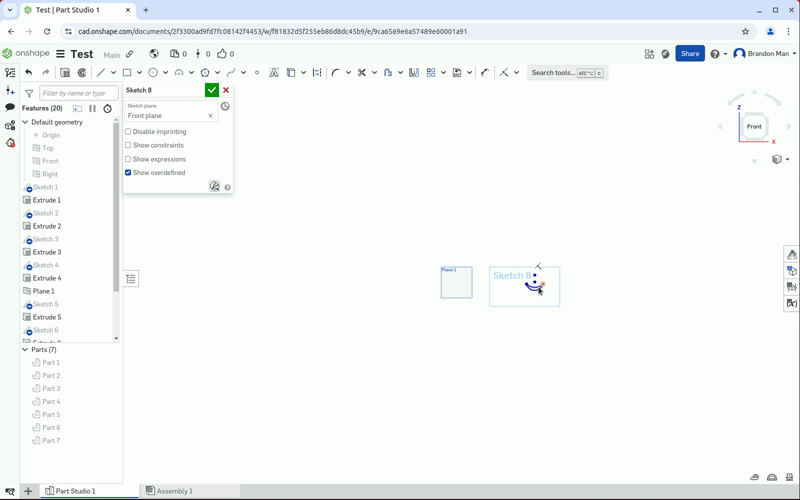
scroll(6)
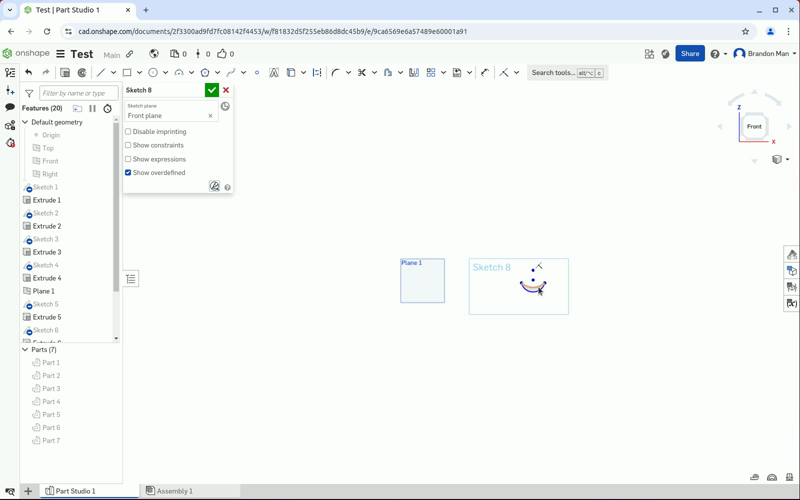
scroll(6)
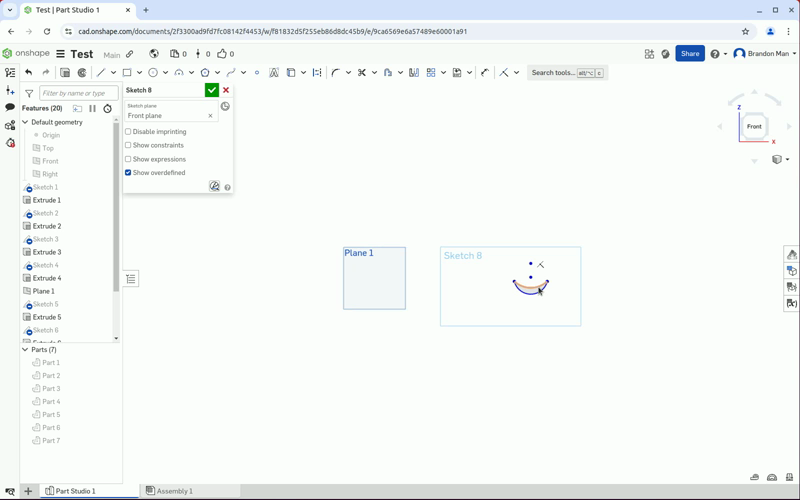
scroll(6)
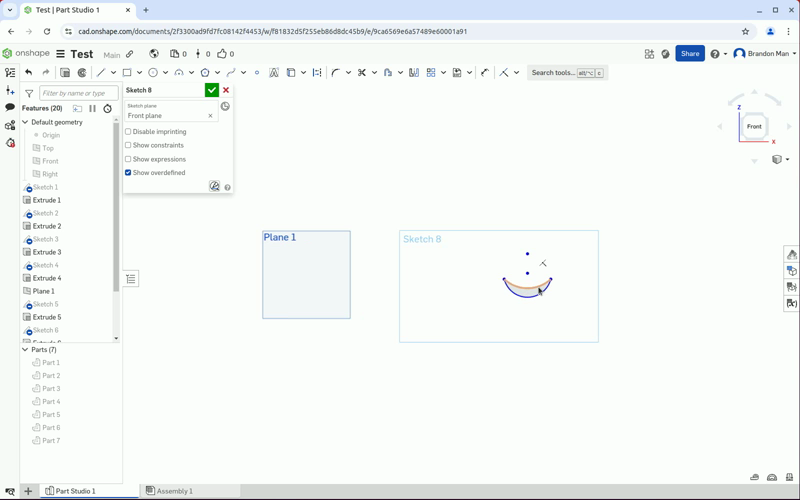
scroll(6)
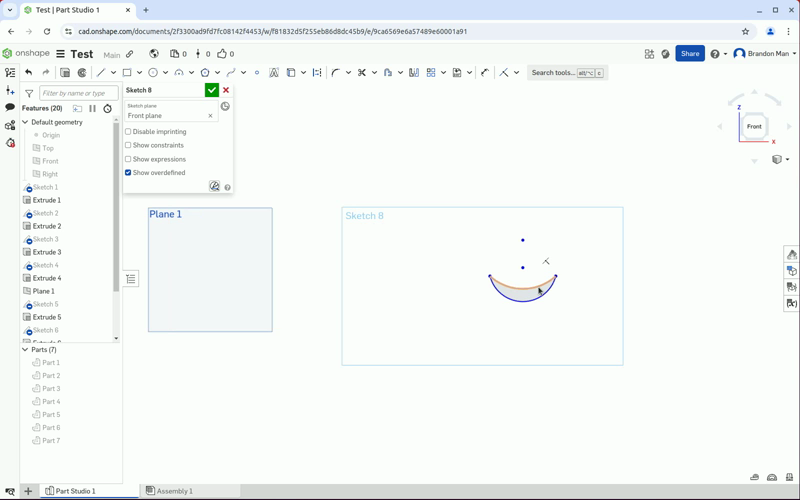
scroll(6)
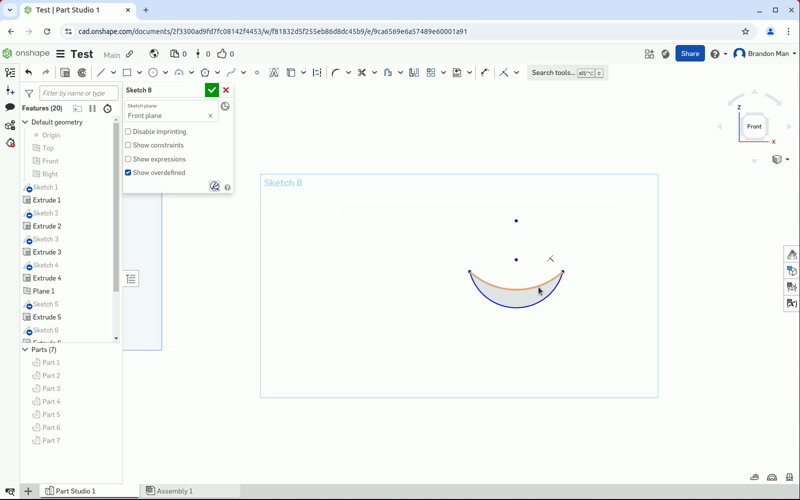
scroll(6)
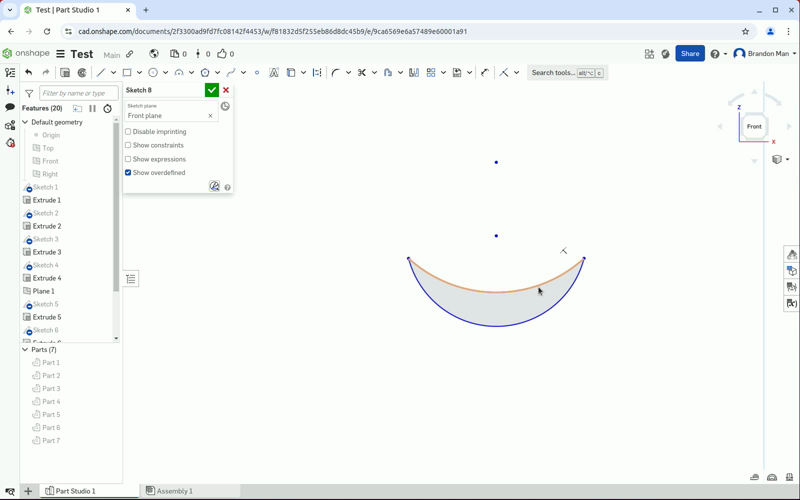
click(538, 286)
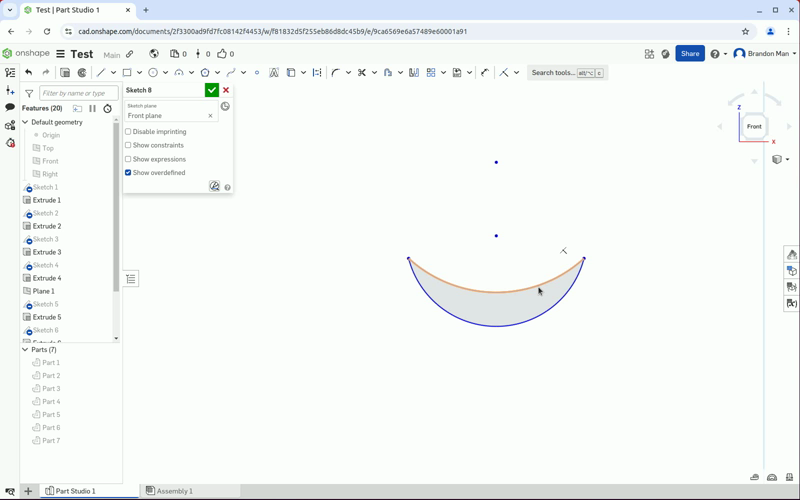
scroll(-6)
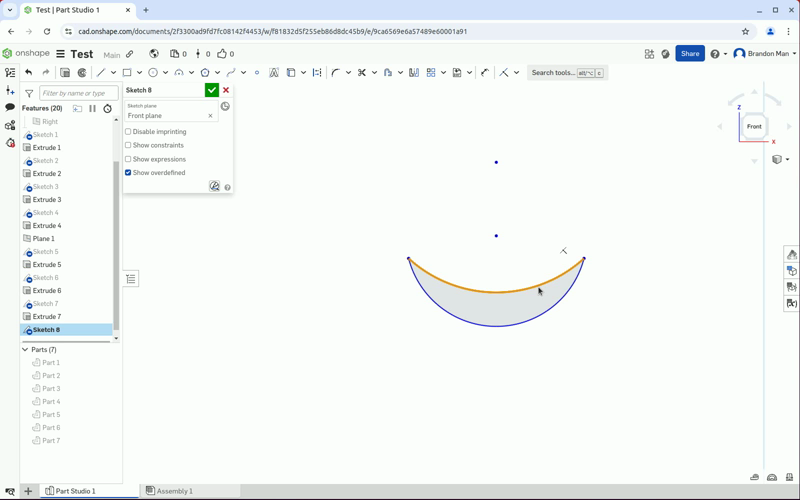
scroll(-6)
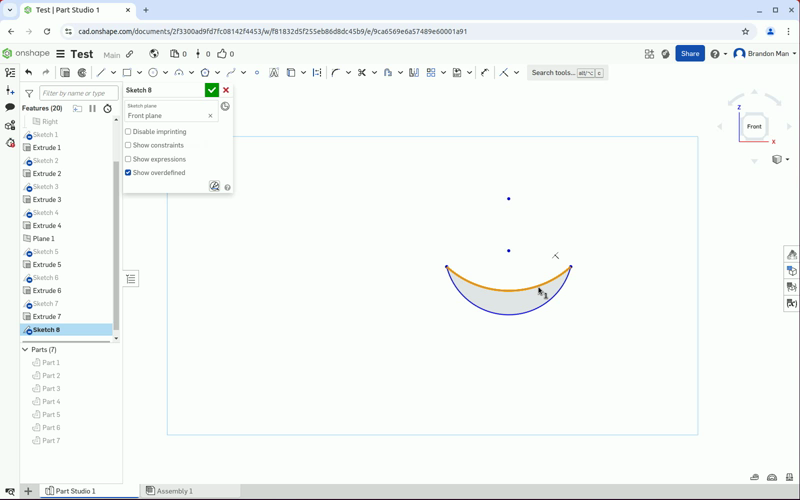
scroll(-6)
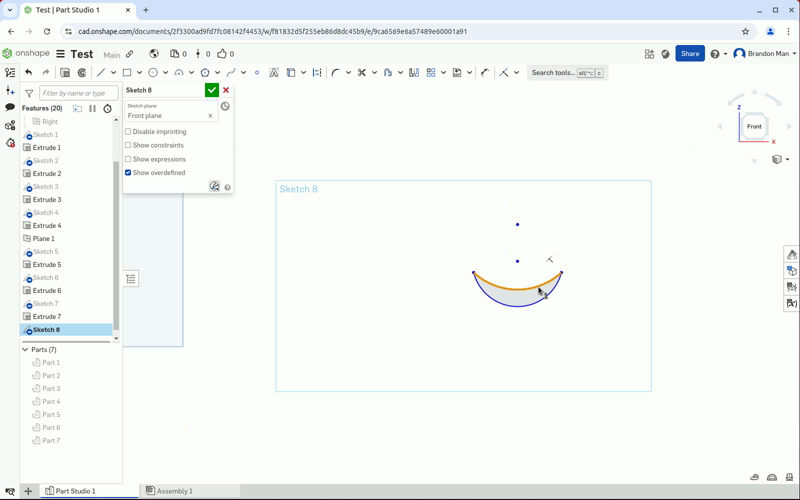
scroll(-6)
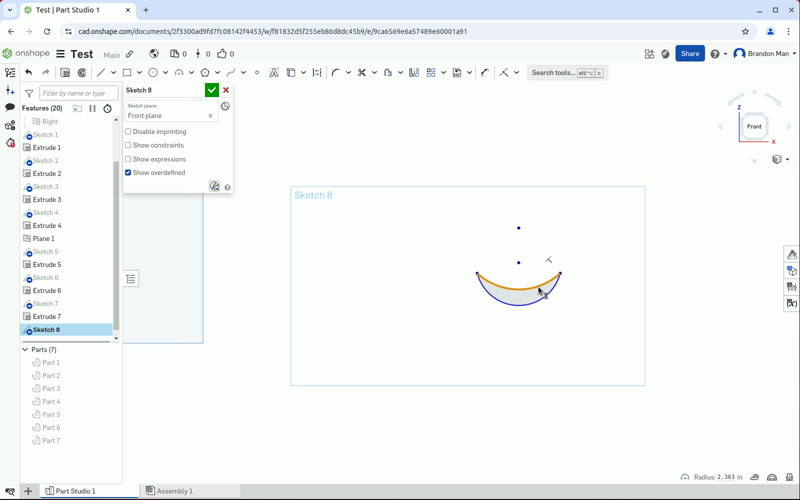
scroll(-6)
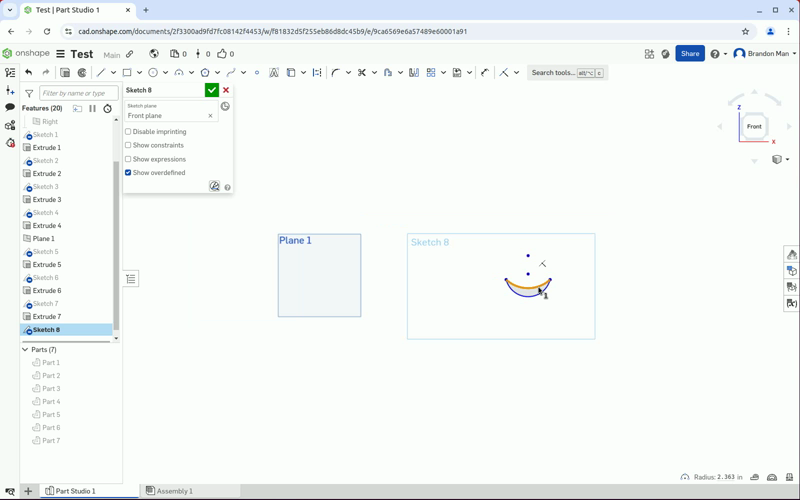
scroll(-6)
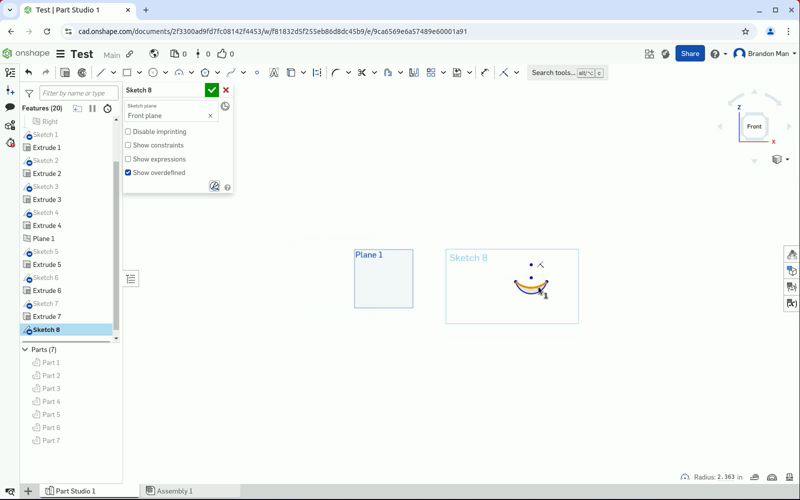
scroll(-6)
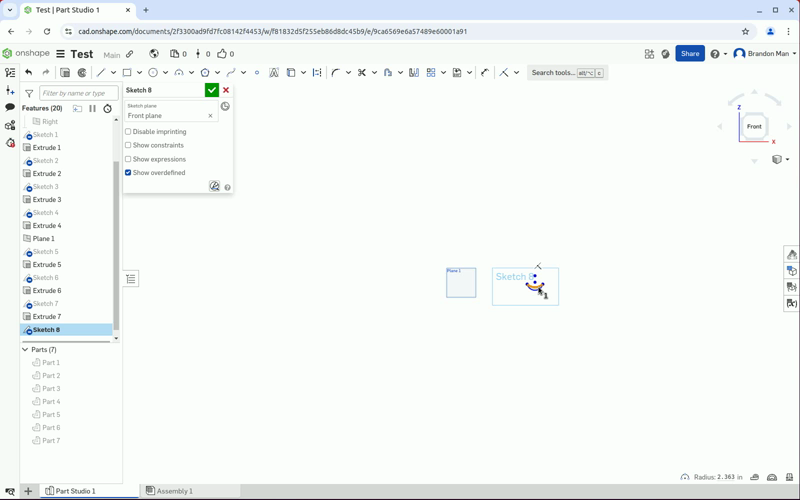
mouse_move(73, 352)
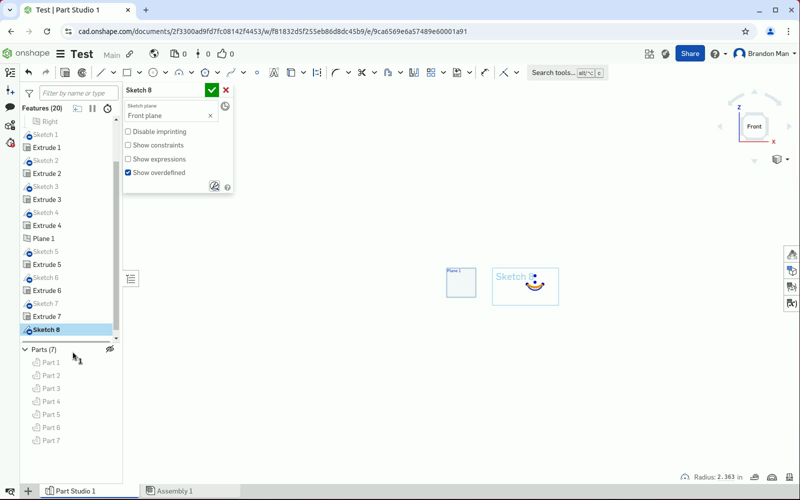
key(shift+y)
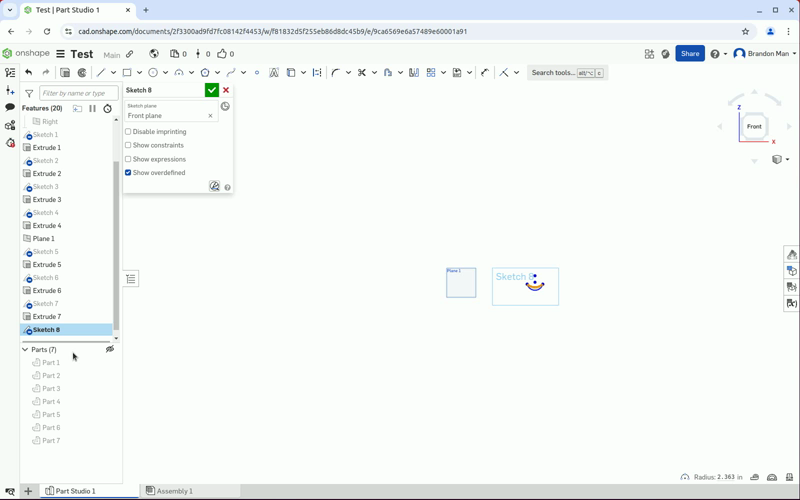
key(shift+e)
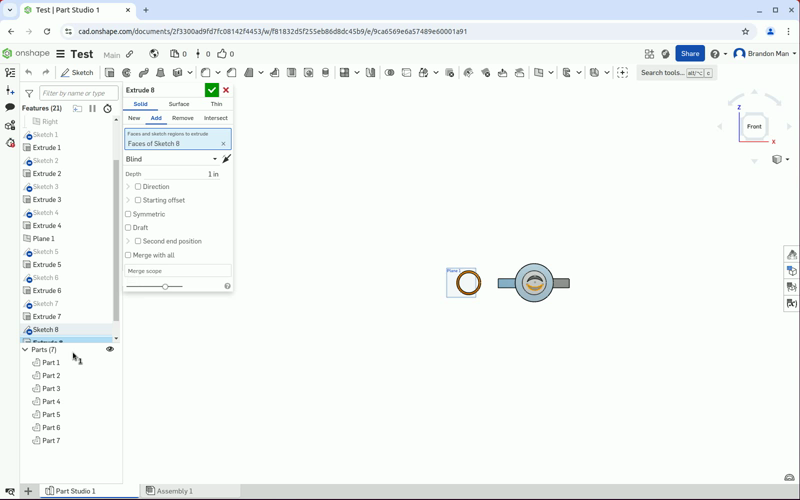
mouse_move(143, 106)
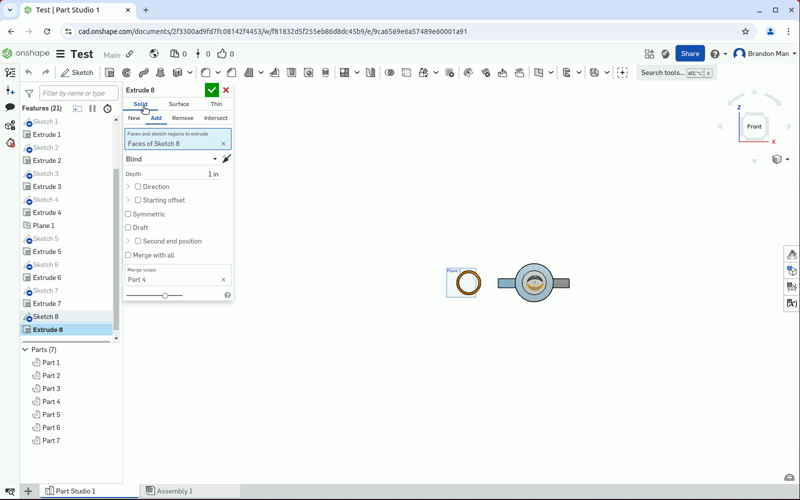
click(143, 106)
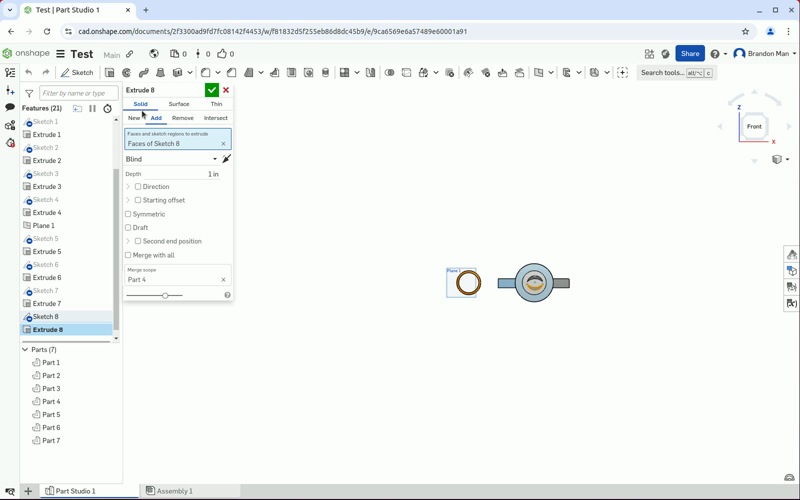
mouse_move(137, 120)
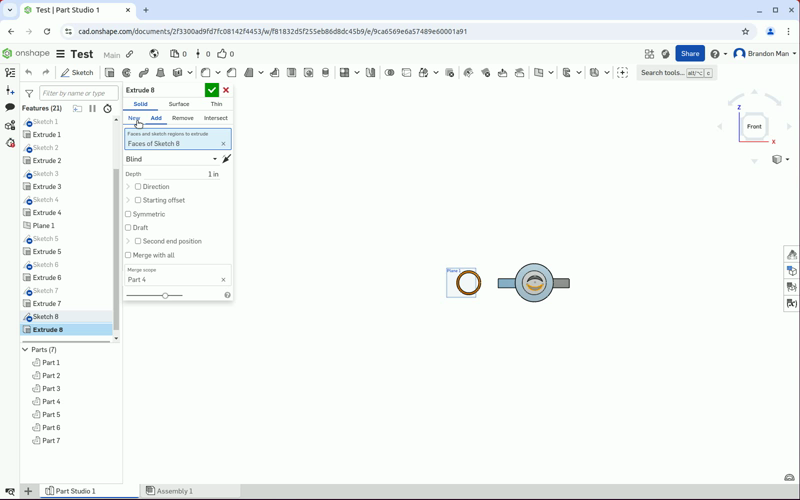
click(137, 120)
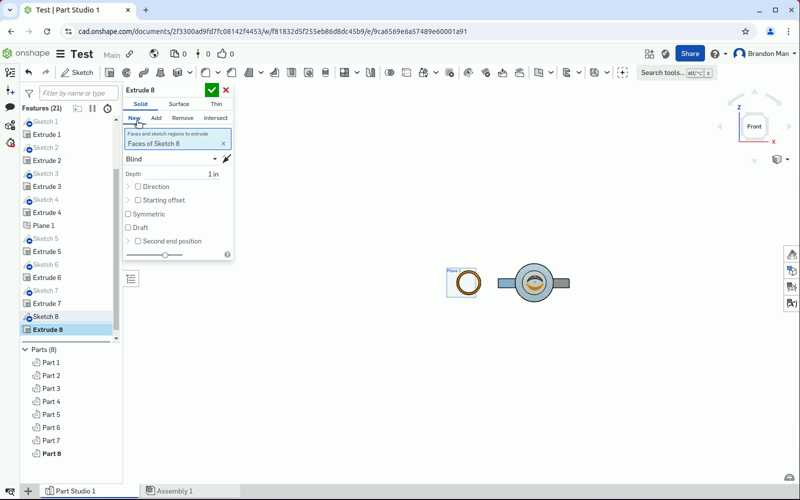
key(tab, 4)
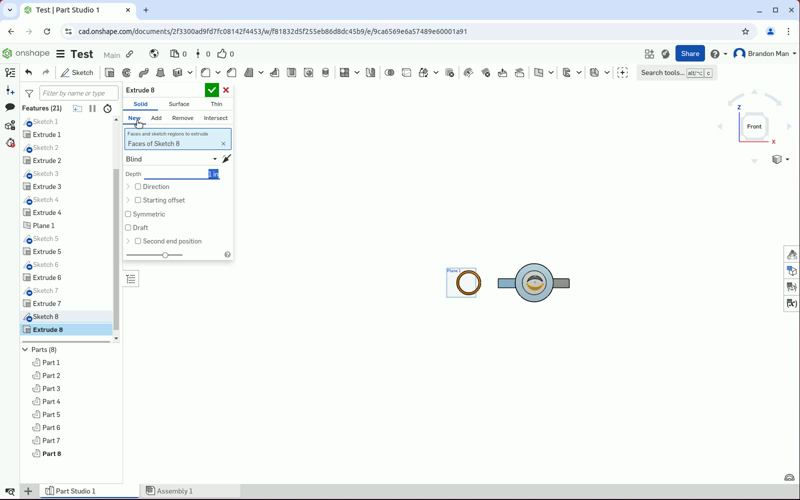
text(23.108)
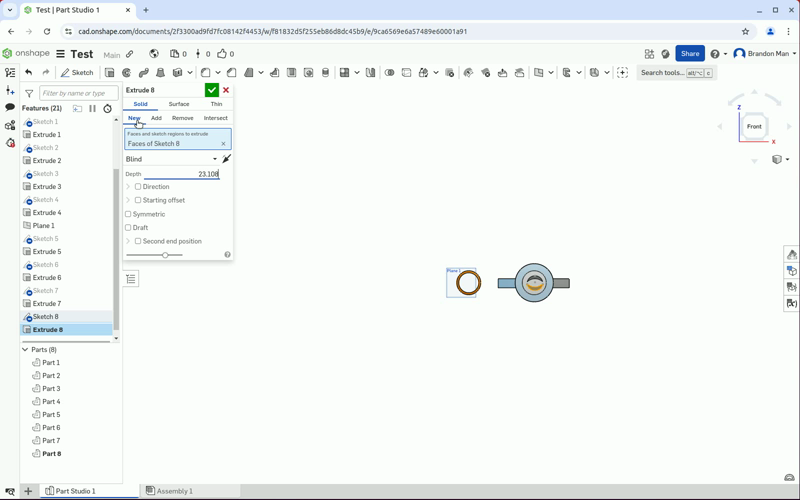
key(enter)
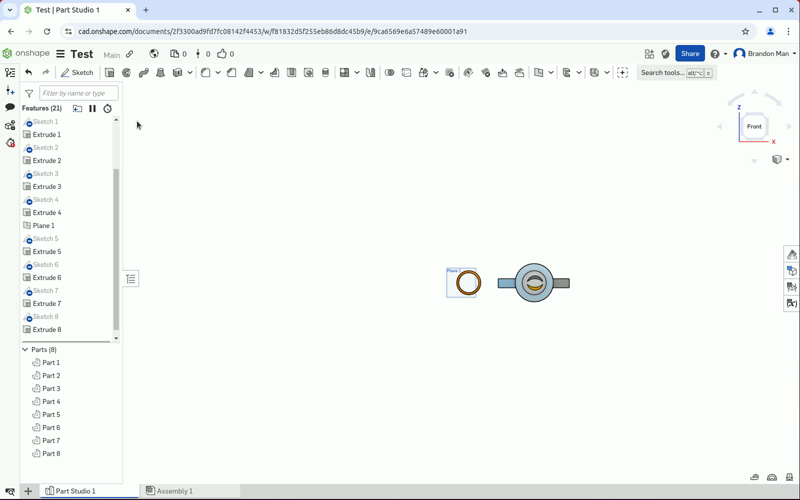
key(shift+h)
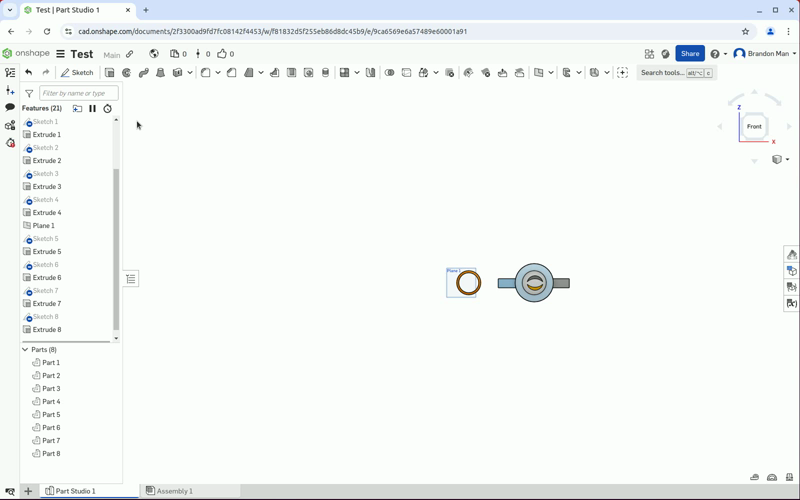
key(shift+h)
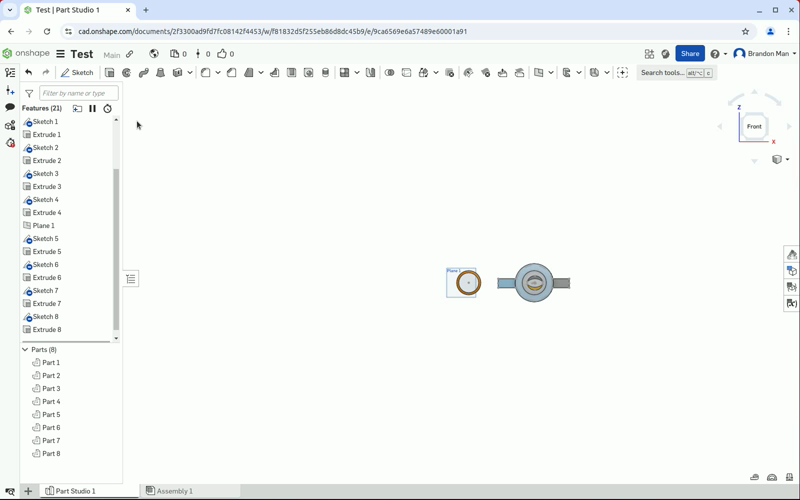
key(shift+7)
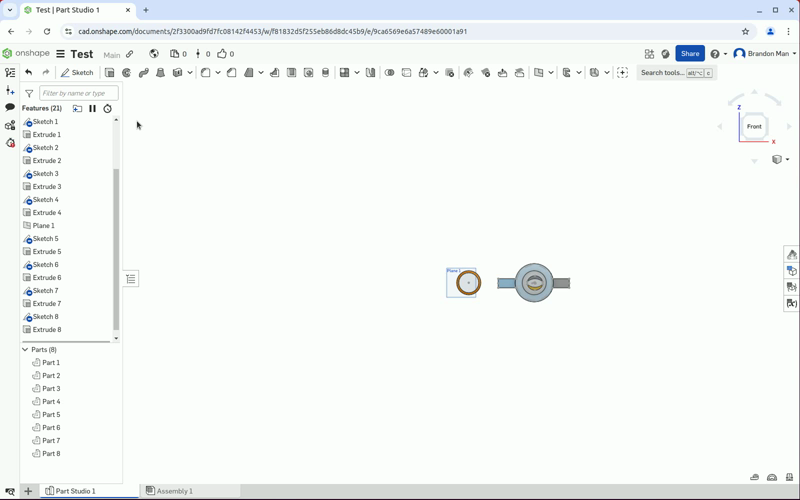
key(left, 2)
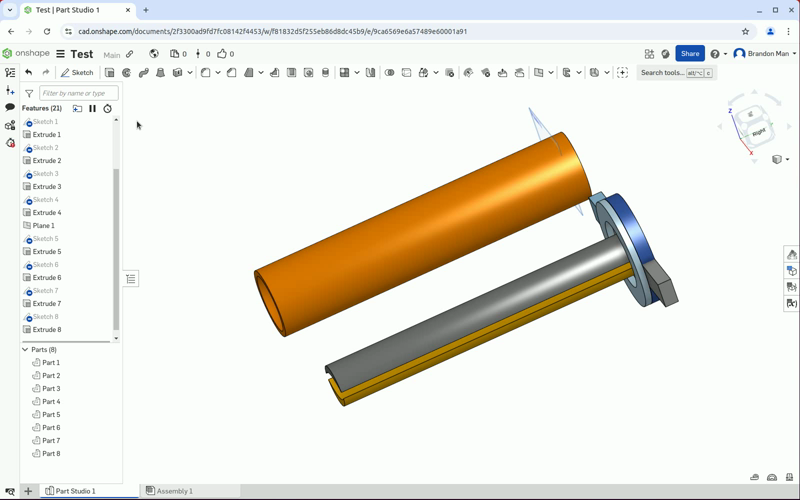
key(down, 2)
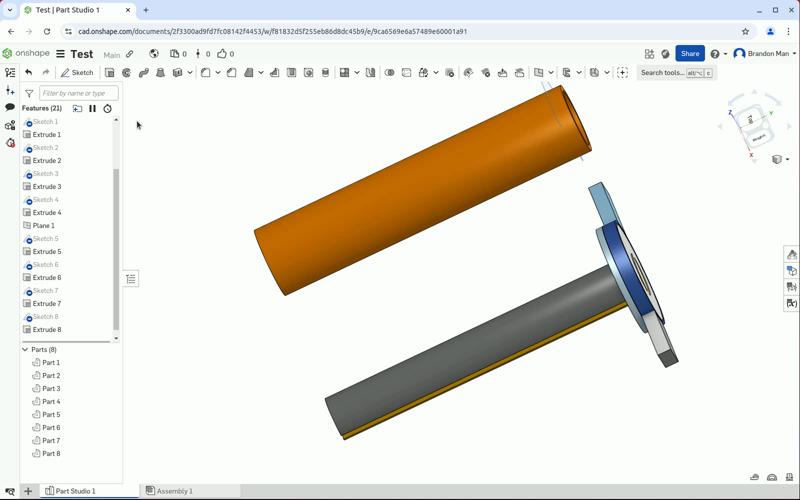
key(up, 2)
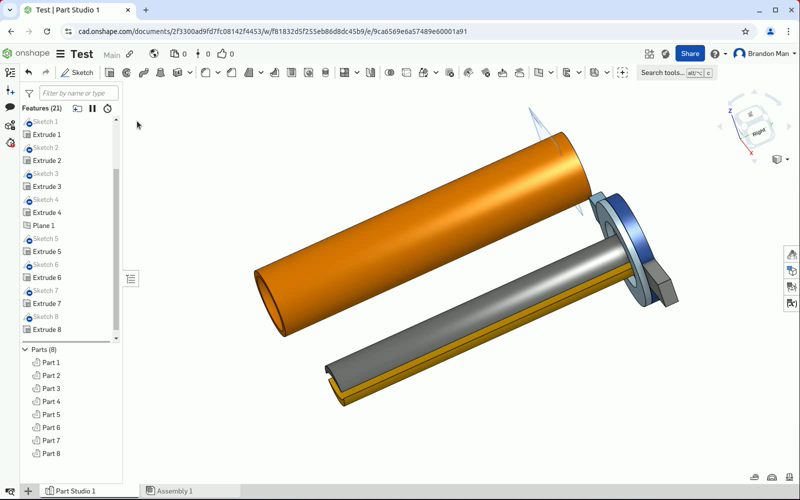
key(right, 2)
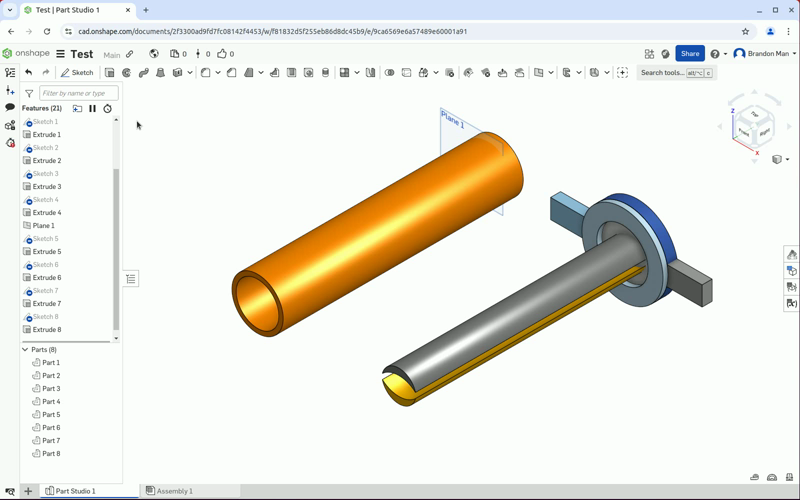
mouse_move(69, 124)
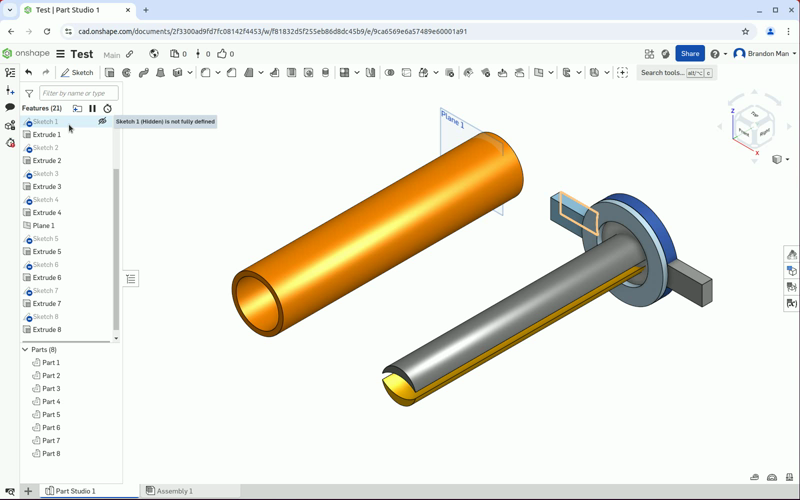
click(69, 124)